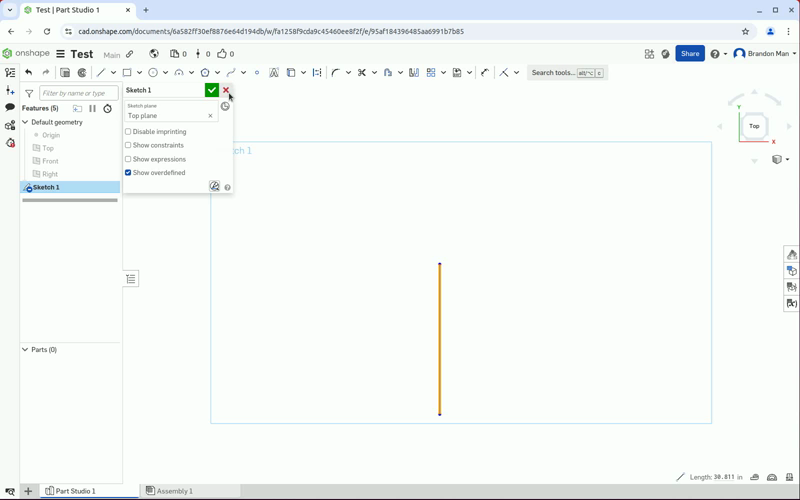
key(shift+h)
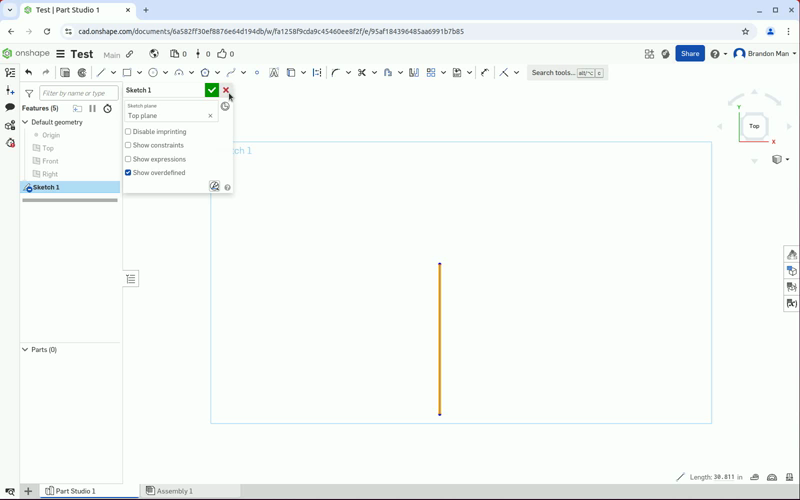
key(shift+s)
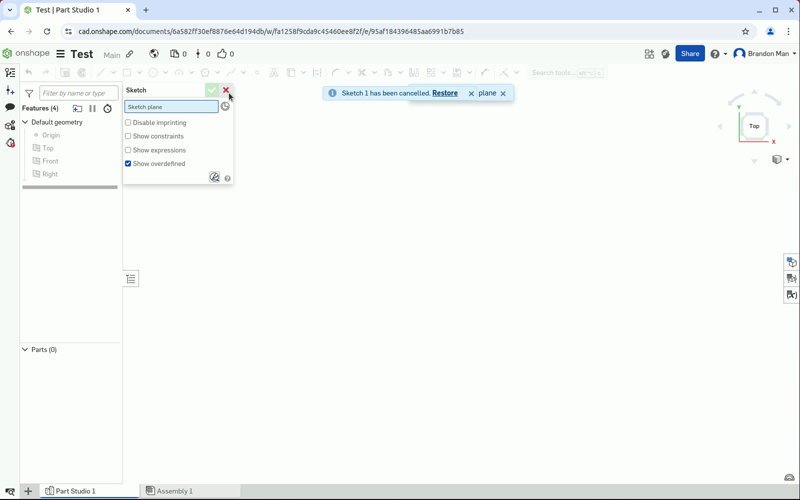
mouse_move(73, 150)
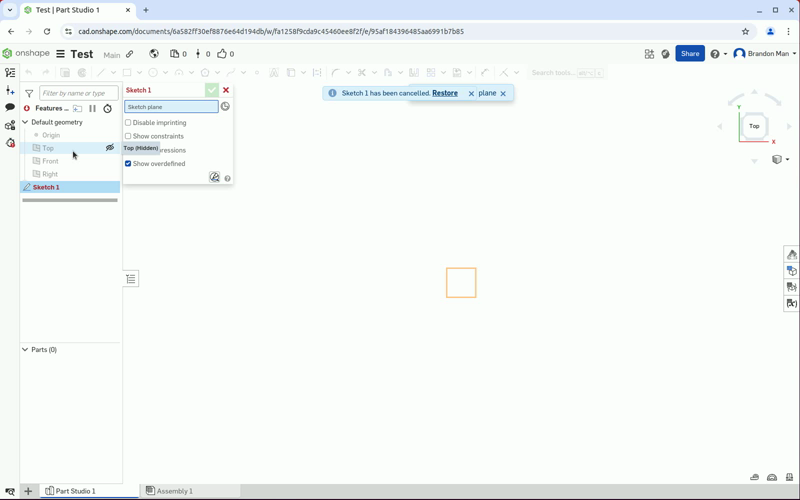
click(73, 150)
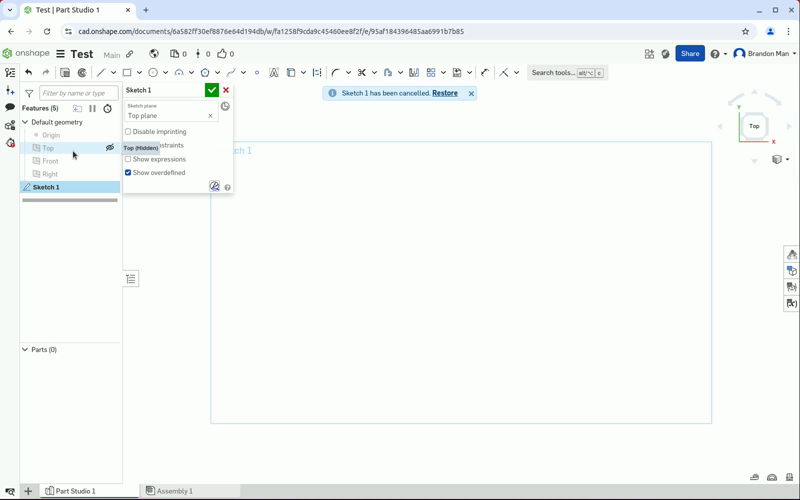
mouse_move(73, 352)
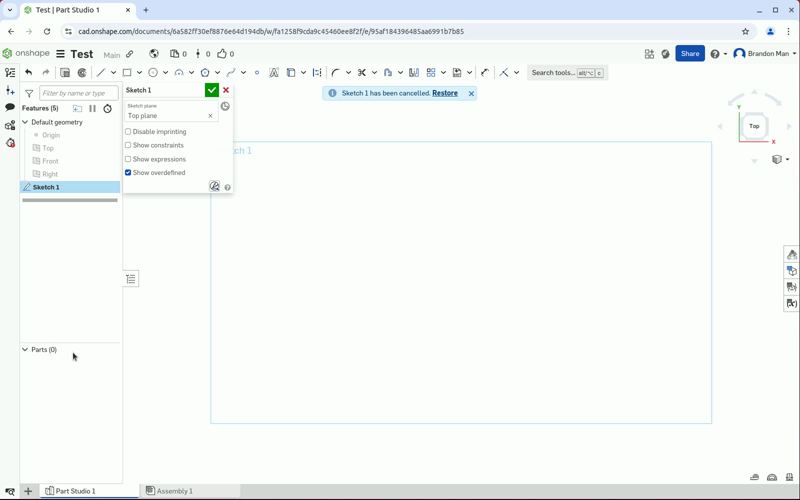
key(y)
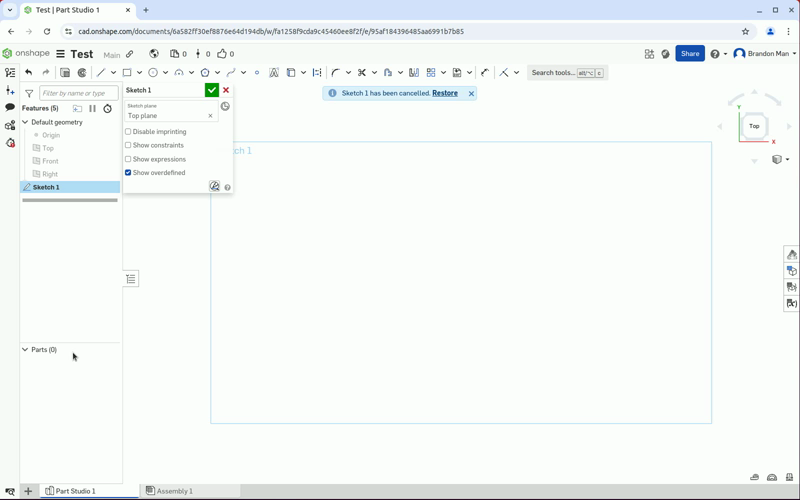
key(l)
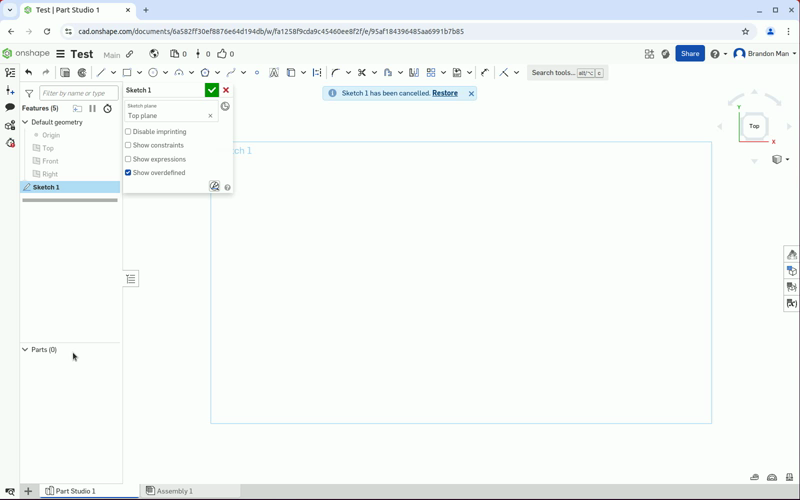
key_down(shift)
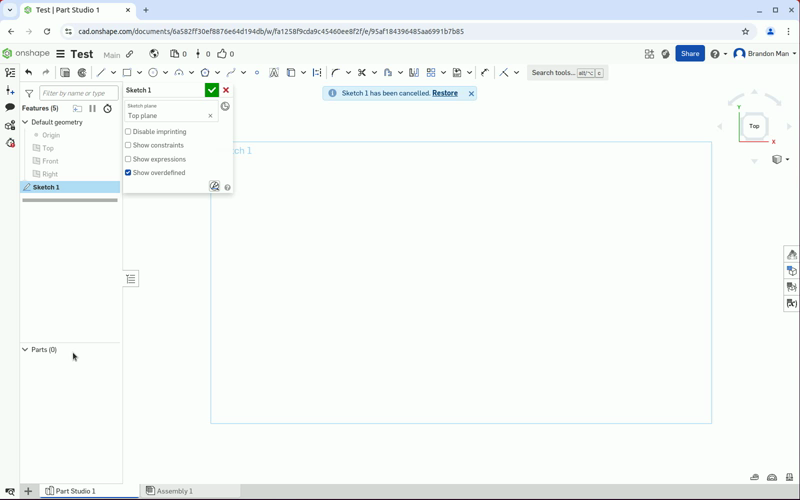
mouse_move(445, 292)
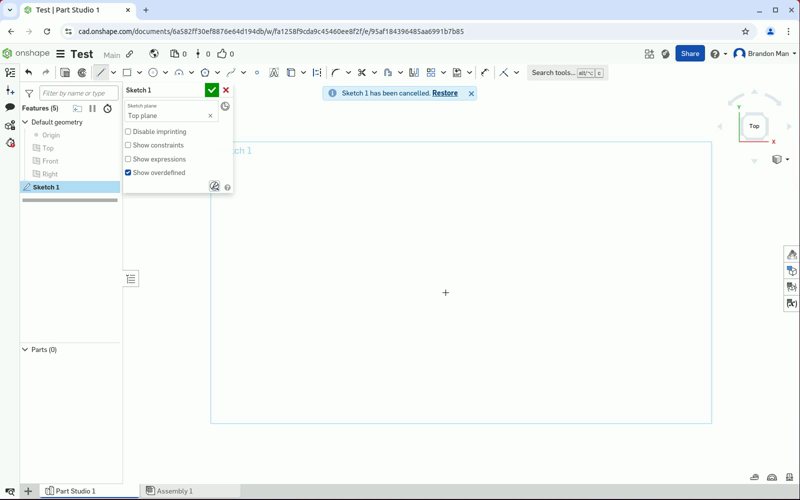
click(445, 292)
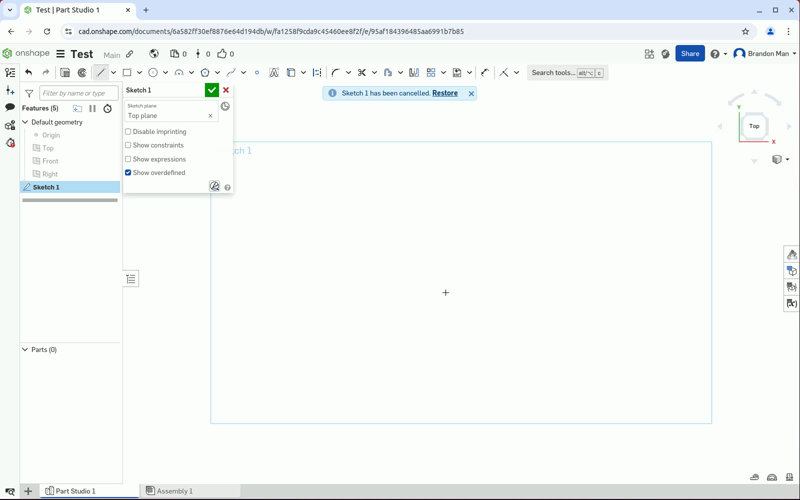
key_up(shift)
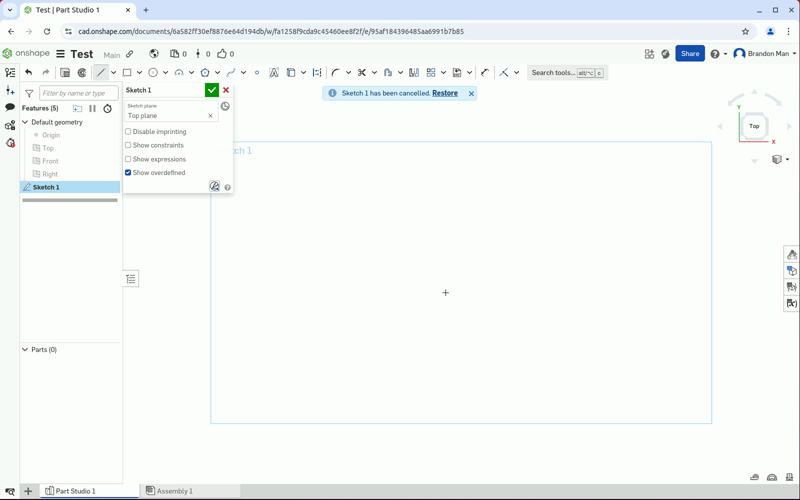
key_down(shift)
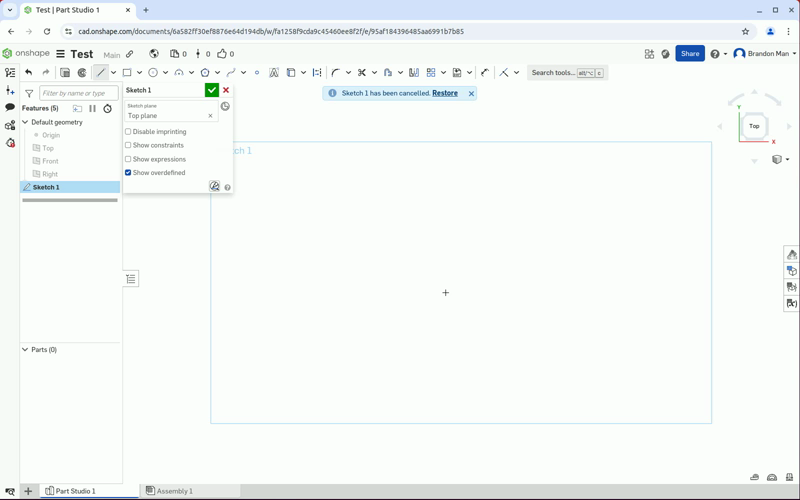
mouse_move(475, 292)
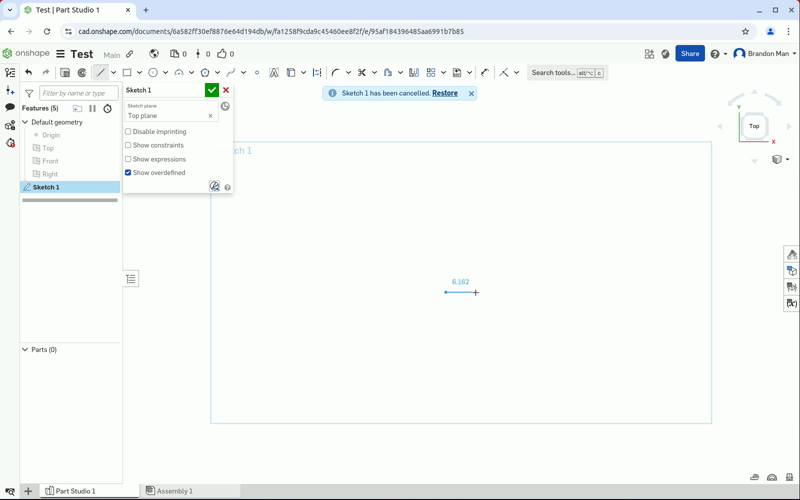
mouse_move(473, 292)
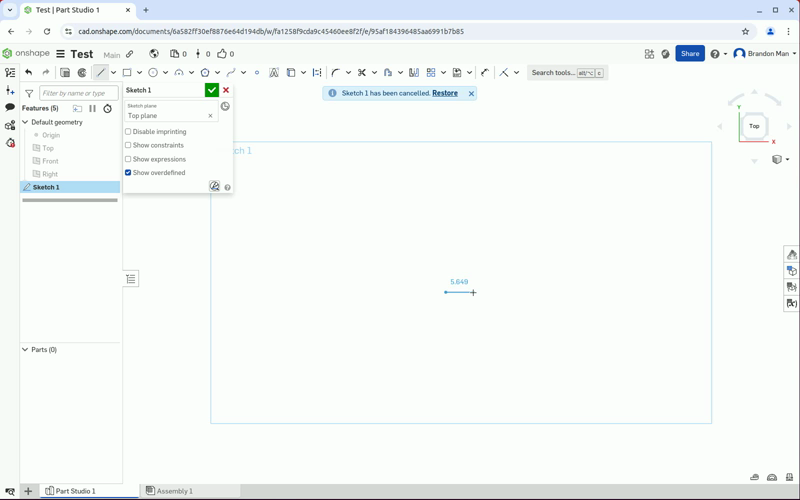
click(473, 292)
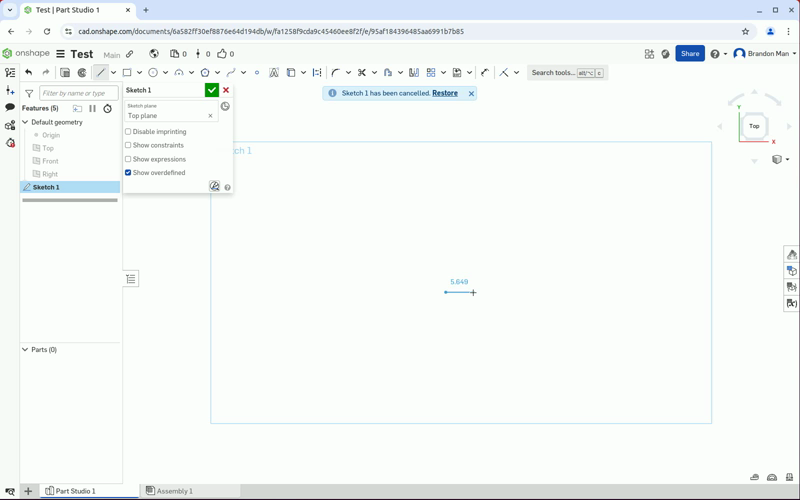
key_up(shift)
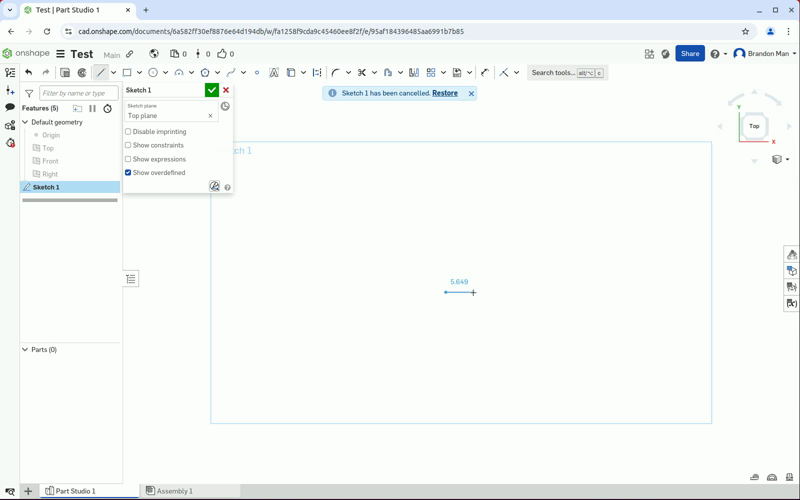
key_down(shift)
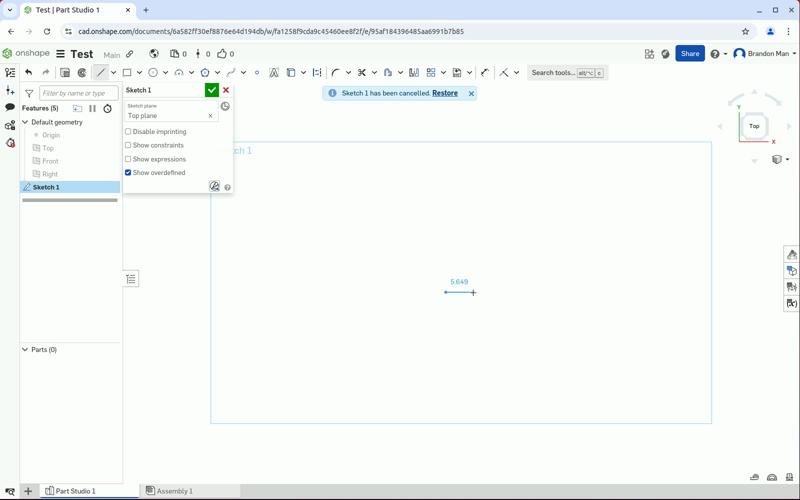
mouse_move(503, 292)
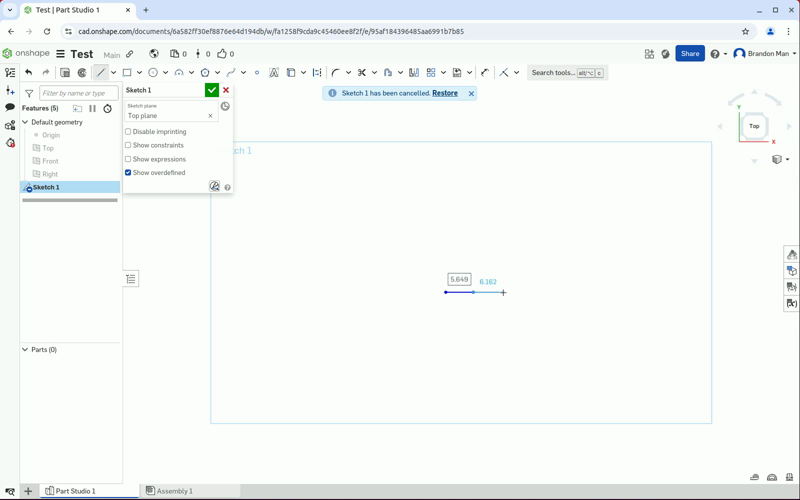
mouse_move(473, 289)
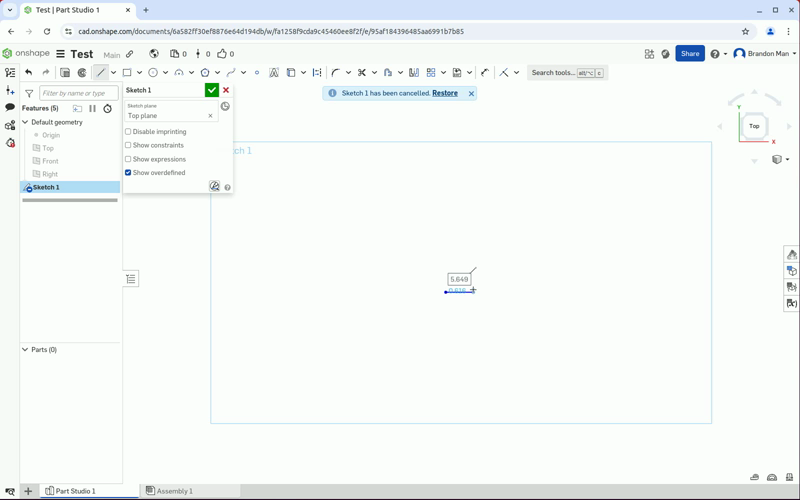
scroll(6)
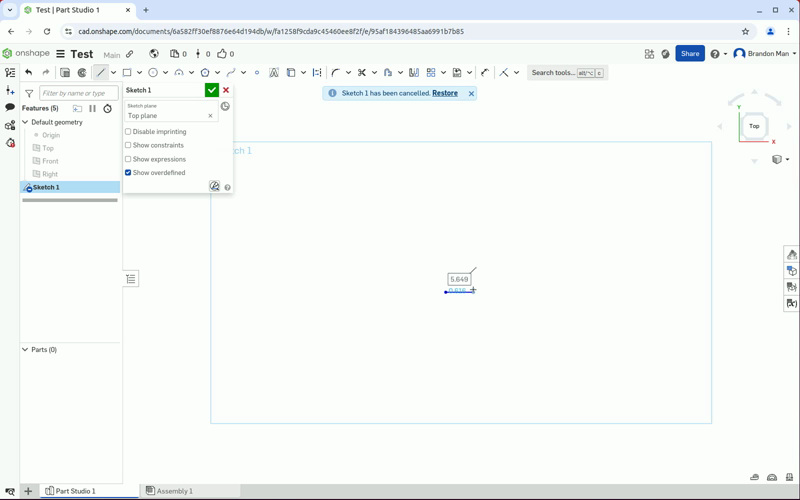
scroll(6)
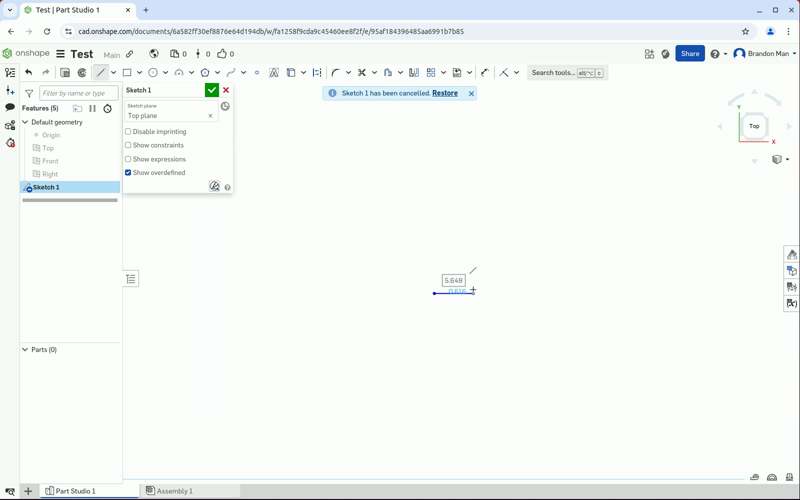
scroll(6)
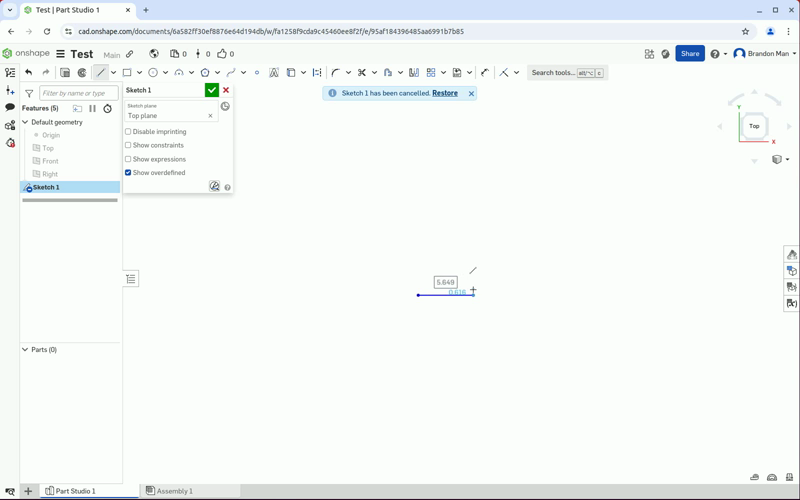
scroll(6)
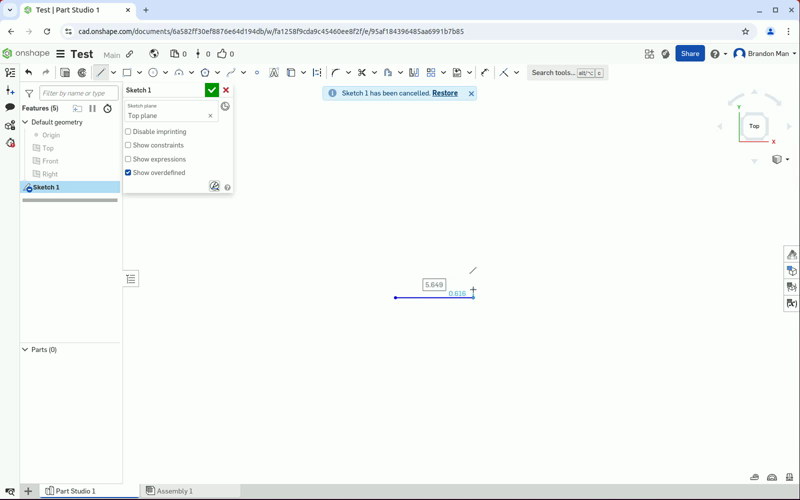
scroll(6)
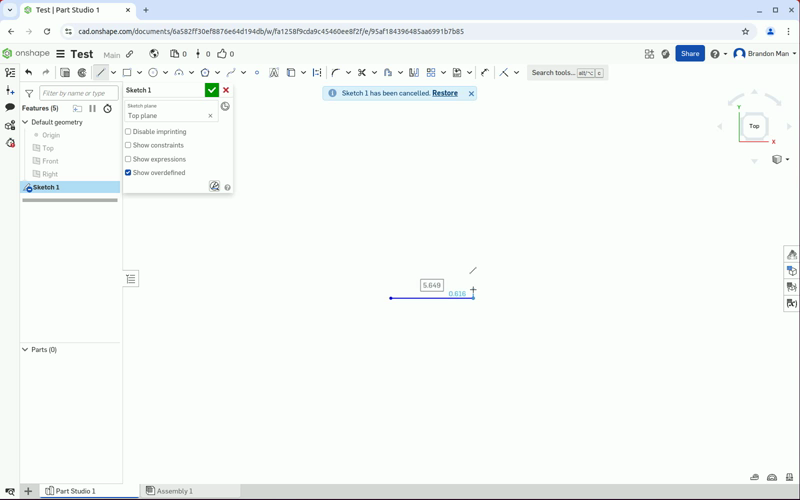
scroll(6)
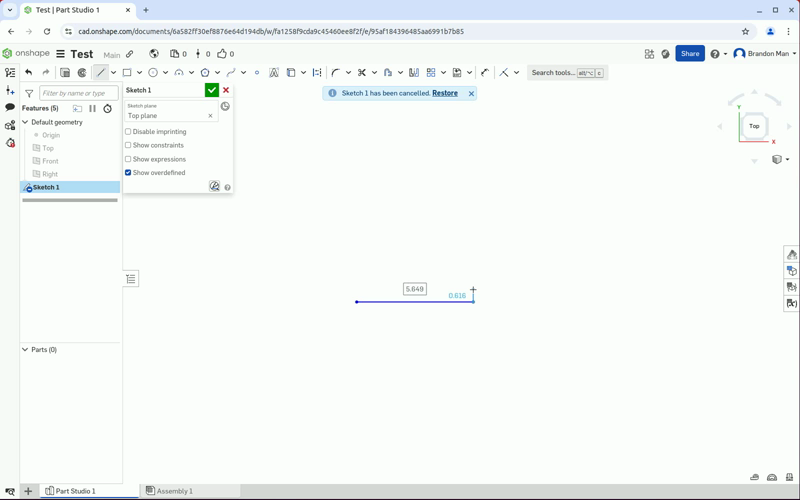
scroll(6)
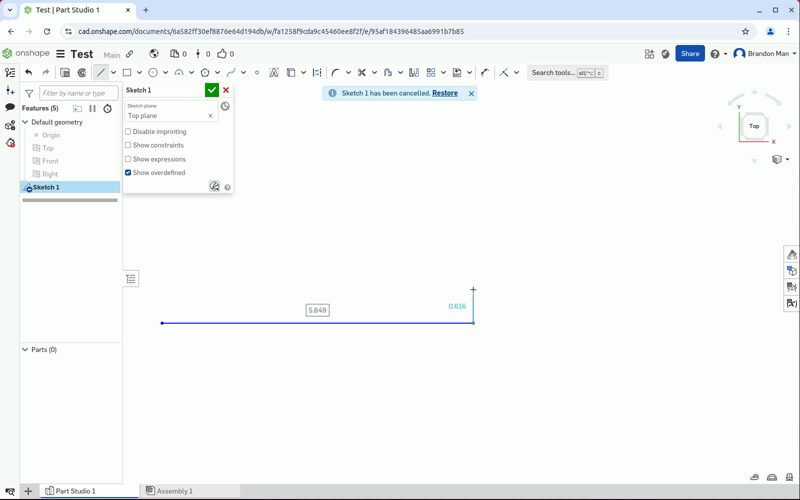
click(473, 289)
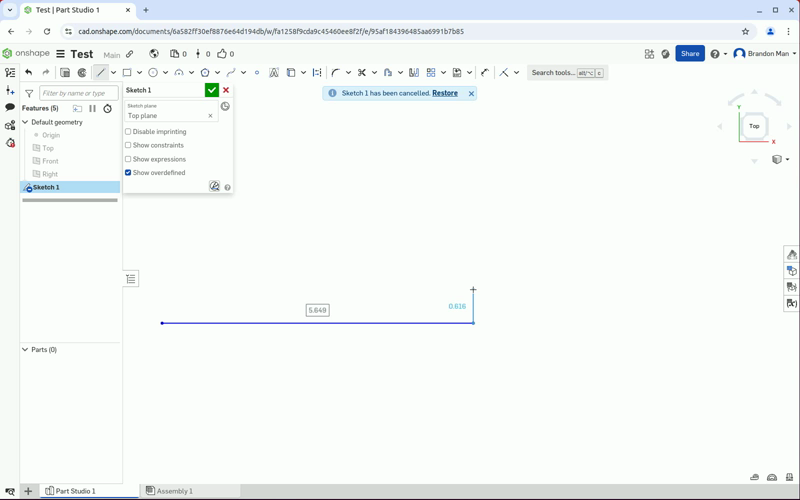
scroll(-6)
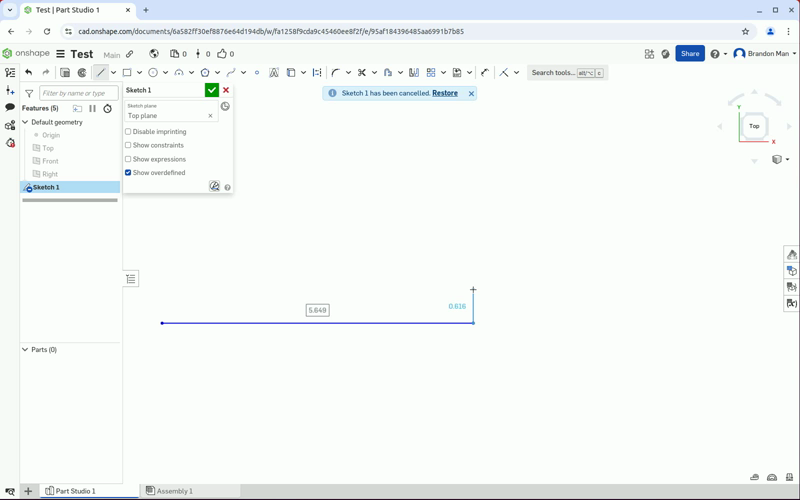
scroll(-6)
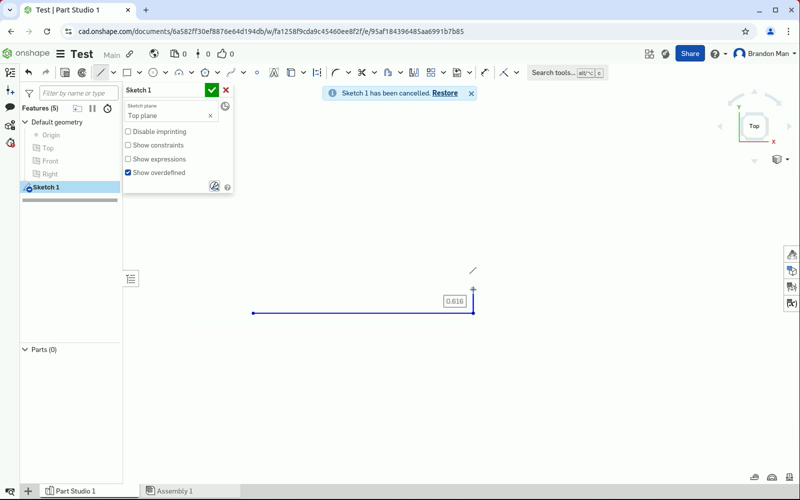
scroll(-6)
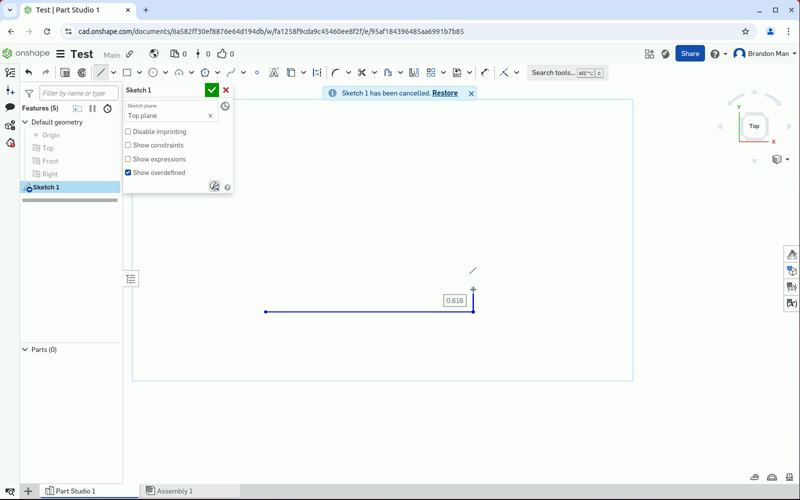
scroll(-6)
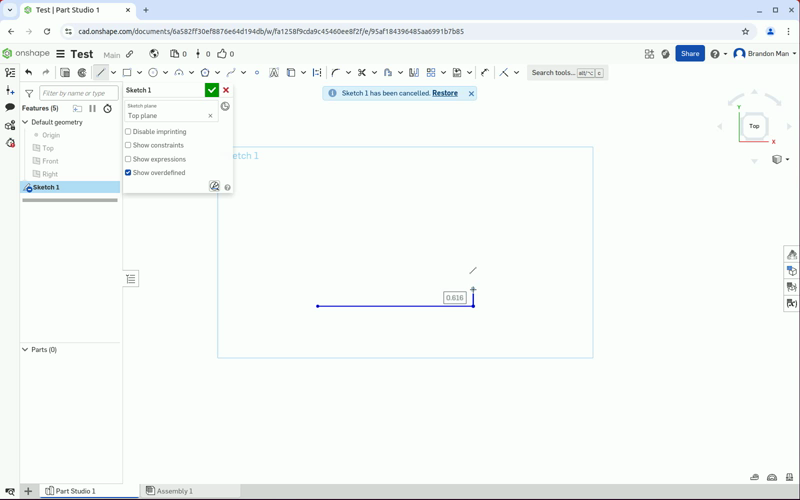
scroll(-6)
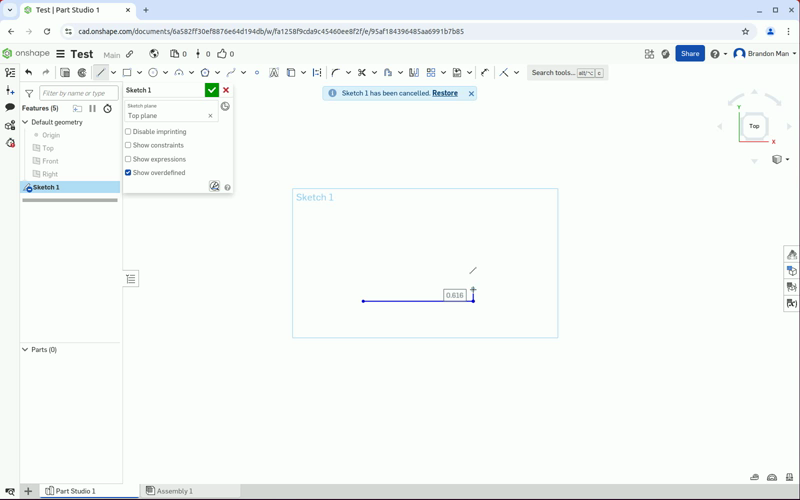
scroll(-6)
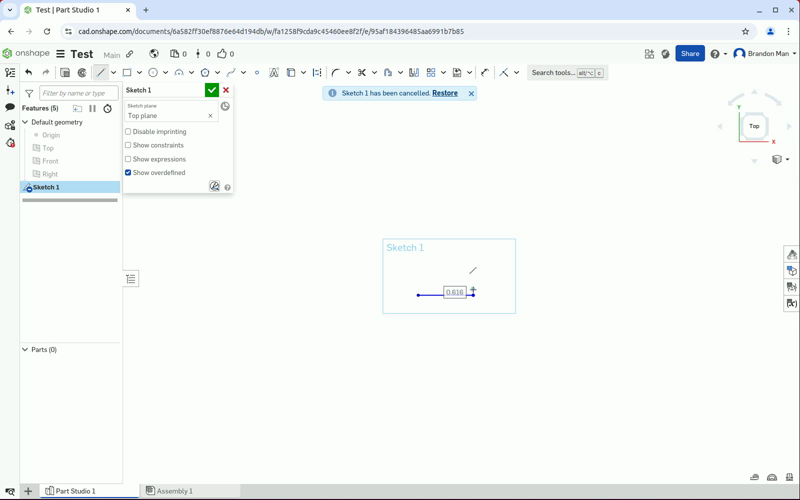
scroll(-6)
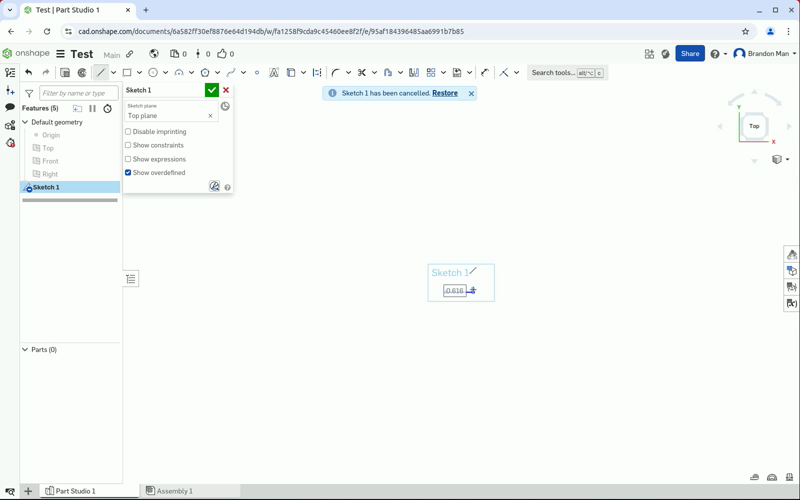
key_up(shift)
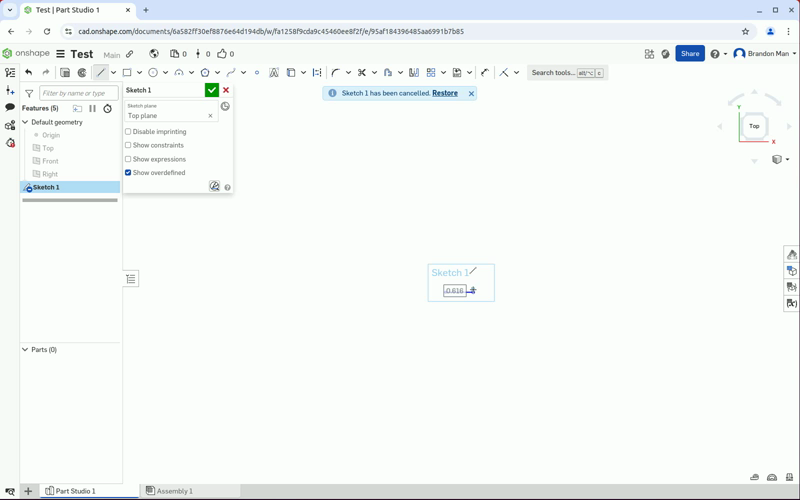
key(esc)
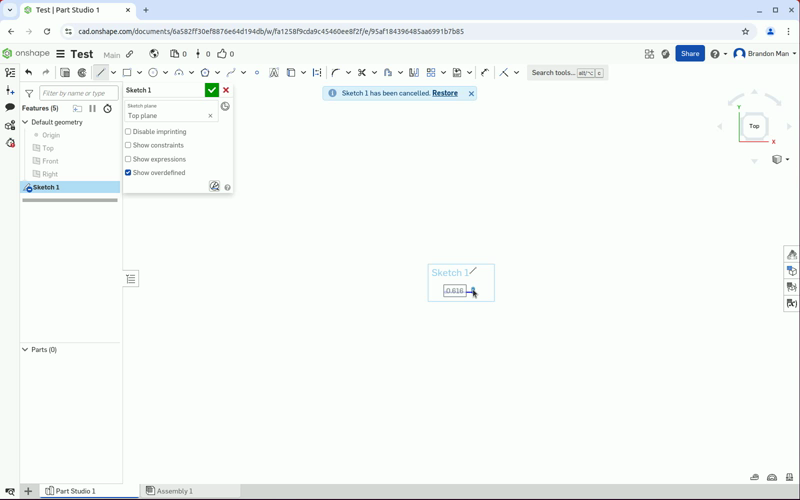
key(a)
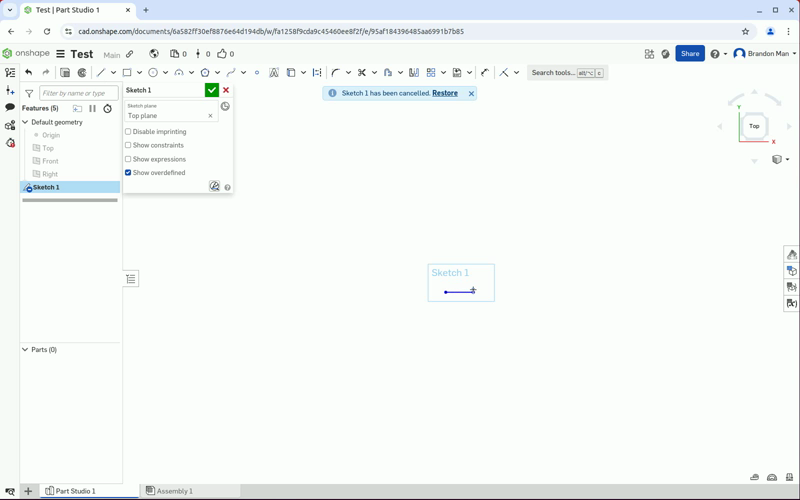
mouse_move(473, 289)
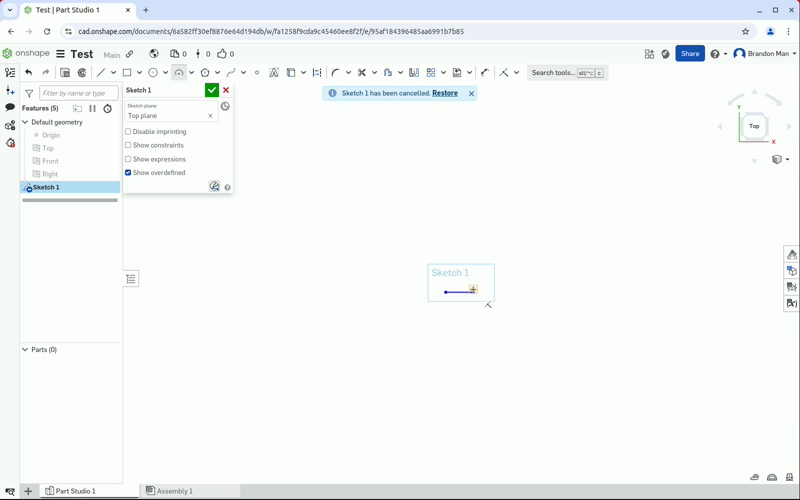
scroll(6)
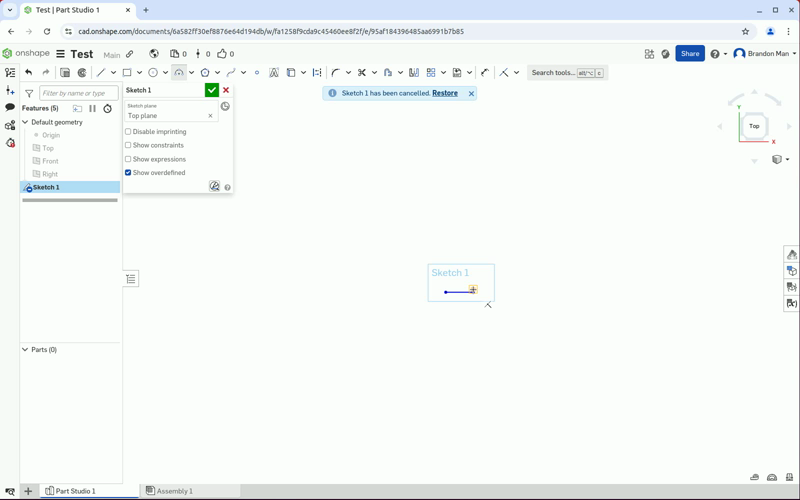
scroll(6)
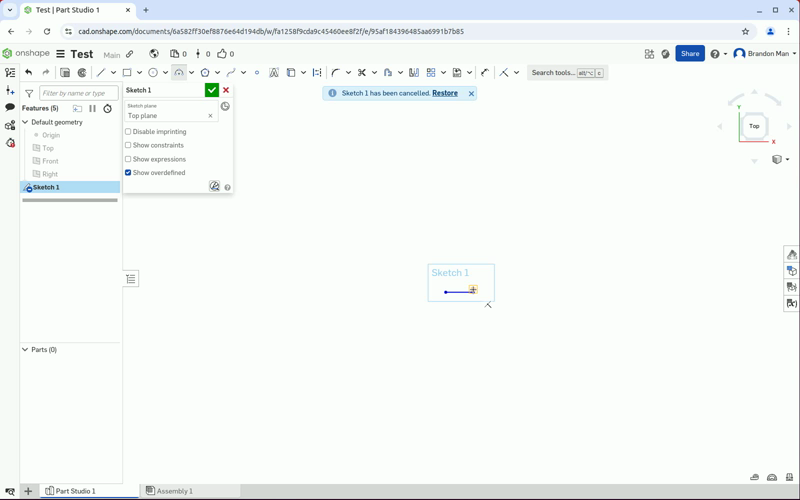
scroll(6)
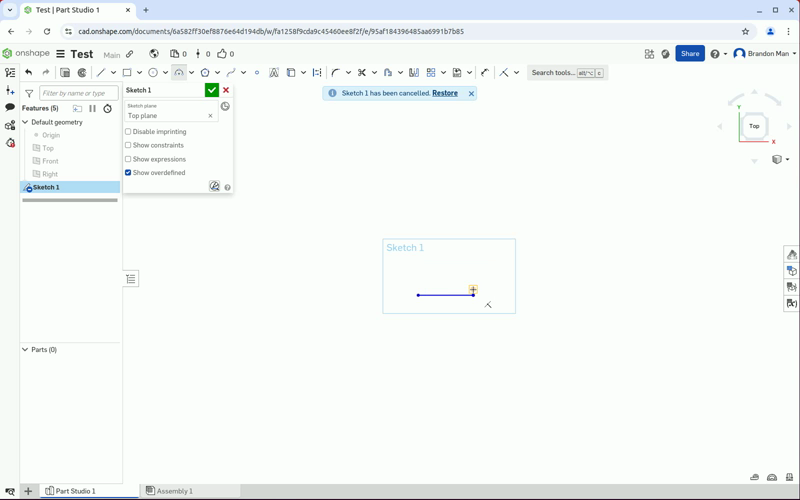
scroll(6)
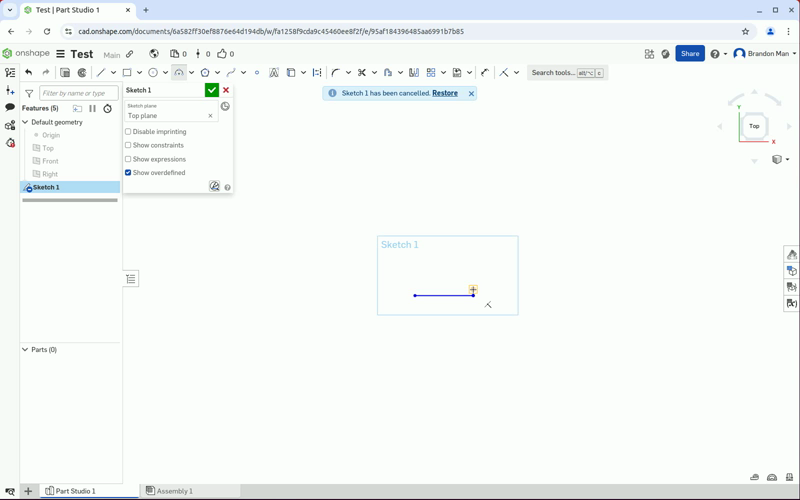
scroll(6)
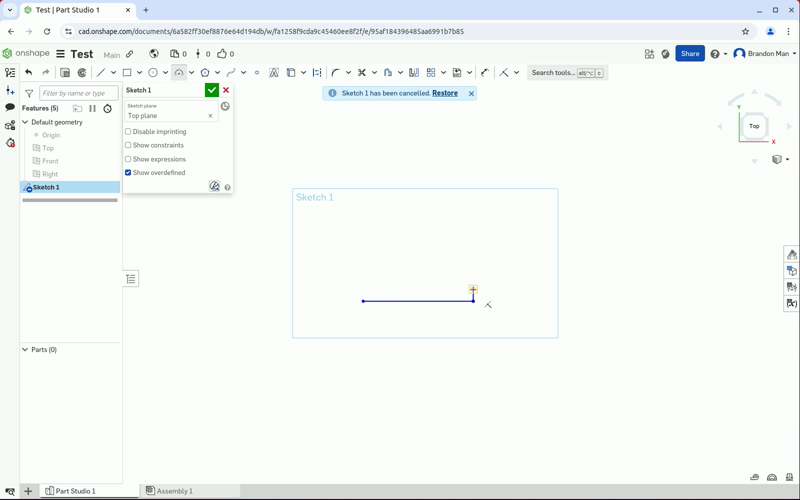
scroll(6)
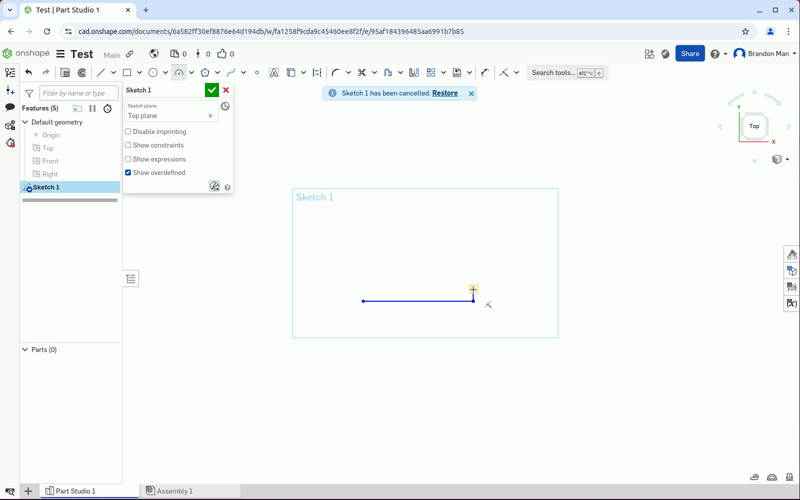
scroll(6)
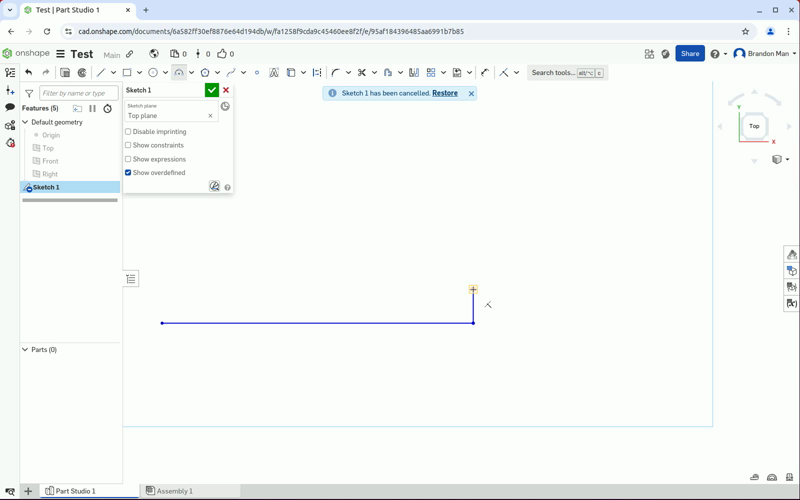
click(473, 289)
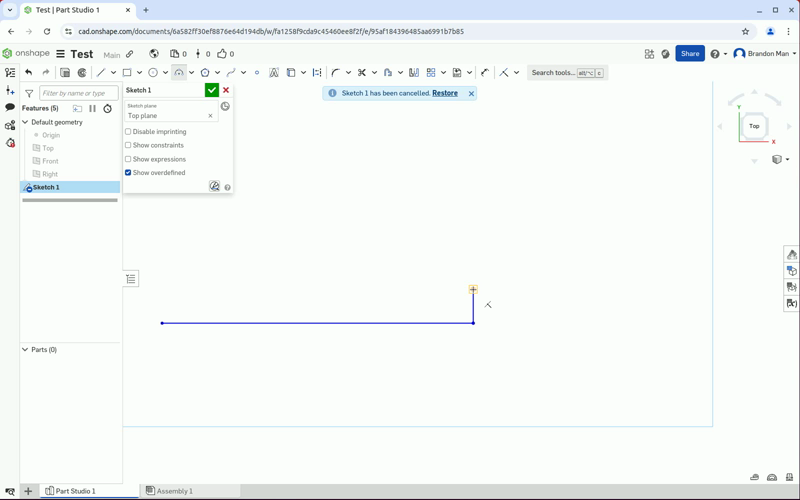
scroll(-6)
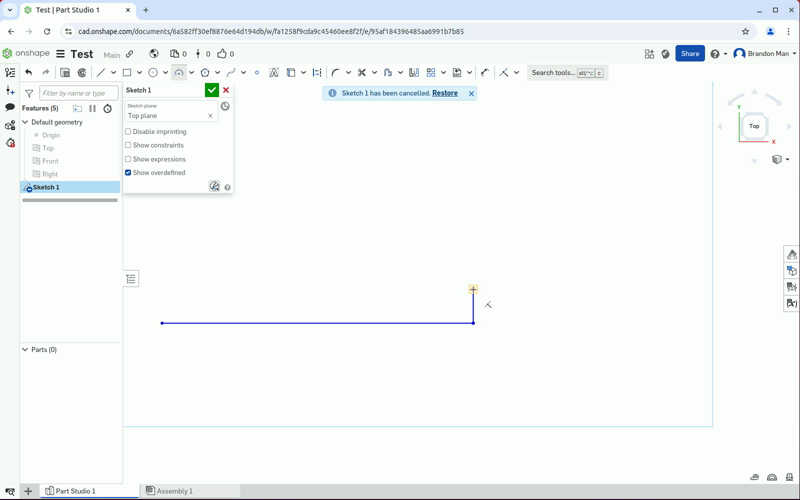
scroll(-6)
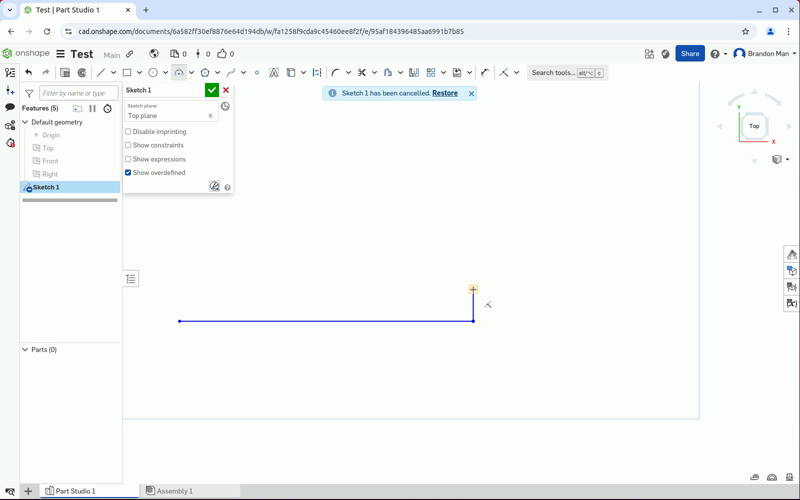
scroll(-6)
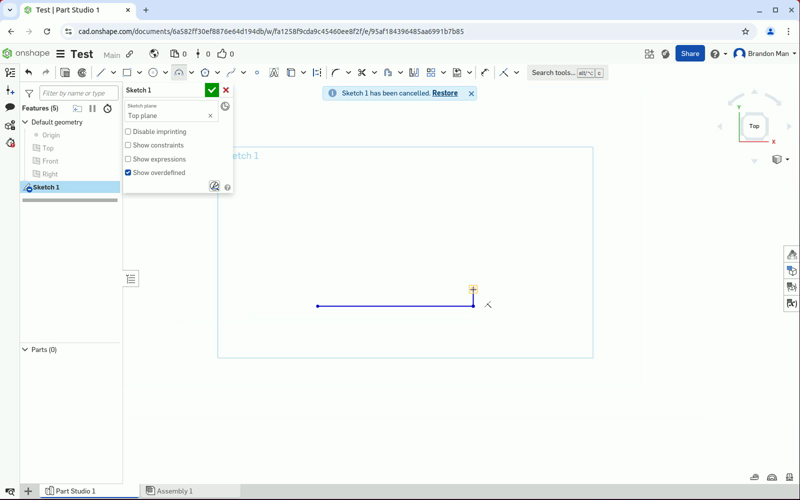
scroll(-6)
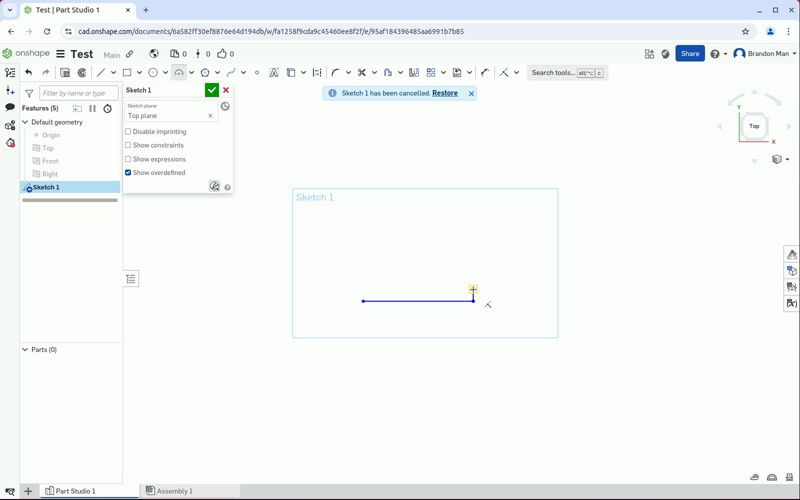
scroll(-6)
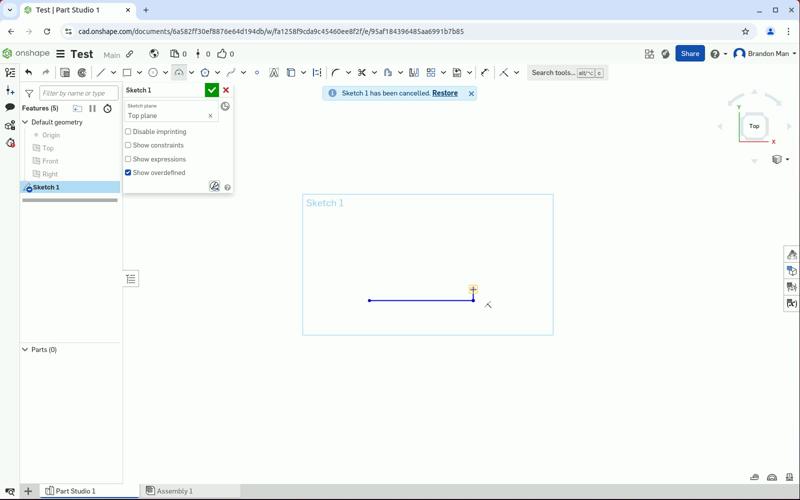
scroll(-6)
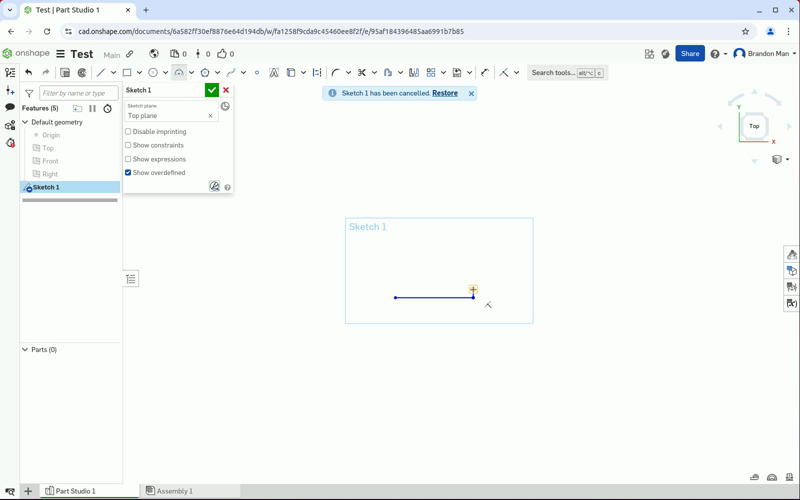
scroll(-6)
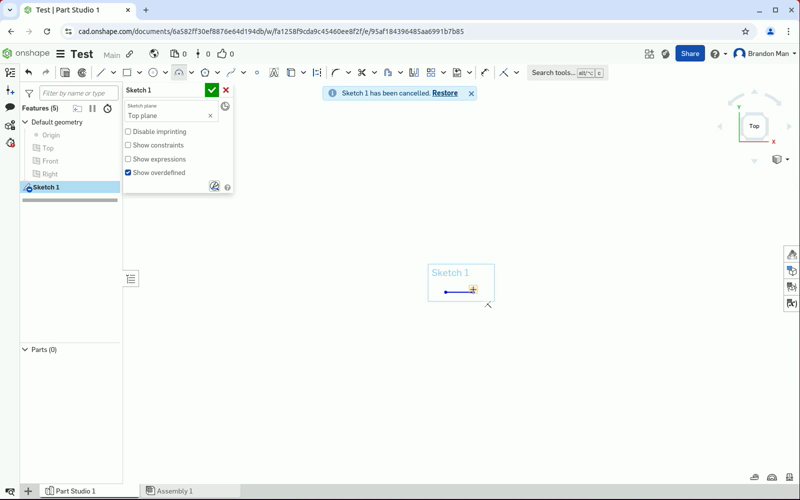
key_down(shift)
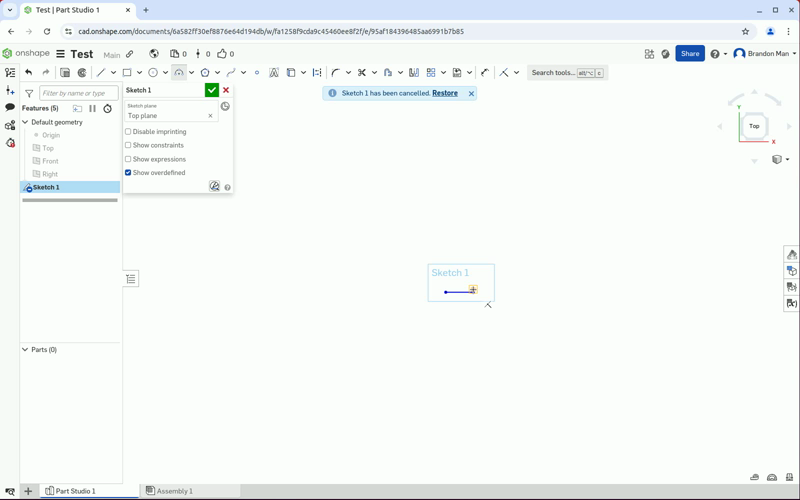
mouse_move(448, 277)
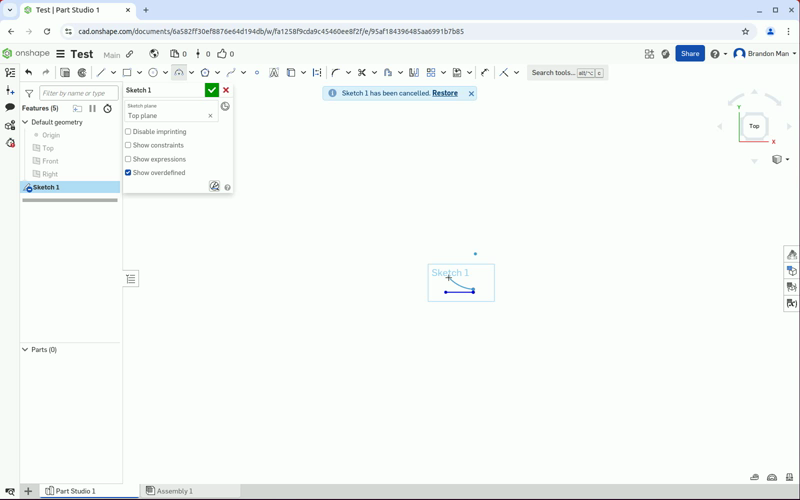
click(448, 277)
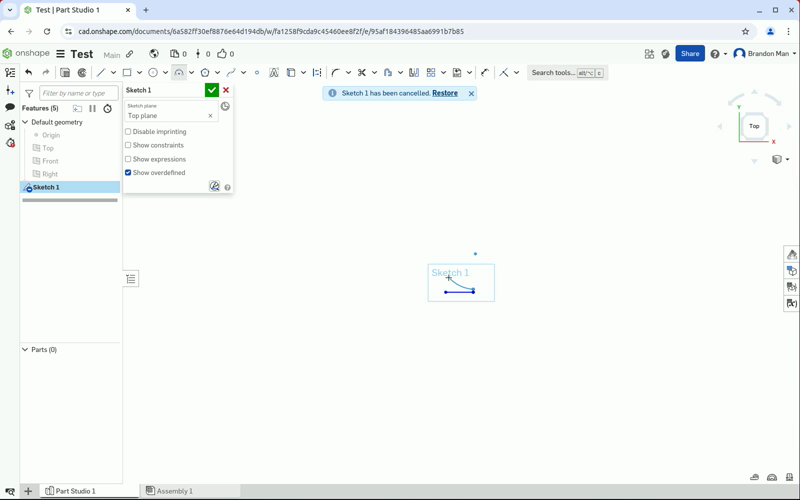
mouse_move(459, 286)
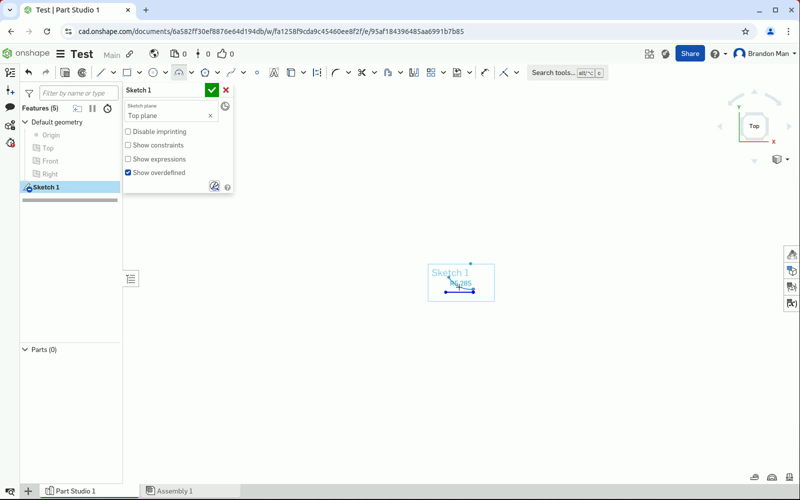
click(459, 286)
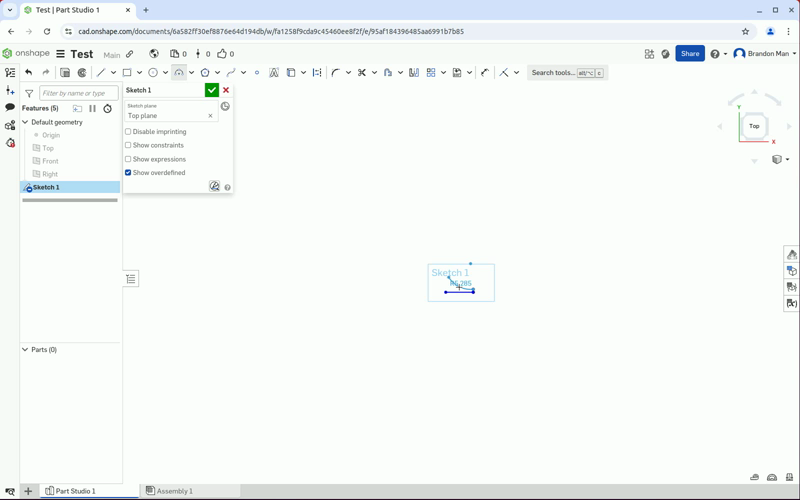
key_up(shift)
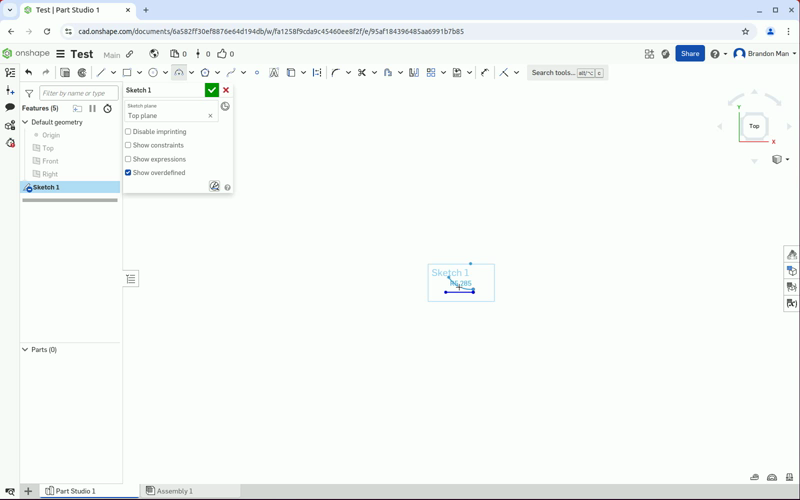
key(esc)
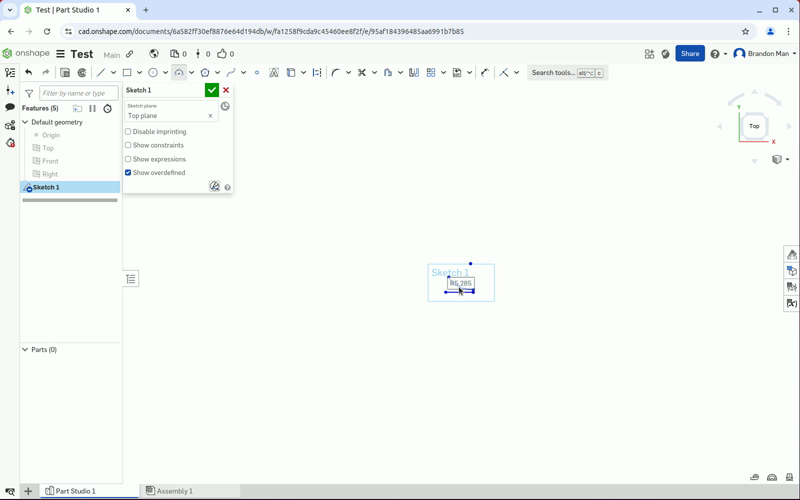
key(l)
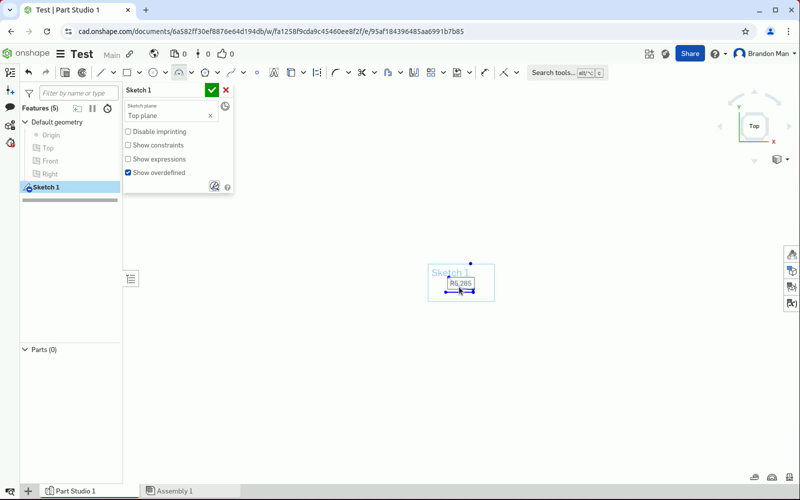
mouse_move(448, 277)
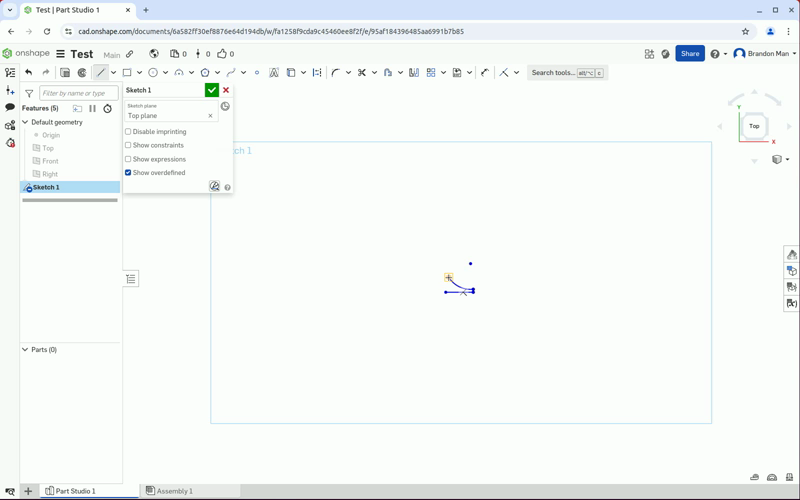
click(448, 277)
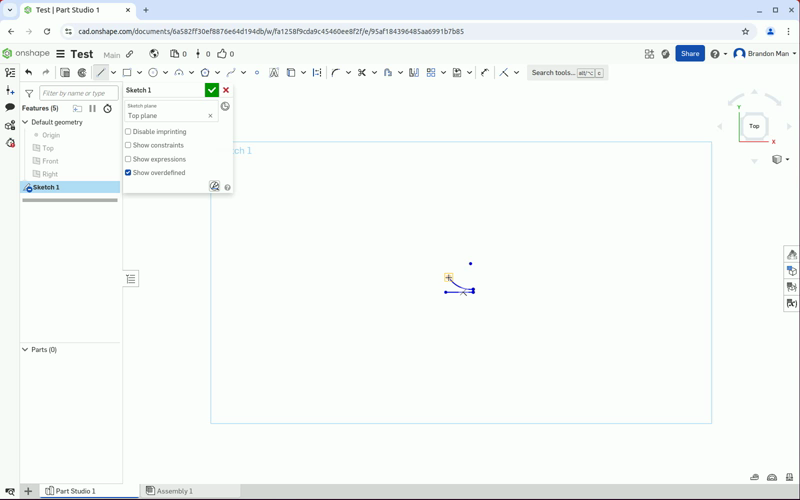
key_down(shift)
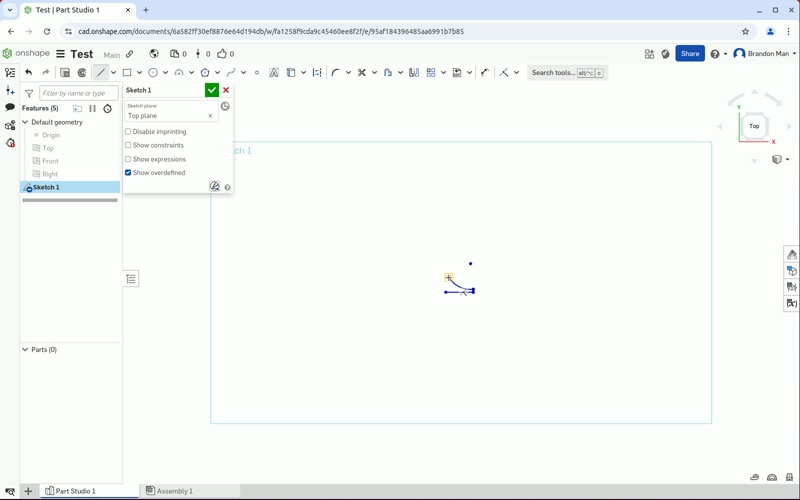
mouse_move(478, 277)
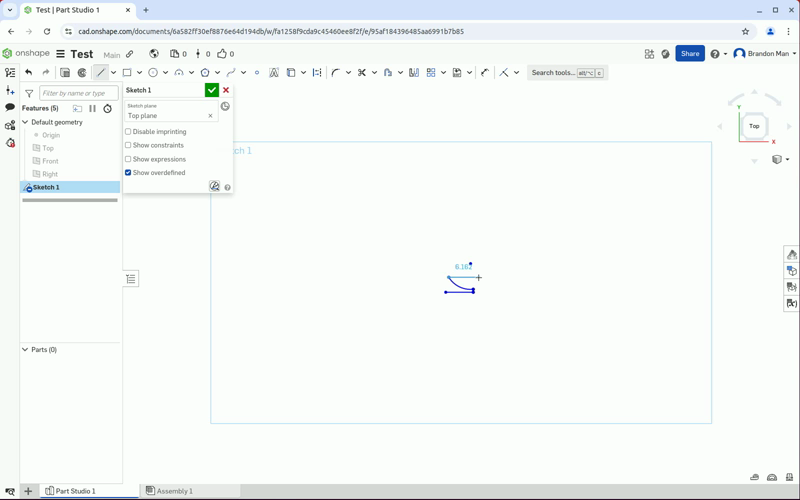
mouse_move(445, 277)
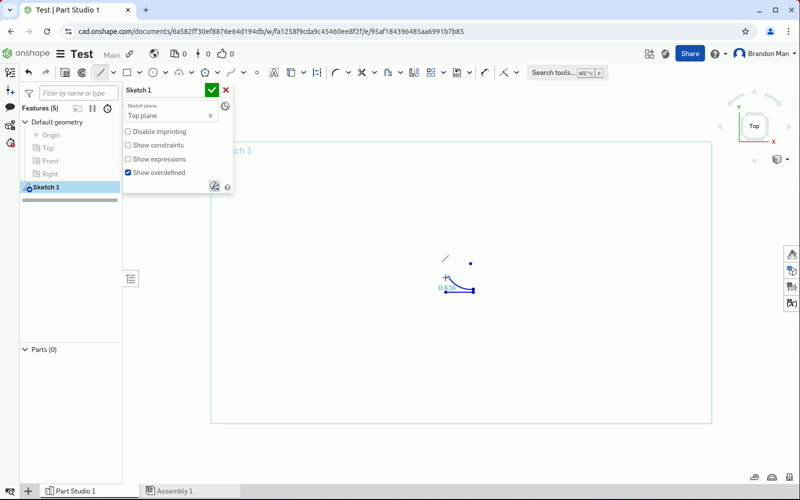
scroll(6)
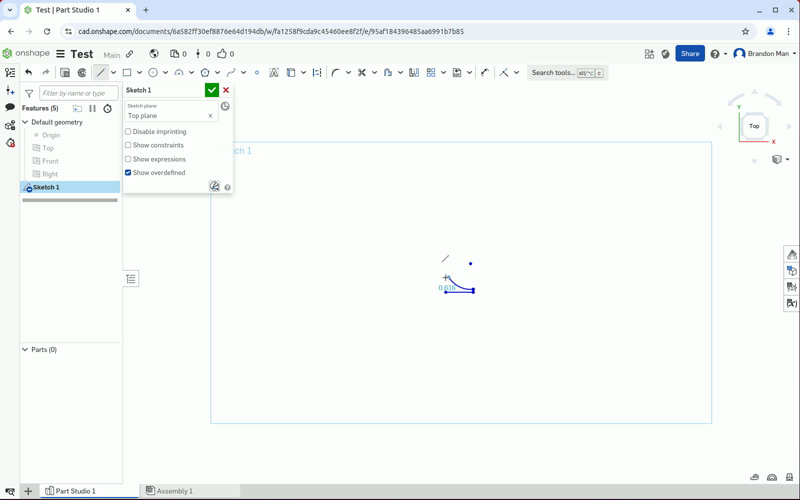
scroll(6)
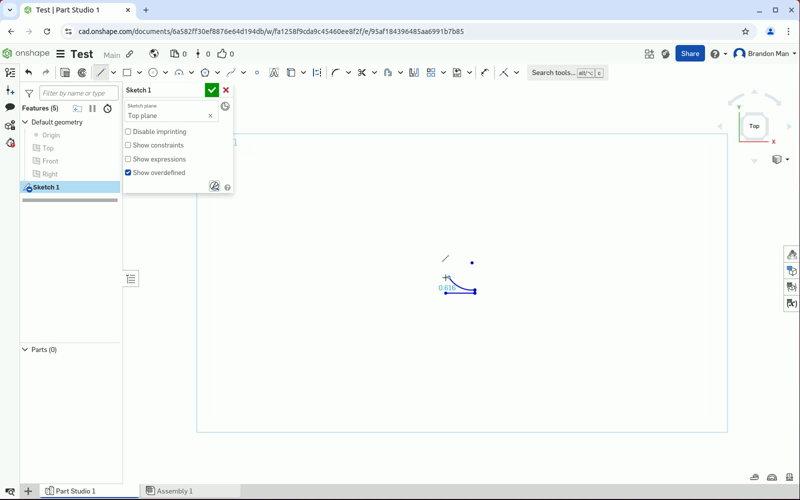
scroll(6)
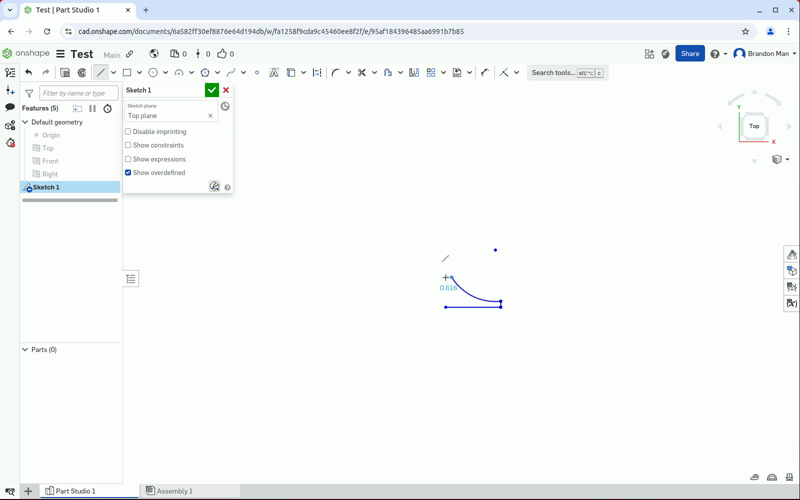
scroll(6)
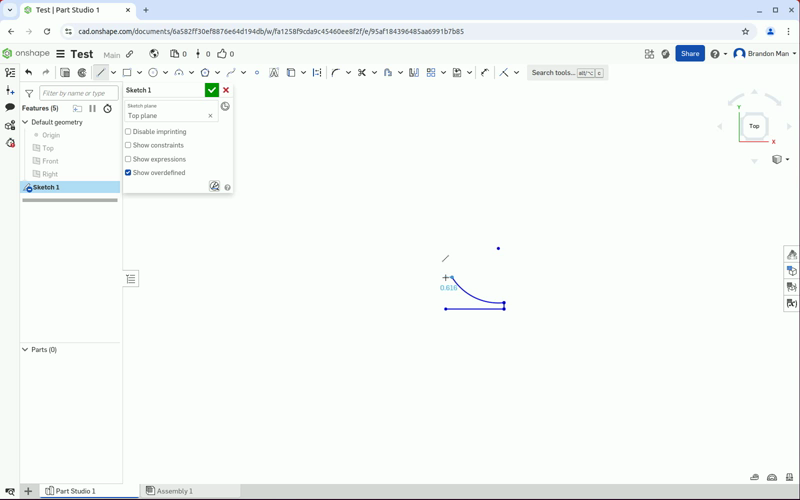
scroll(6)
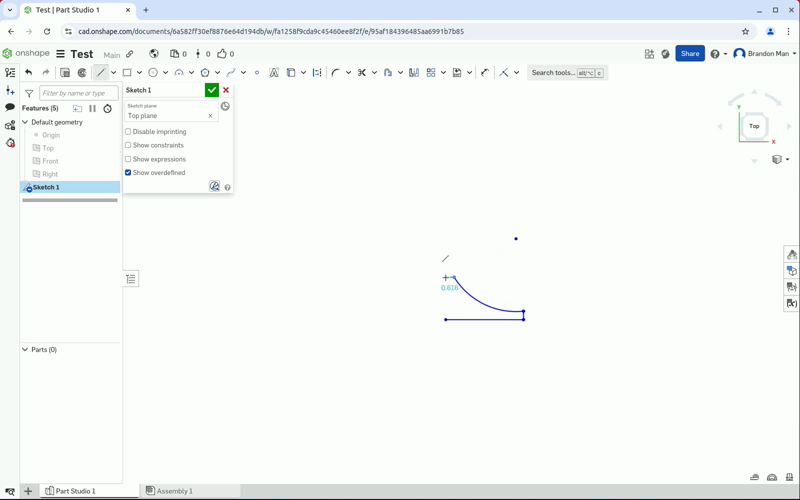
scroll(6)
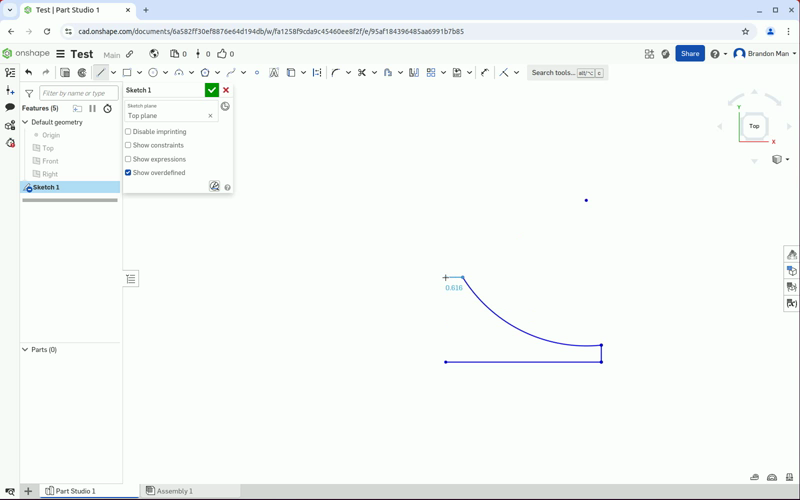
scroll(6)
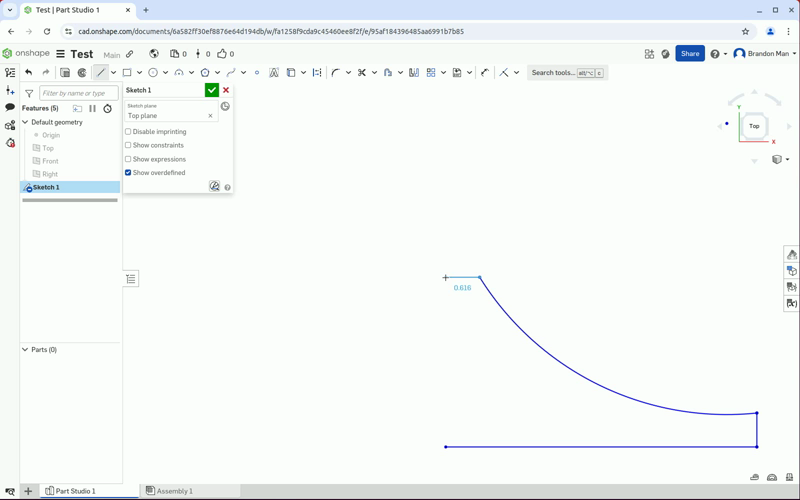
click(445, 277)
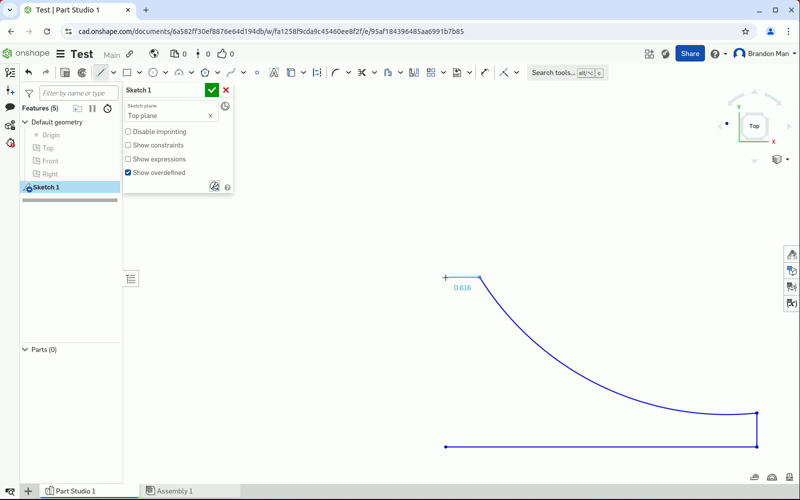
scroll(-6)
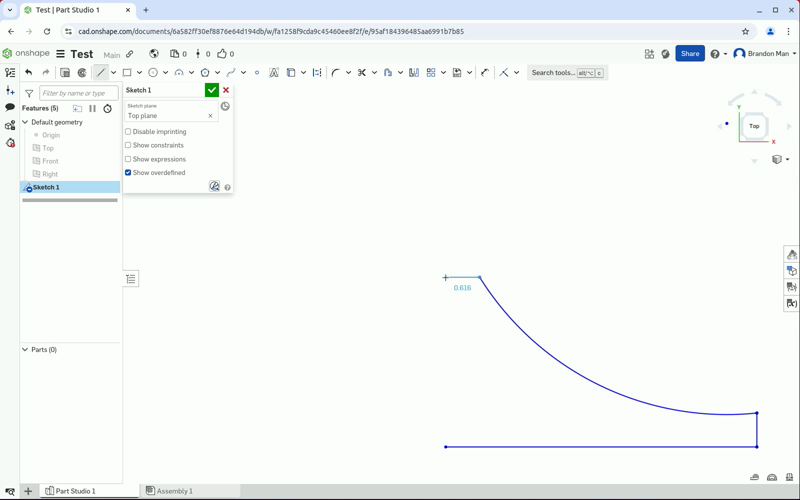
scroll(-6)
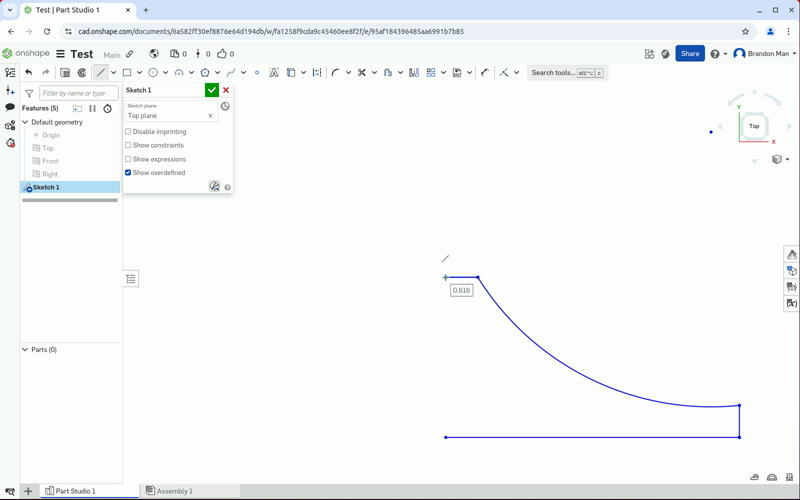
scroll(-6)
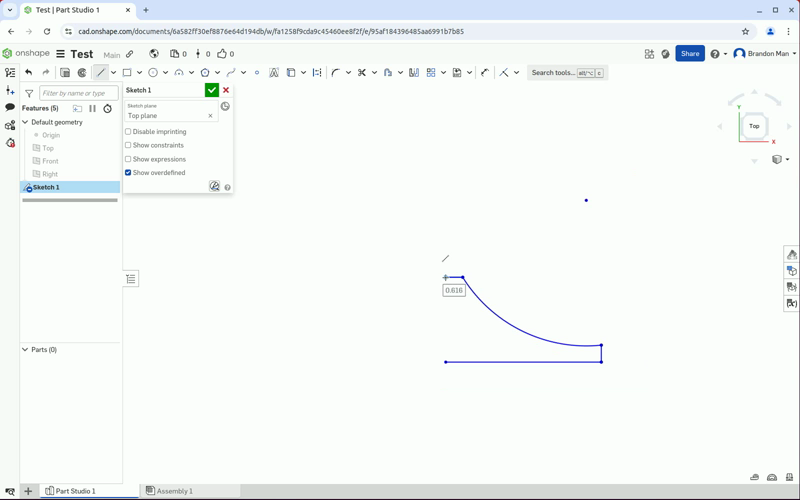
scroll(-6)
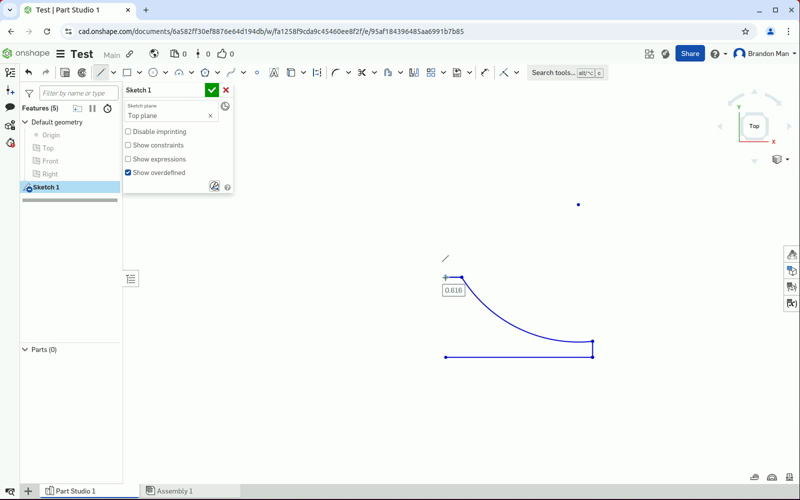
scroll(-6)
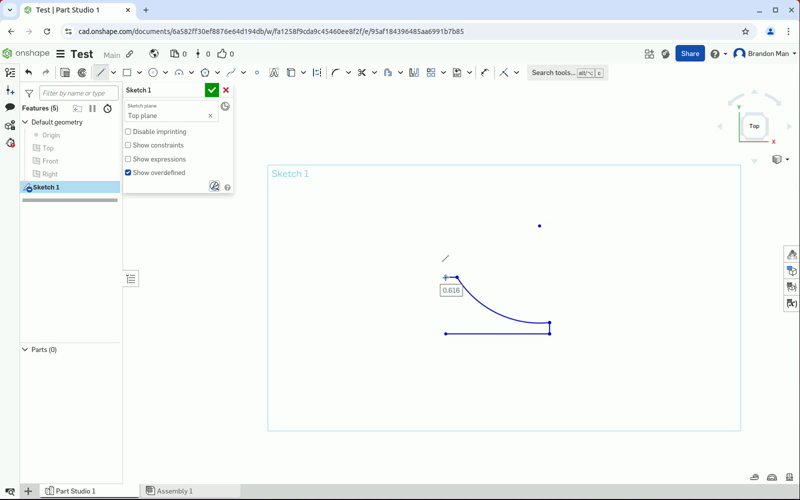
scroll(-6)
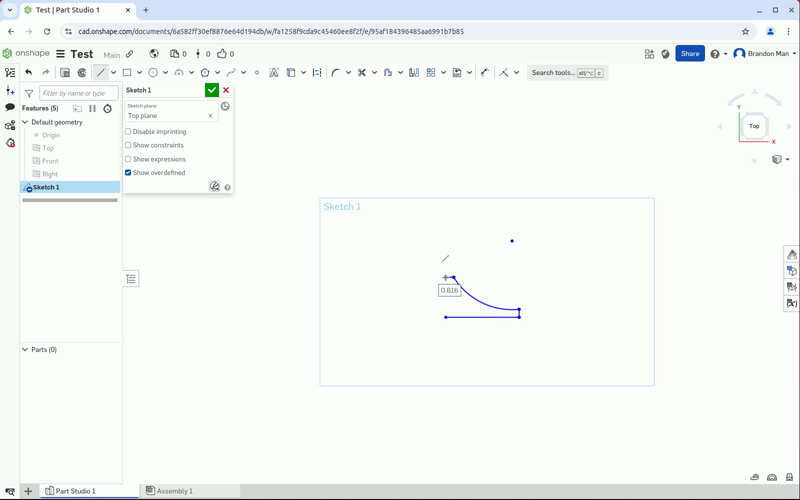
scroll(-6)
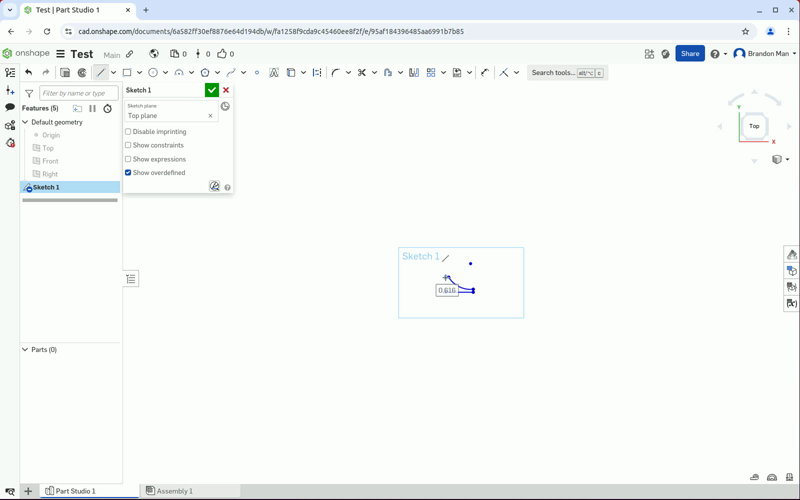
key_up(shift)
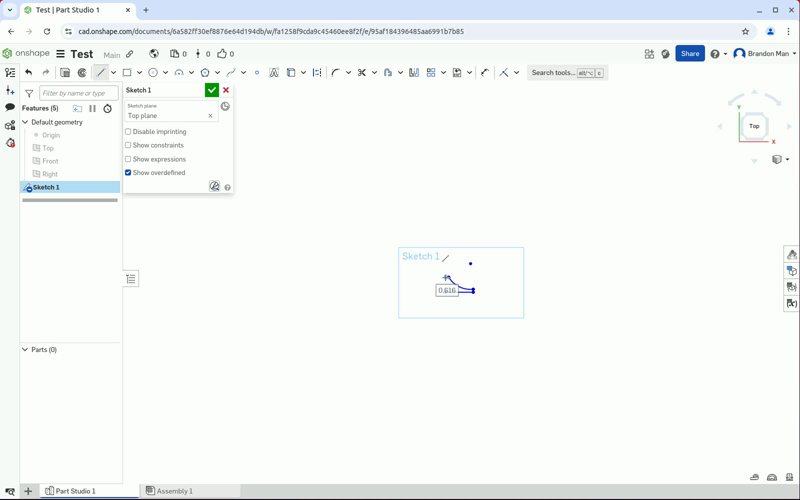
mouse_move(475, 277)
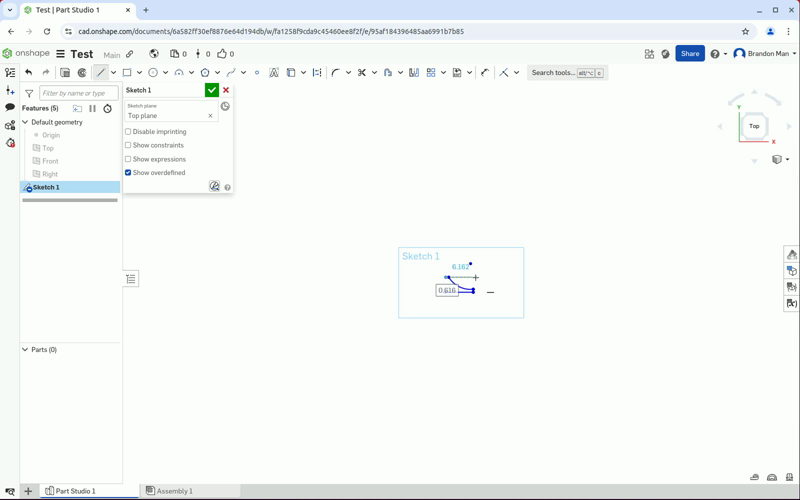
key_down(shift)
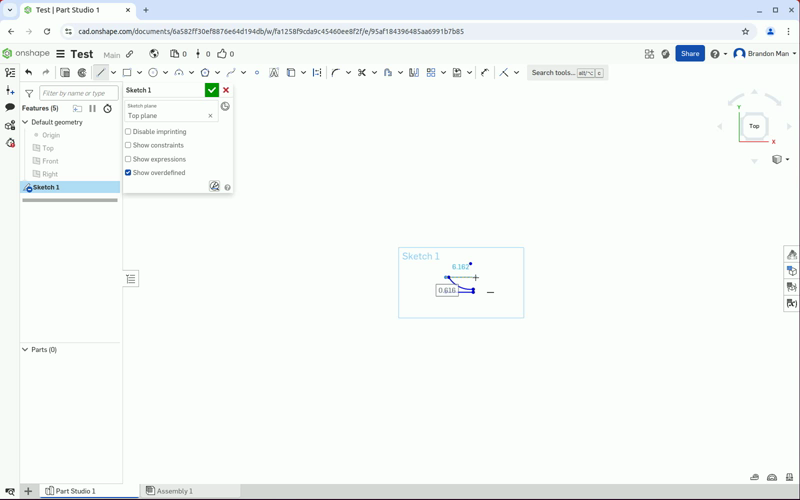
mouse_move(445, 292)
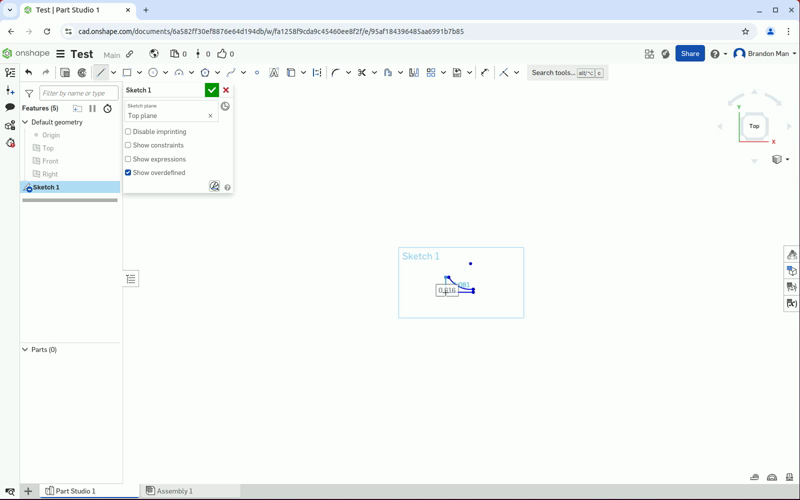
key_up(shift)
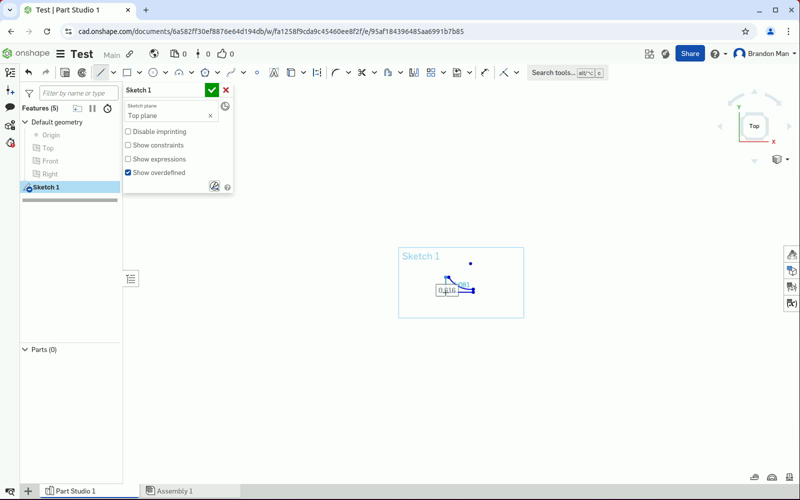
click(445, 292)
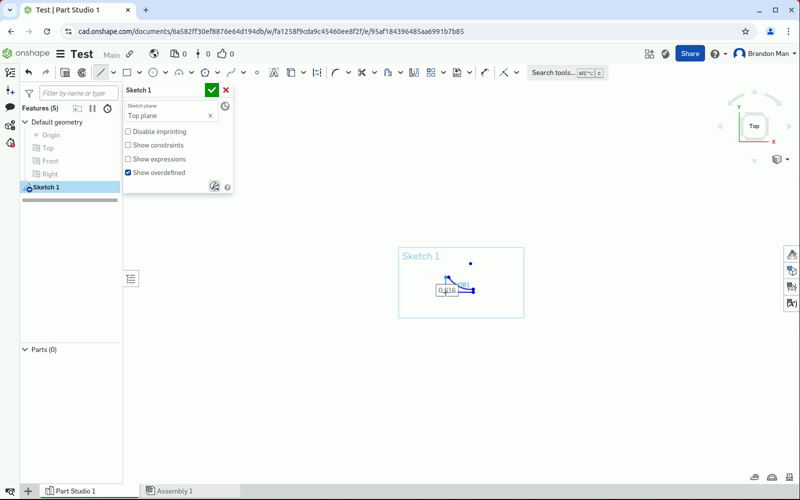
key(esc)
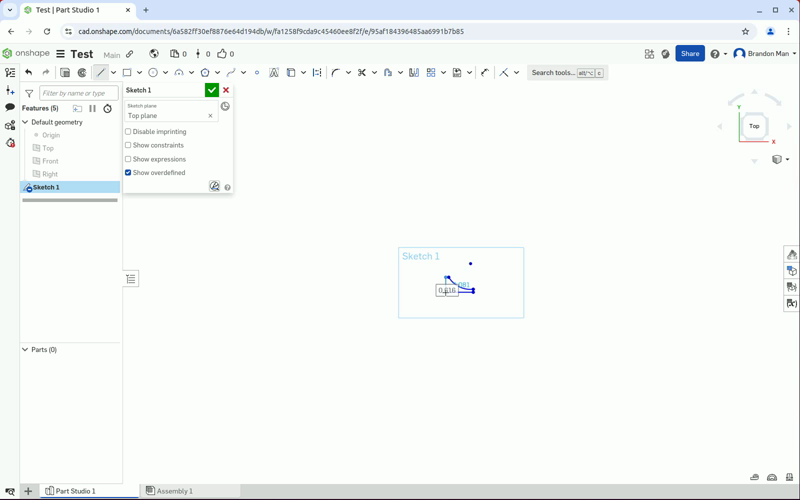
mouse_move(449, 280)
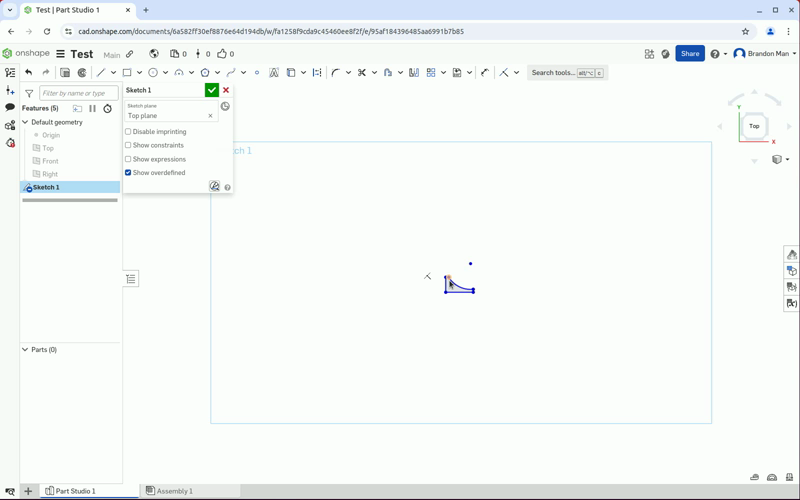
scroll(6)
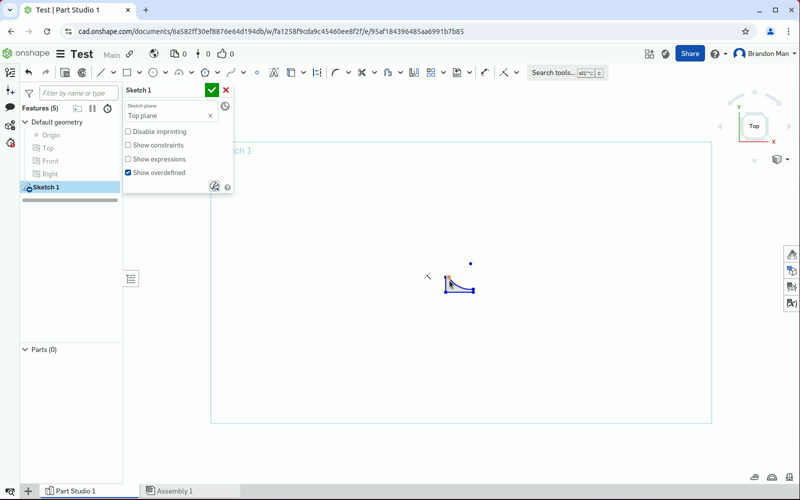
scroll(6)
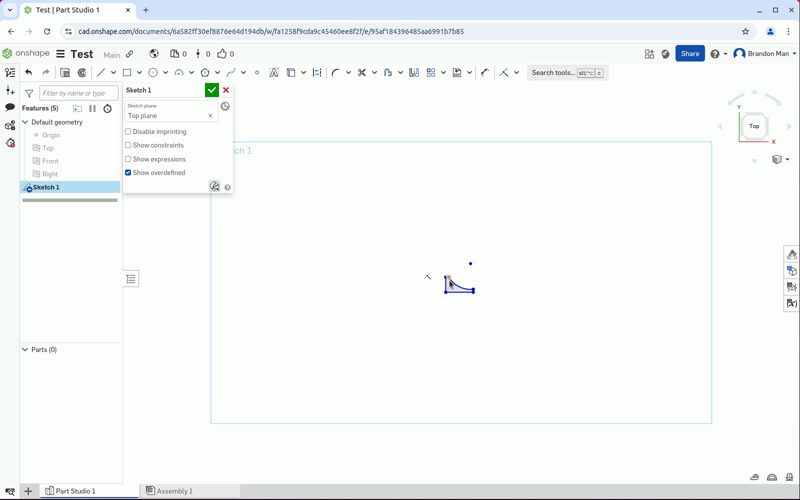
scroll(6)
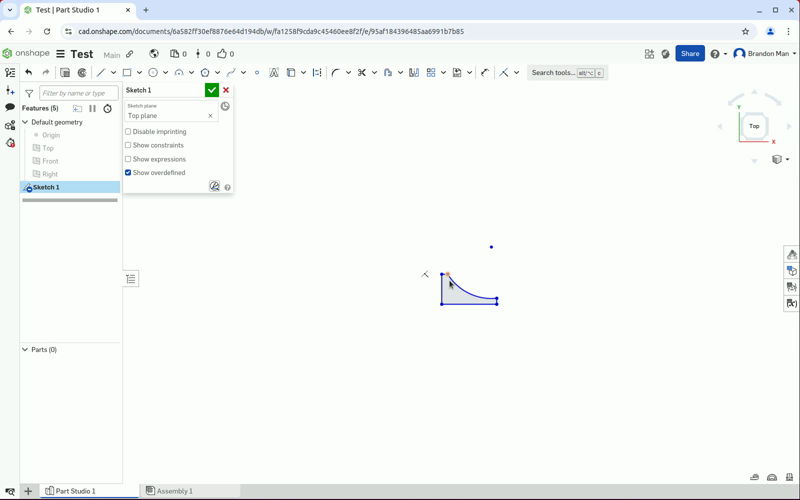
scroll(6)
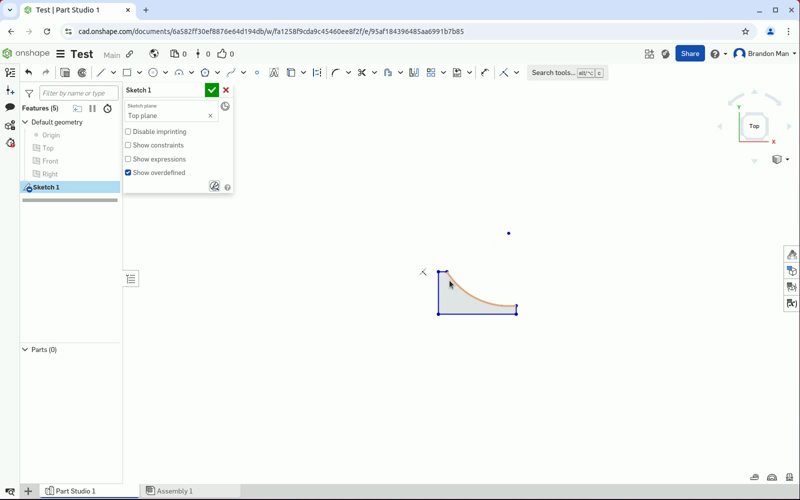
scroll(6)
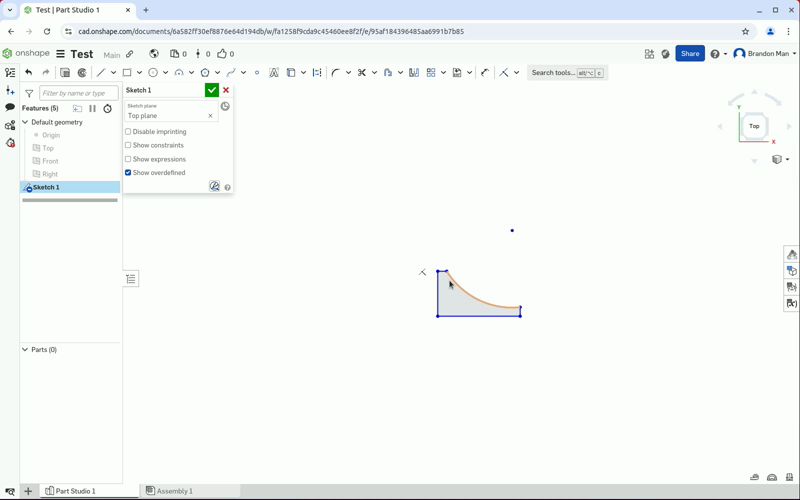
scroll(6)
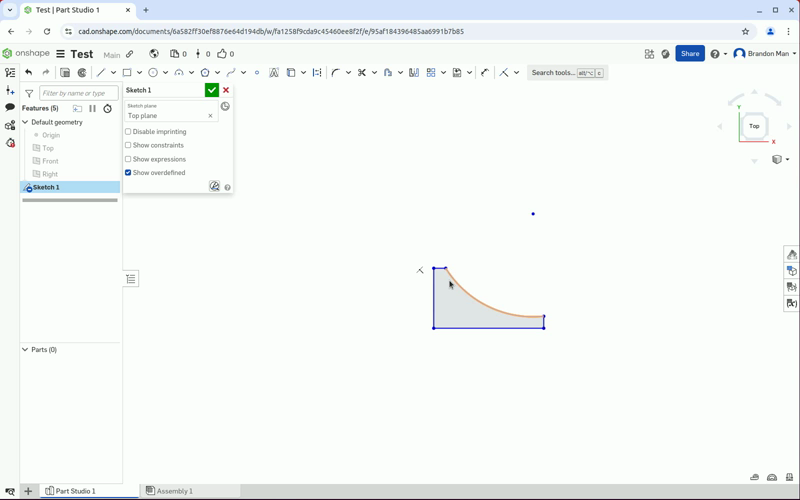
scroll(6)
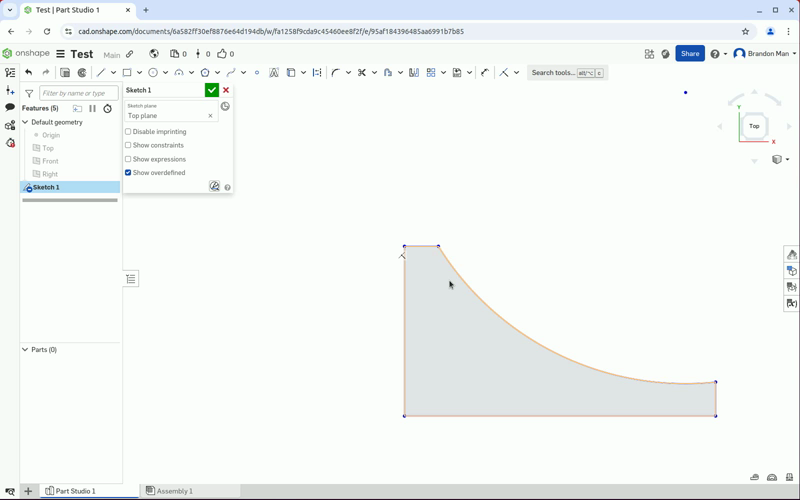
click(449, 280)
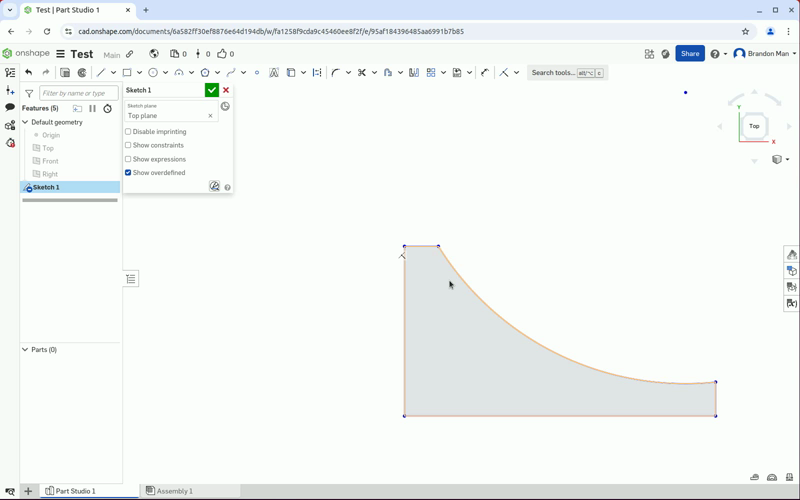
scroll(-6)
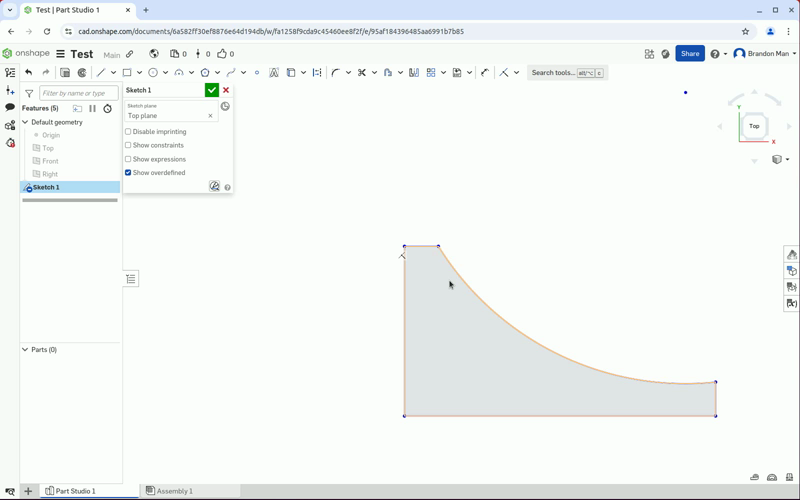
scroll(-6)
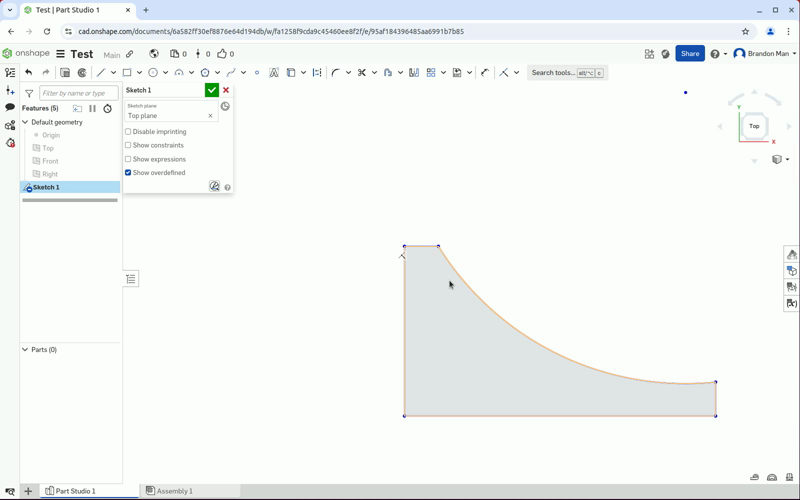
scroll(-6)
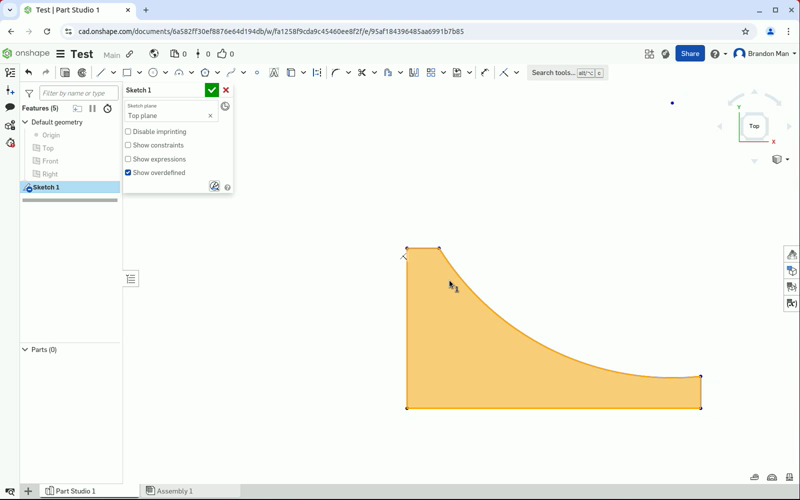
scroll(-6)
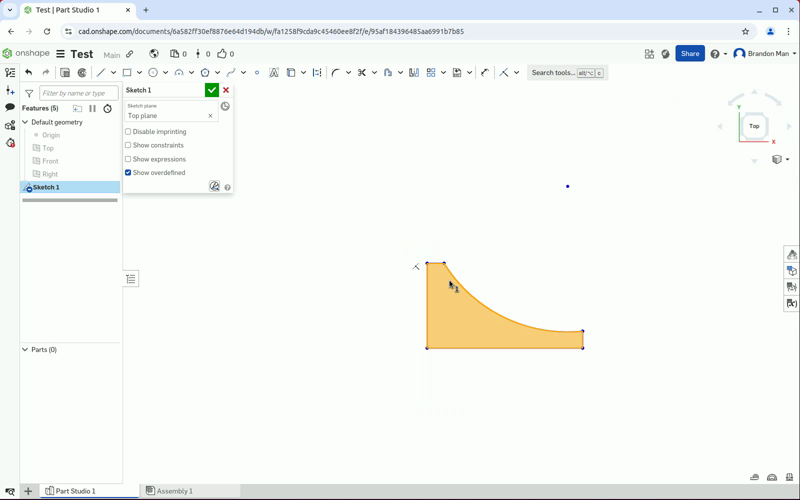
scroll(-6)
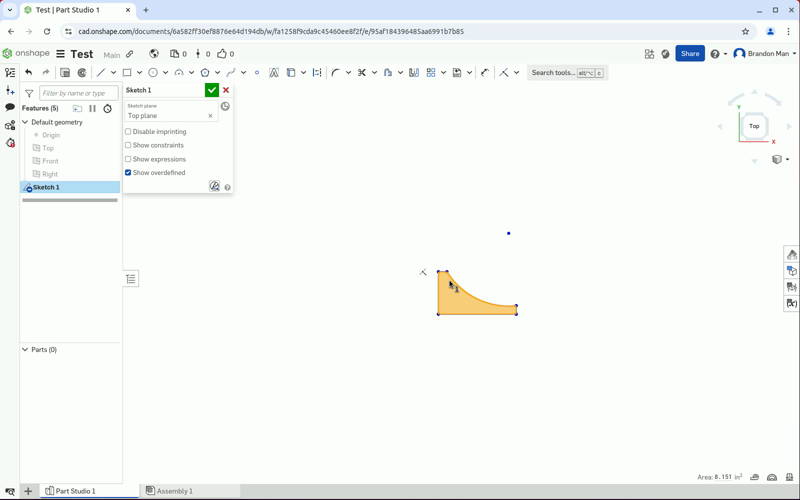
scroll(-6)
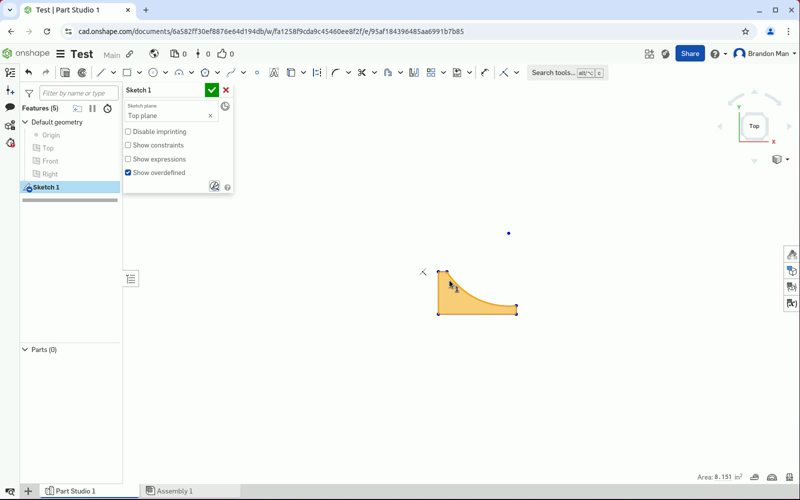
scroll(-6)
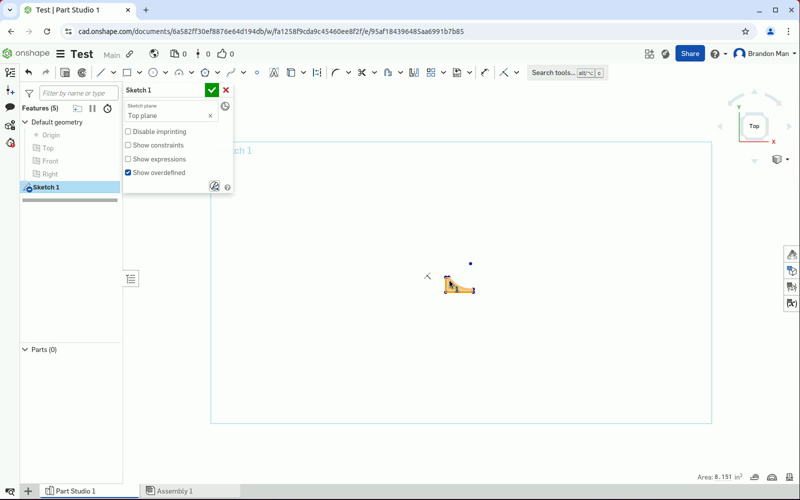
mouse_move(73, 352)
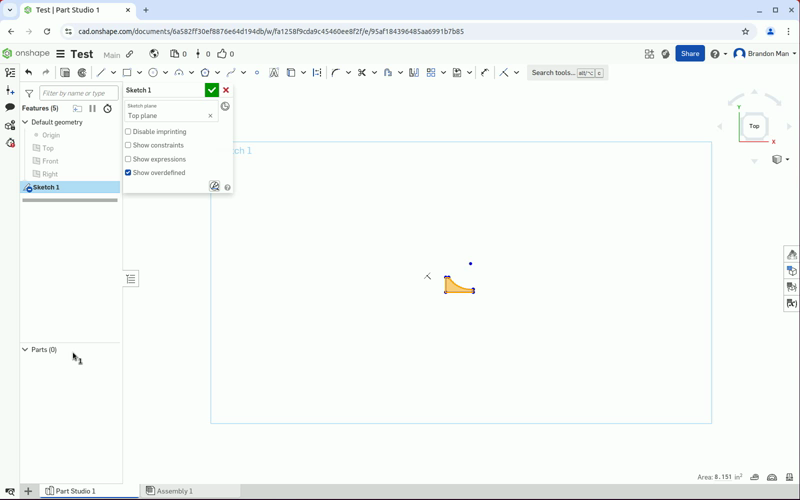
key(shift+y)
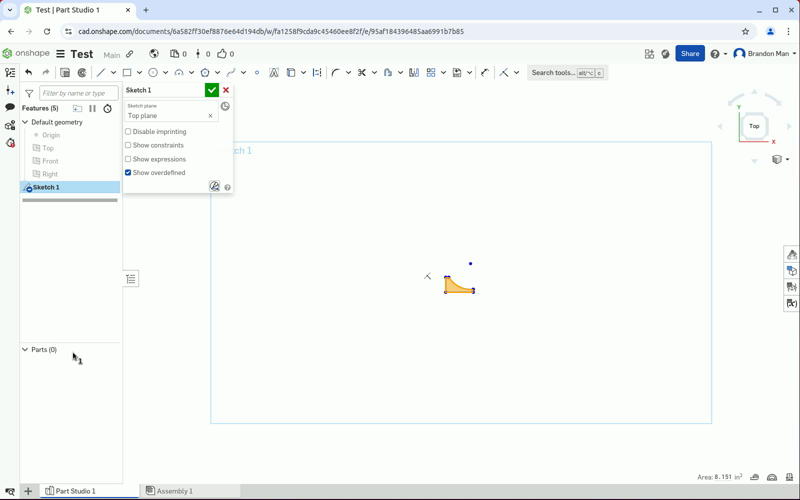
key(shift+e)
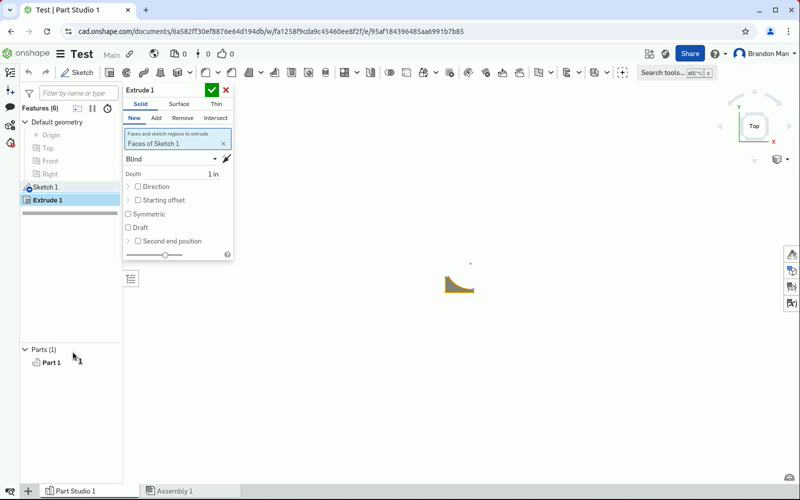
mouse_move(143, 106)
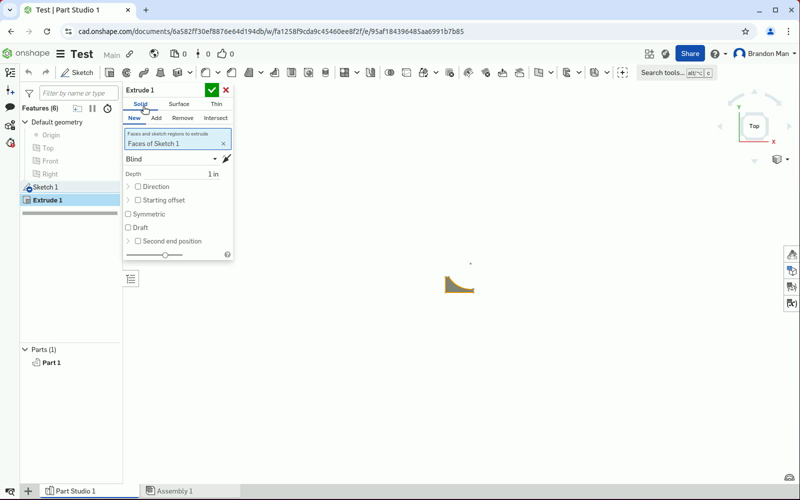
click(143, 106)
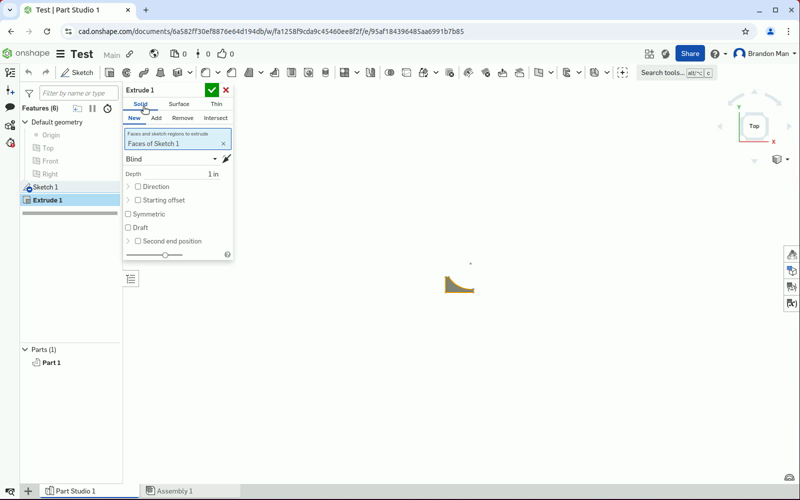
mouse_move(137, 120)
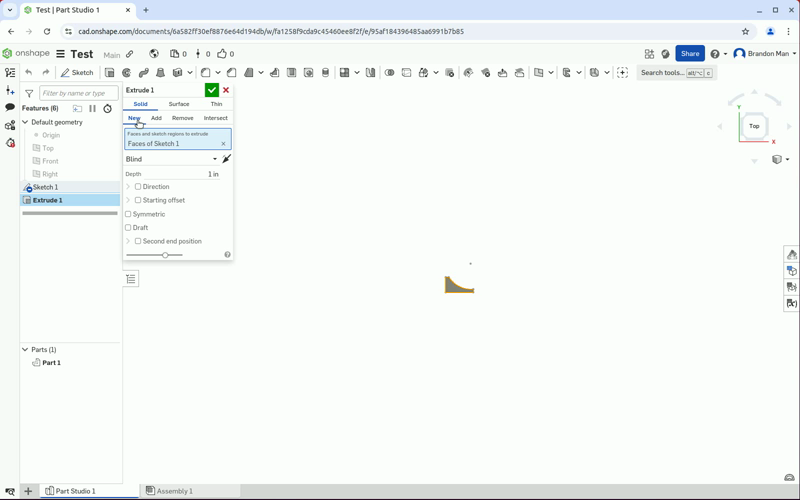
click(137, 120)
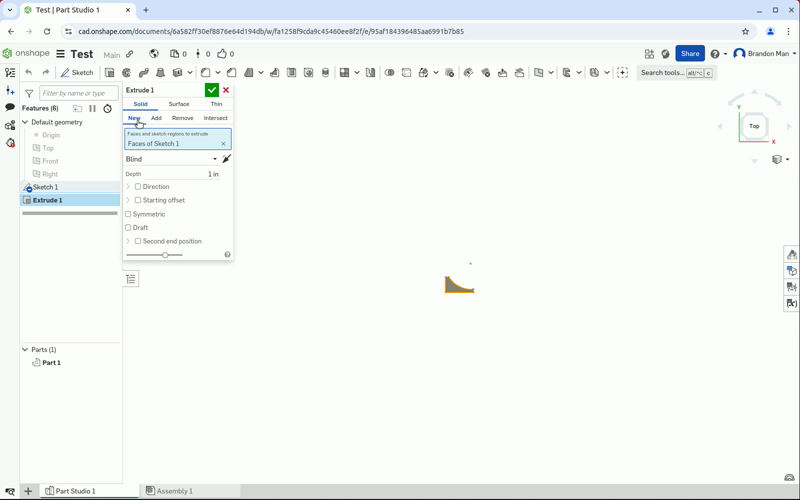
key(tab, 4)
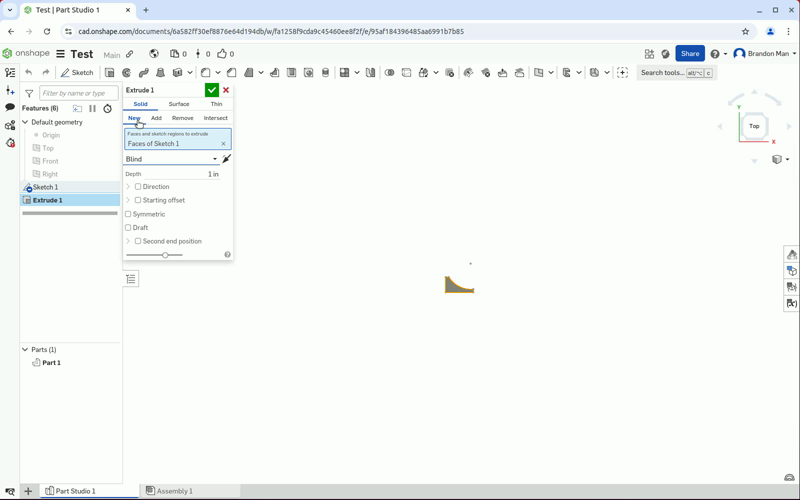
text(7.221)
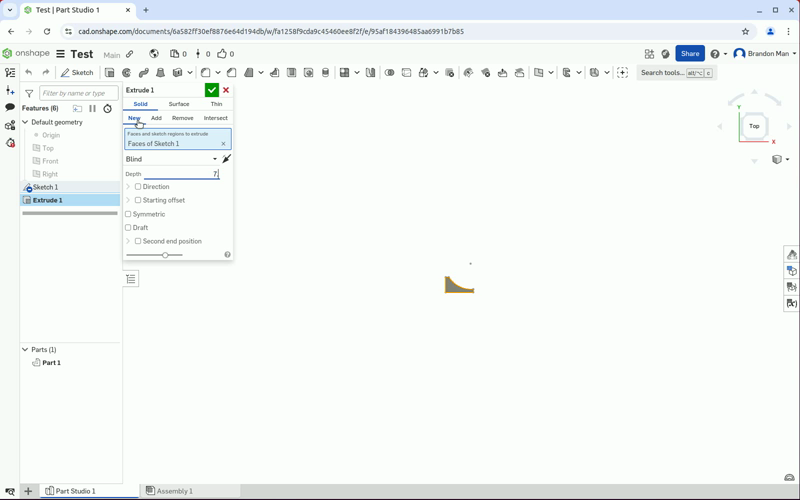
key(enter)
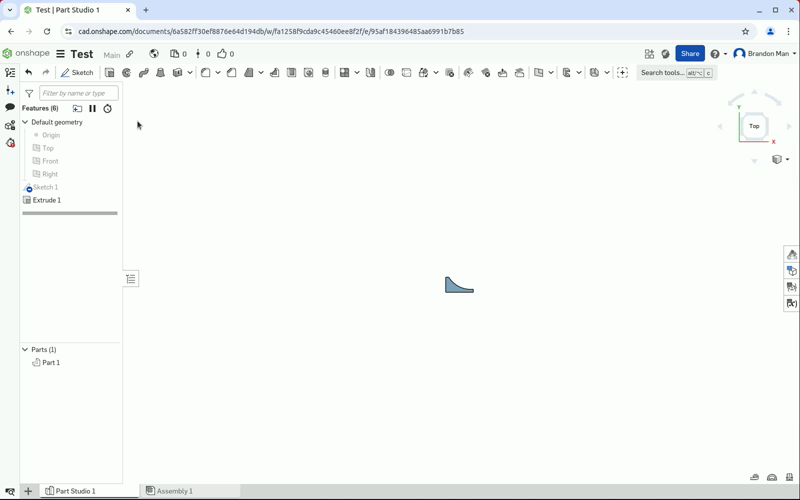
key(shift+h)
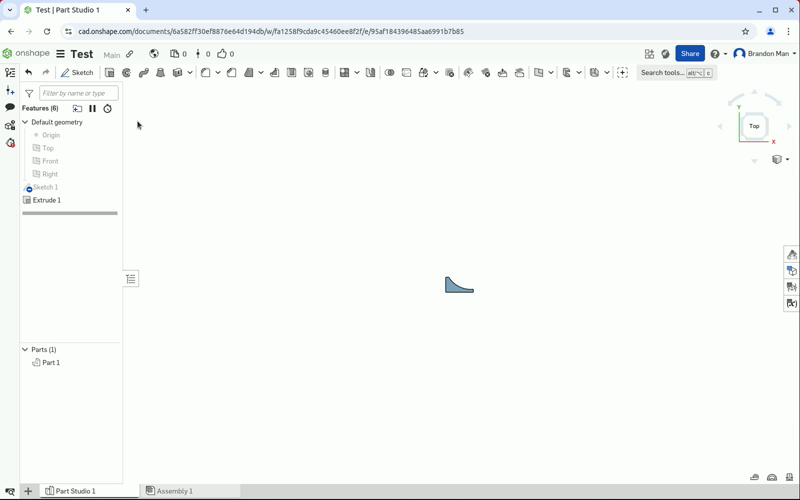
key(shift+h)
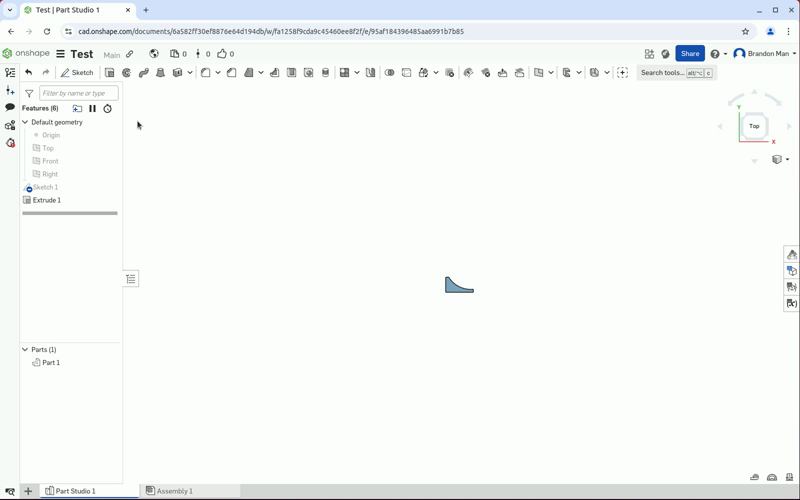
mouse_move(73, 189)
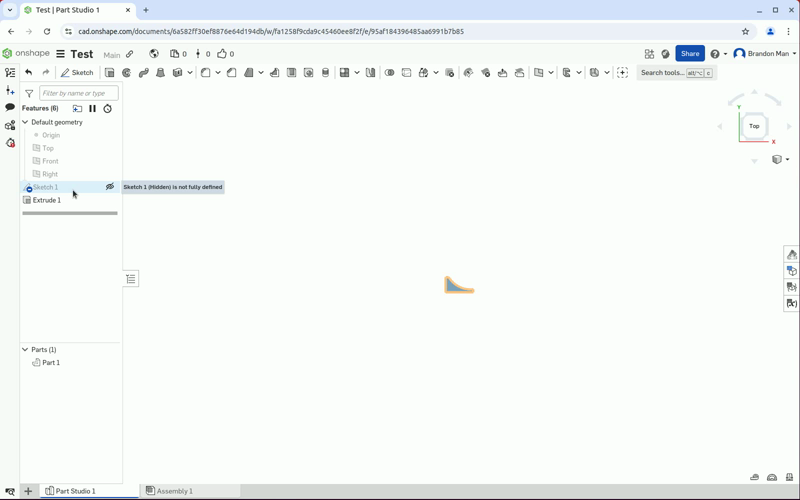
click(73, 189)
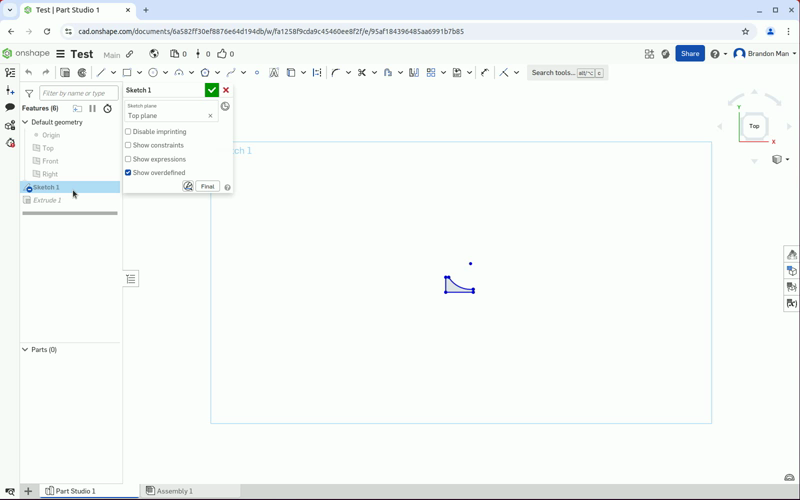
mouse_move(229, 92)
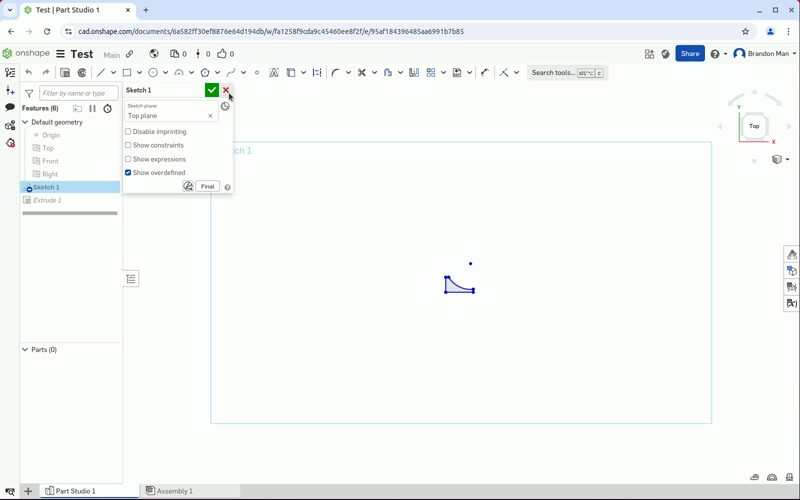
click(229, 92)
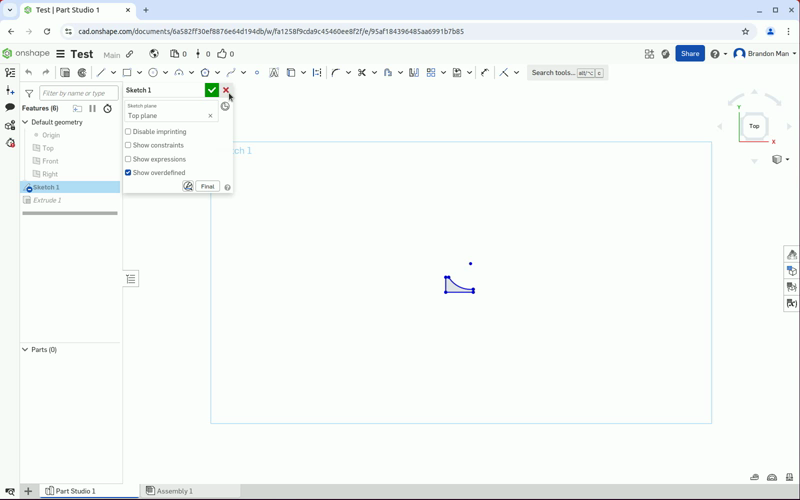
key(shift+s)
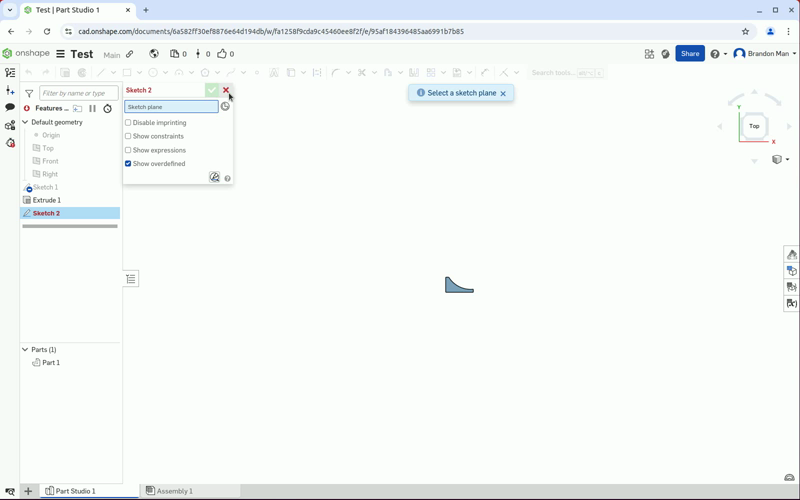
mouse_move(73, 150)
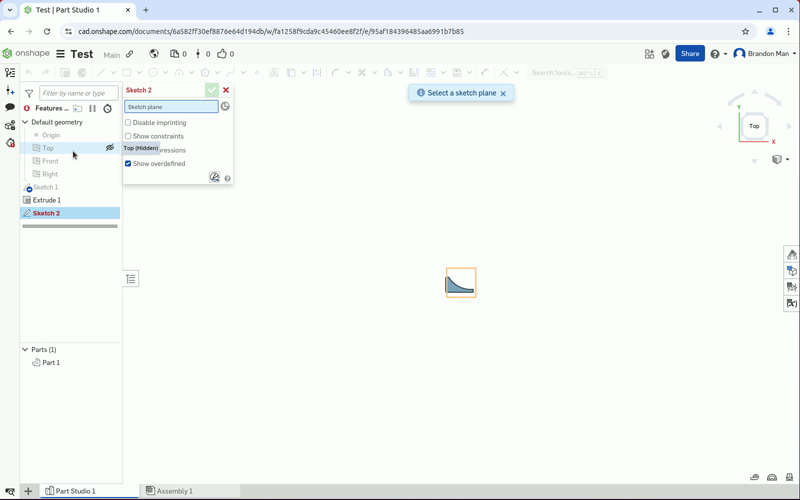
click(73, 150)
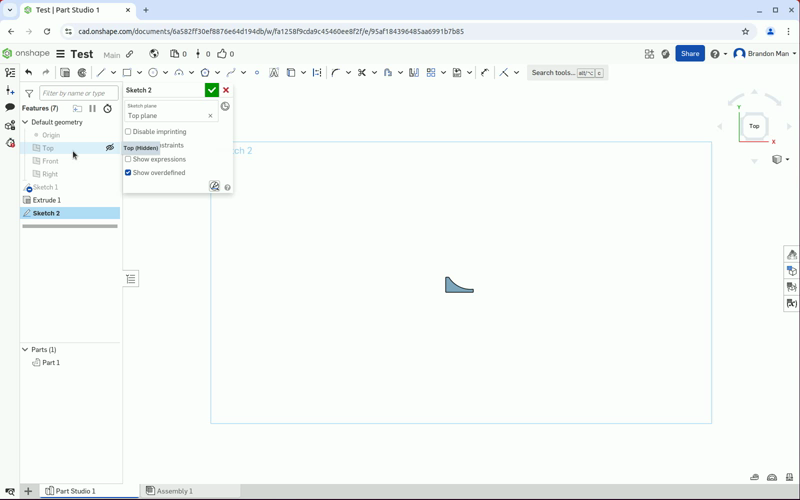
mouse_move(73, 352)
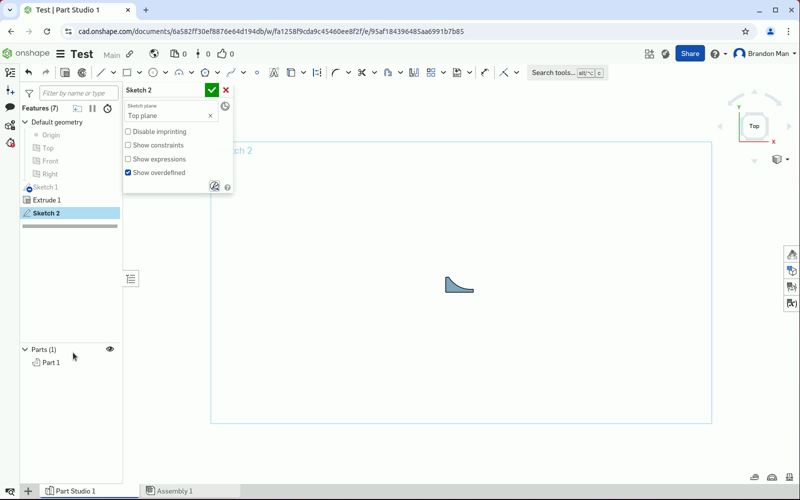
key(y)
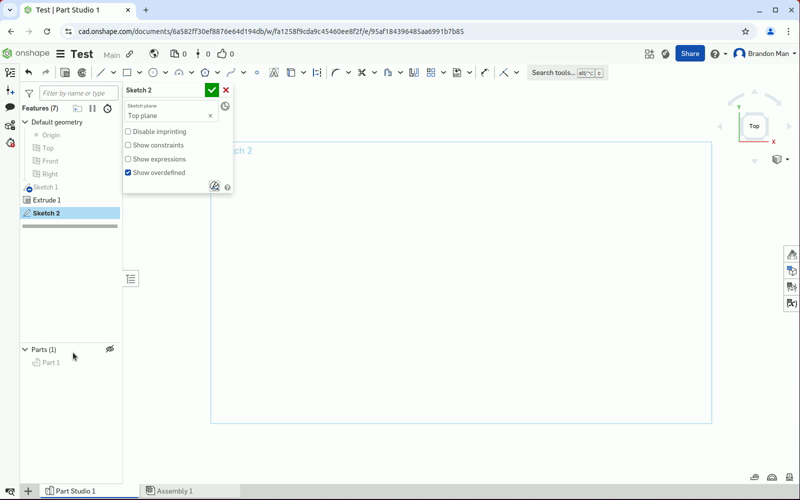
key(l)
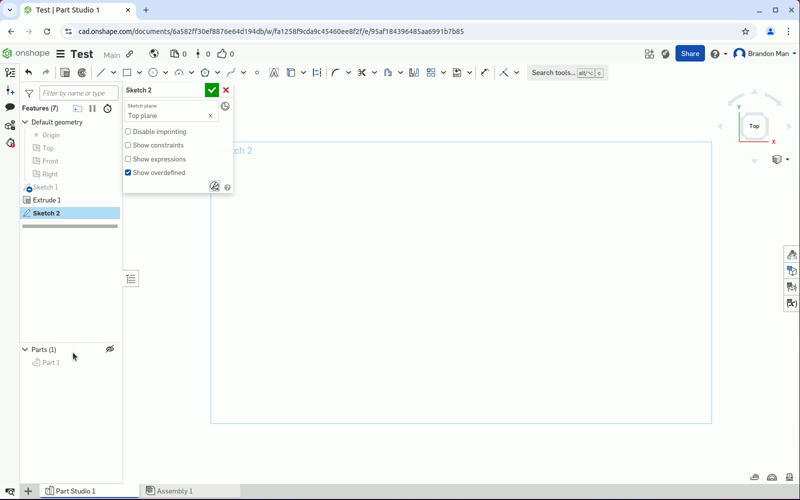
key_down(shift)
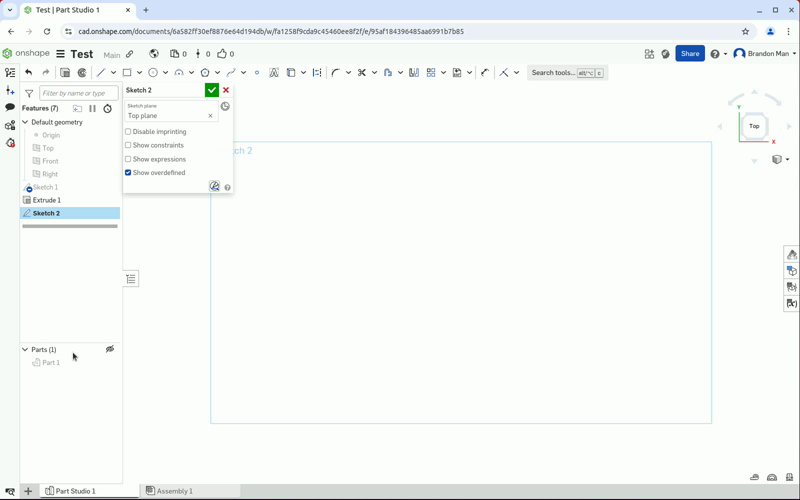
mouse_move(449, 278)
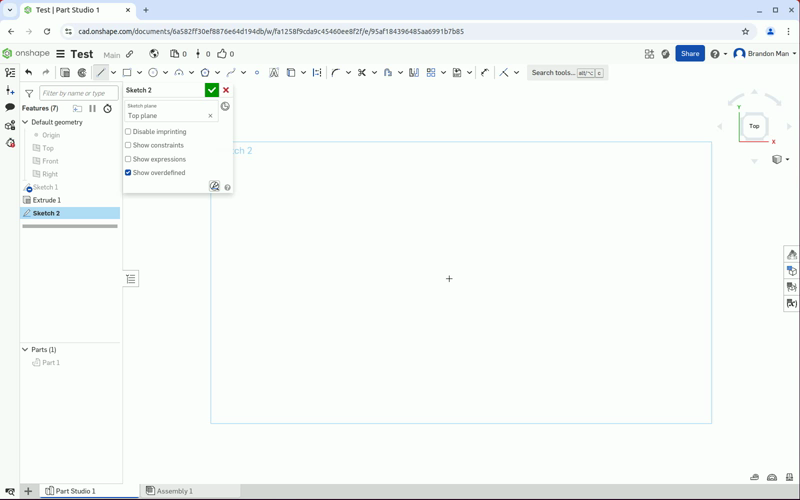
click(449, 278)
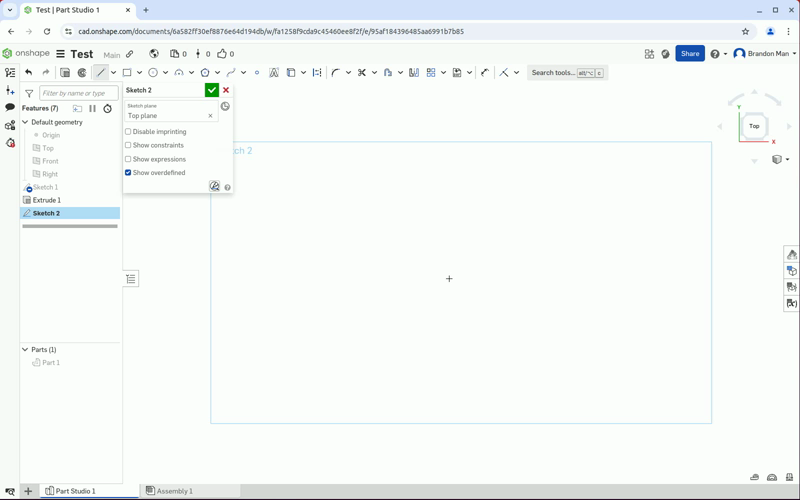
key_up(shift)
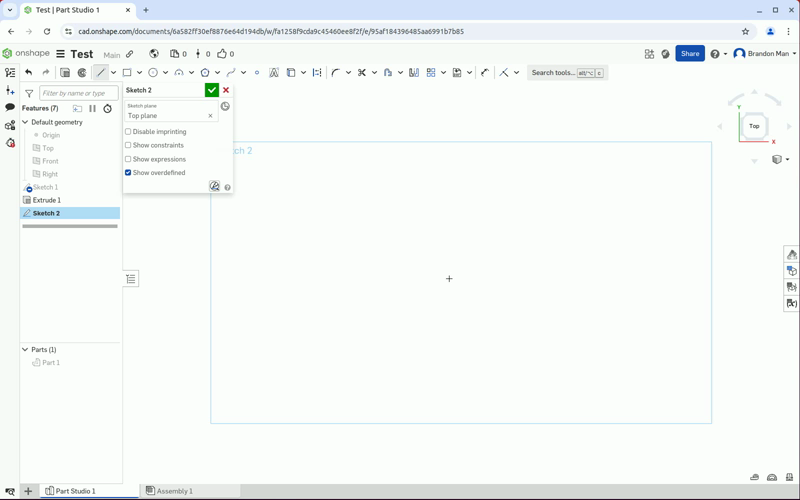
key_down(shift)
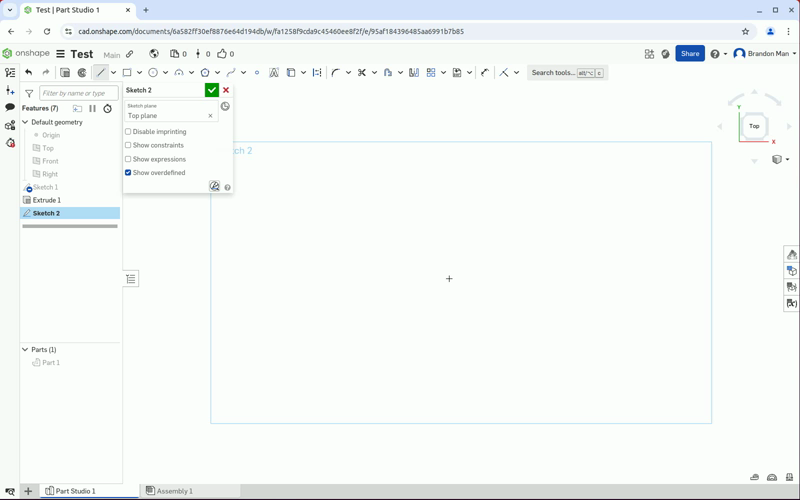
mouse_move(479, 278)
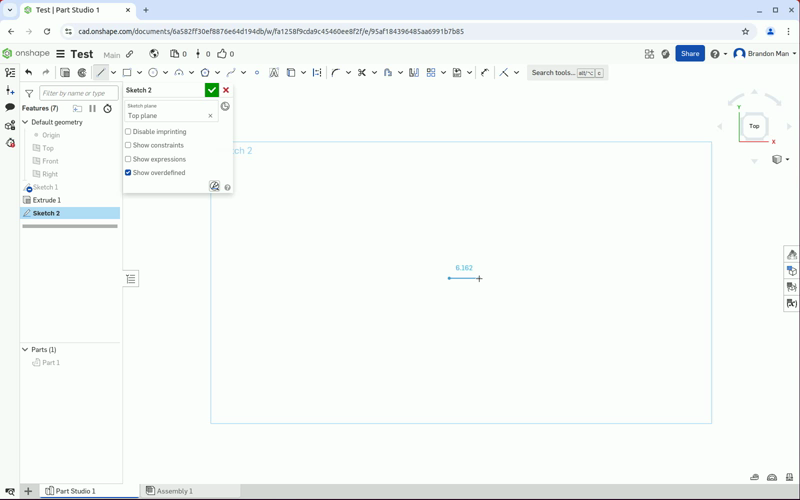
mouse_move(473, 278)
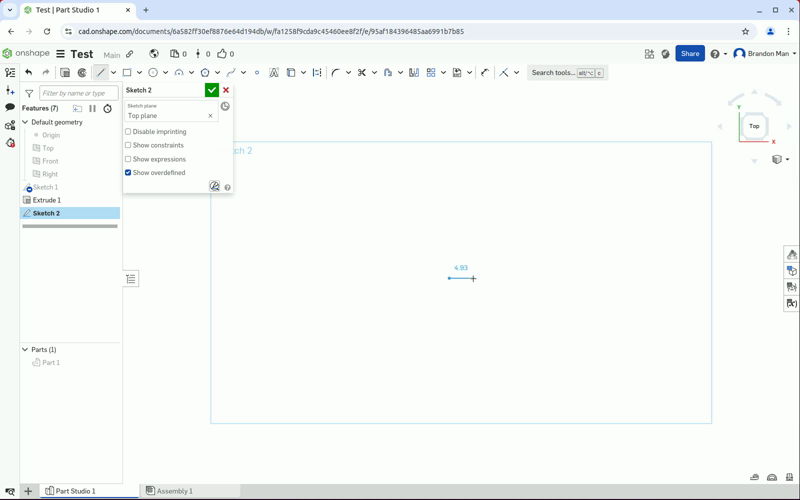
click(473, 278)
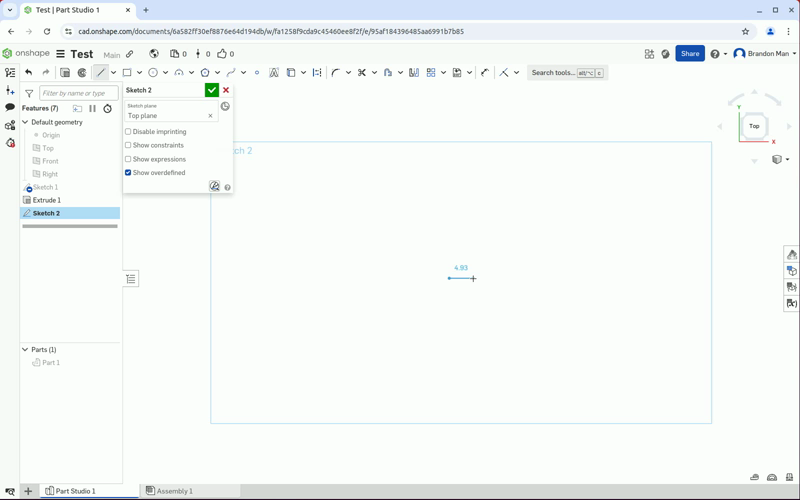
key_up(shift)
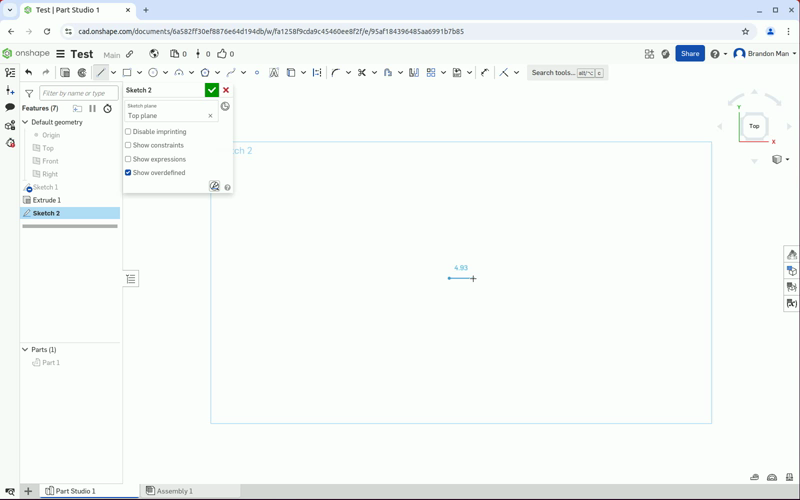
key_down(shift)
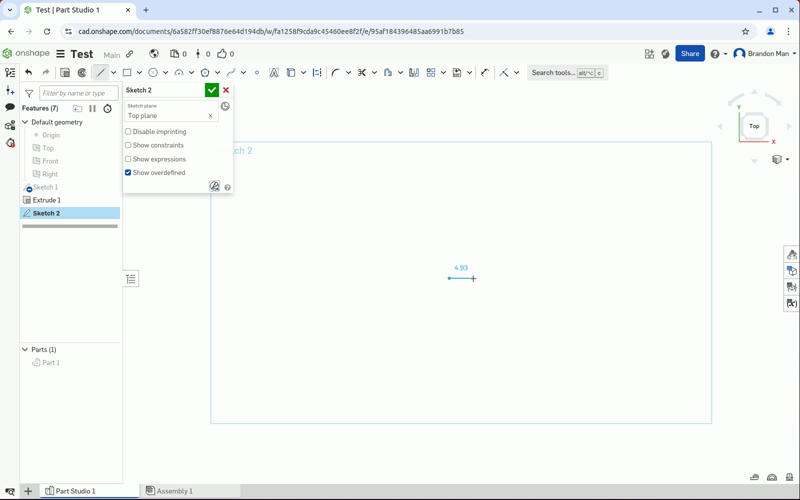
mouse_move(503, 278)
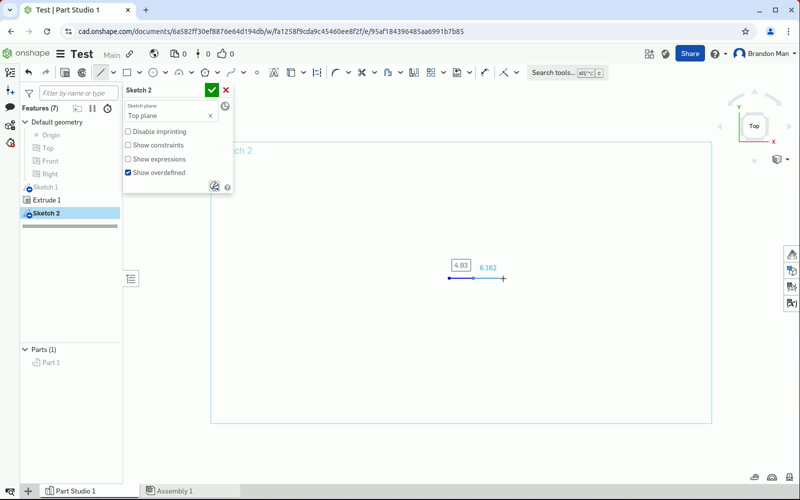
mouse_move(473, 290)
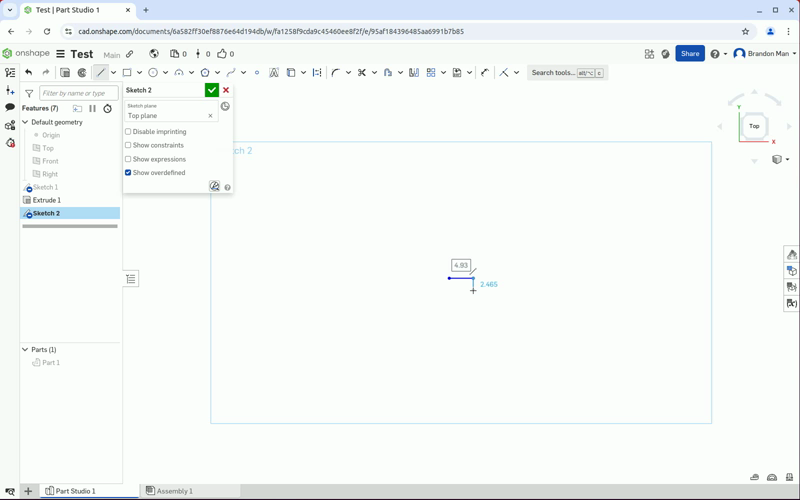
click(473, 290)
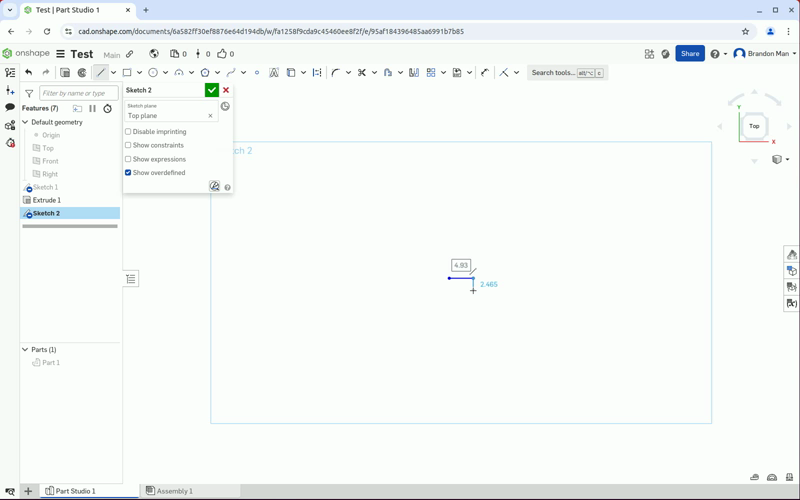
key_up(shift)
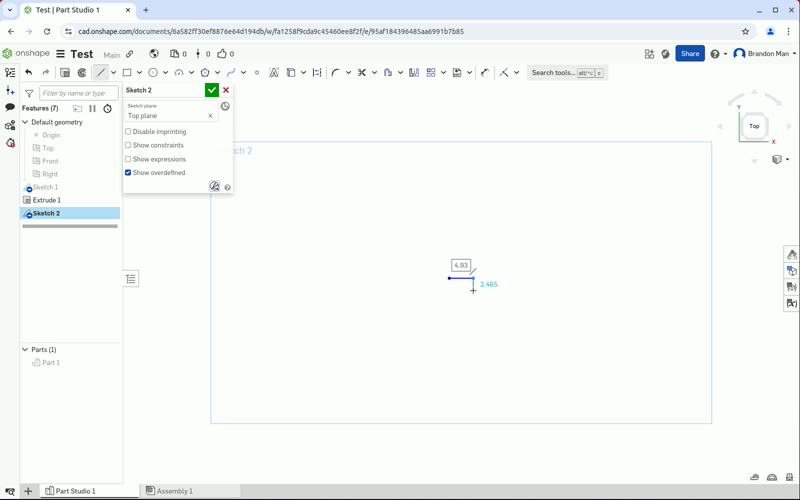
key(esc)
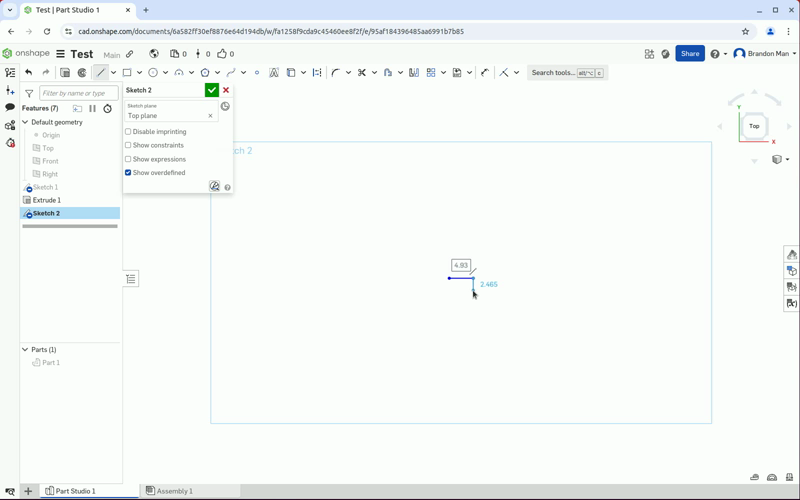
key(a)
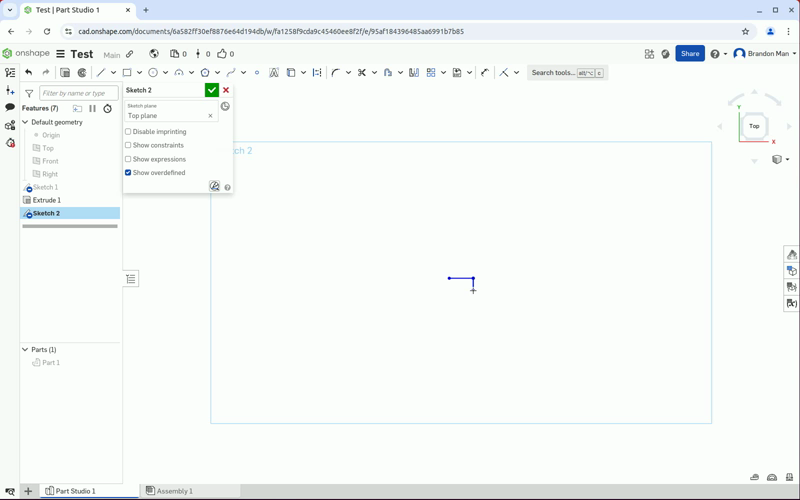
mouse_move(473, 290)
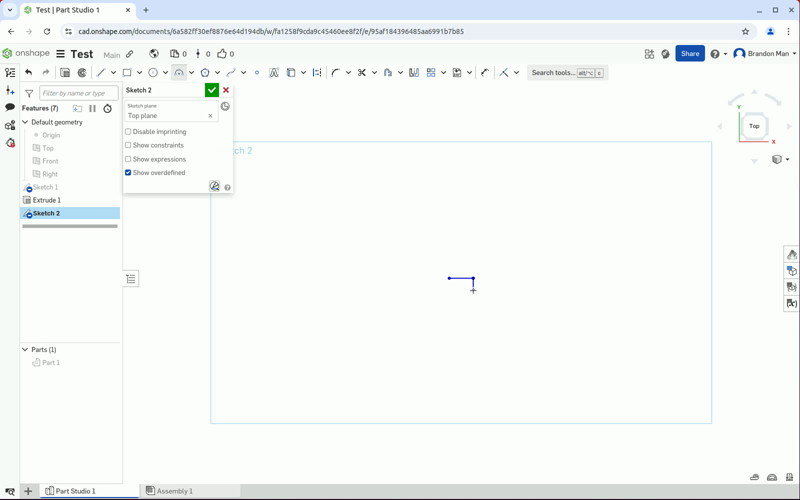
click(473, 290)
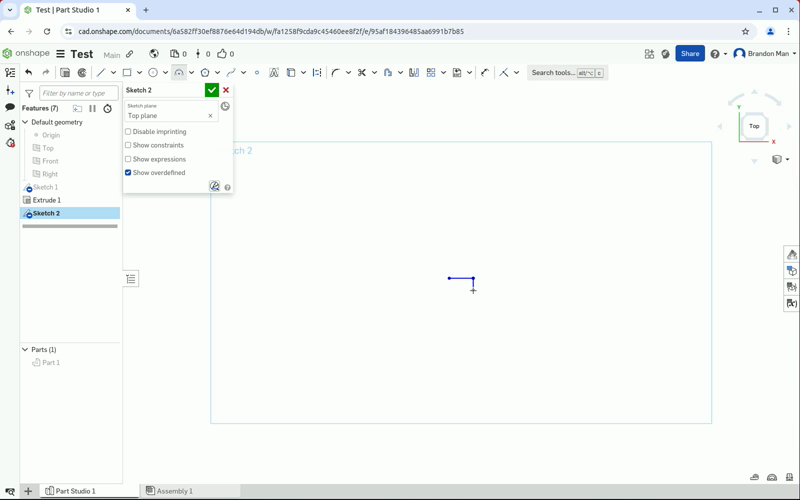
mouse_move(449, 278)
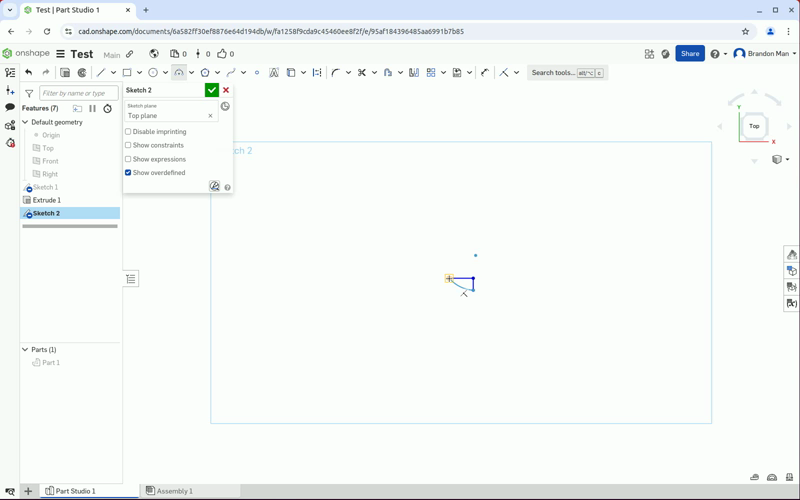
click(449, 278)
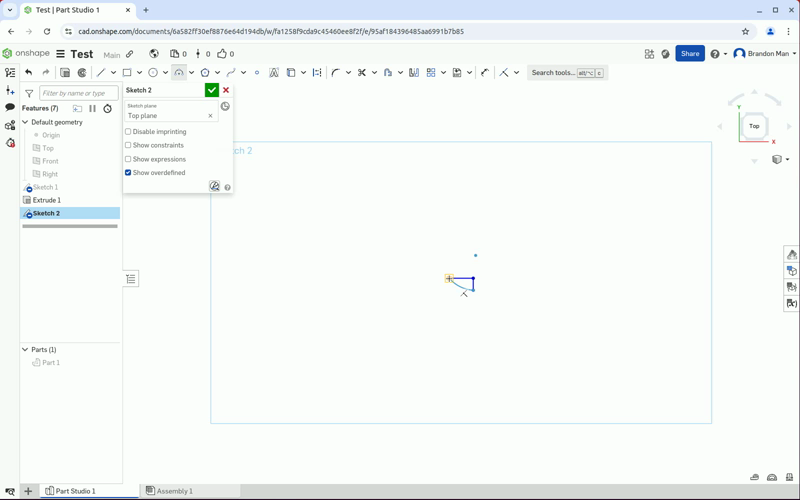
key_down(shift)
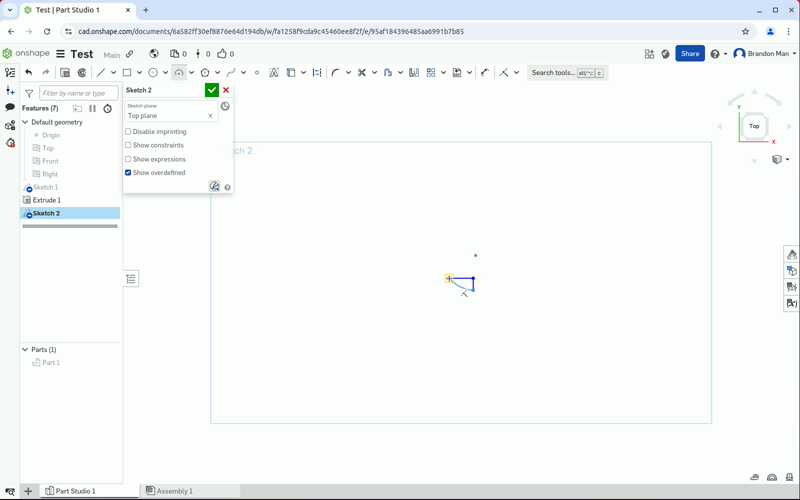
mouse_move(481, 243)
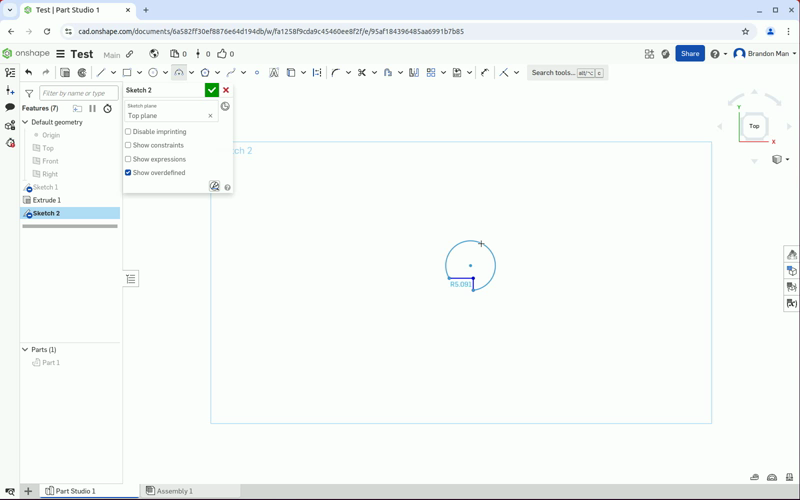
click(481, 243)
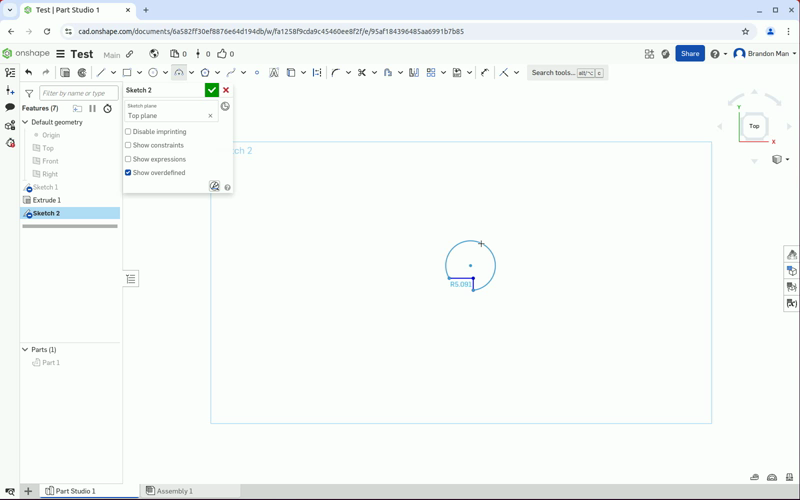
key_up(shift)
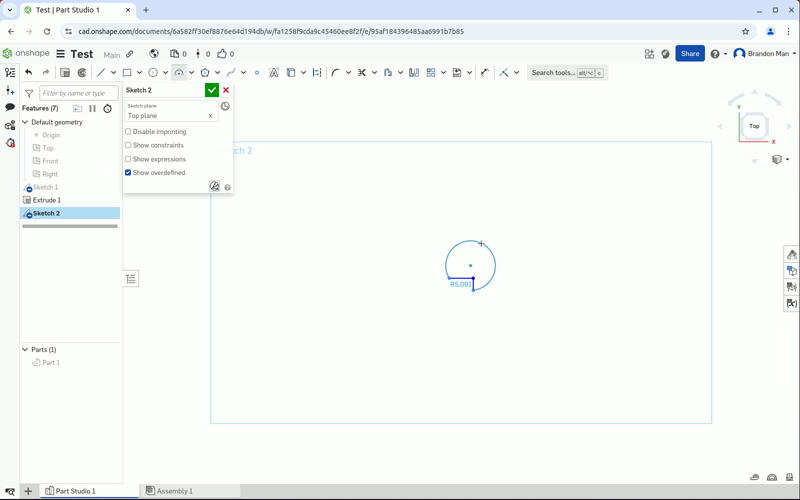
key(esc)
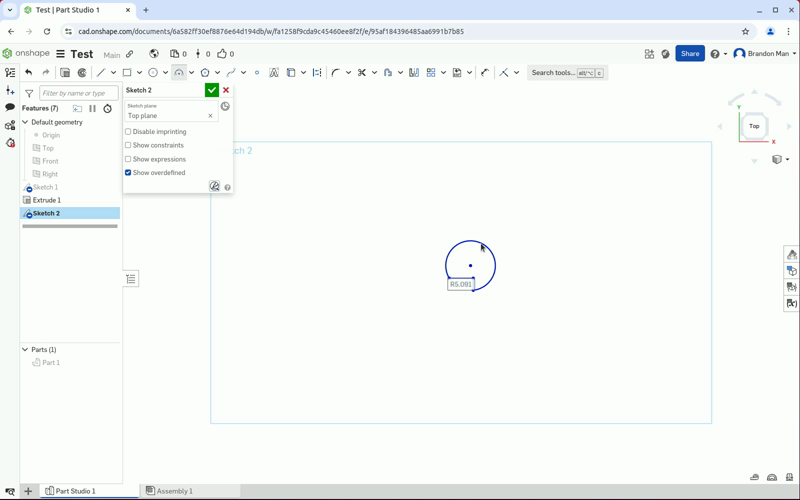
mouse_move(479, 277)
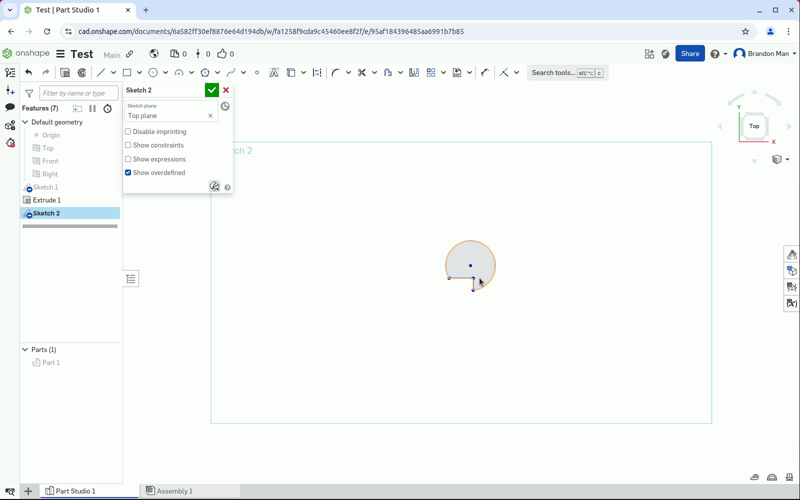
scroll(6)
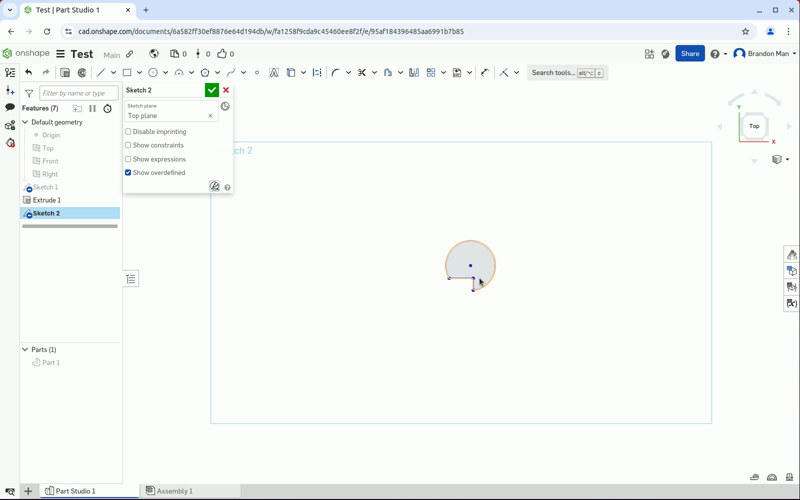
scroll(6)
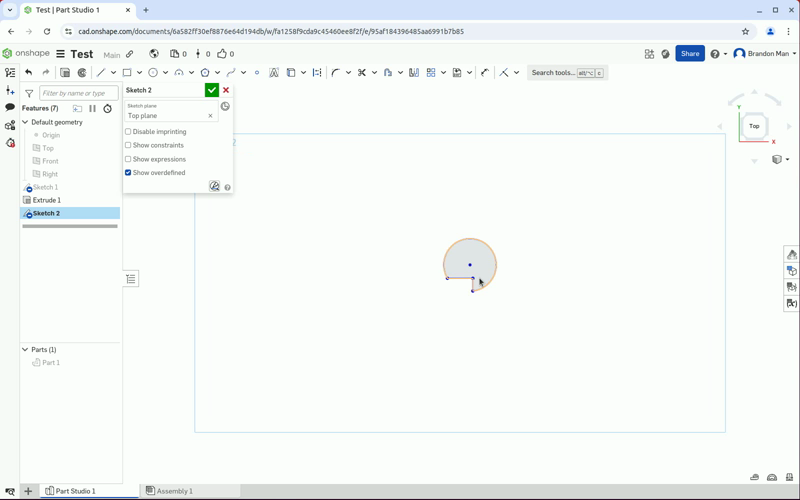
scroll(6)
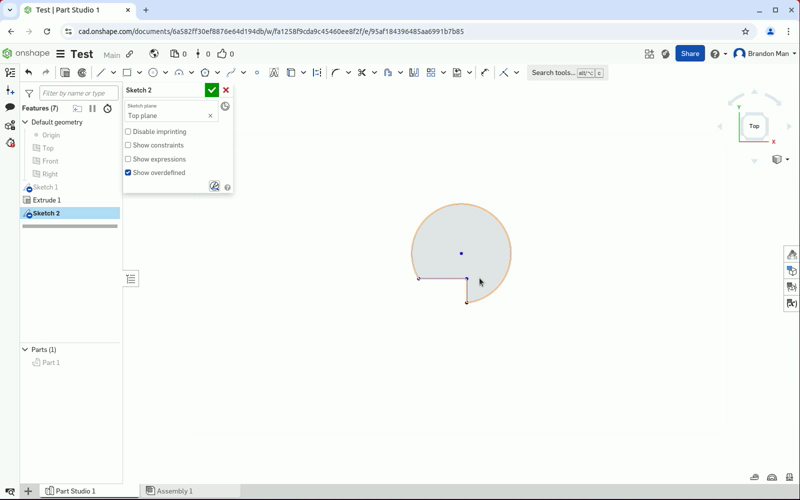
scroll(6)
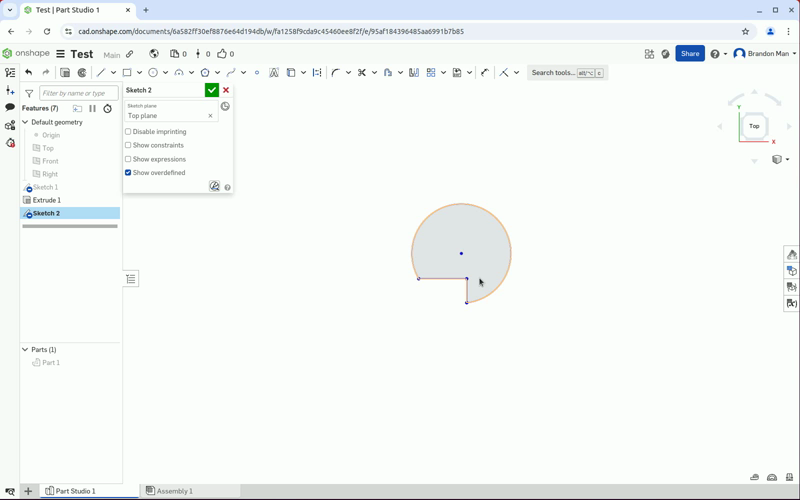
scroll(6)
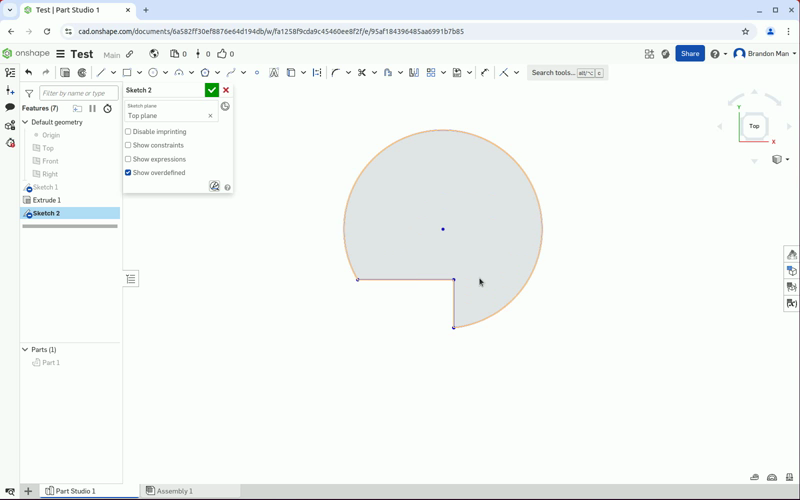
scroll(6)
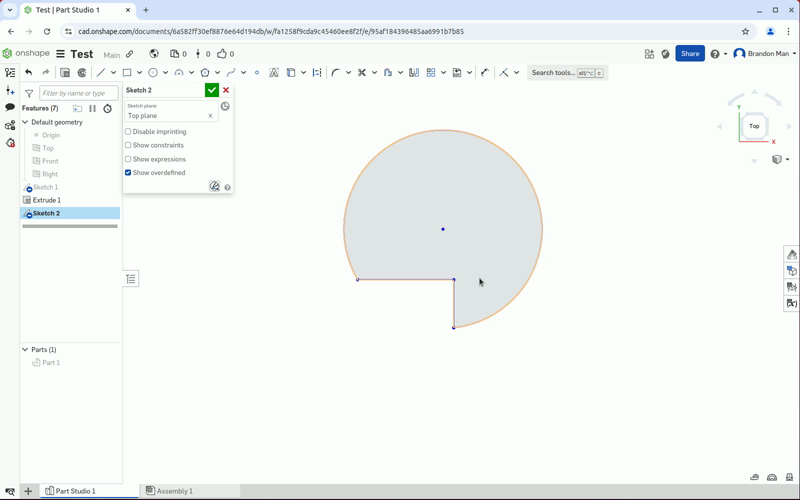
scroll(6)
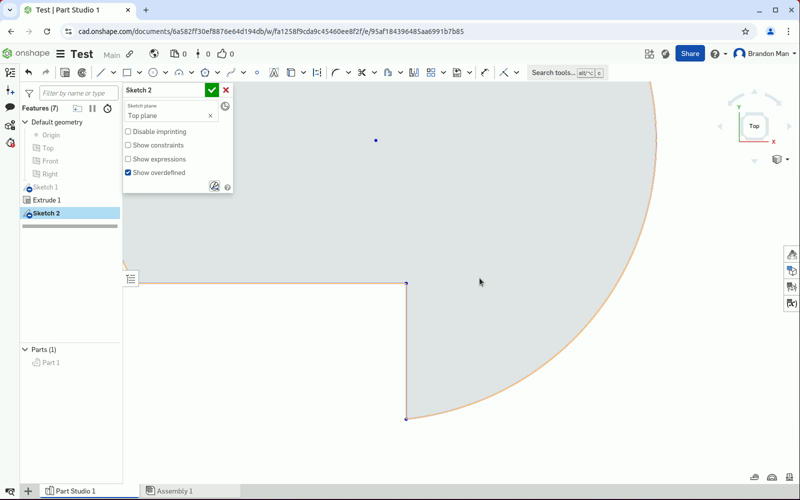
click(479, 277)
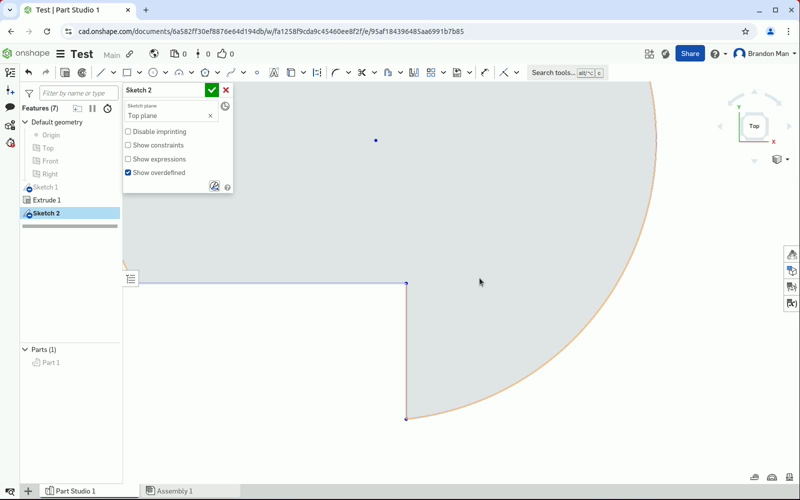
scroll(-6)
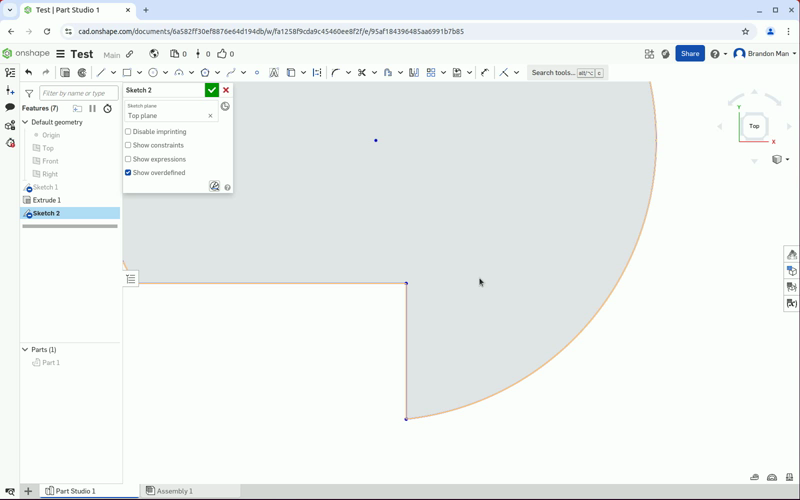
scroll(-6)
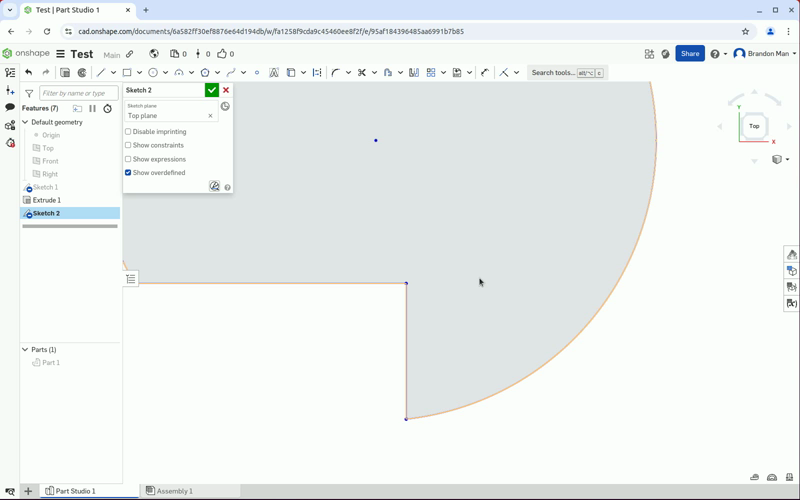
scroll(-6)
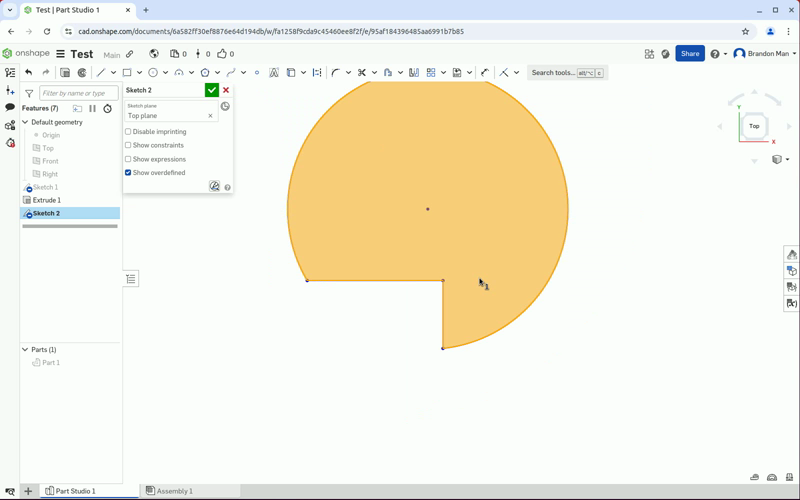
scroll(-6)
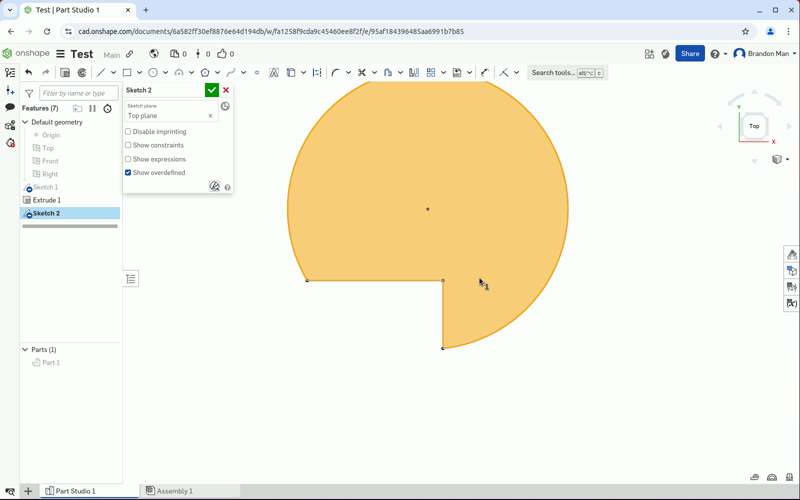
scroll(-6)
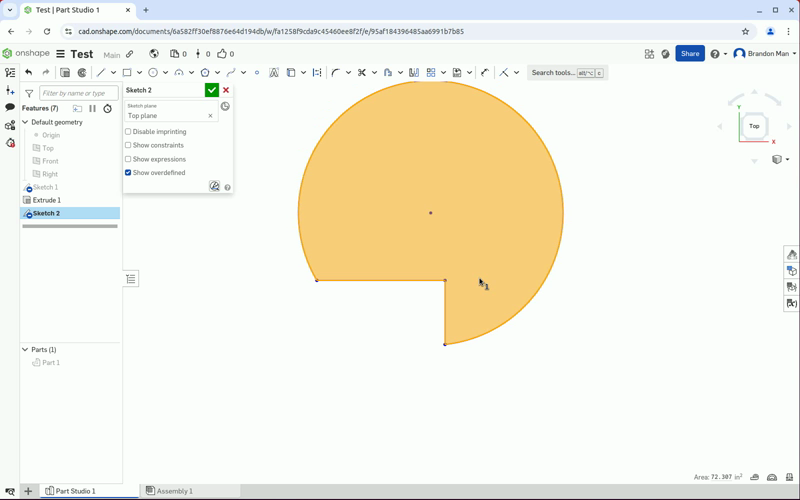
scroll(-6)
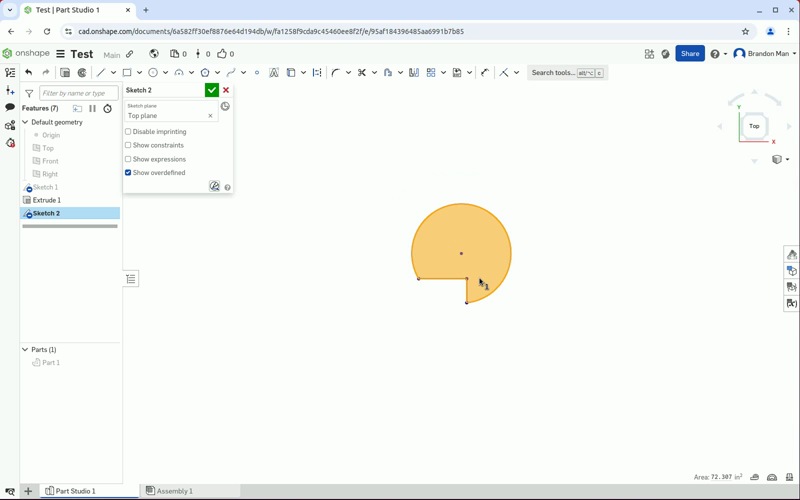
scroll(-6)
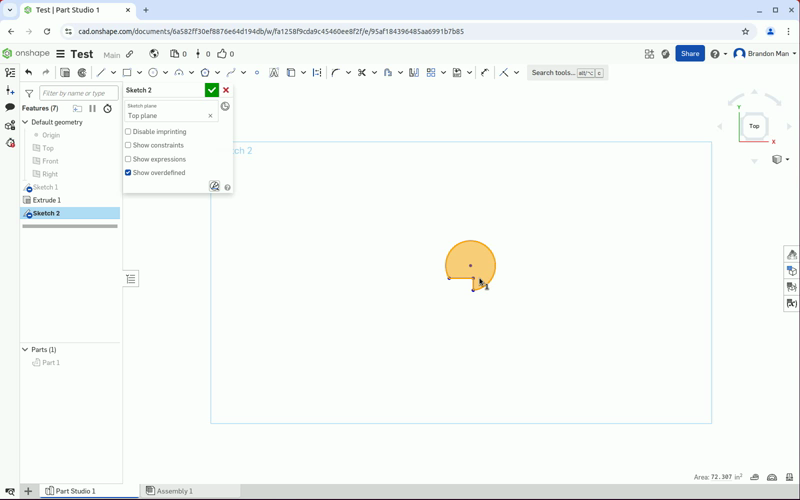
mouse_move(73, 352)
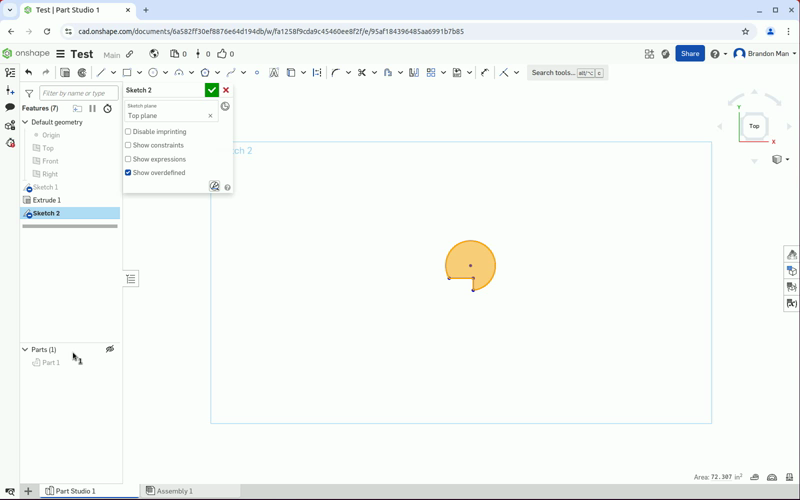
key(shift+y)
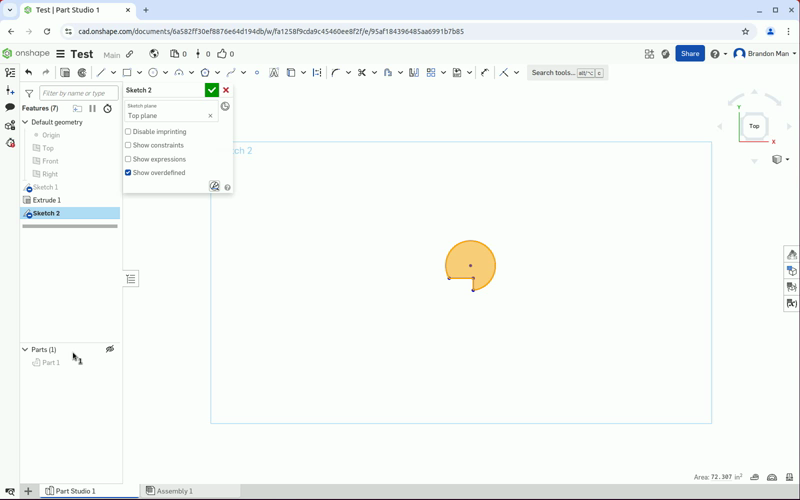
key(shift+e)
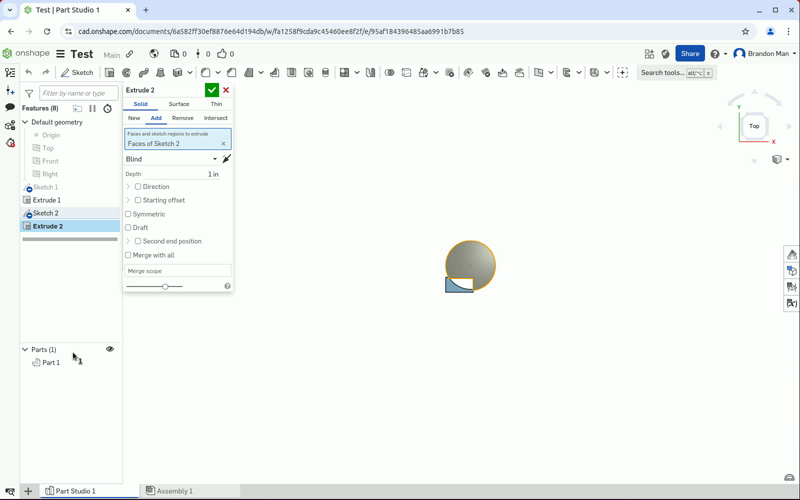
mouse_move(143, 106)
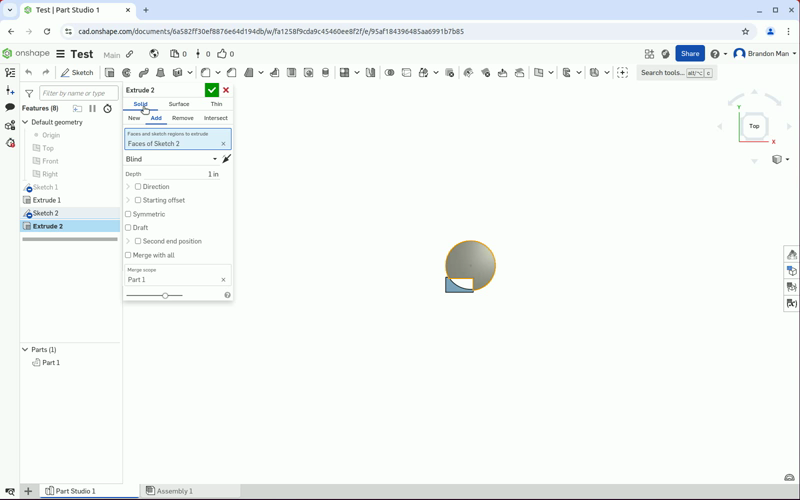
click(143, 106)
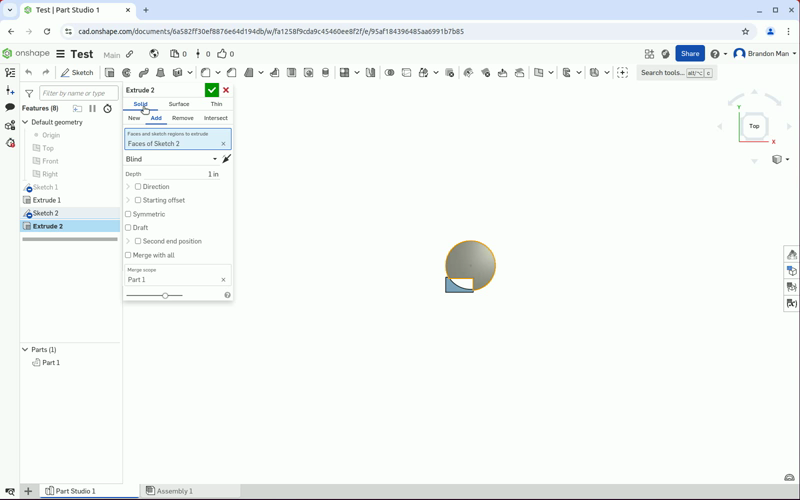
mouse_move(137, 120)
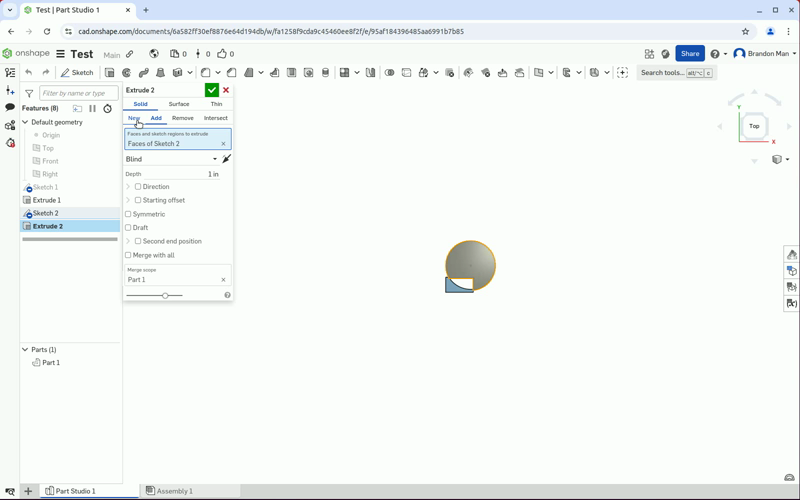
click(137, 120)
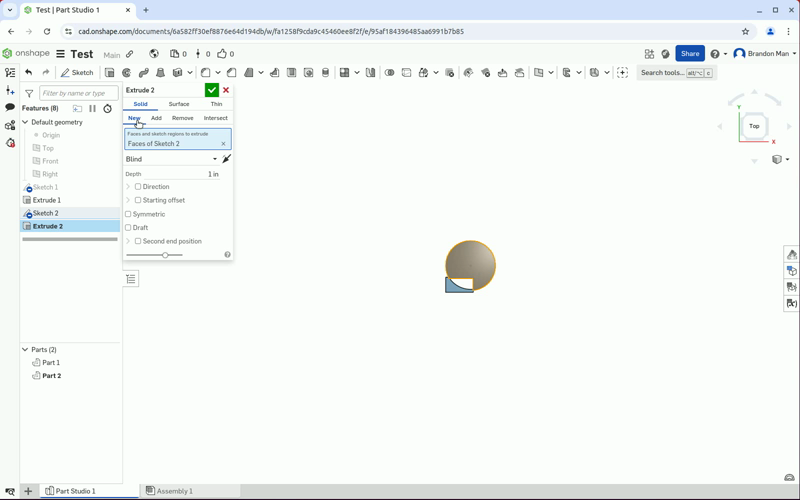
key(tab, 4)
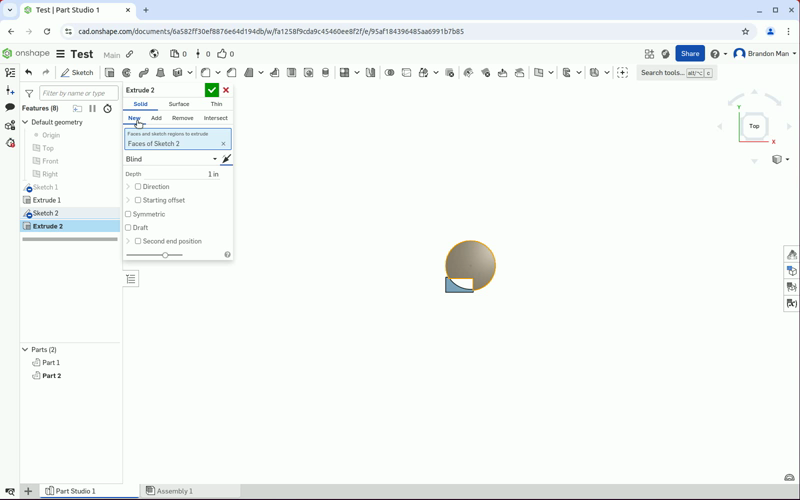
text(7.221)
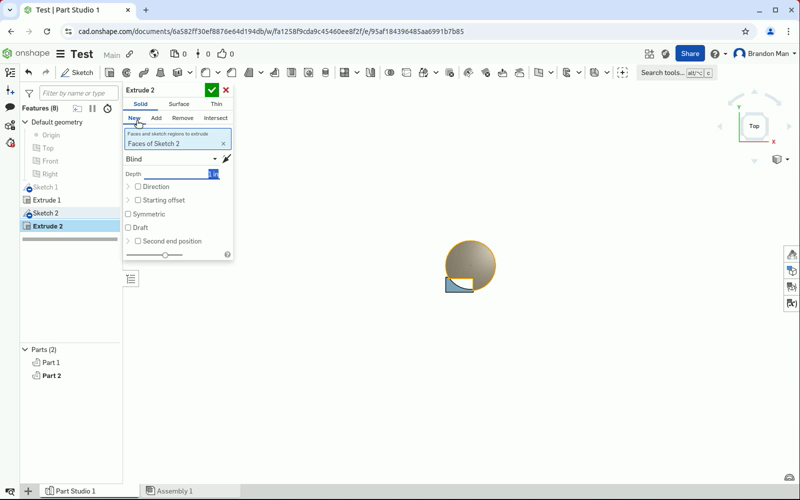
key(enter)
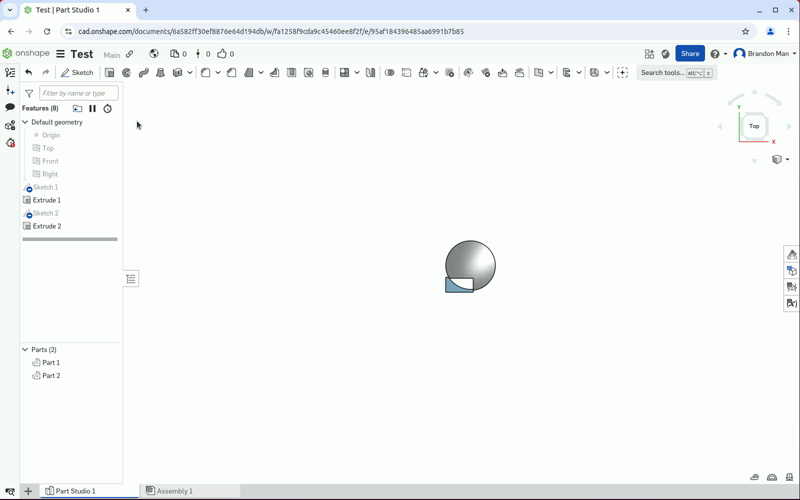
key(shift+h)
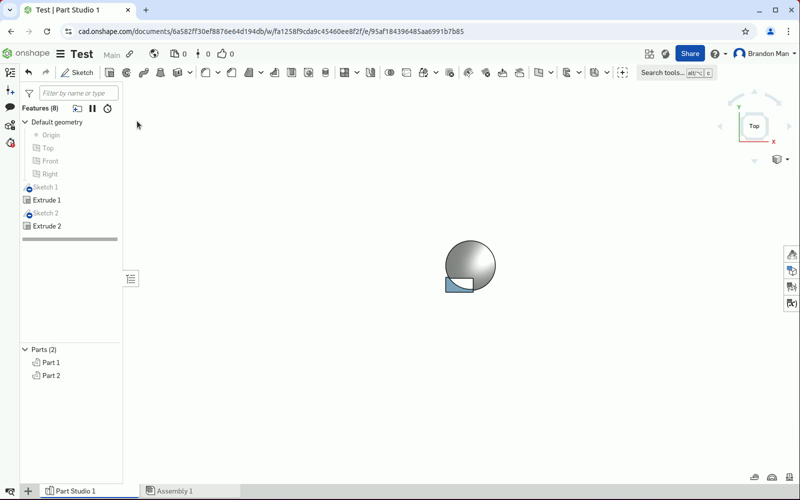
key(shift+h)
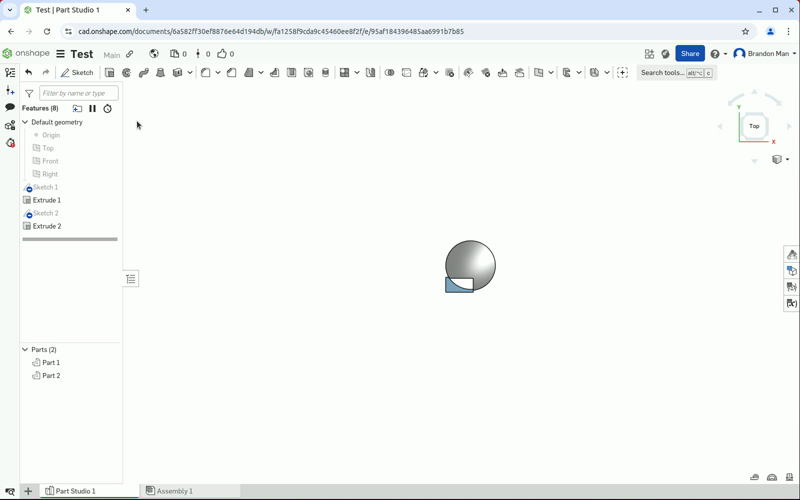
mouse_move(73, 189)
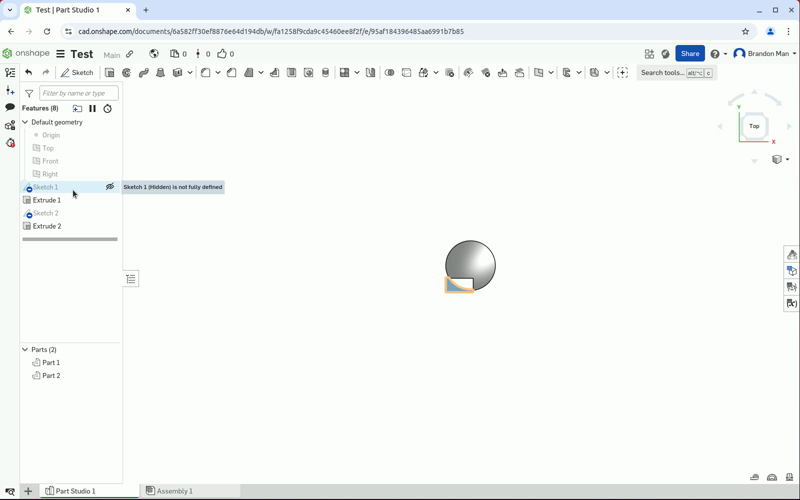
click(73, 189)
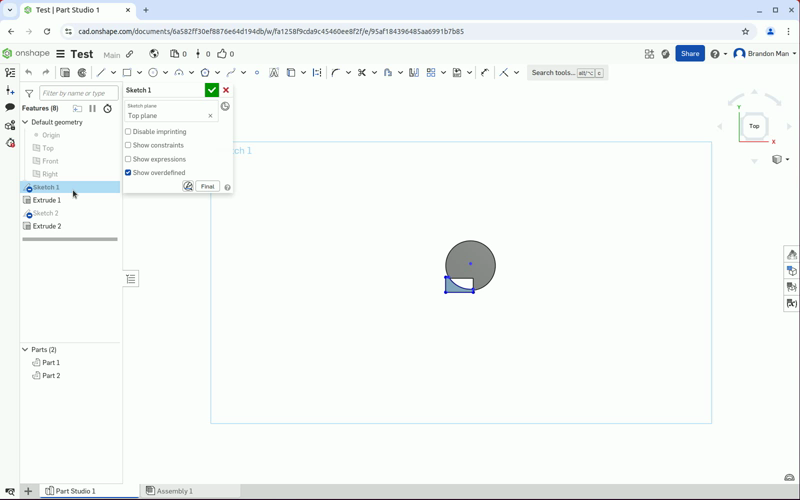
mouse_move(229, 92)
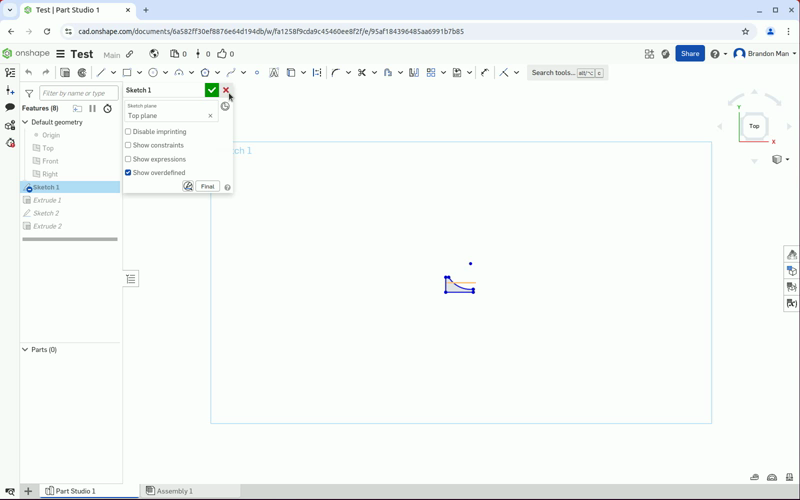
click(229, 92)
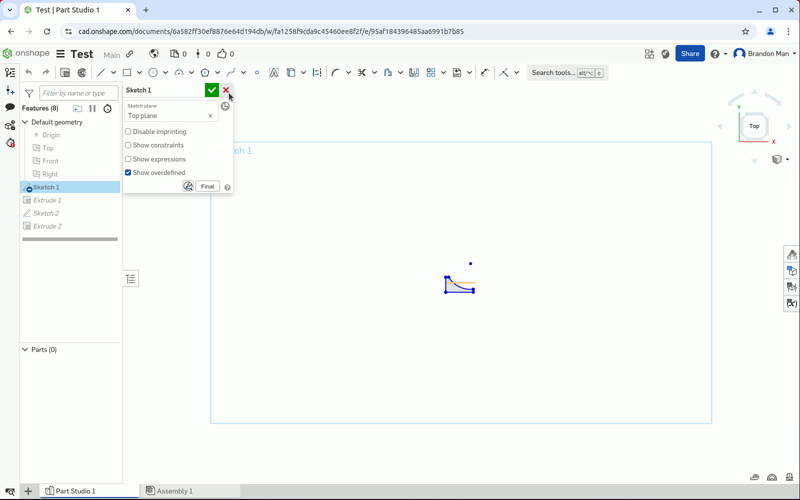
key(shift+s)
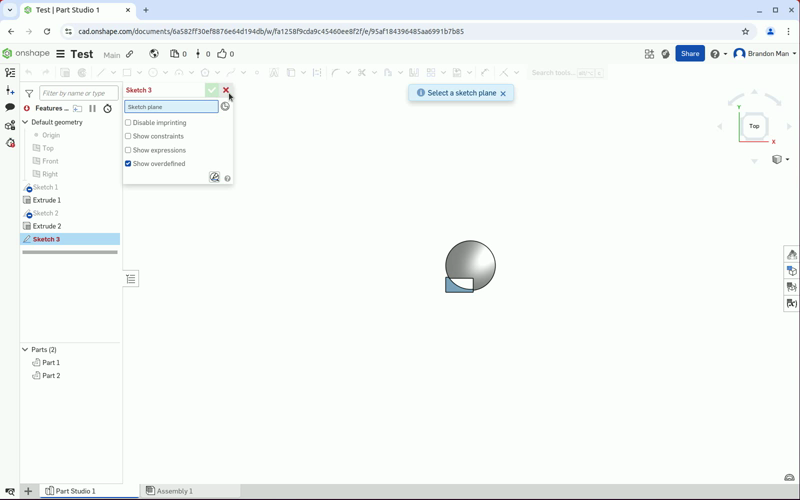
mouse_move(73, 150)
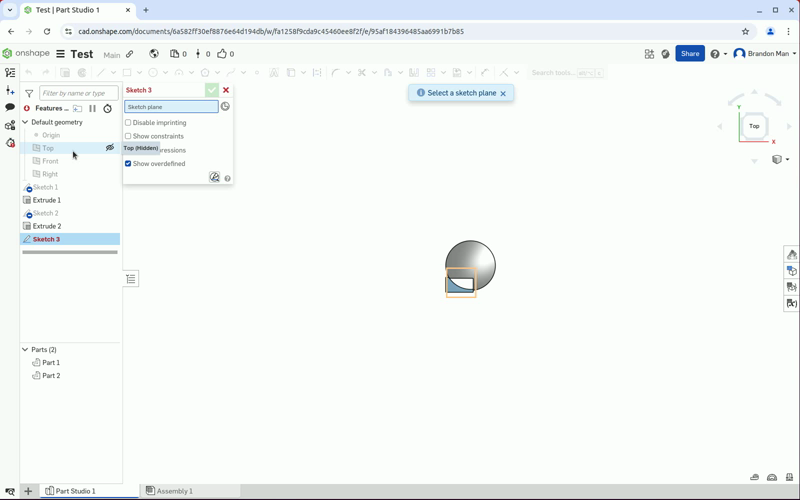
click(73, 150)
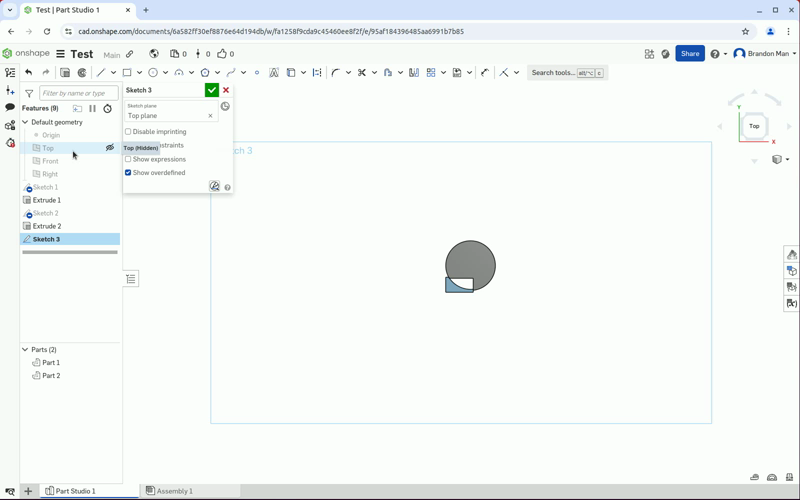
mouse_move(73, 352)
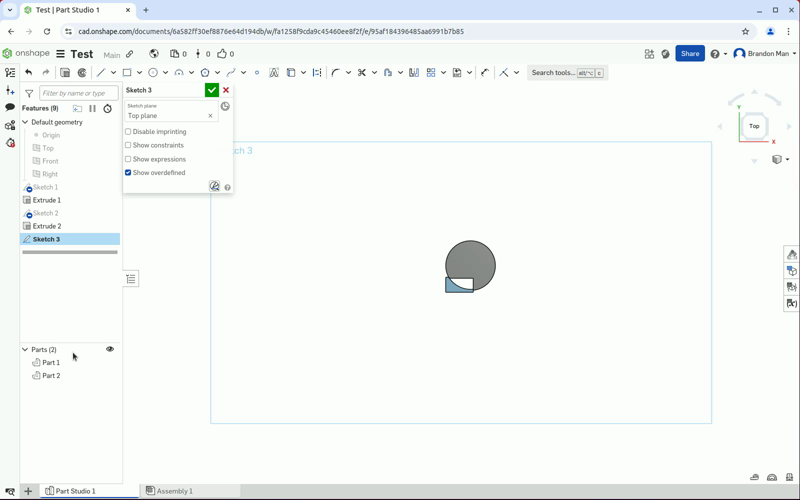
key(y)
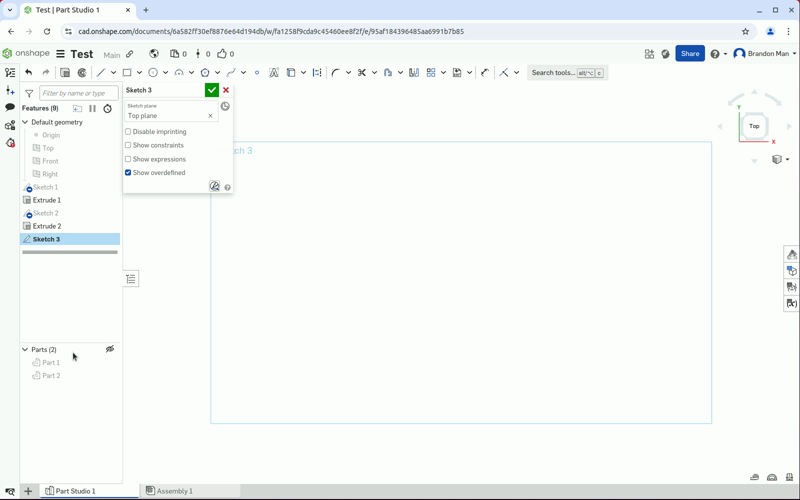
key(a)
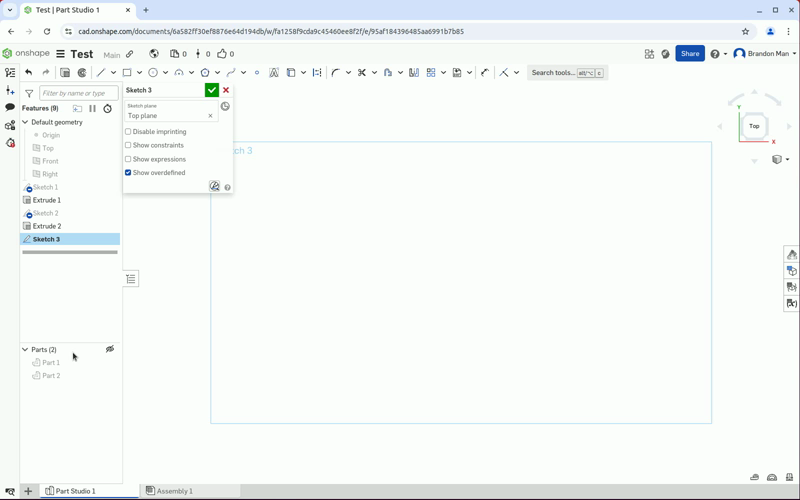
key_down(shift)
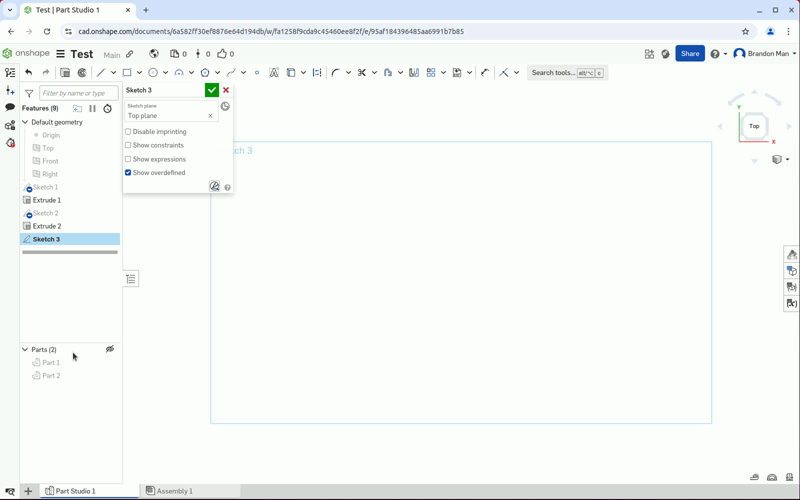
mouse_move(449, 278)
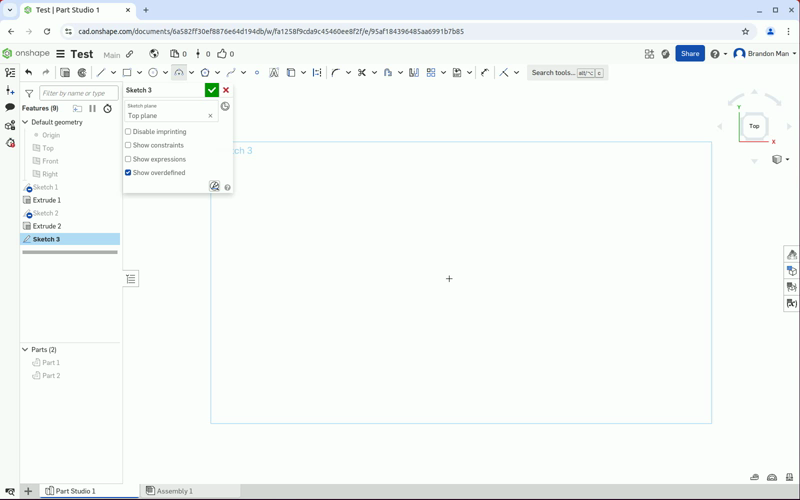
click(449, 278)
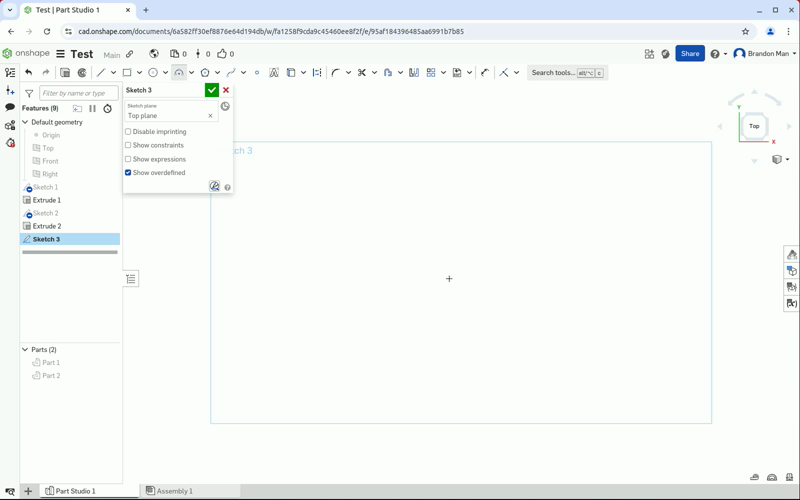
key_up(shift)
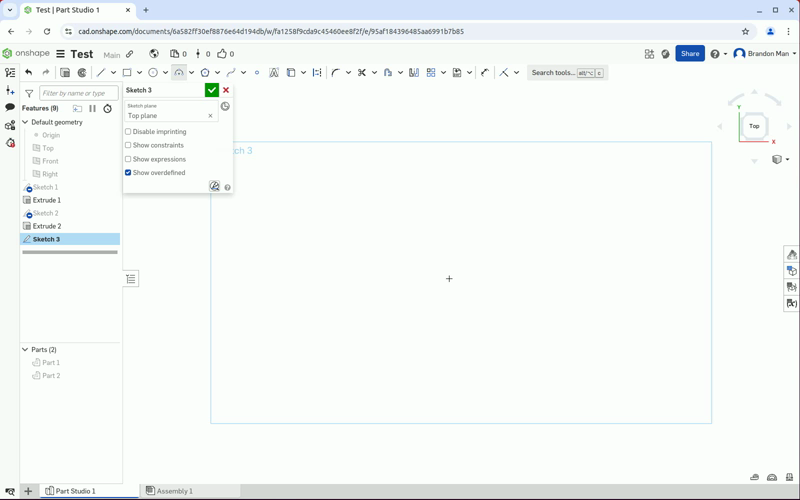
key_down(shift)
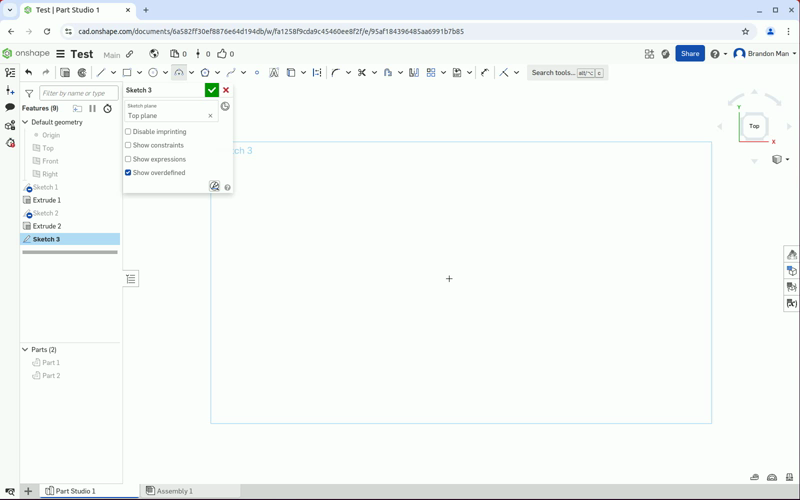
mouse_move(473, 290)
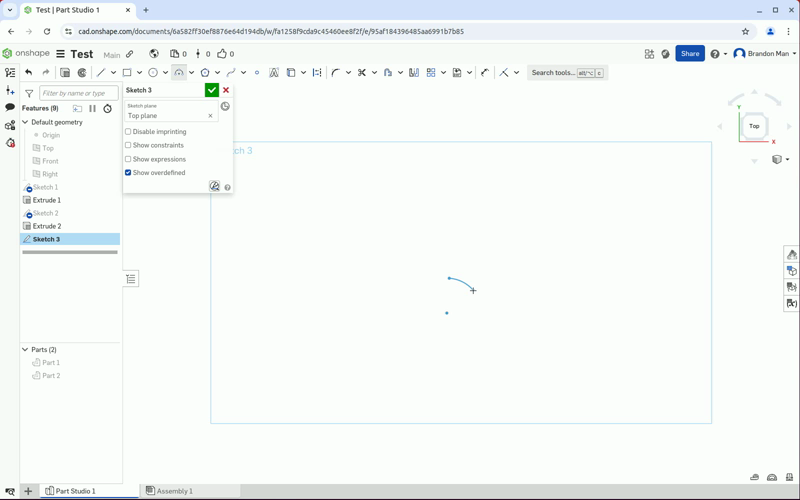
click(473, 290)
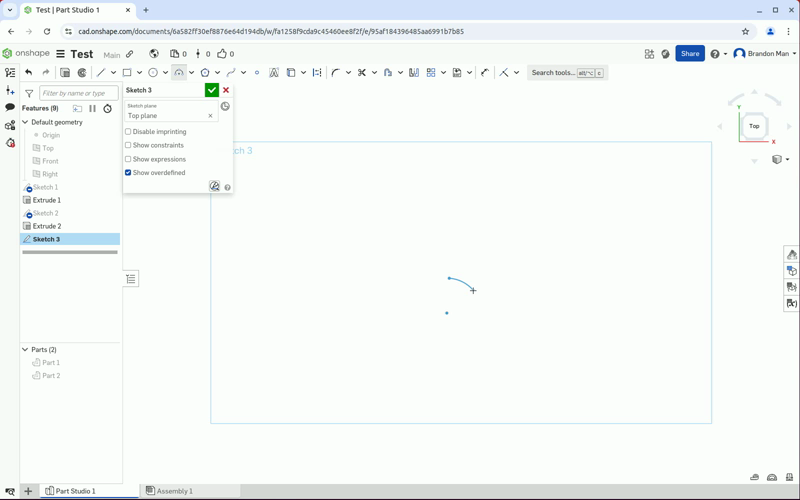
mouse_move(459, 287)
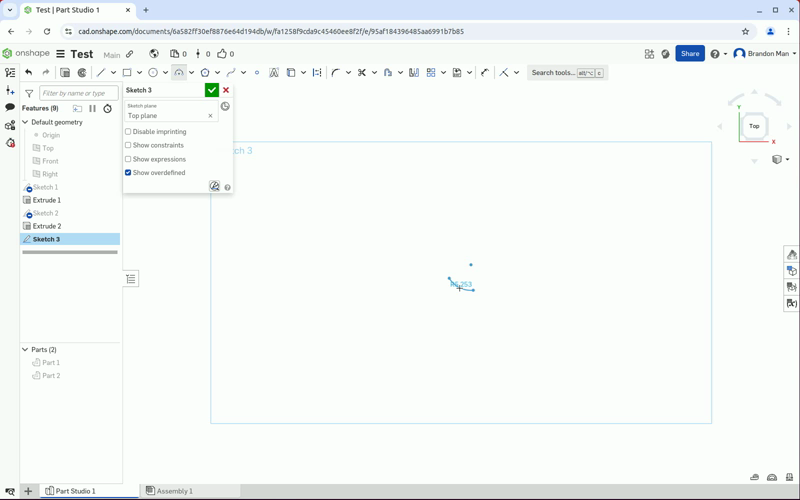
click(459, 287)
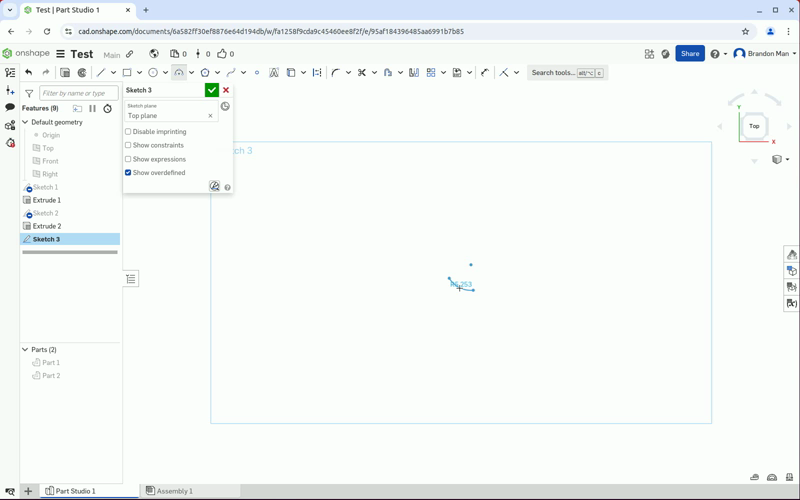
key_up(shift)
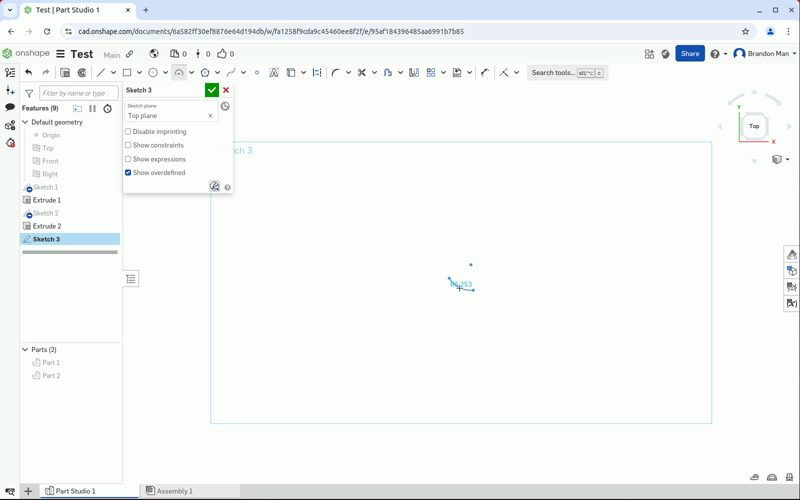
key(esc)
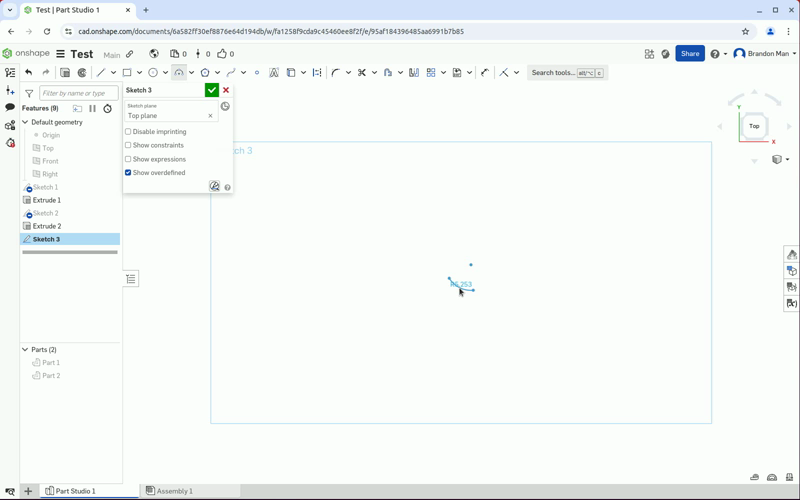
key(l)
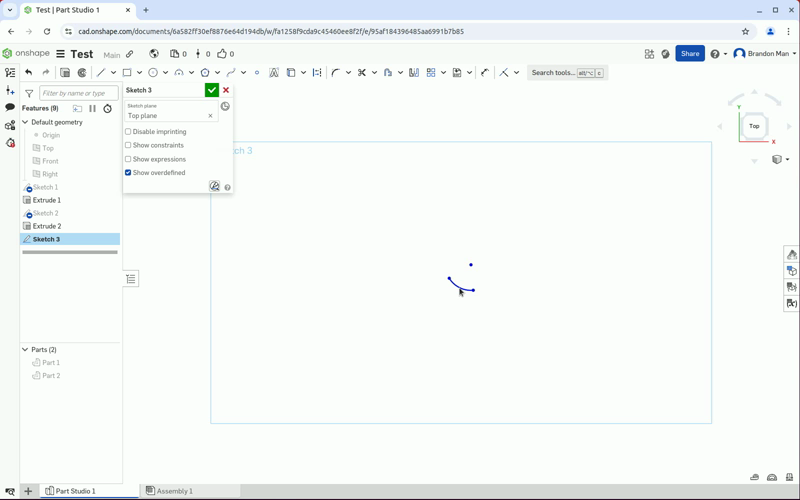
mouse_move(473, 290)
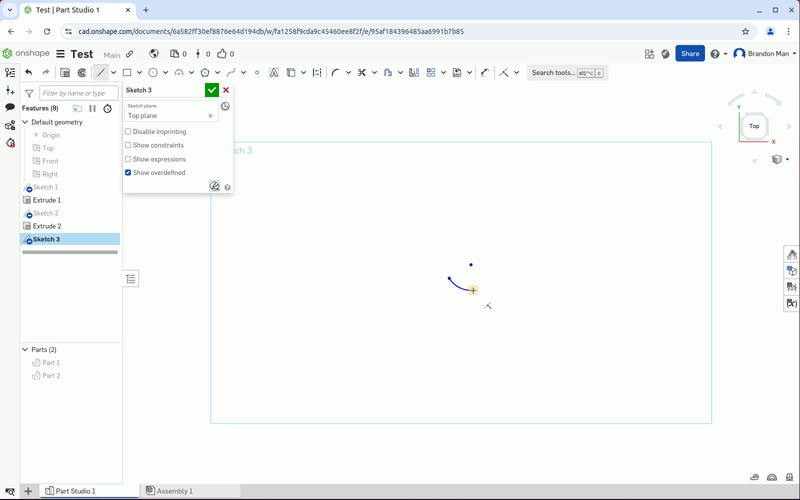
click(473, 290)
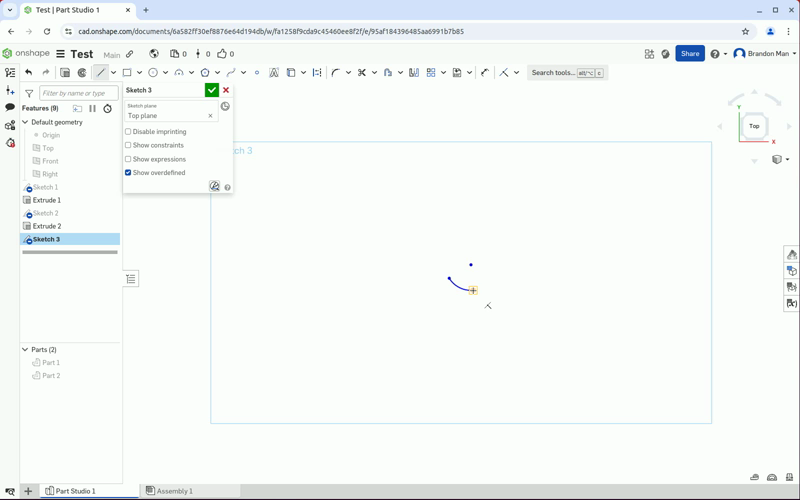
key_down(shift)
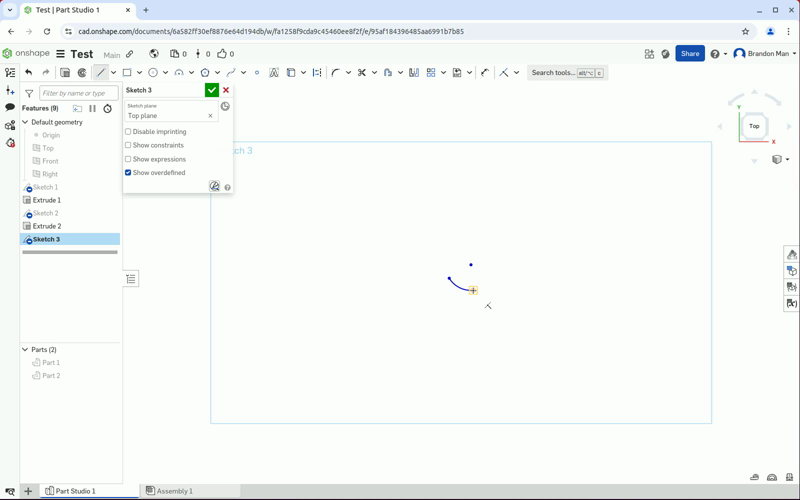
mouse_move(503, 290)
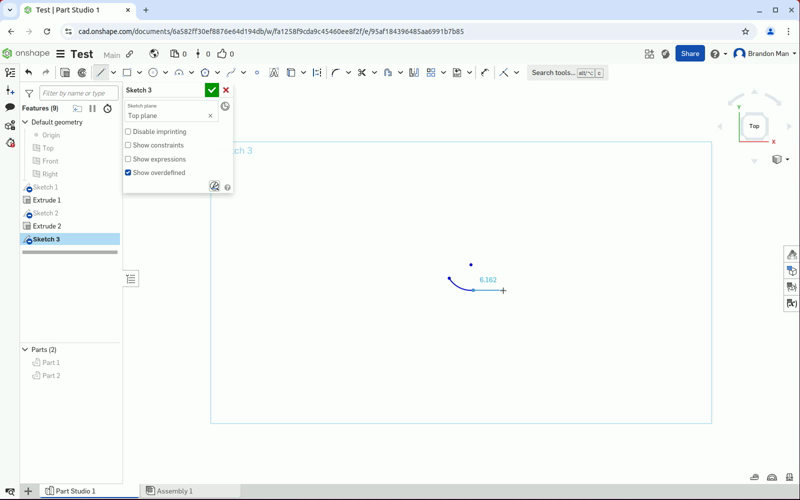
mouse_move(473, 278)
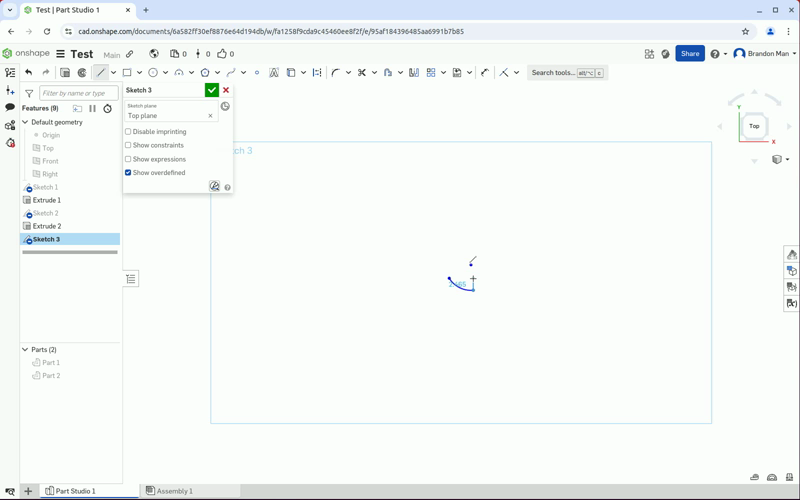
click(473, 278)
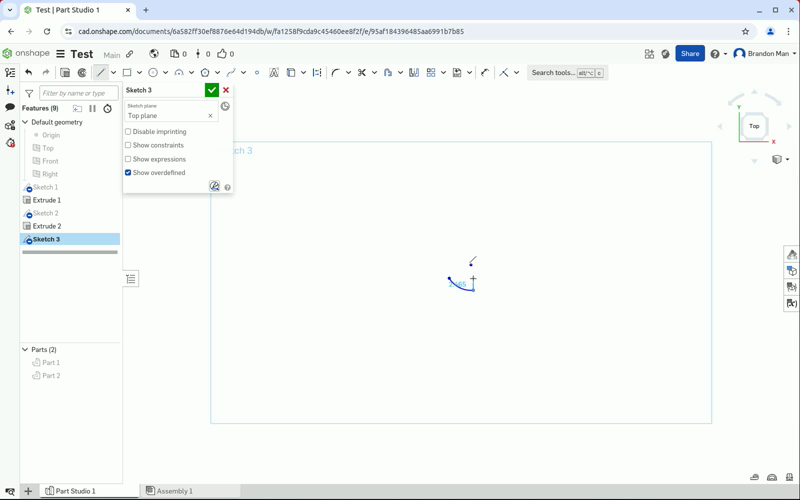
key_up(shift)
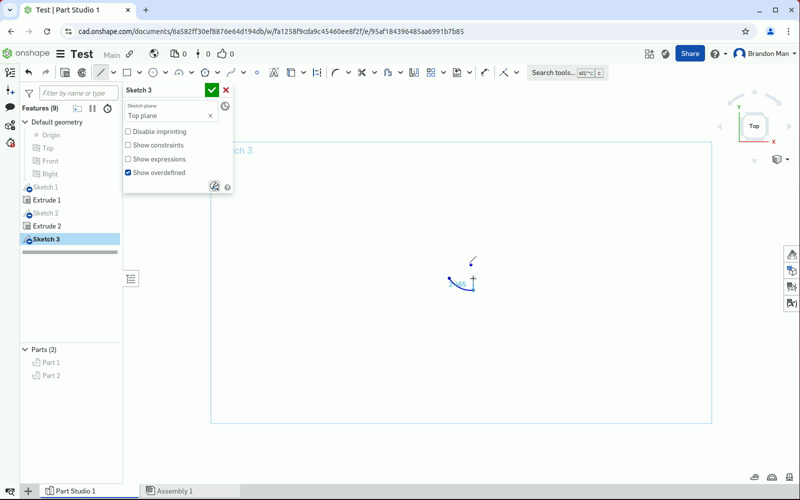
mouse_move(503, 278)
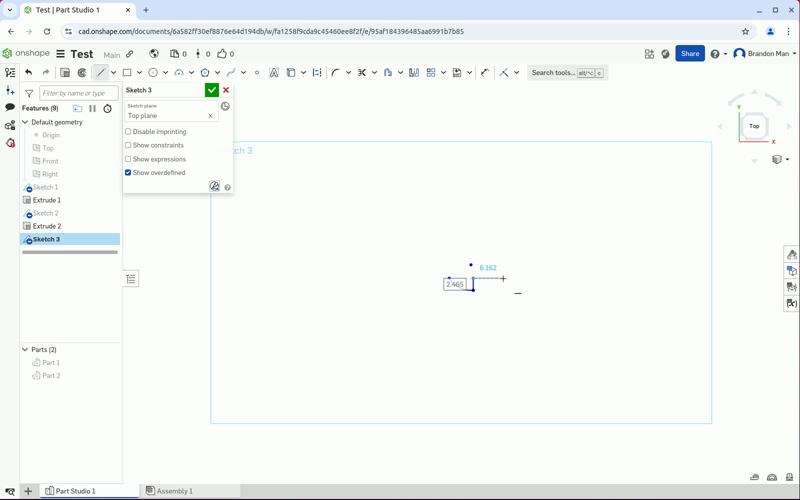
key_down(shift)
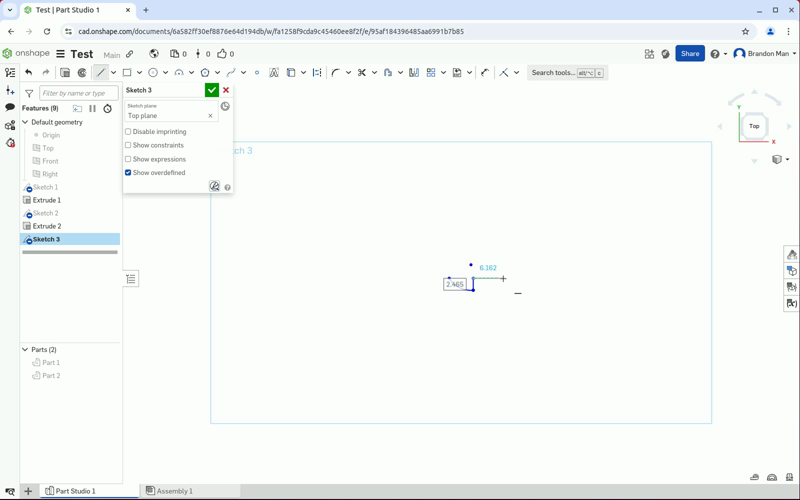
mouse_move(449, 278)
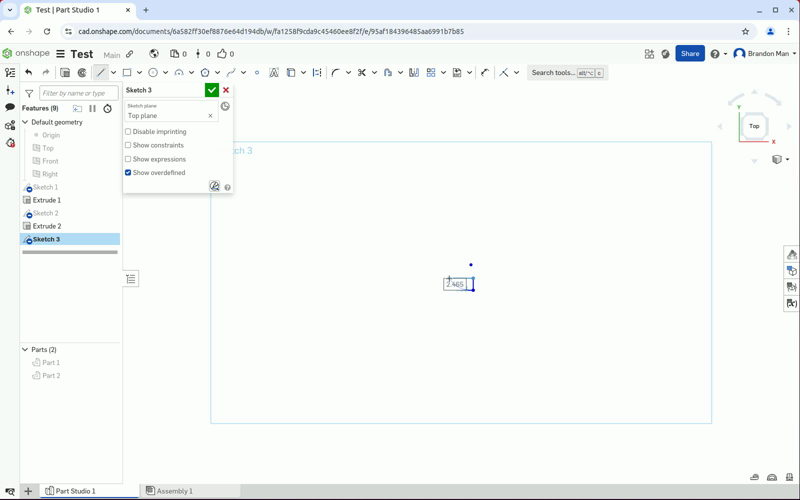
key_up(shift)
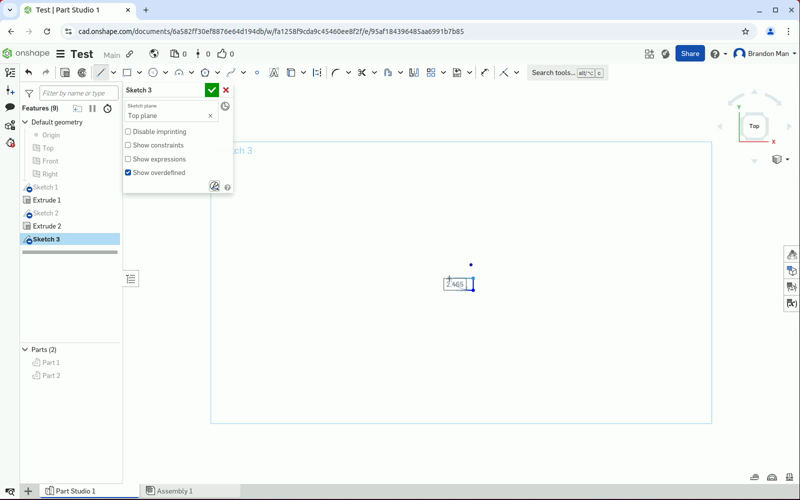
click(449, 278)
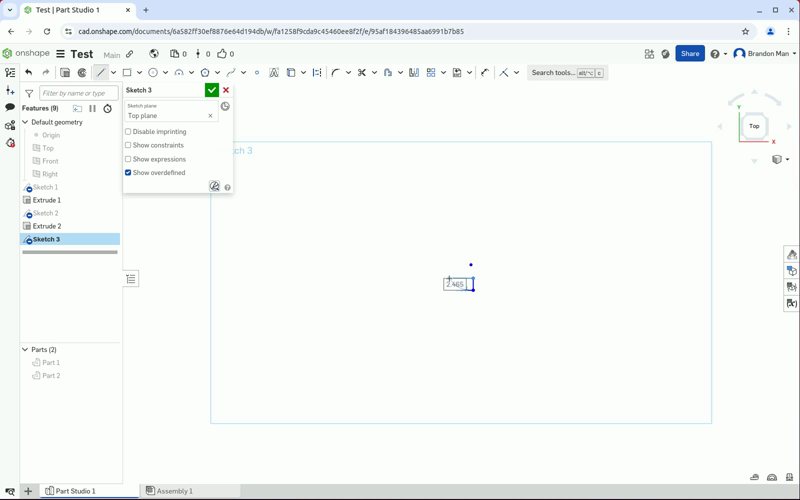
key(esc)
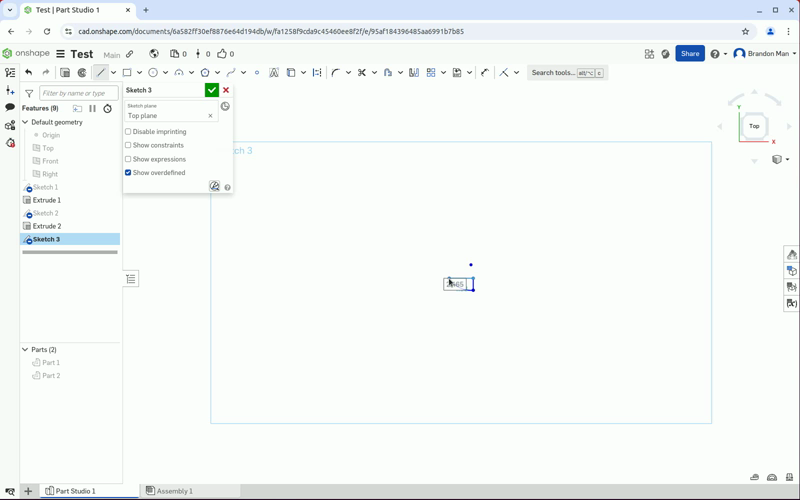
mouse_move(456, 278)
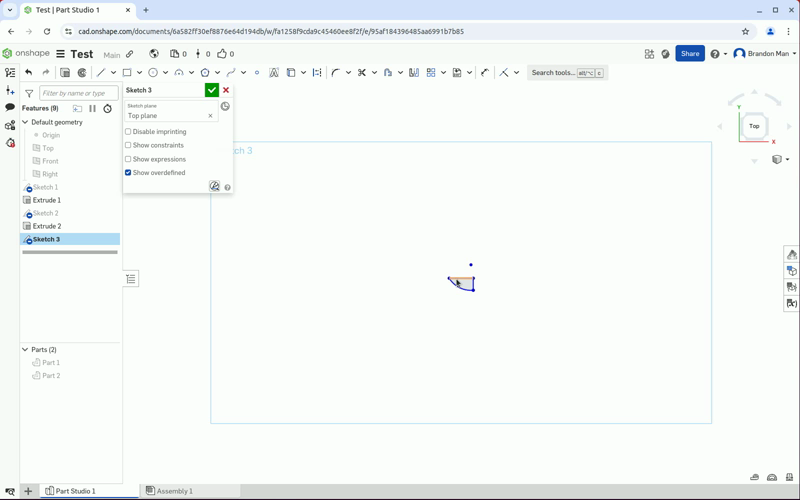
scroll(6)
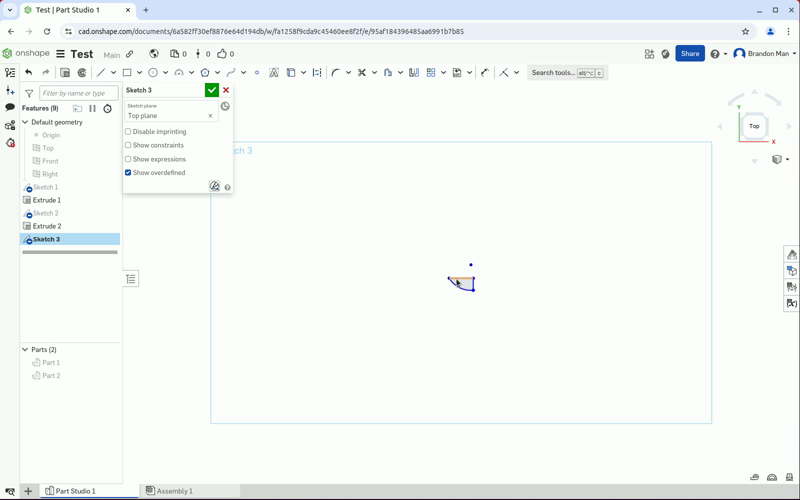
scroll(6)
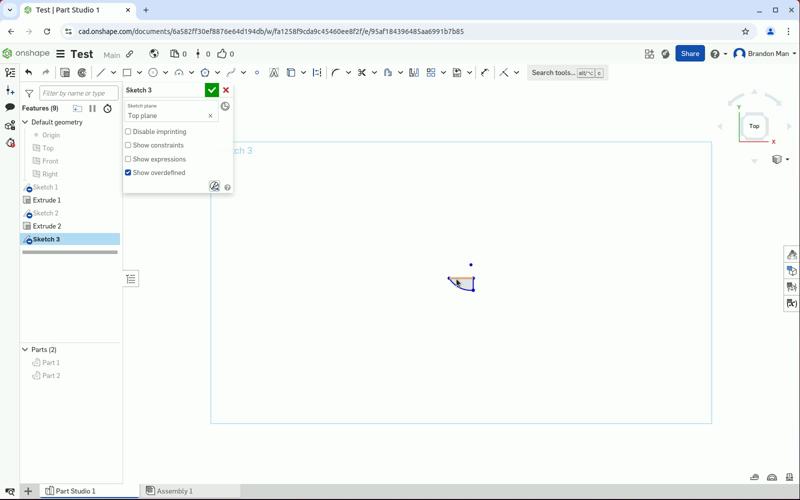
scroll(6)
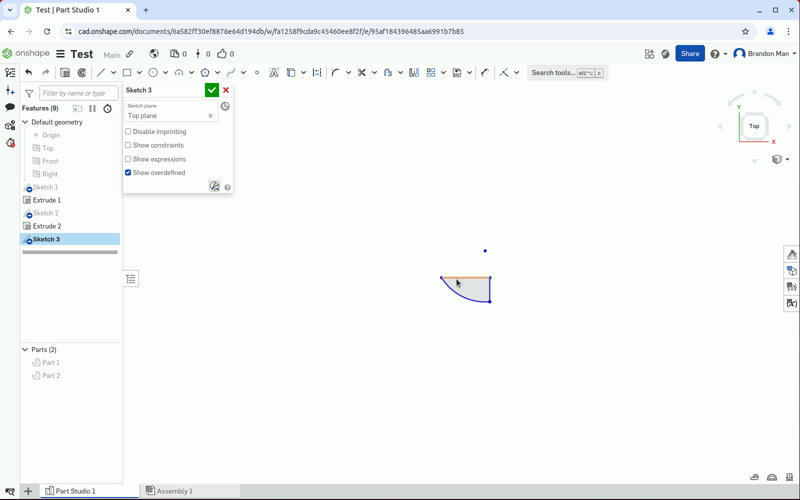
scroll(6)
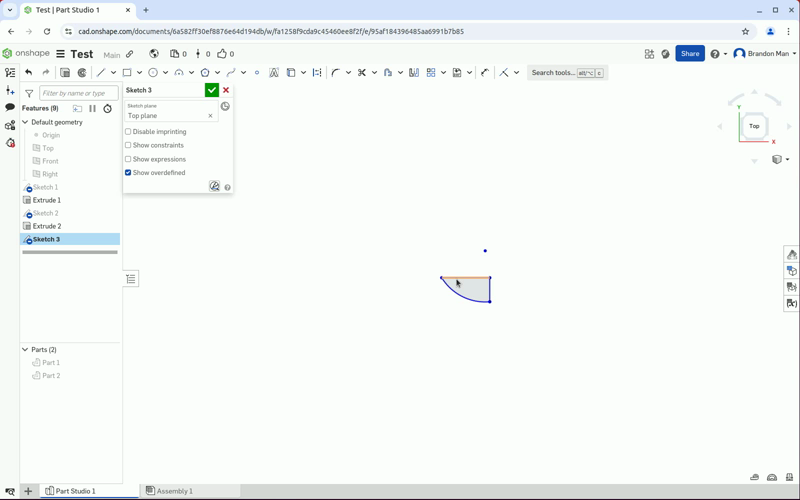
scroll(6)
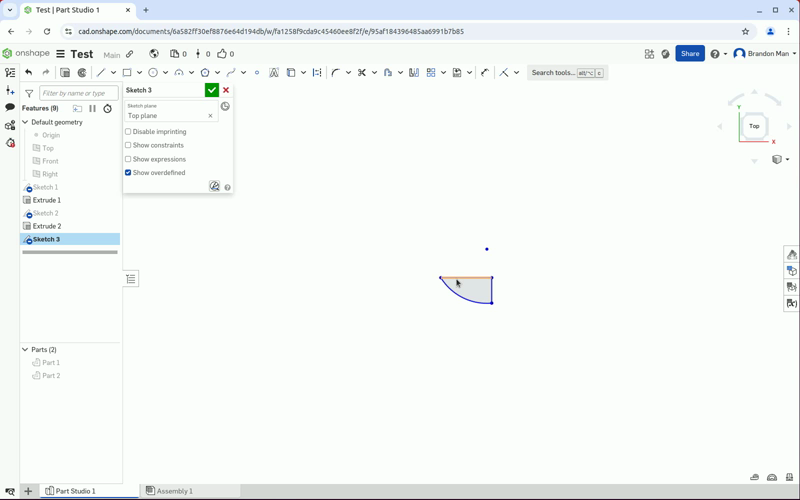
scroll(6)
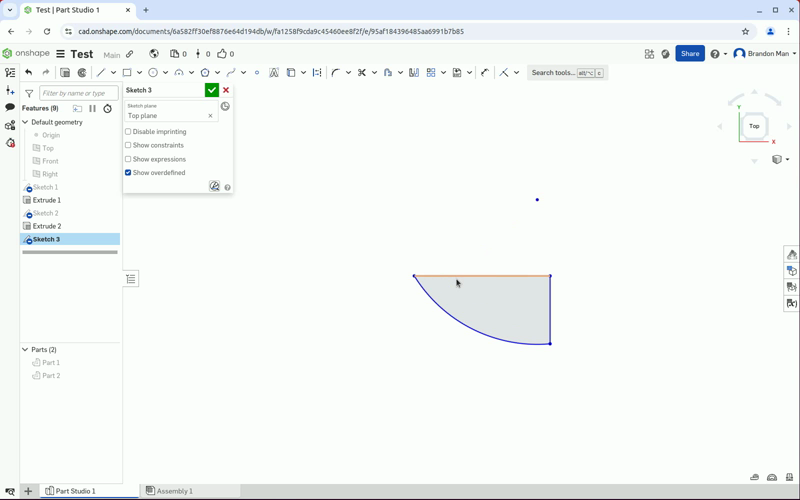
scroll(6)
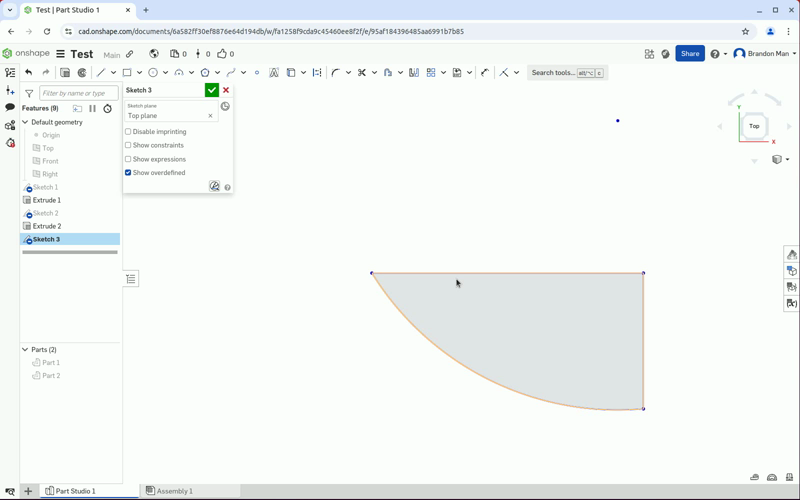
click(456, 278)
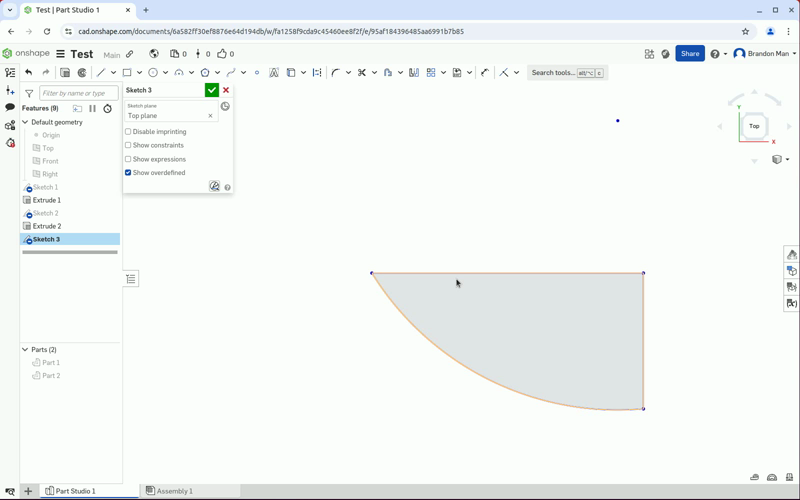
scroll(-6)
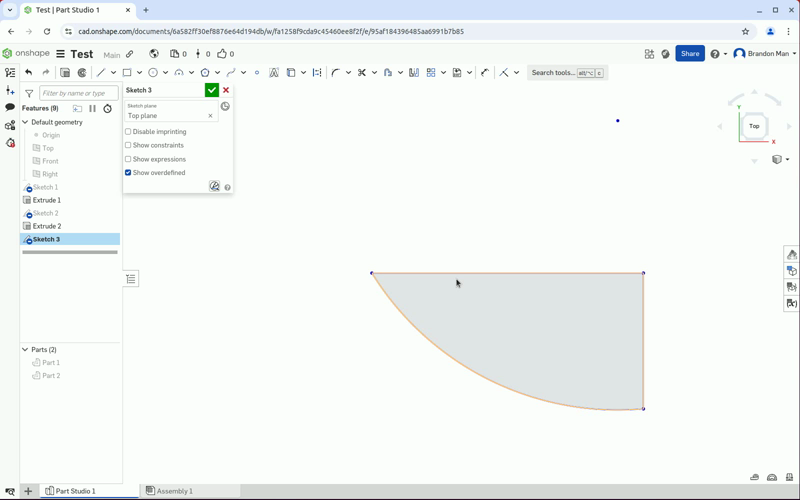
scroll(-6)
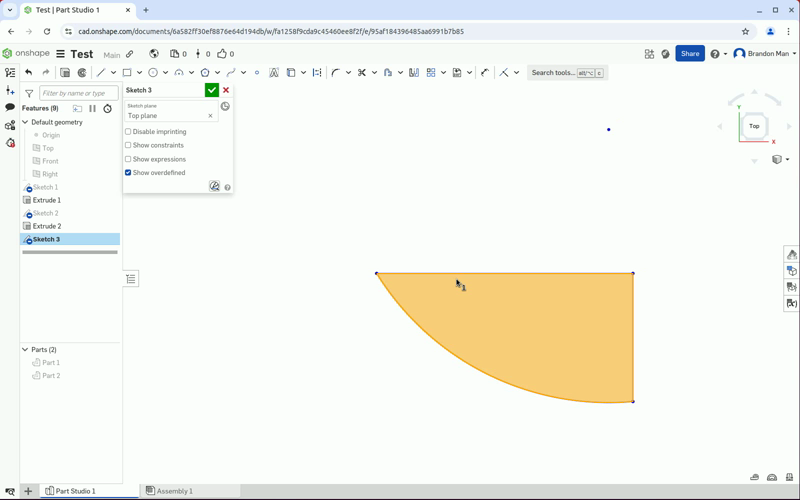
scroll(-6)
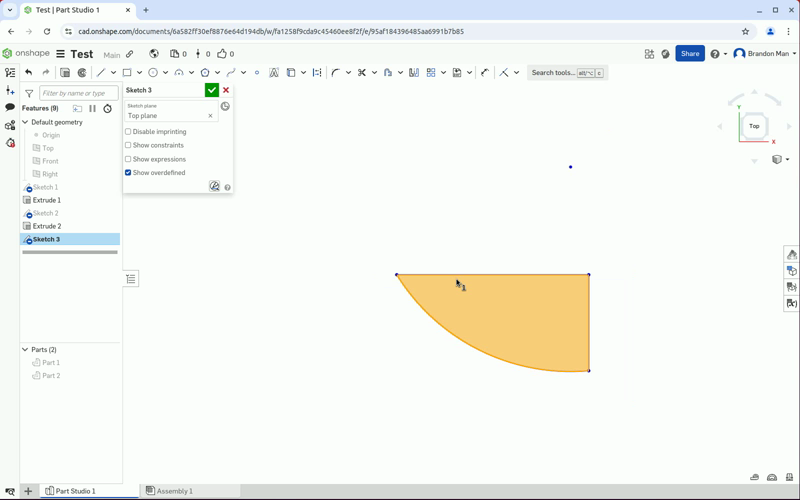
scroll(-6)
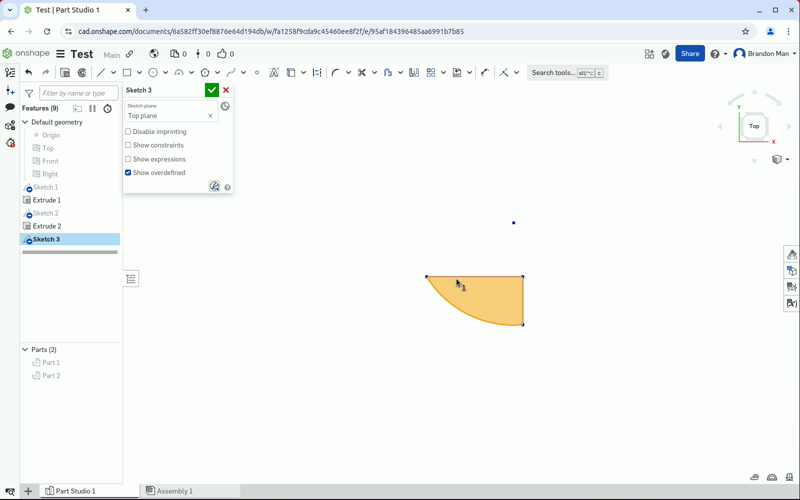
scroll(-6)
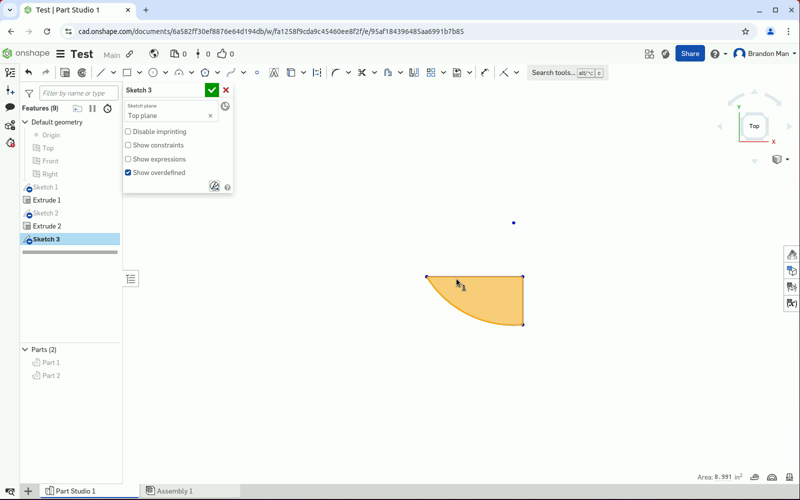
scroll(-6)
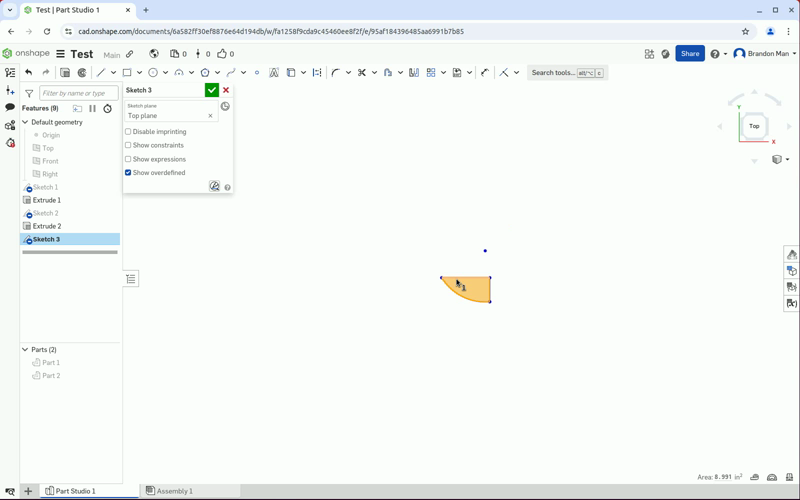
scroll(-6)
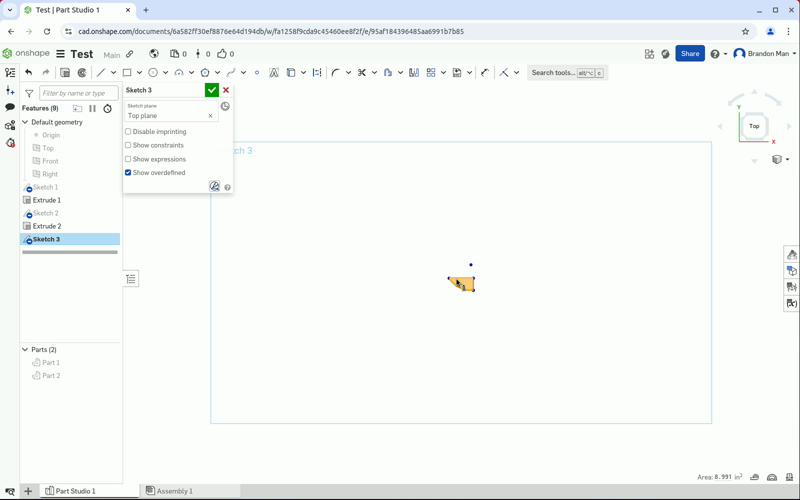
mouse_move(73, 352)
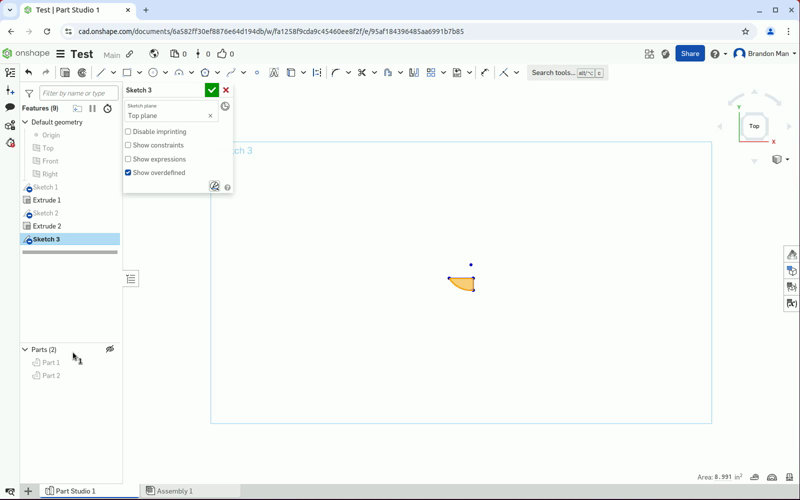
key(shift+y)
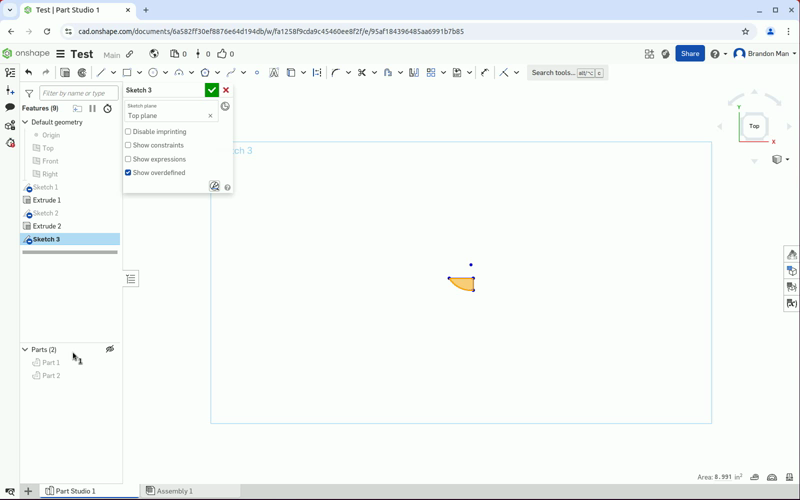
key(shift+e)
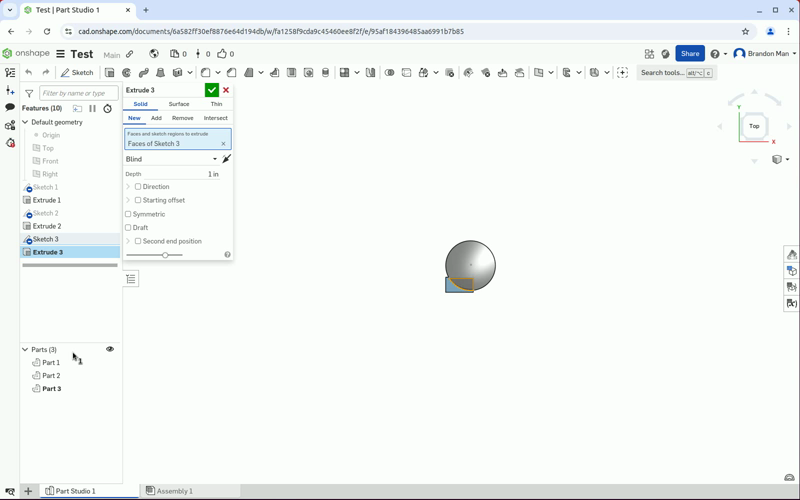
mouse_move(143, 106)
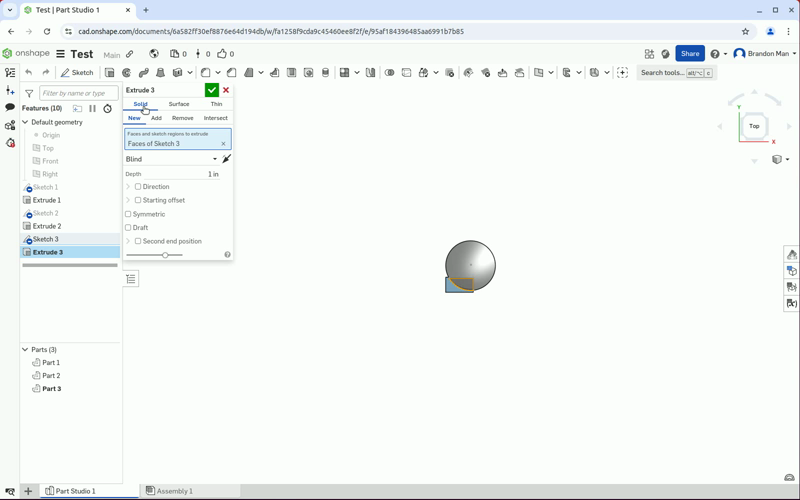
click(143, 106)
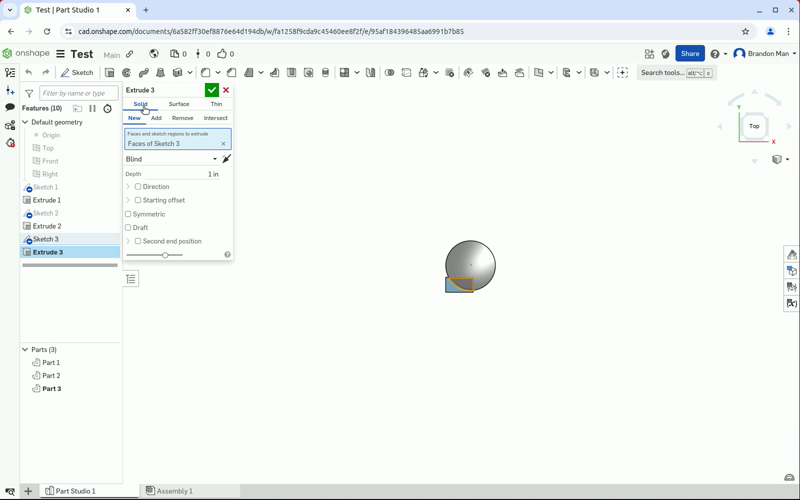
mouse_move(137, 120)
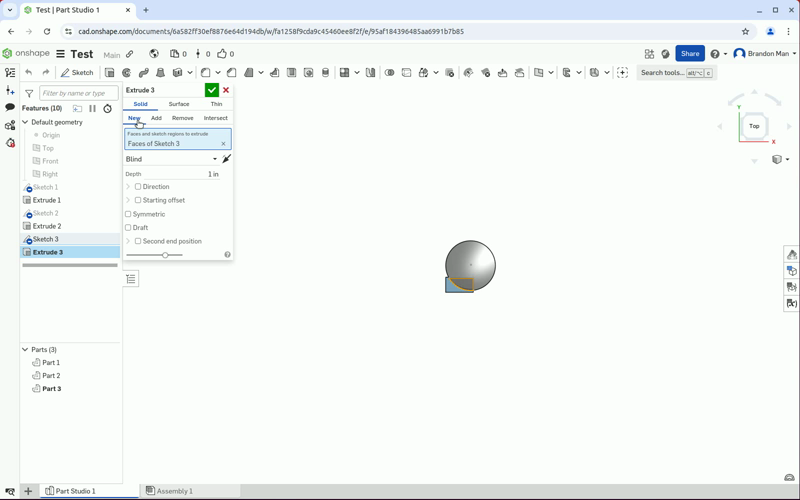
click(137, 120)
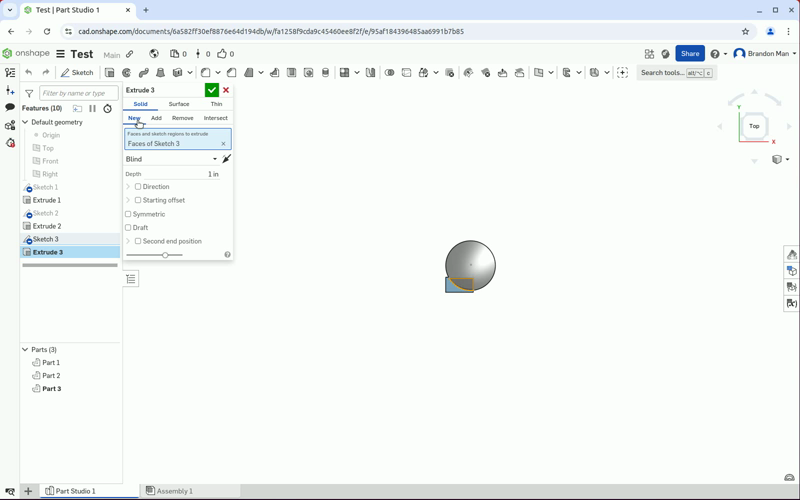
key(tab, 4)
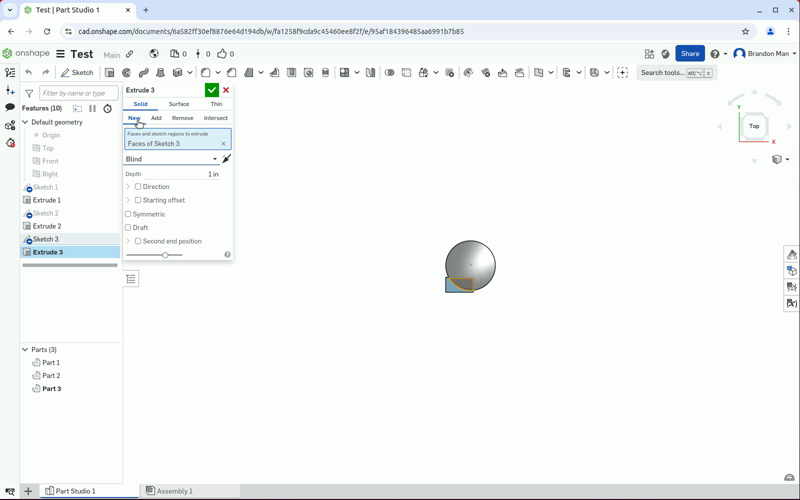
text(7.221)
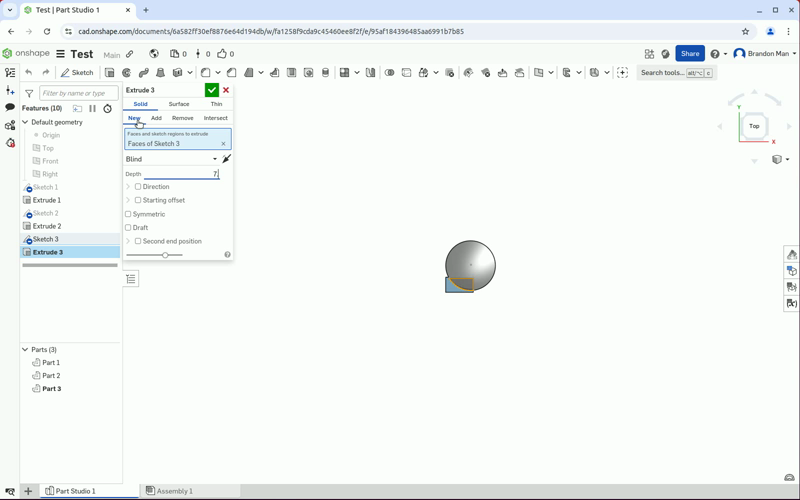
key(enter)
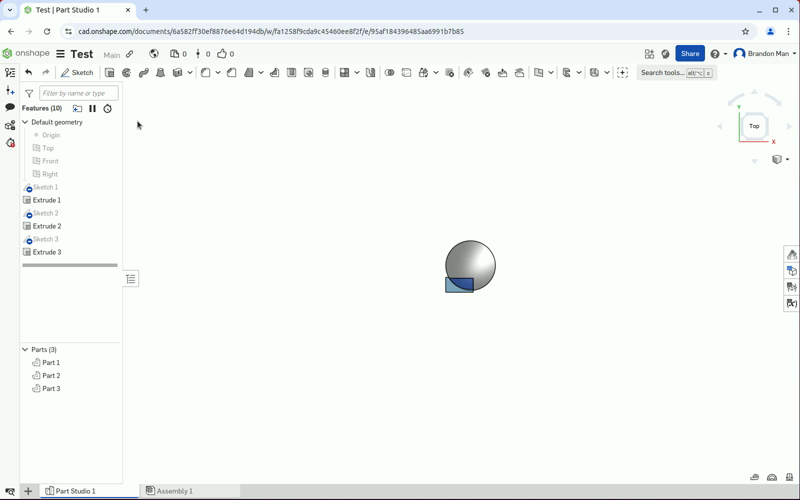
key(shift+h)
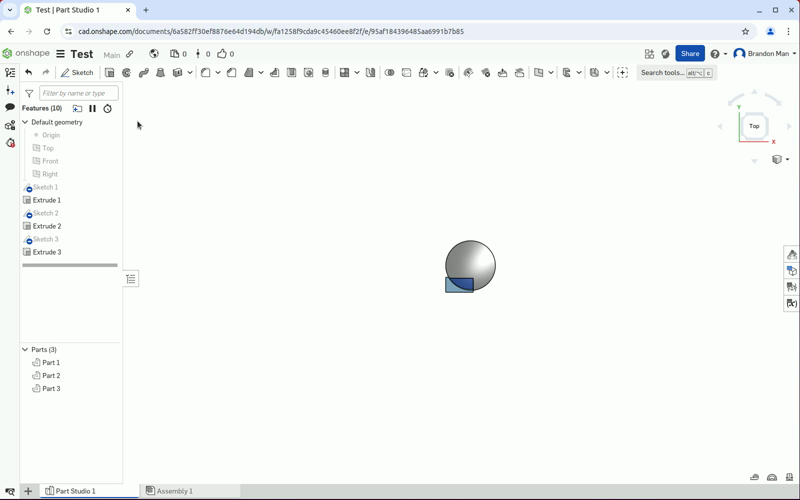
key(shift+h)
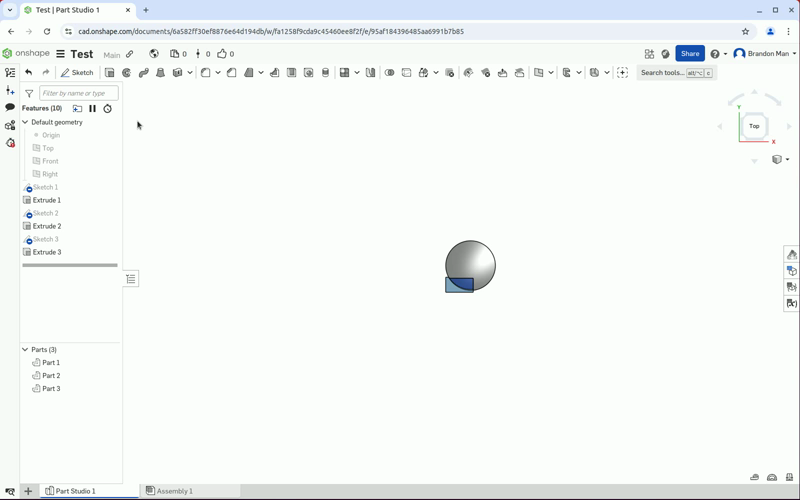
mouse_move(73, 189)
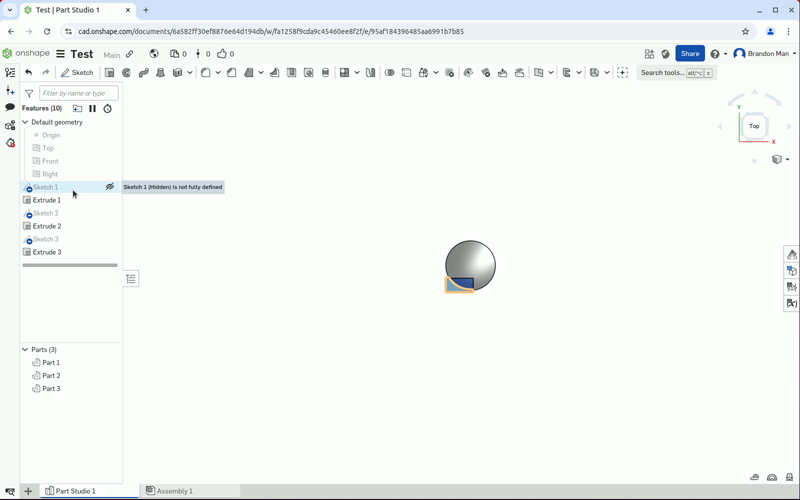
click(73, 189)
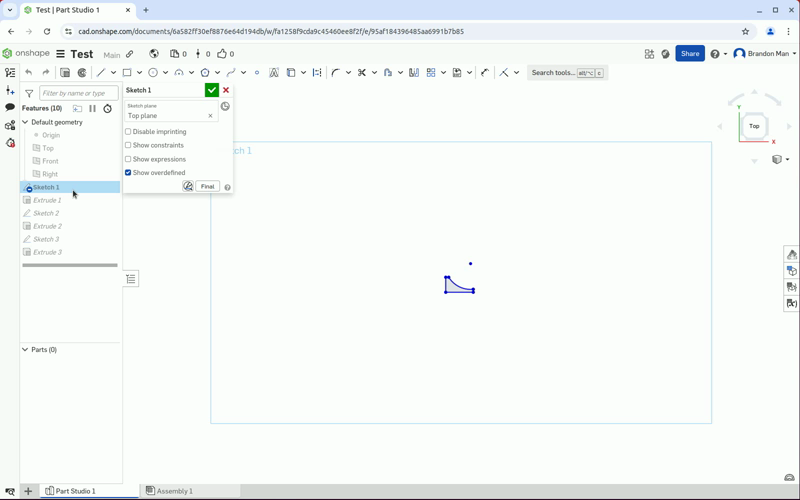
mouse_move(229, 92)
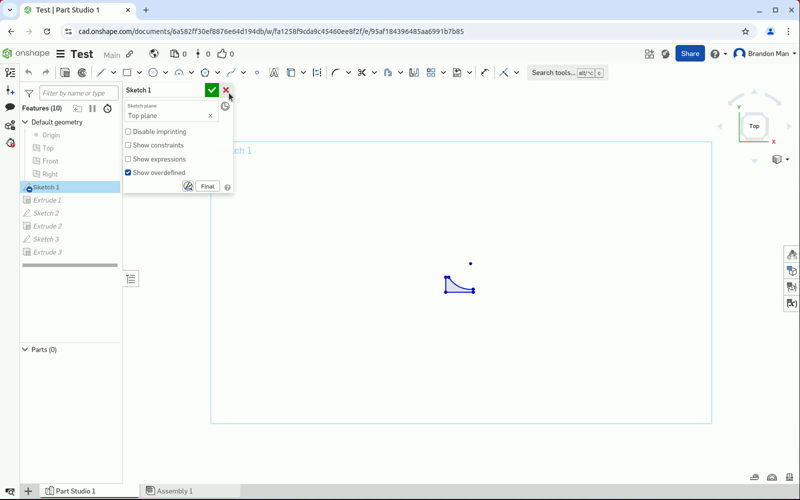
click(229, 92)
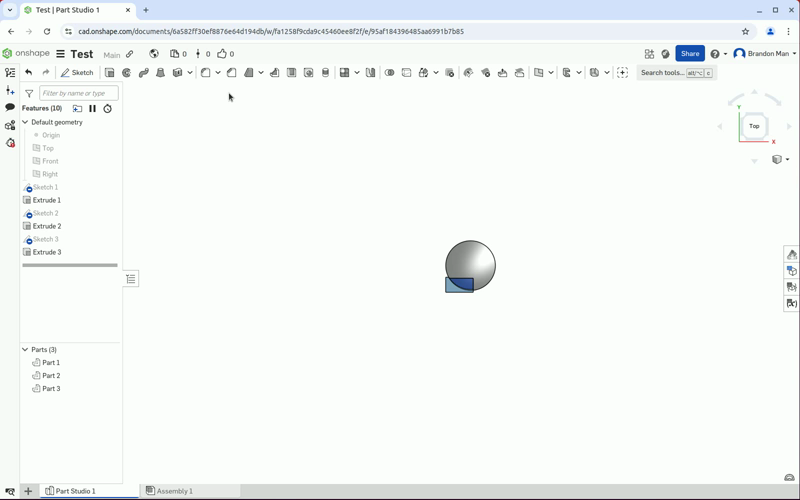
mouse_move(541, 75)
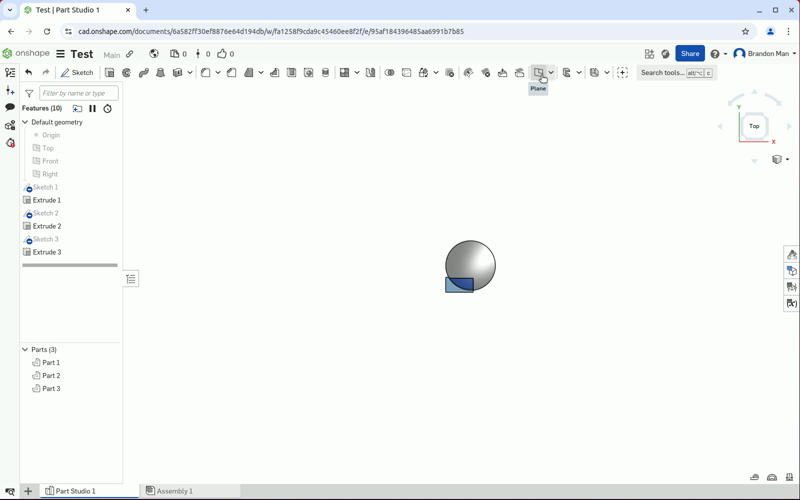
click(541, 75)
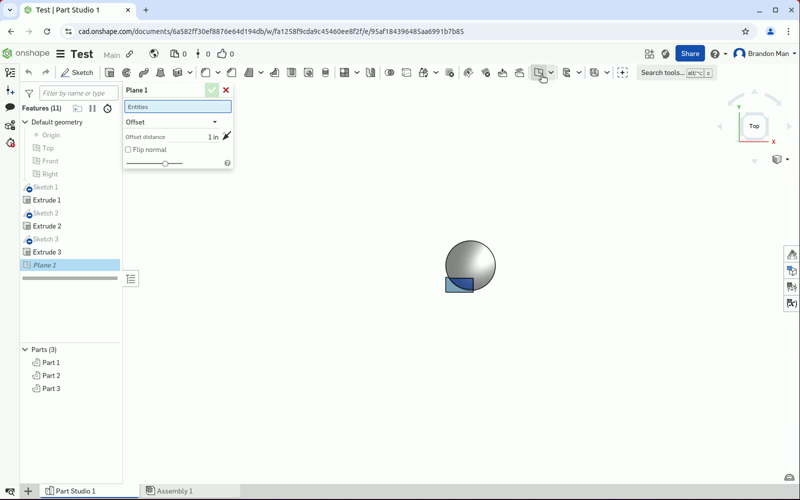
mouse_move(73, 150)
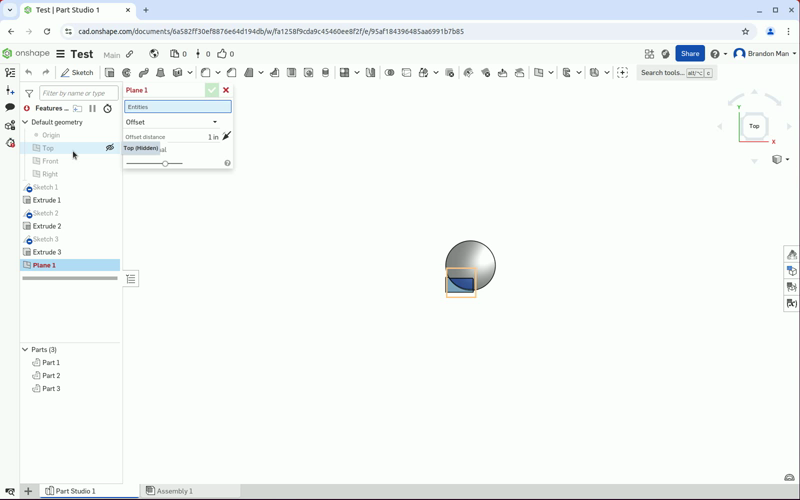
click(73, 150)
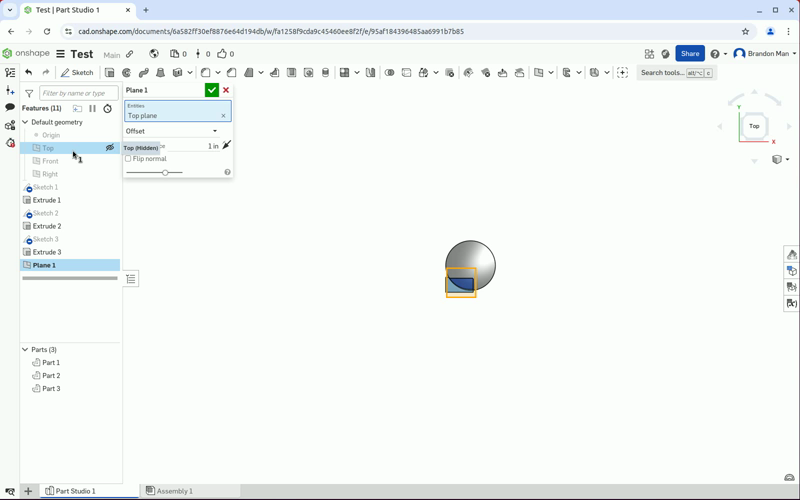
key(tab, 2)
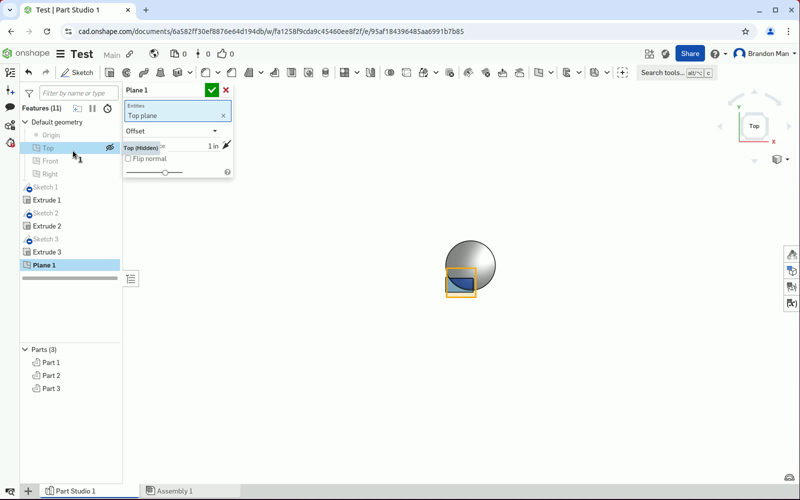
text(7.21)
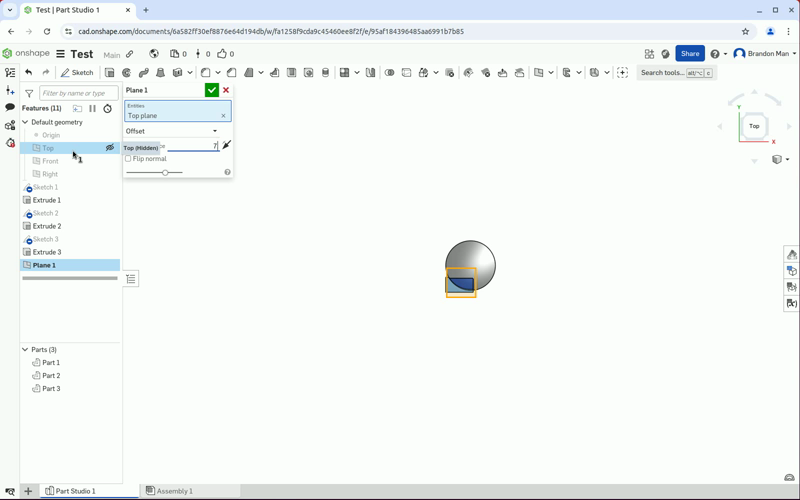
key(enter, 2)
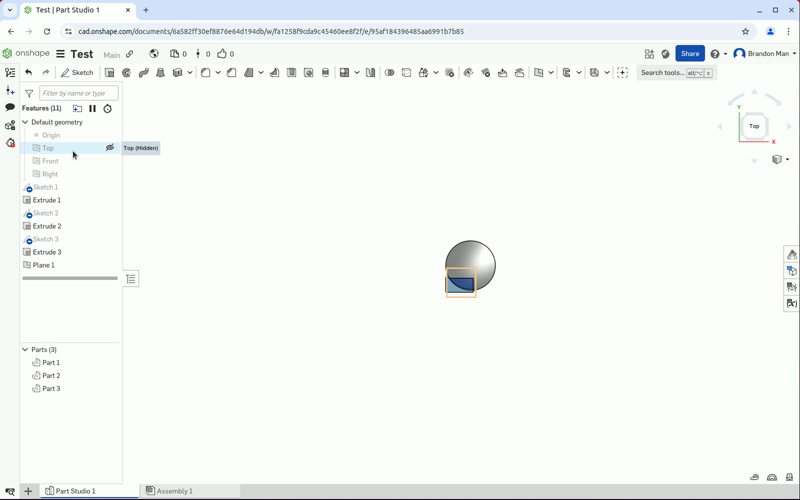
key(shift+s)
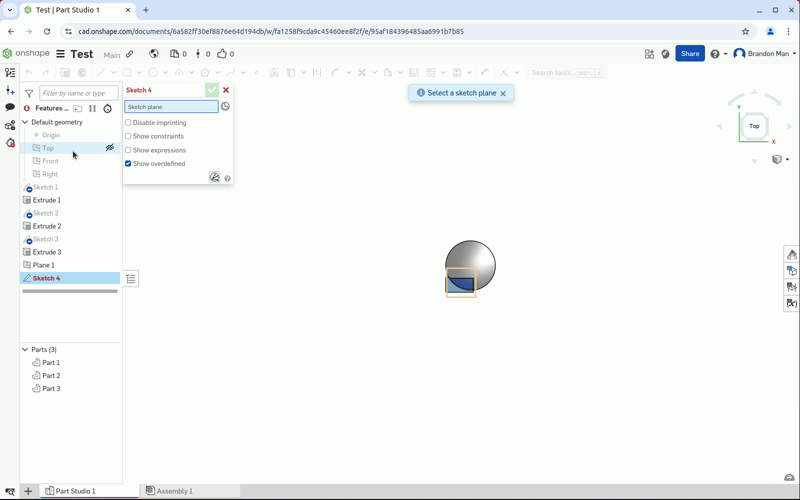
mouse_move(73, 267)
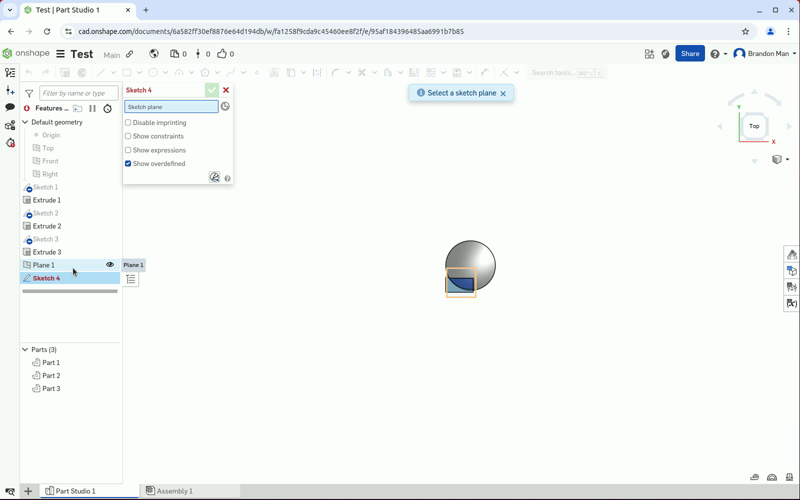
click(73, 267)
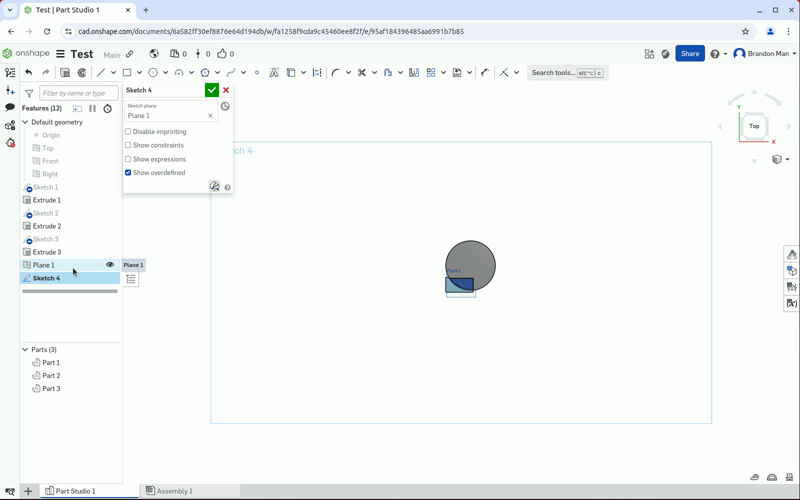
mouse_move(73, 352)
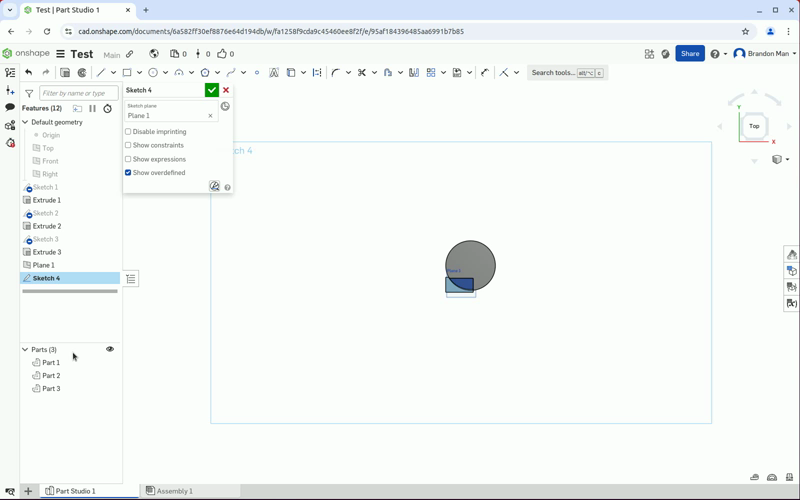
key(y)
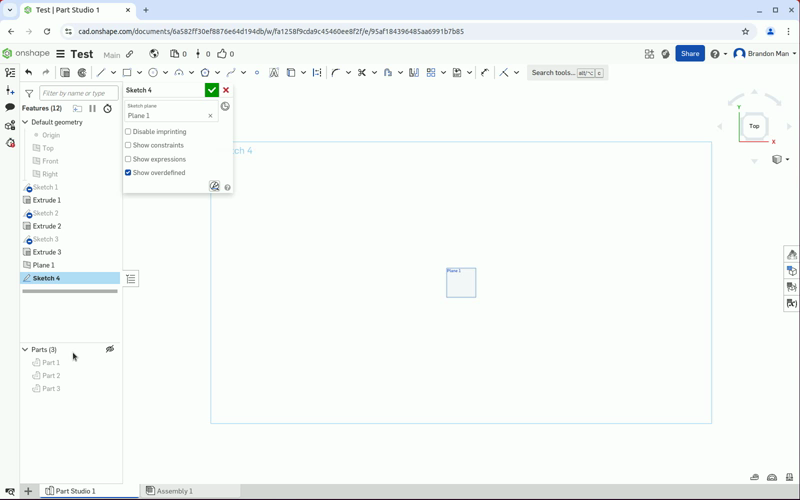
key(c)
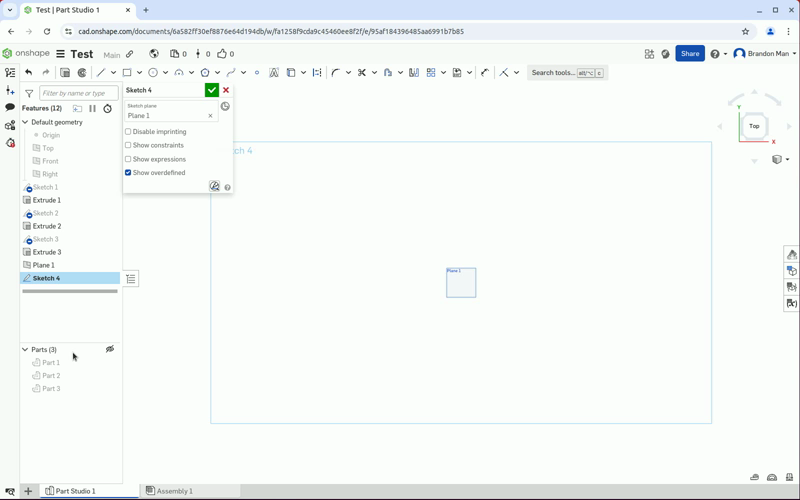
key_down(shift)
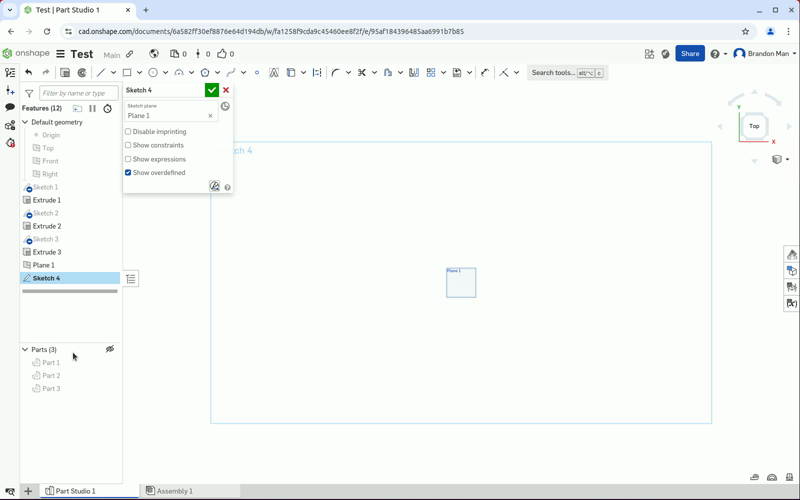
mouse_move(459, 260)
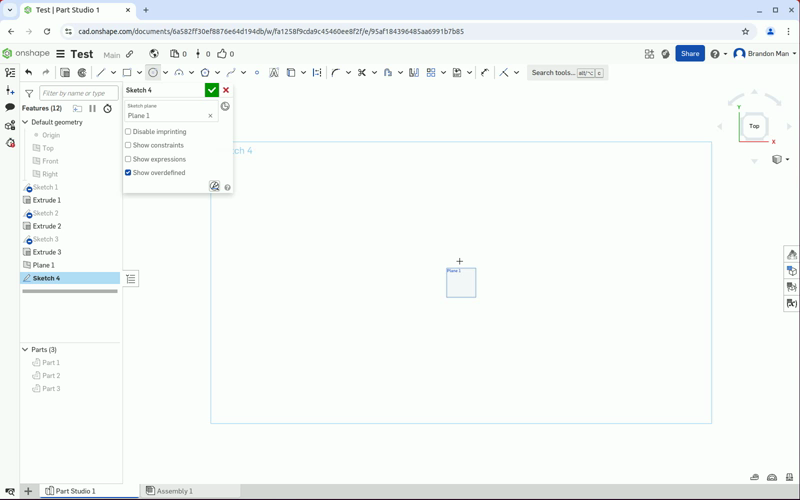
click(459, 260)
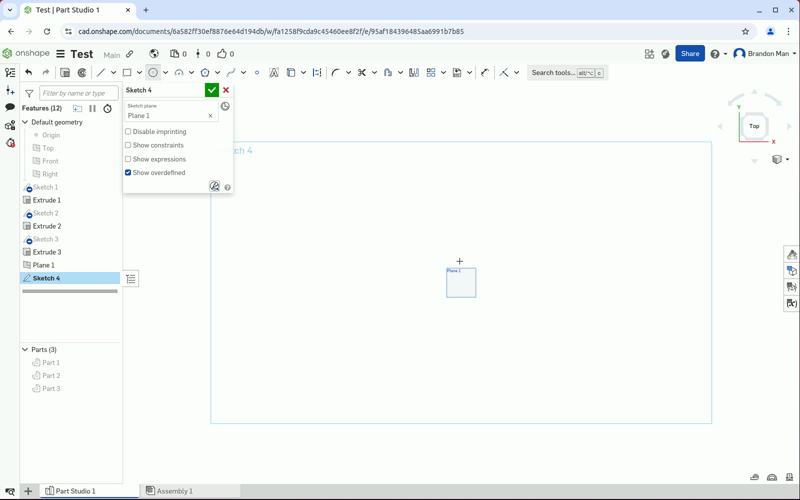
key_up(shift)
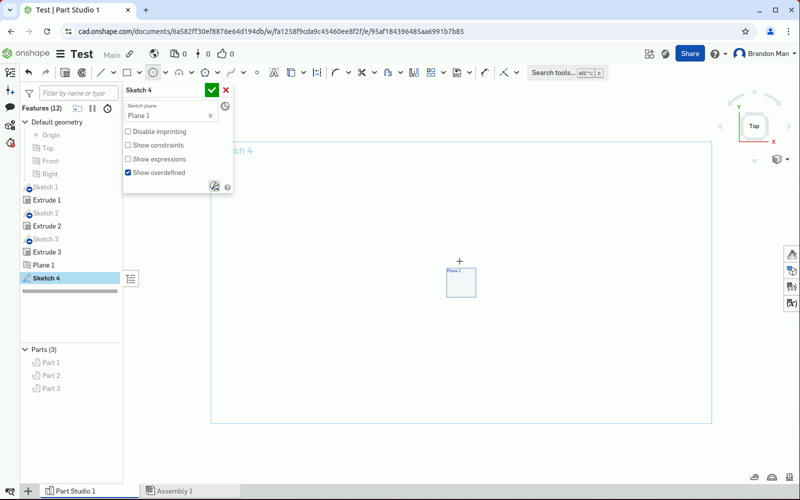
mouse_move(469, 260)
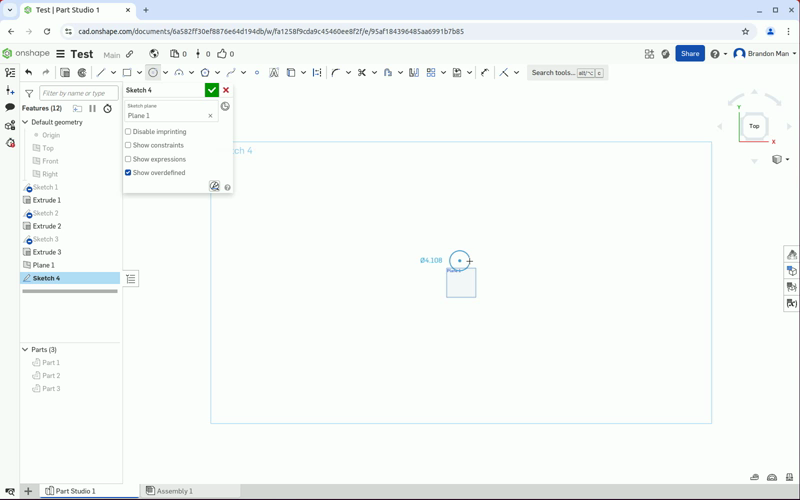
click(469, 260)
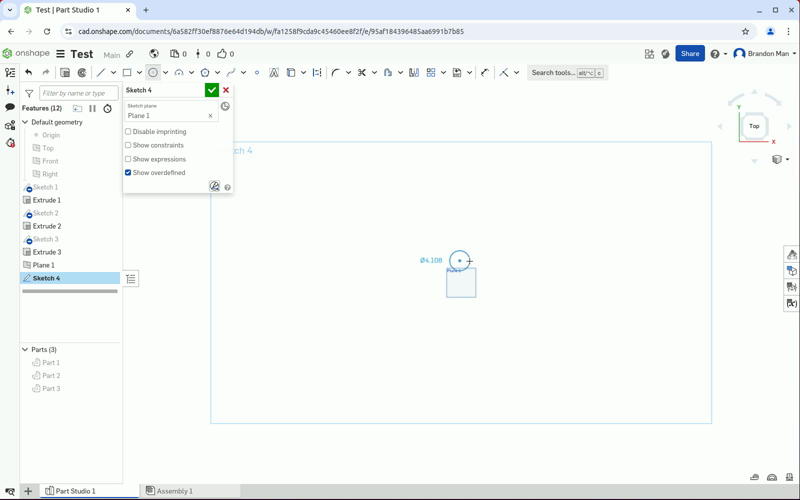
key(esc)
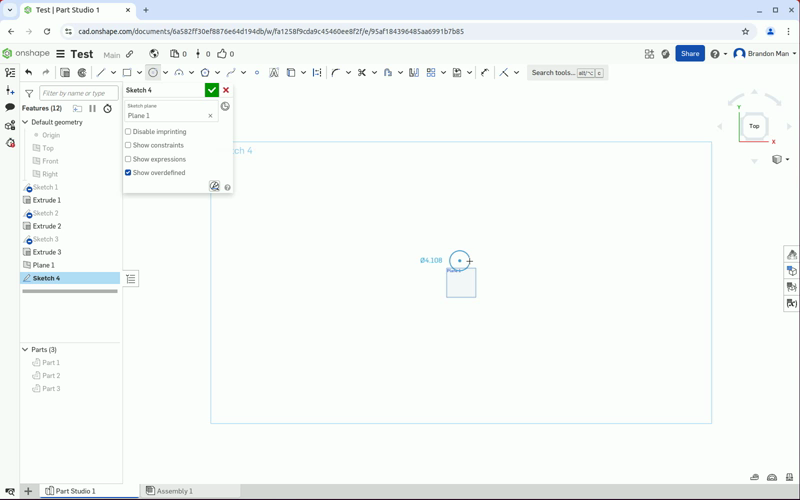
mouse_move(456, 258)
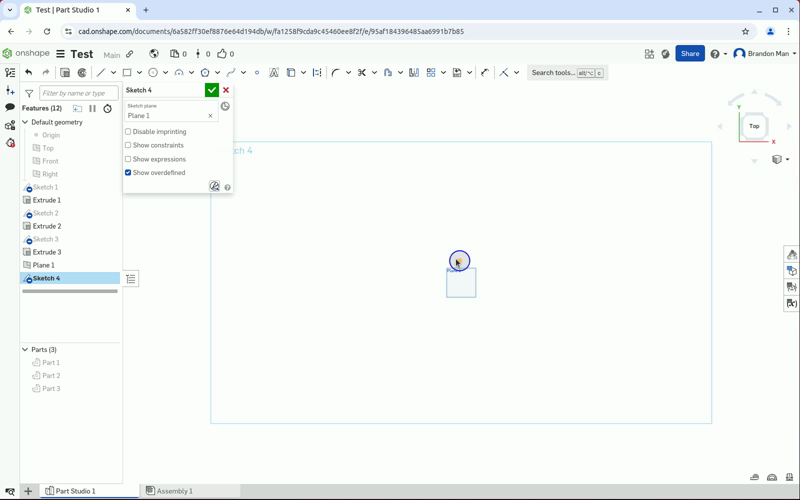
scroll(6)
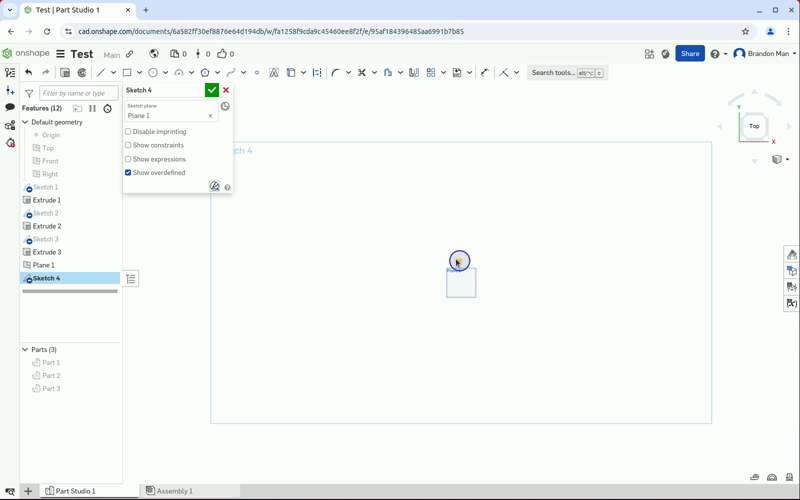
scroll(6)
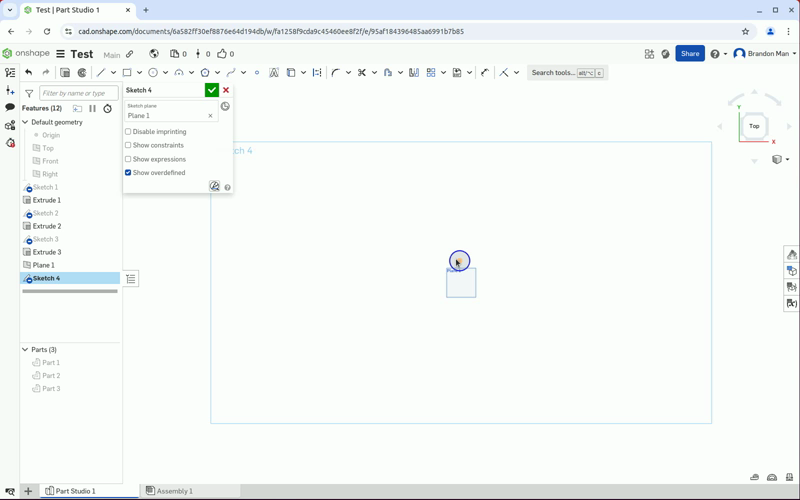
scroll(6)
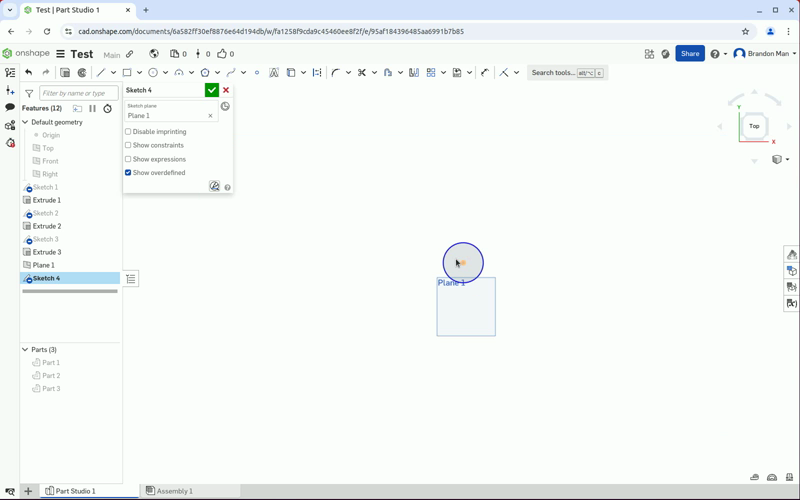
scroll(6)
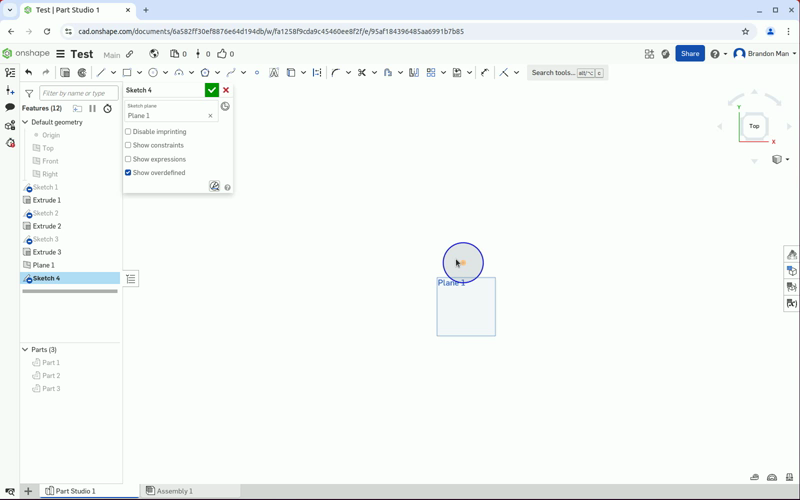
scroll(6)
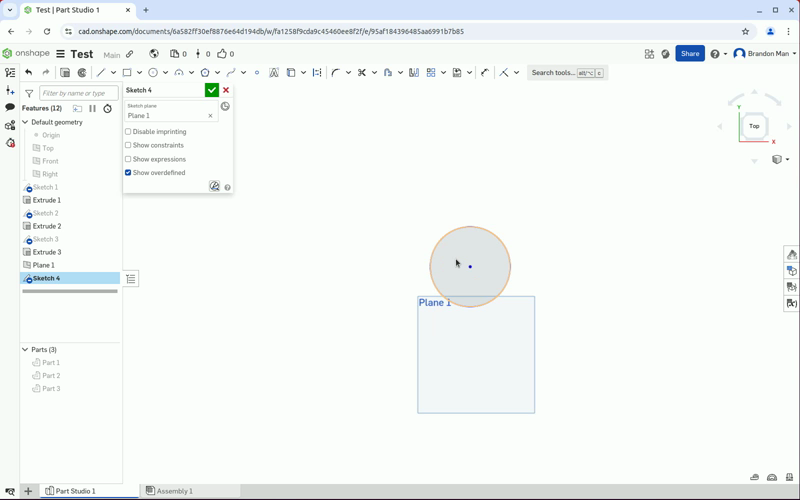
scroll(6)
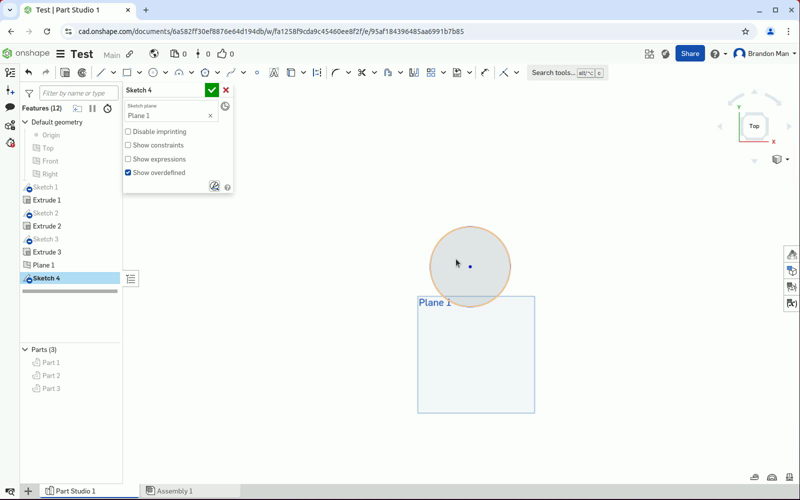
scroll(6)
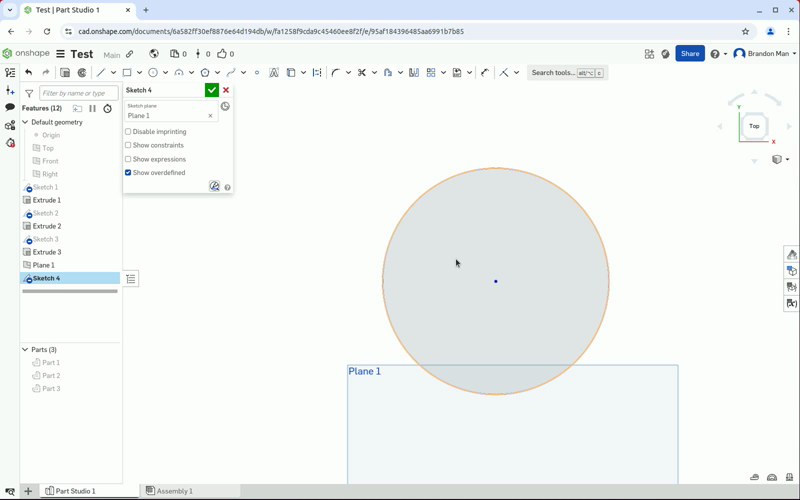
click(456, 258)
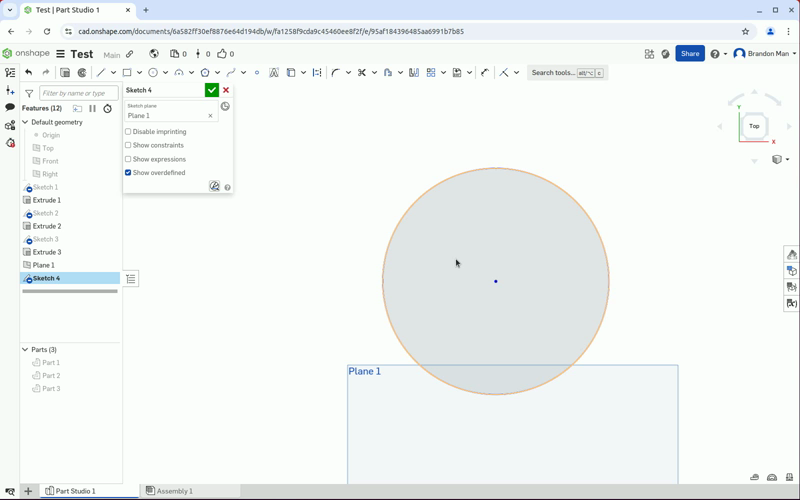
scroll(-6)
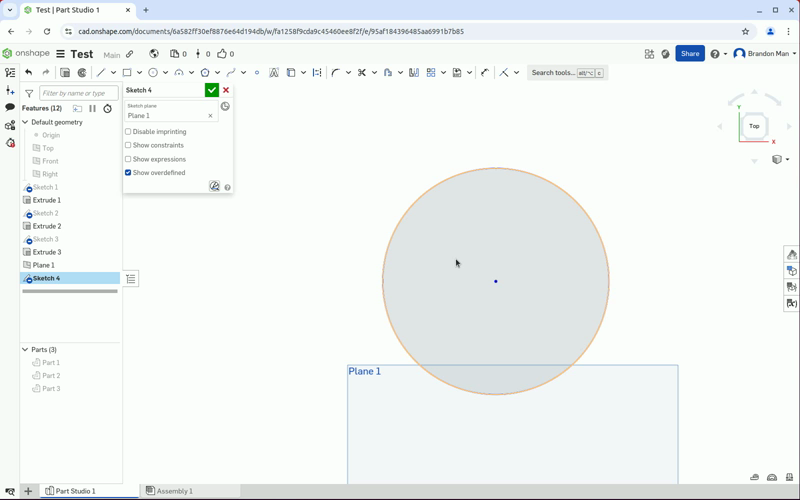
scroll(-6)
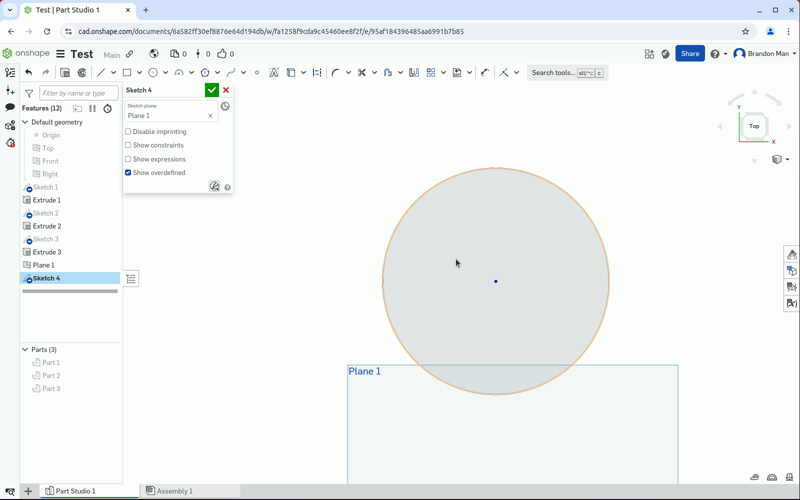
scroll(-6)
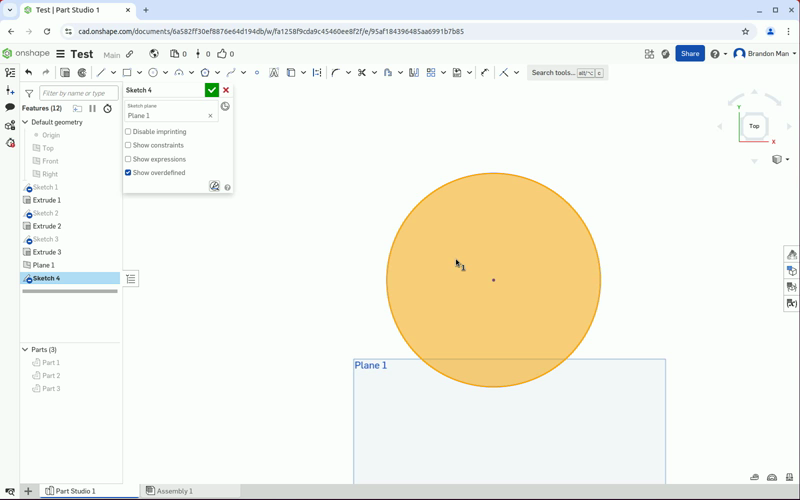
scroll(-6)
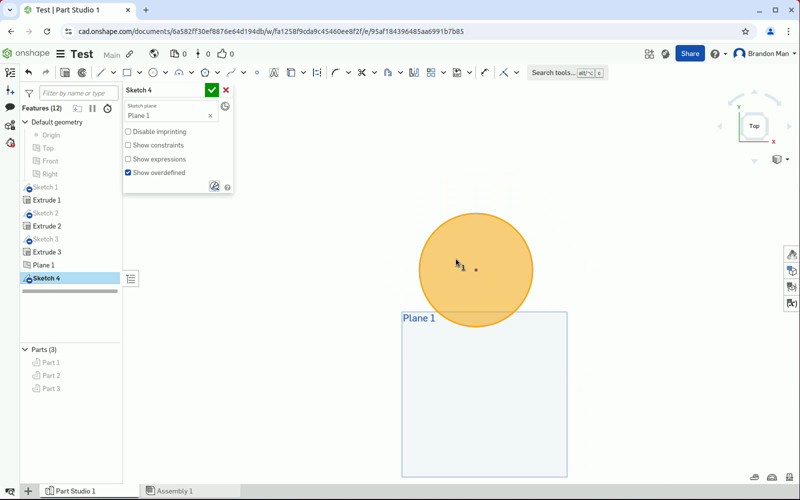
scroll(-6)
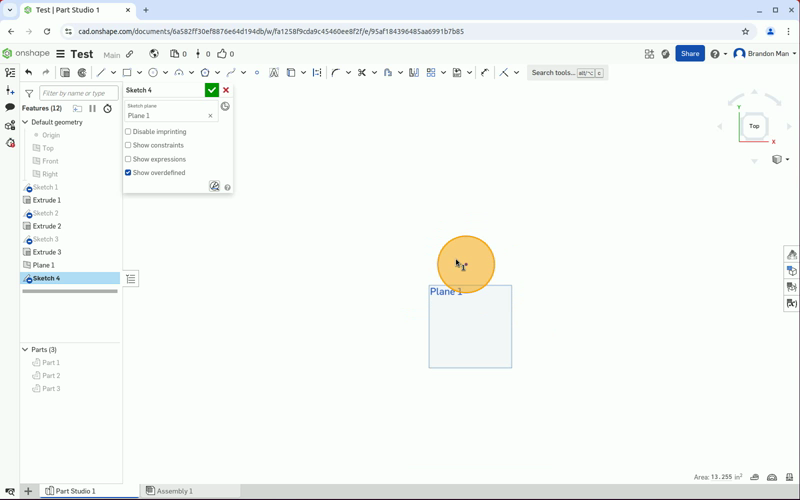
scroll(-6)
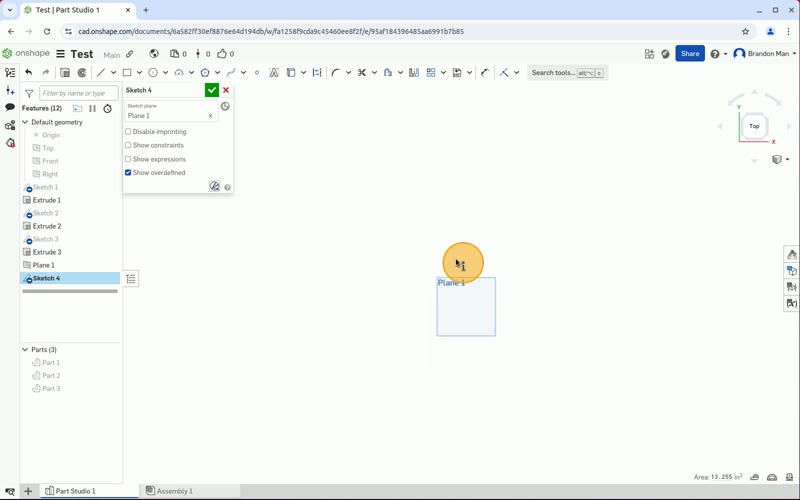
scroll(-6)
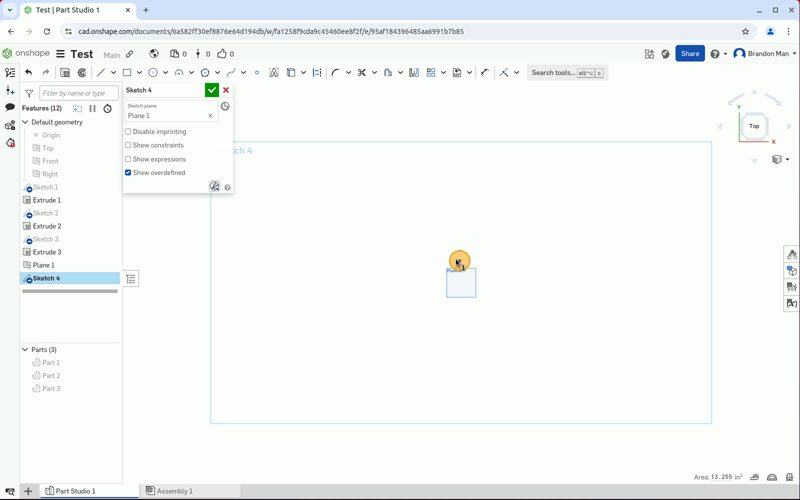
mouse_move(73, 352)
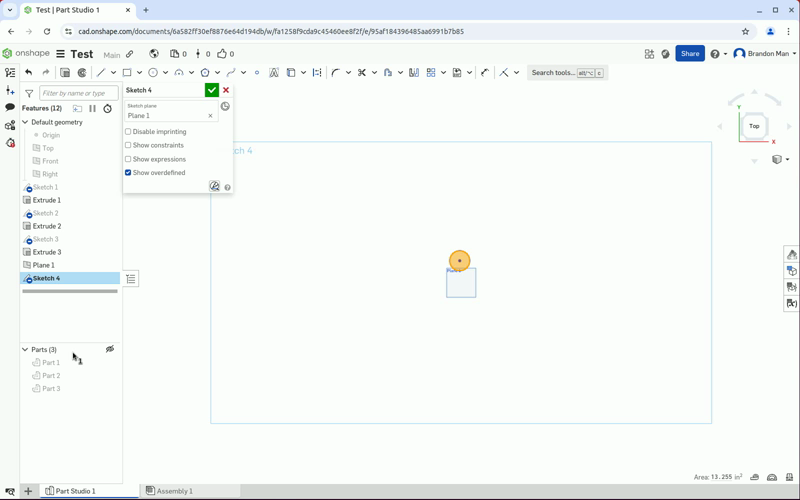
key(shift+y)
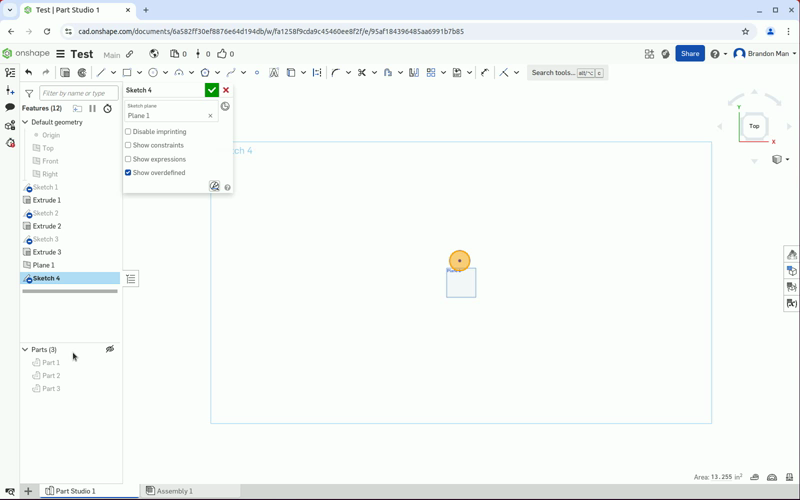
key(shift+e)
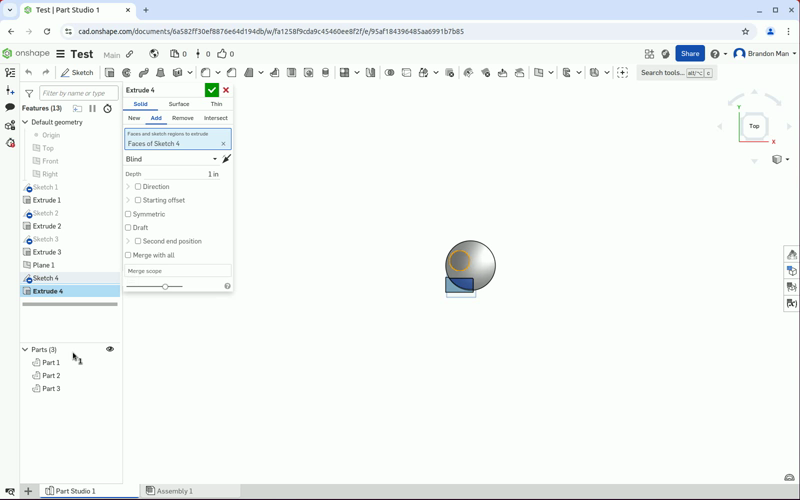
mouse_move(143, 106)
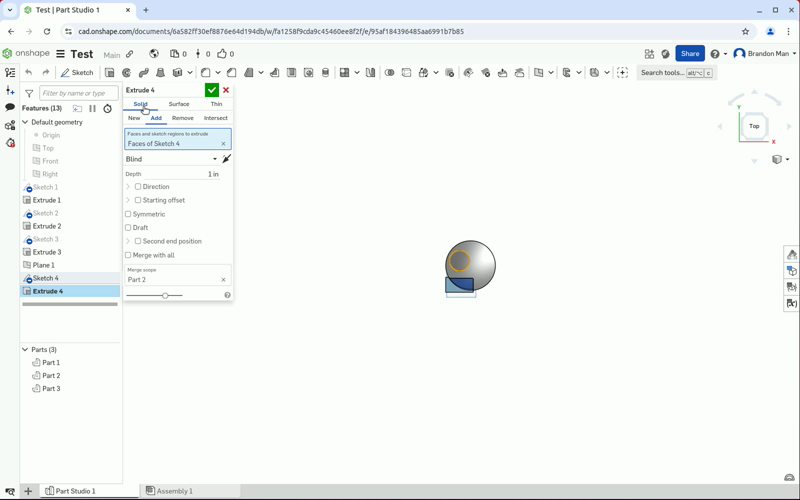
click(143, 106)
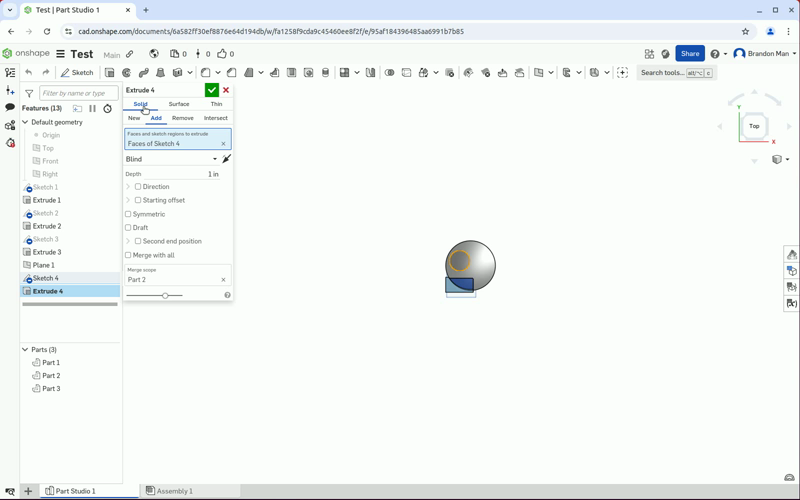
mouse_move(186, 120)
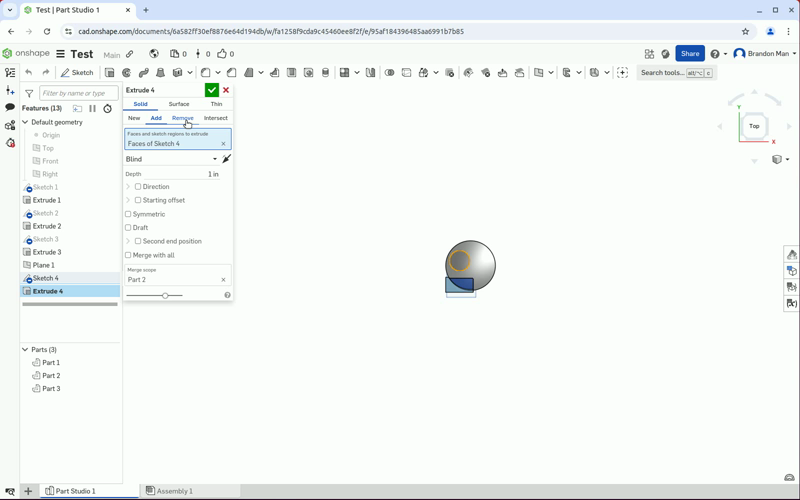
click(186, 120)
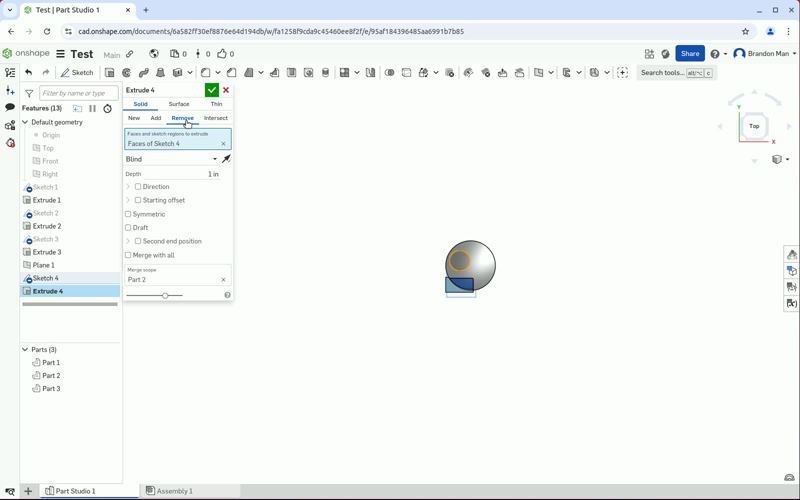
key(tab, 4)
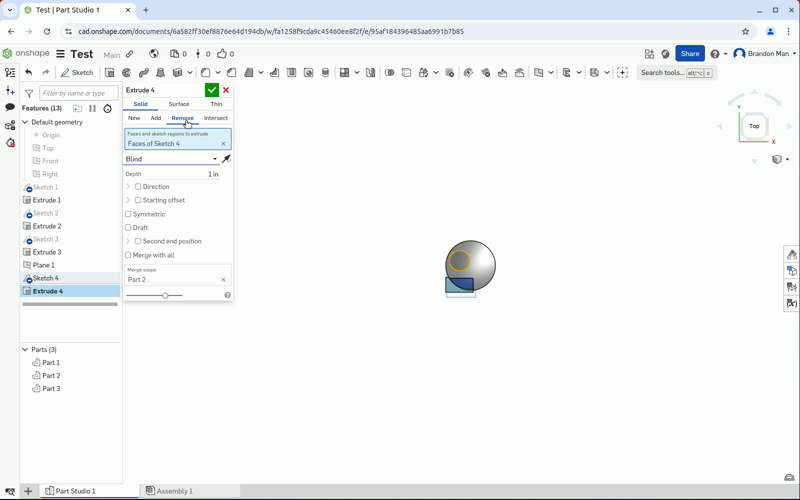
text(11.313)
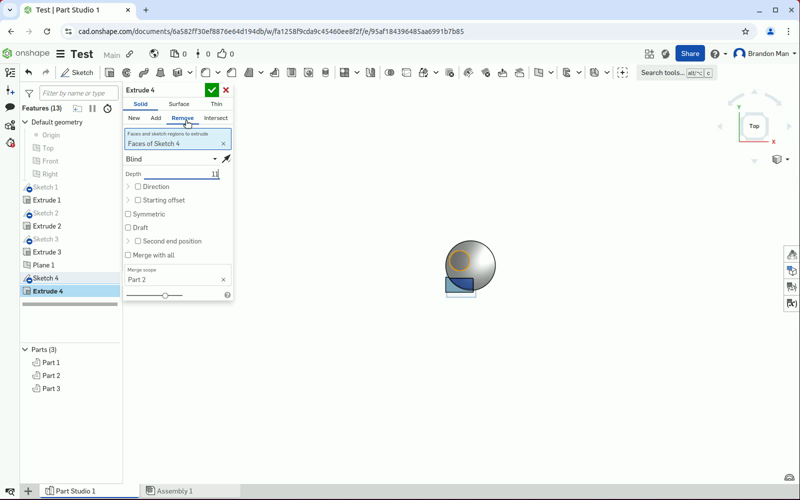
key(tab, 6)
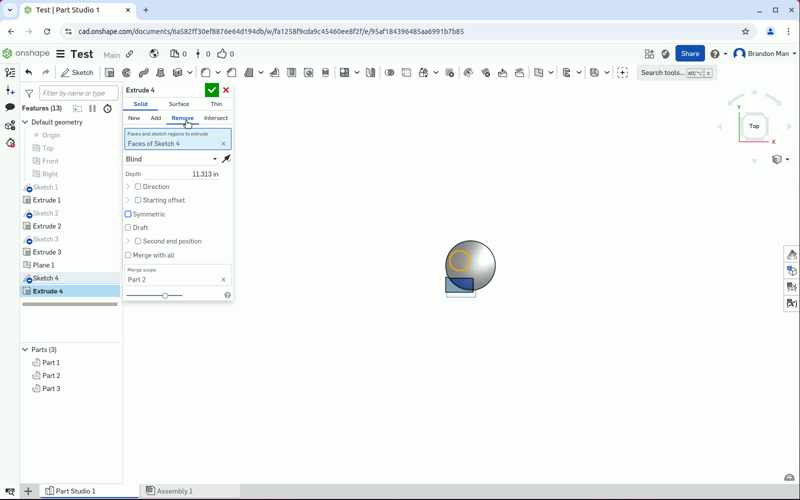
key(space)
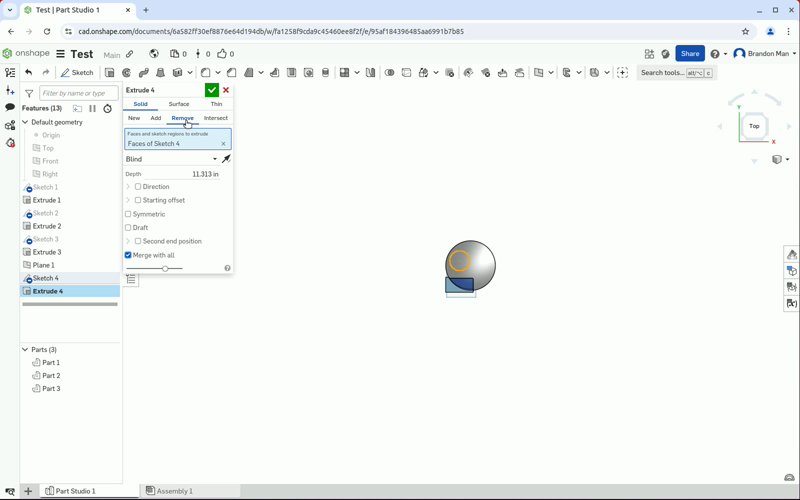
key(enter)
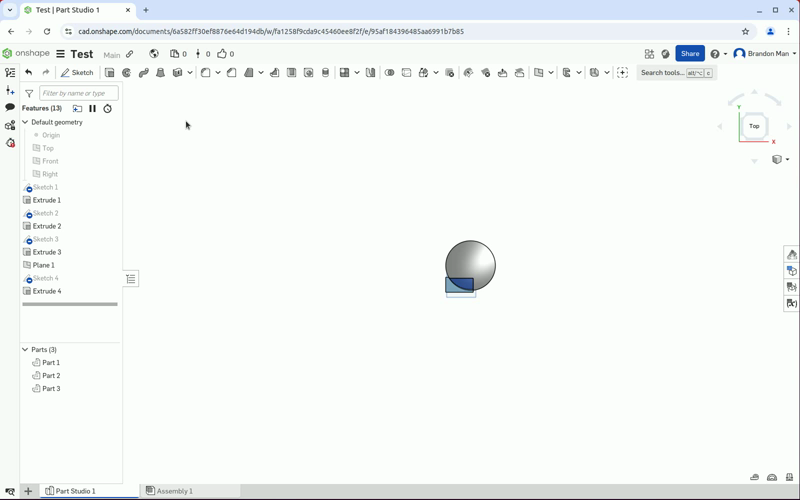
key(shift+h)
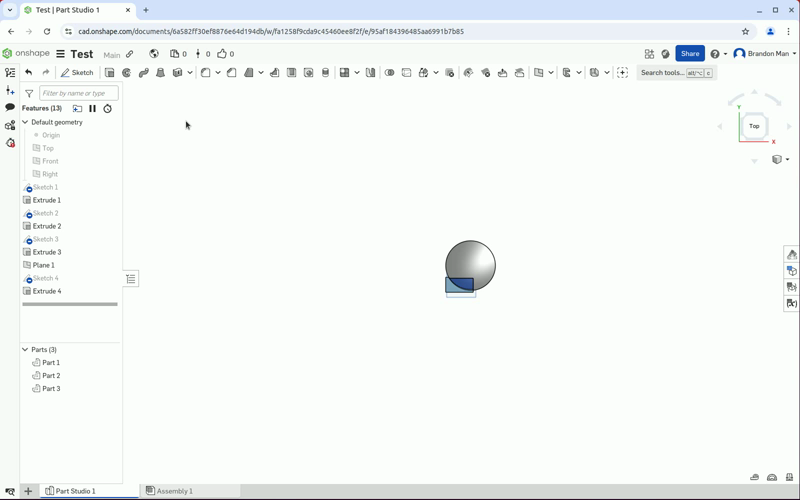
key(shift+h)
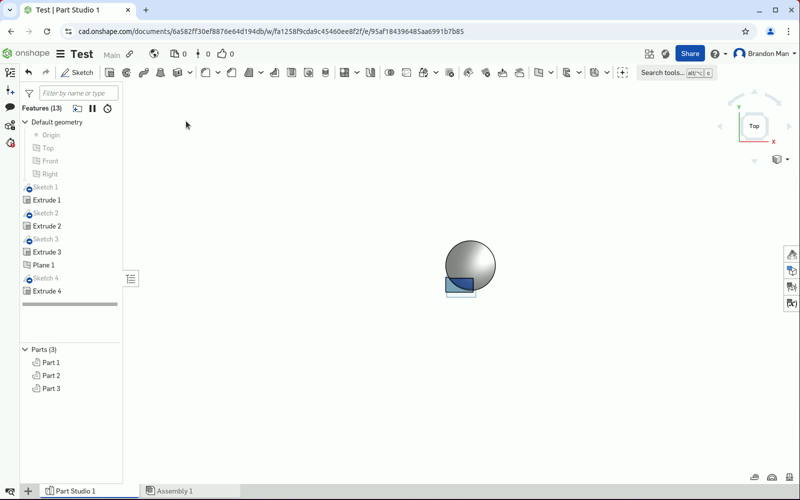
mouse_move(73, 189)
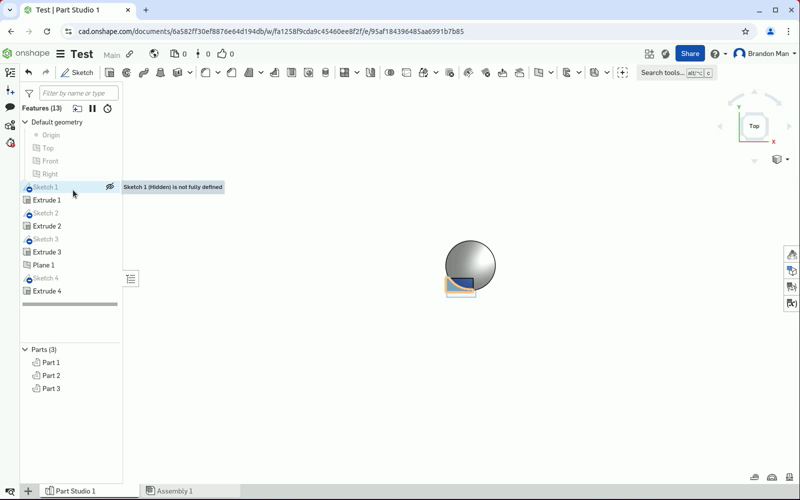
click(73, 189)
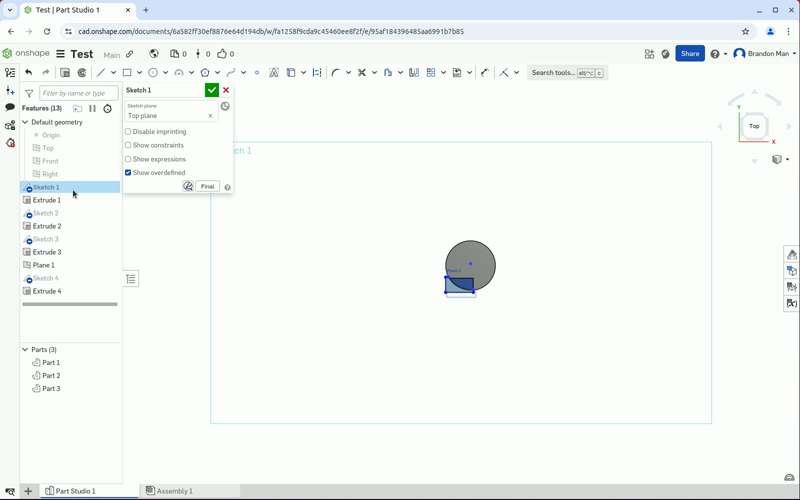
mouse_move(229, 92)
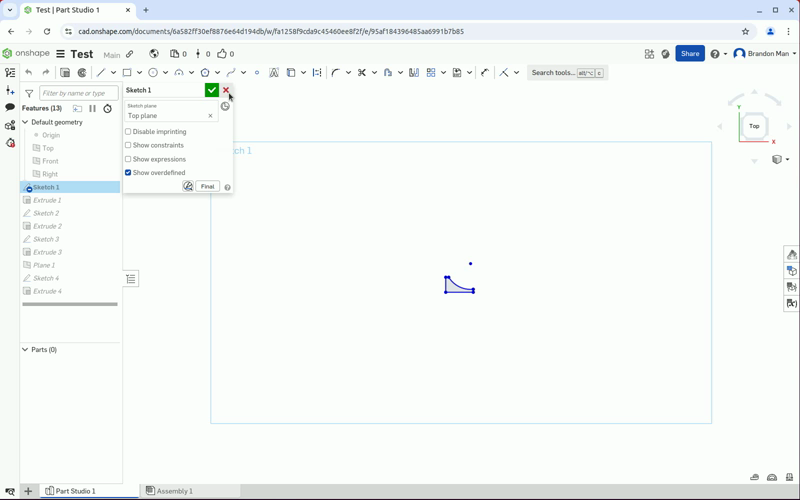
click(229, 92)
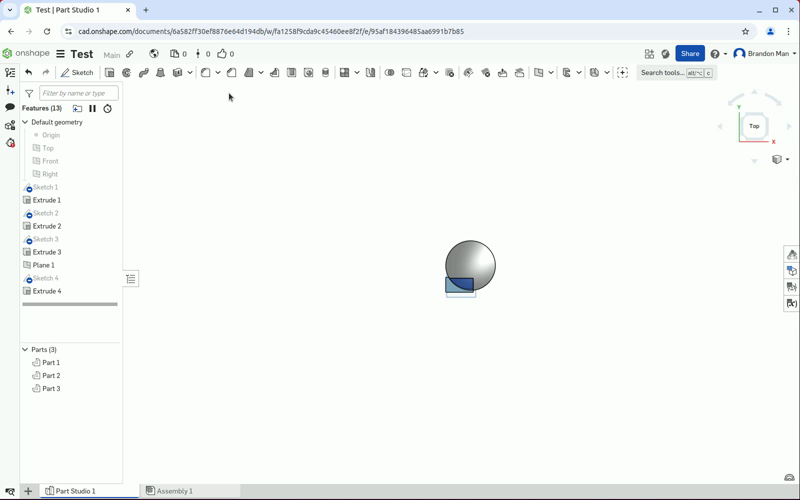
mouse_move(73, 352)
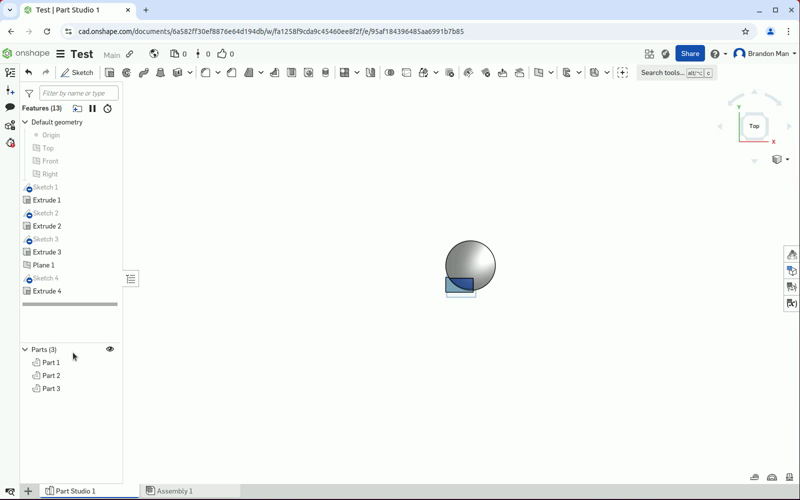
key(y)
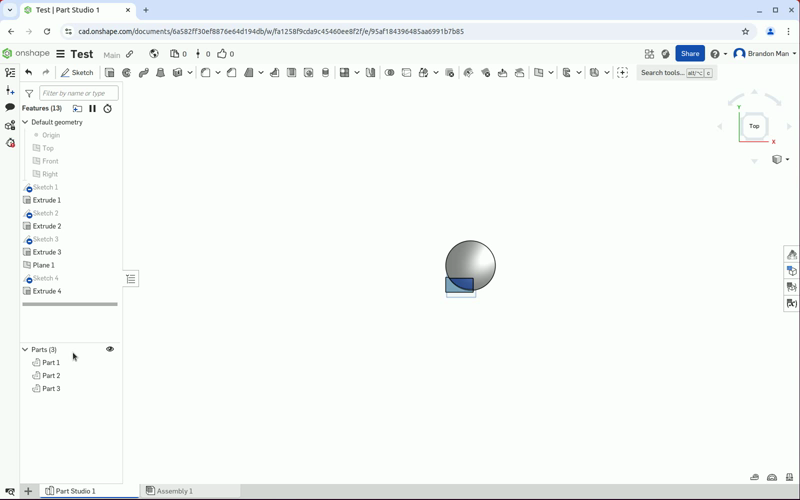
key(shift+p)
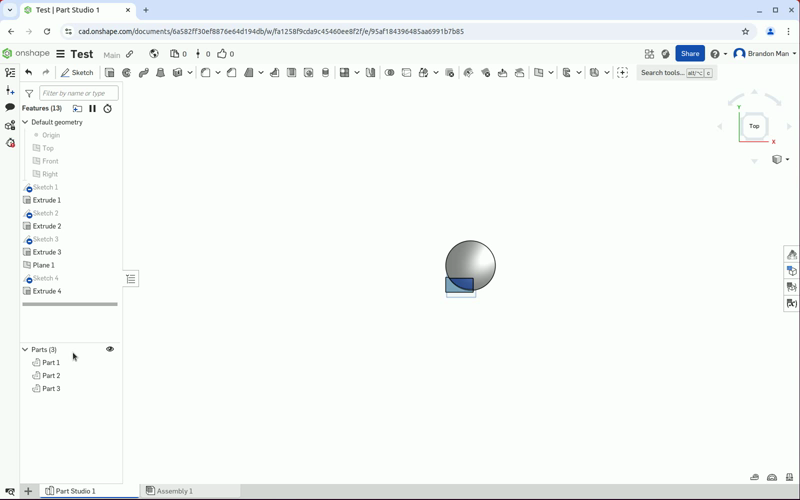
key(space)
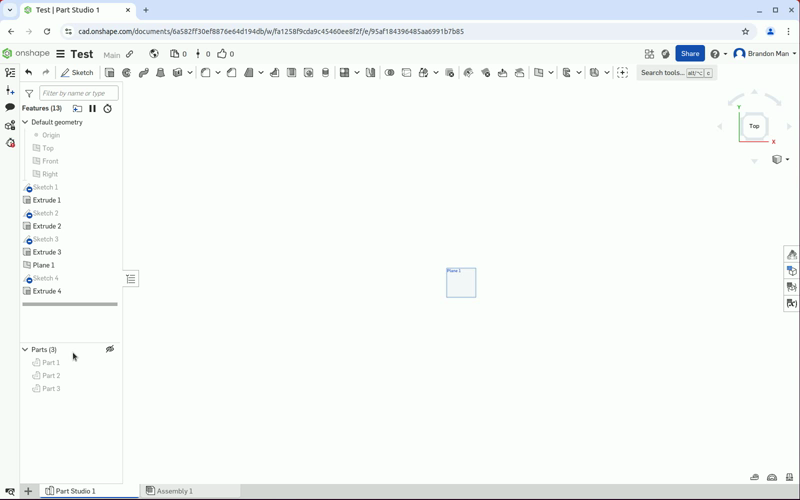
key_down(shift)
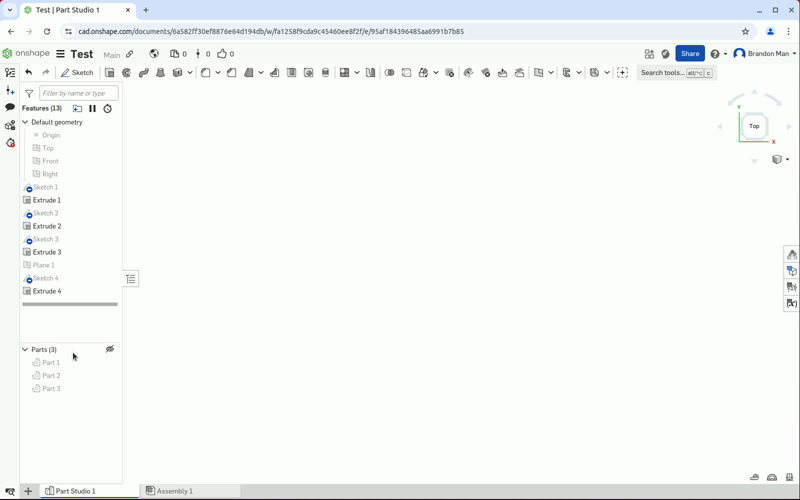
key(up)
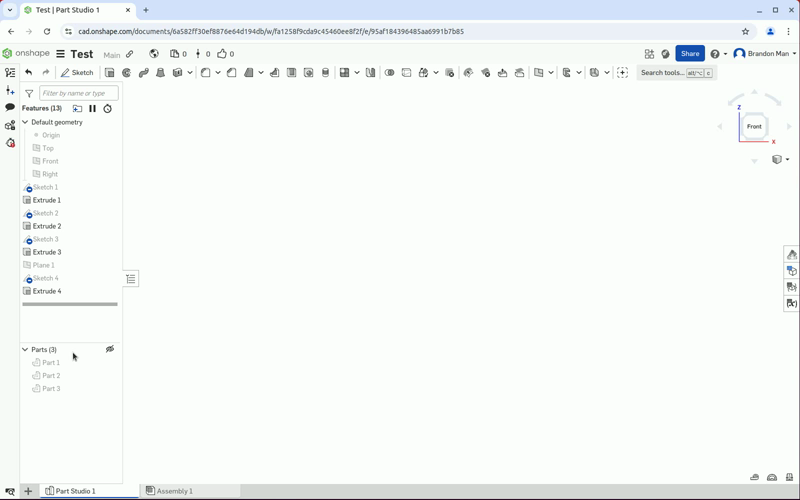
key_up(shift)
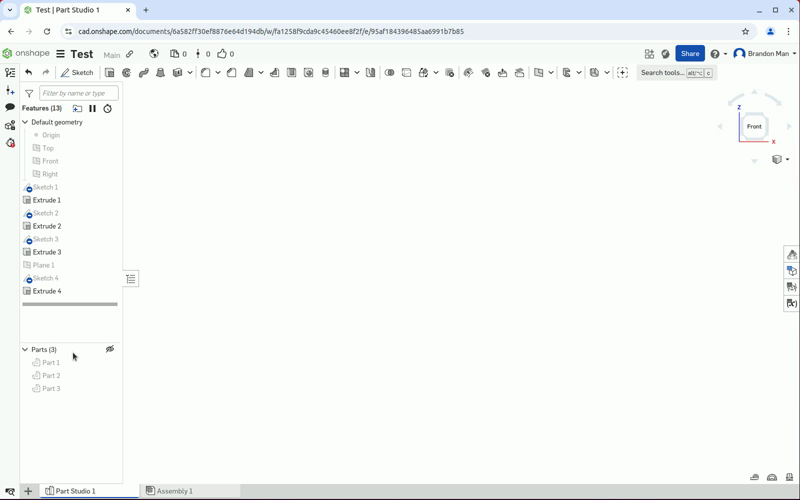
mouse_move(73, 352)
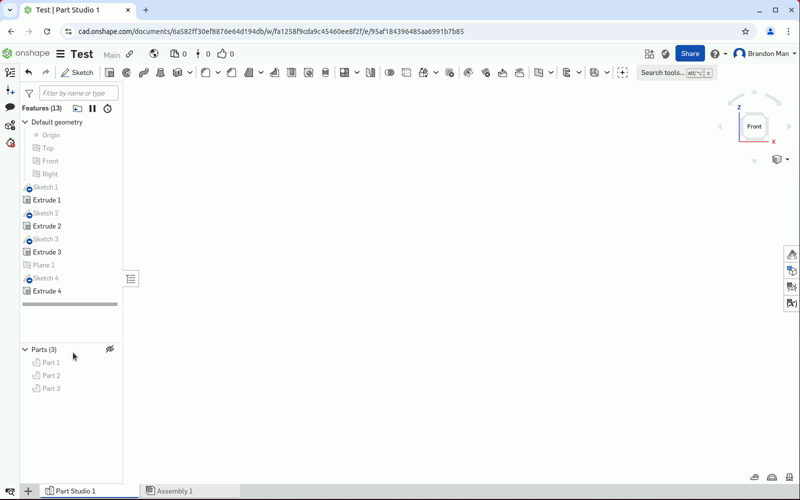
key(shift+y)
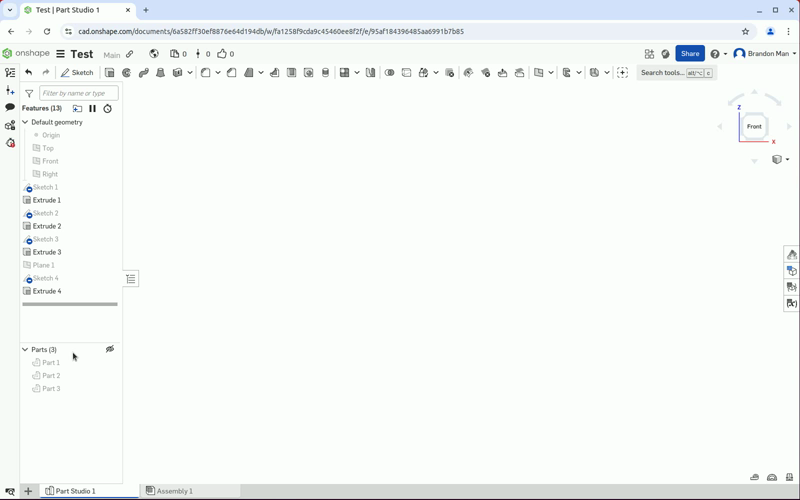
key(shift+s)
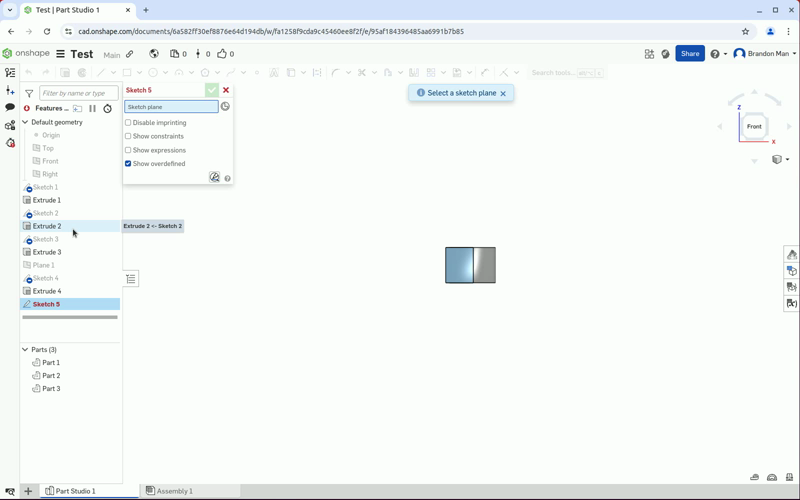
scroll(3)
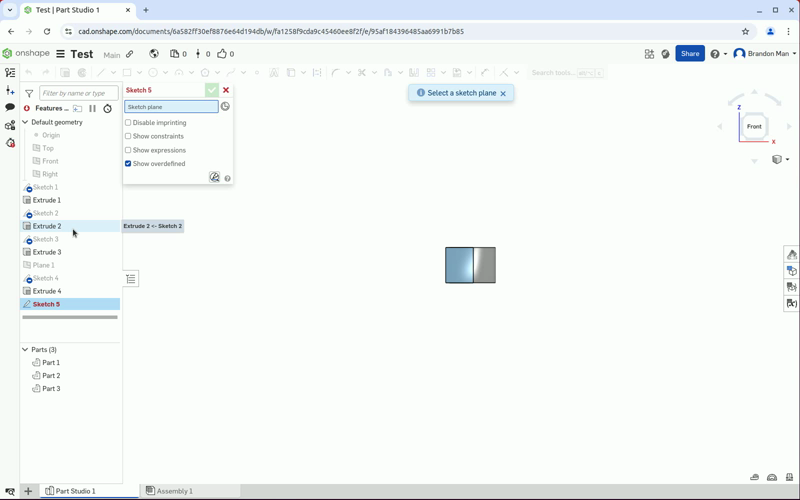
mouse_move(73, 163)
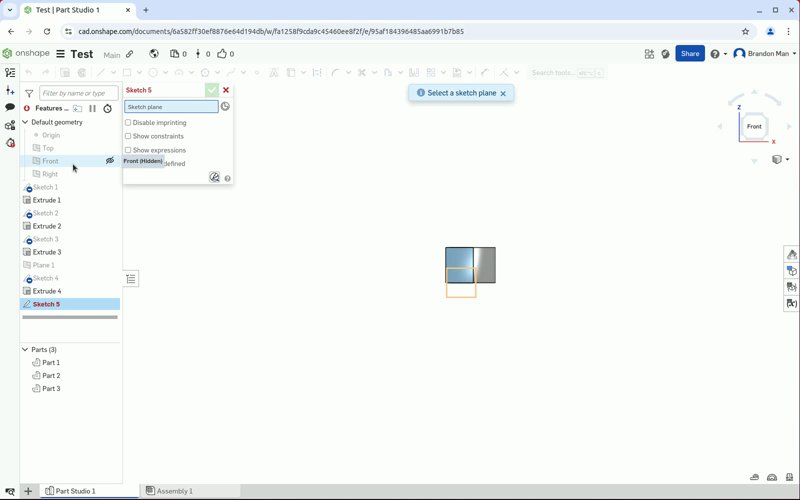
click(73, 163)
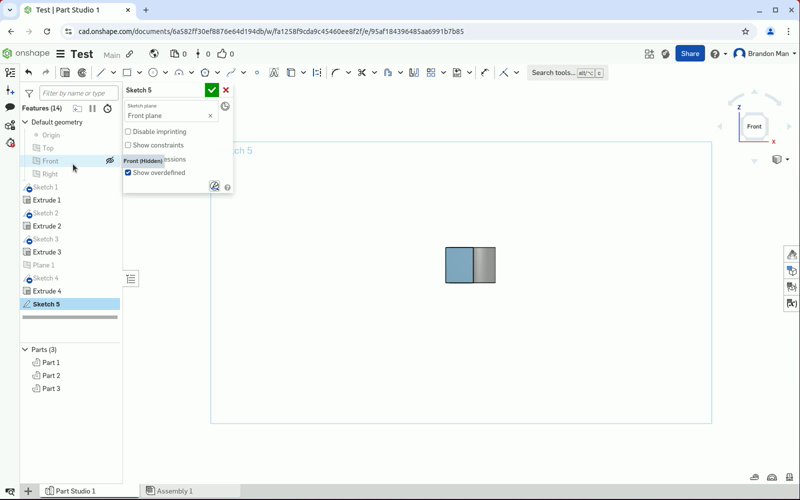
mouse_move(73, 352)
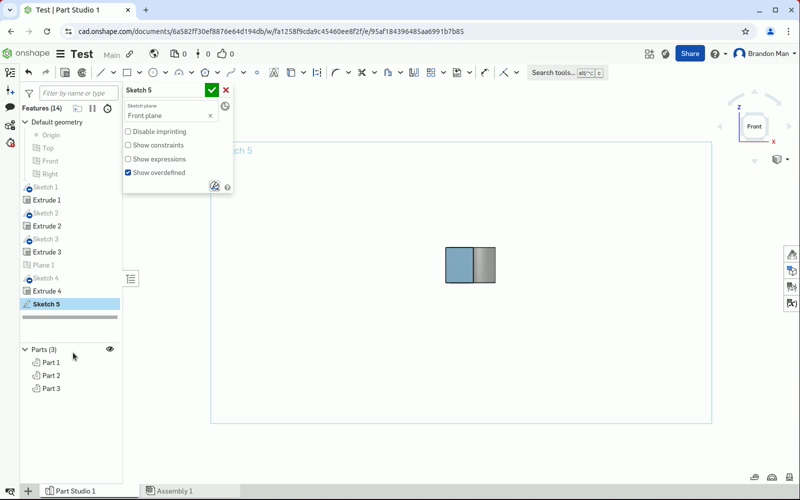
key(y)
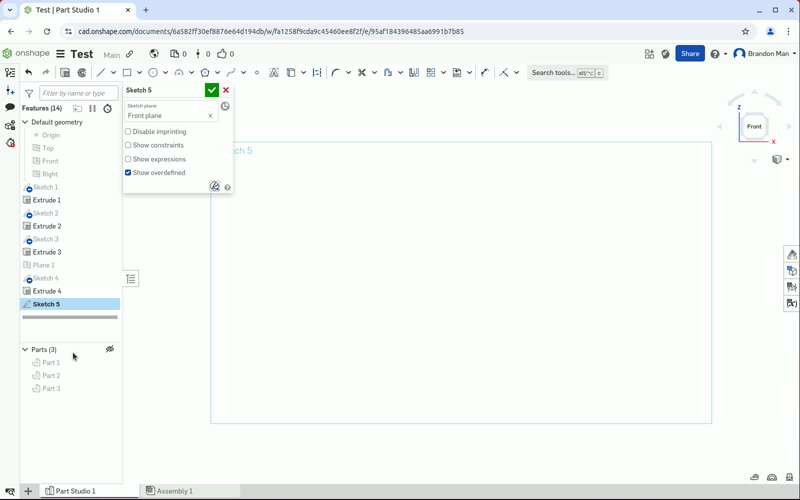
key(l)
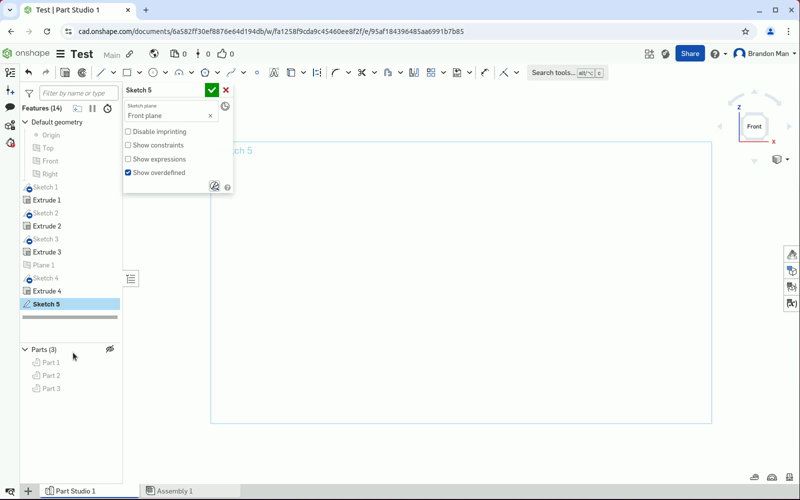
key_down(shift)
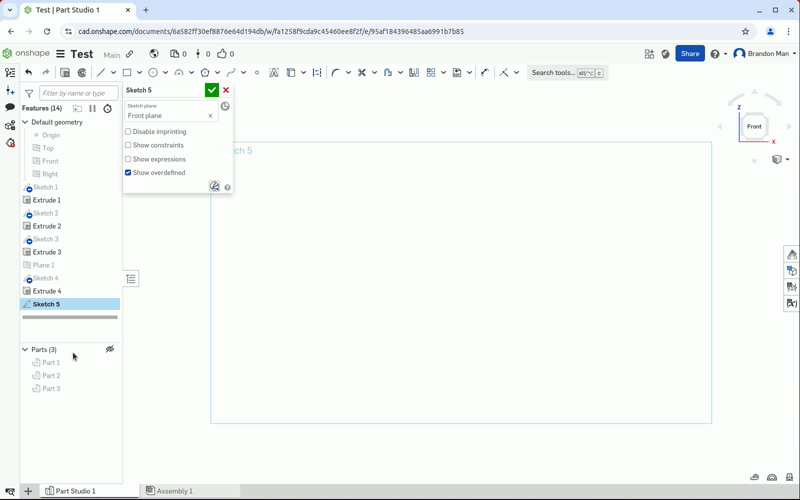
mouse_move(410, 380)
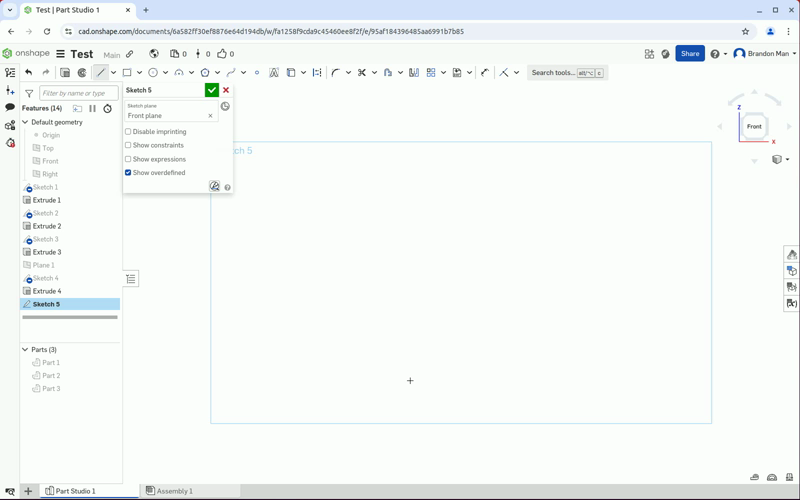
click(410, 380)
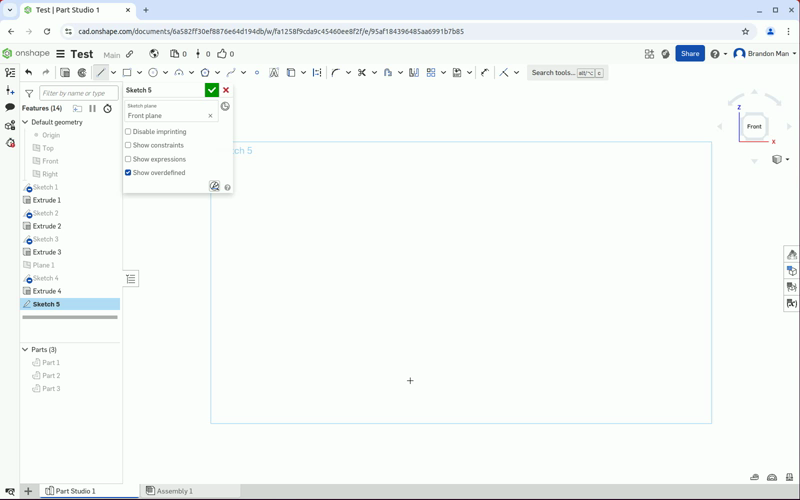
key_up(shift)
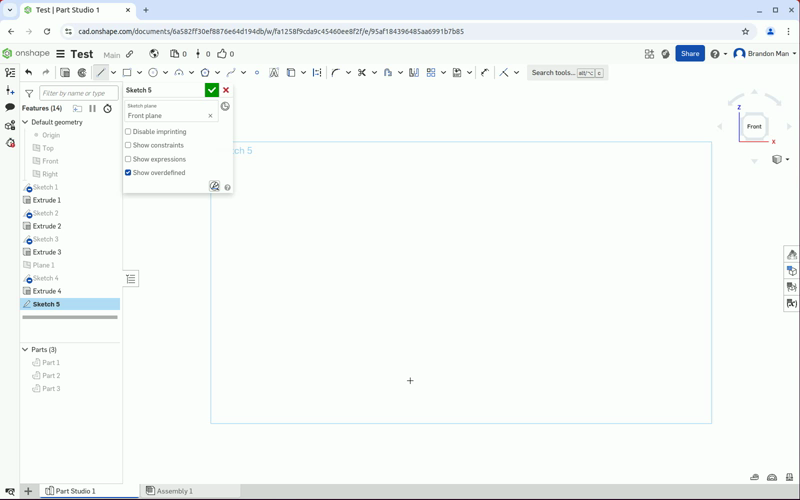
key_down(shift)
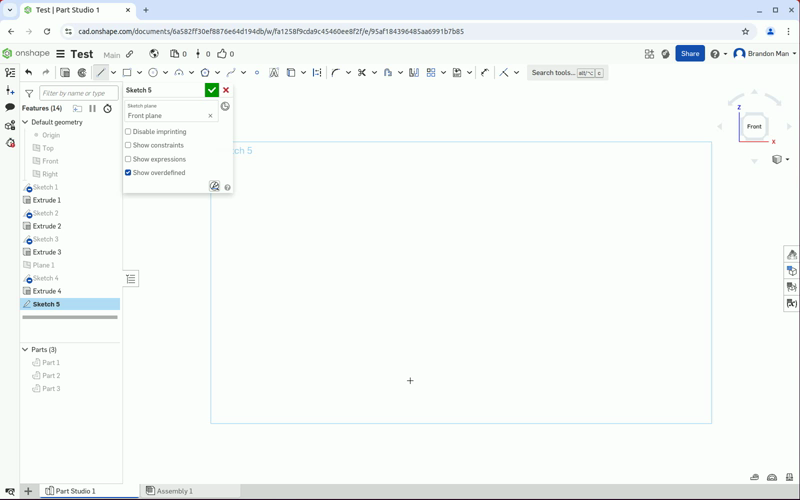
mouse_move(440, 380)
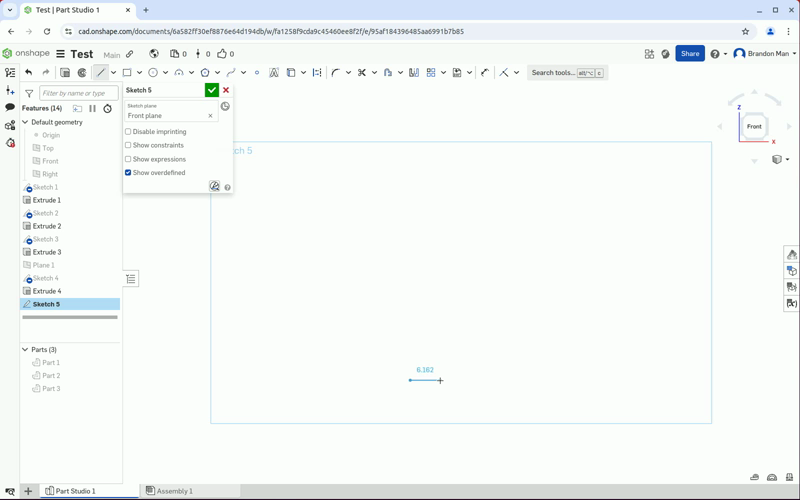
mouse_move(435, 380)
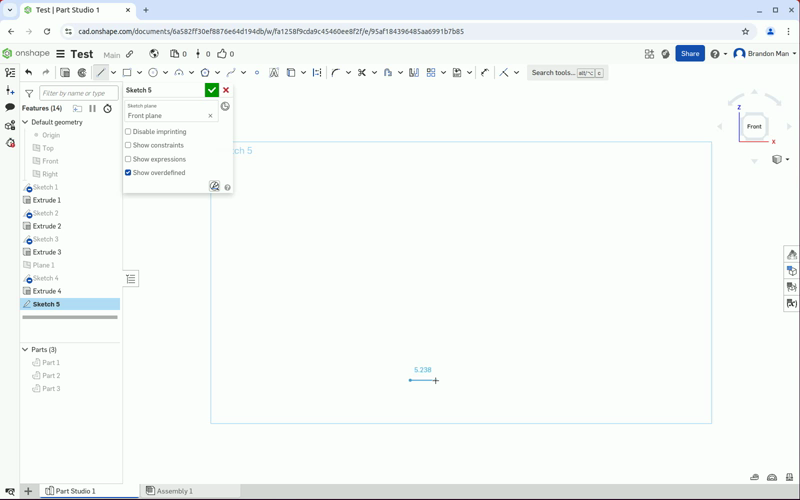
click(435, 380)
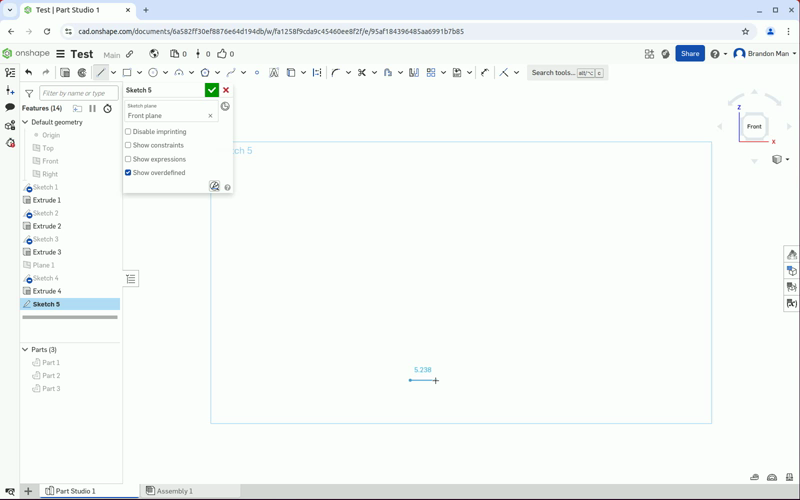
key_up(shift)
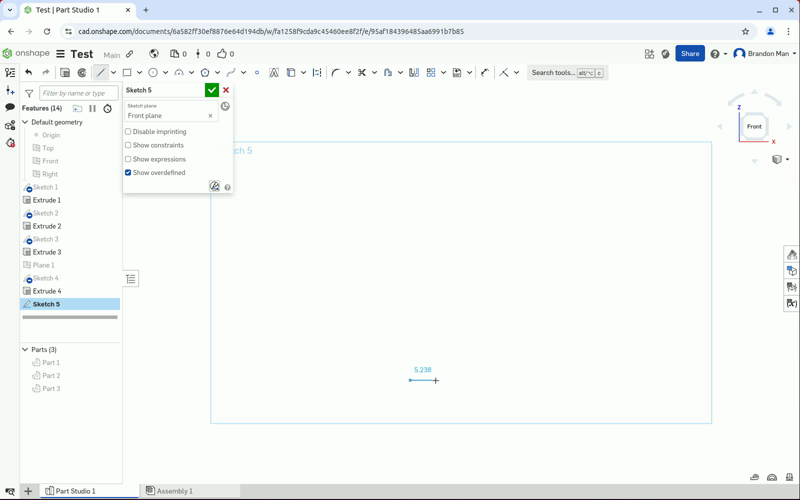
key_down(shift)
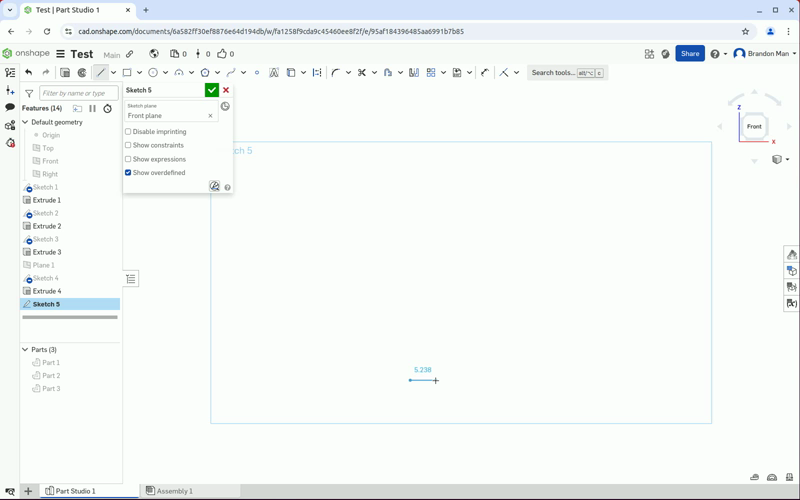
mouse_move(465, 380)
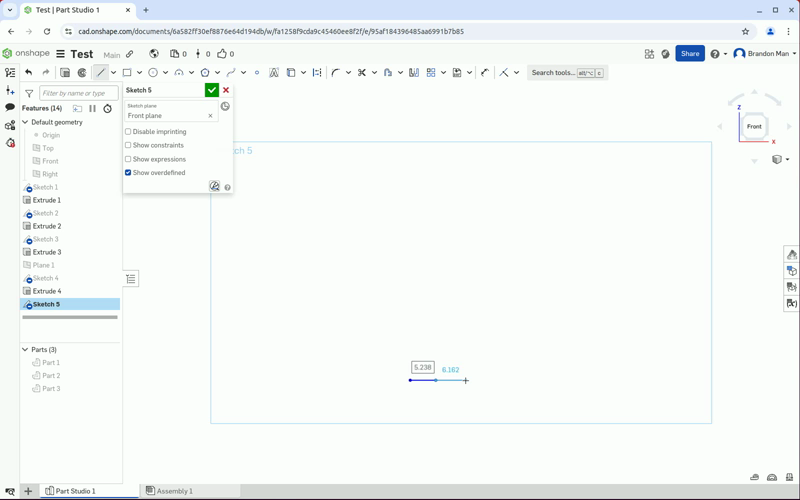
mouse_move(435, 364)
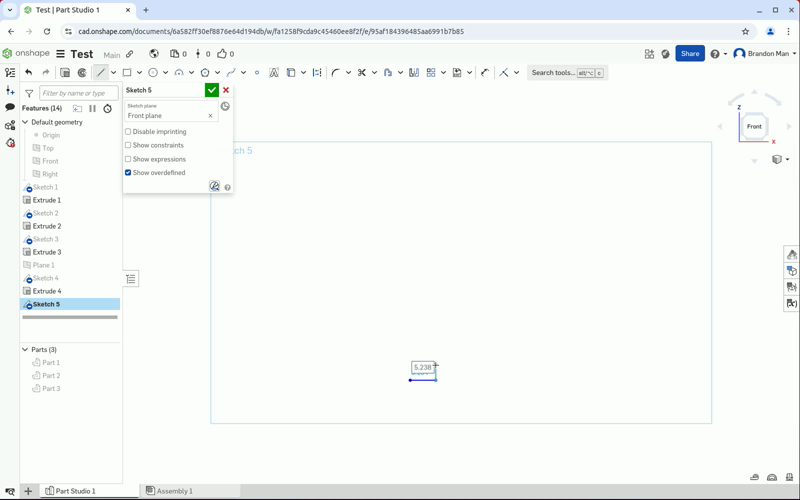
click(435, 364)
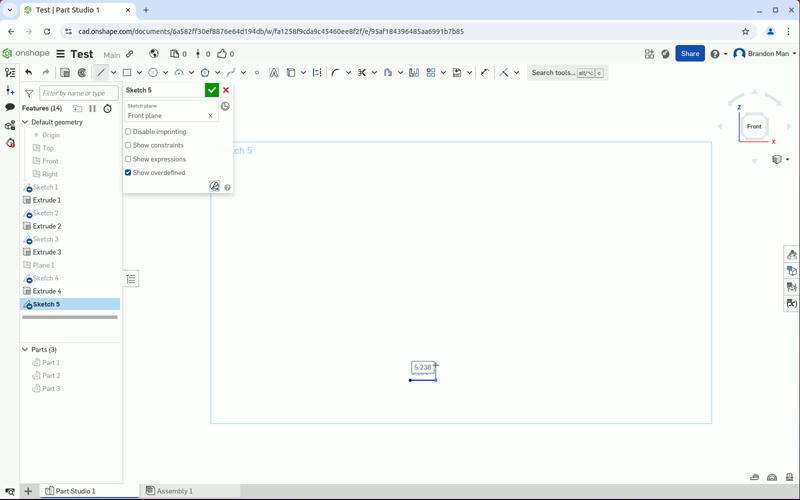
key_up(shift)
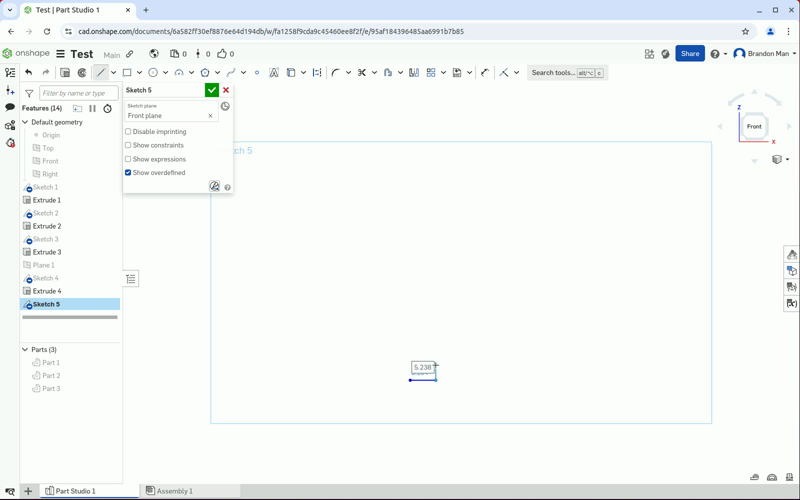
key(esc)
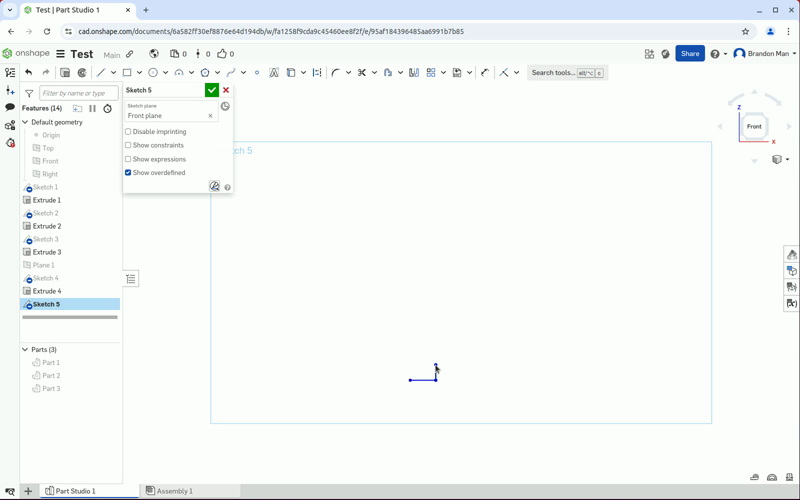
key(a)
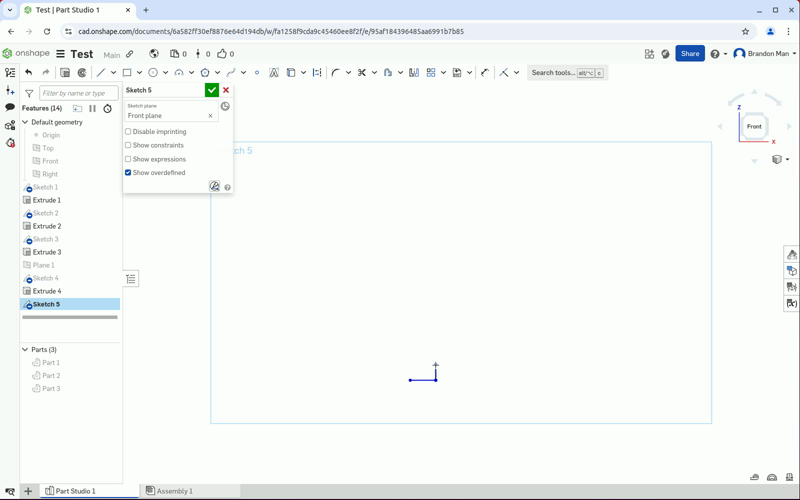
mouse_move(435, 364)
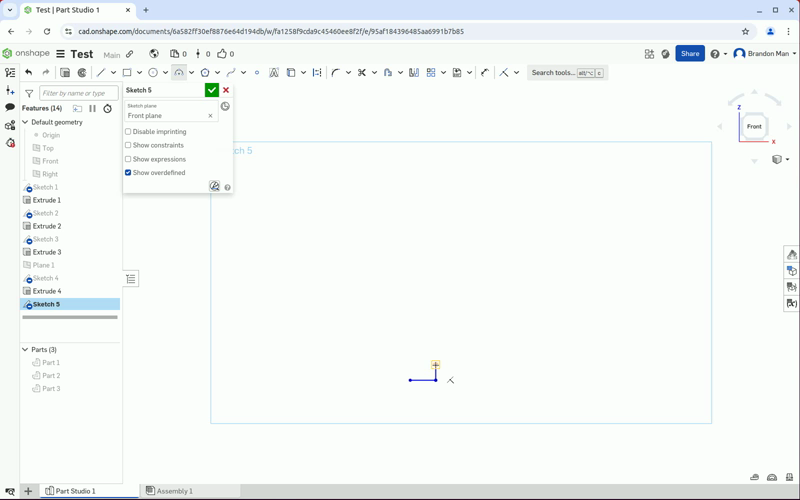
click(435, 364)
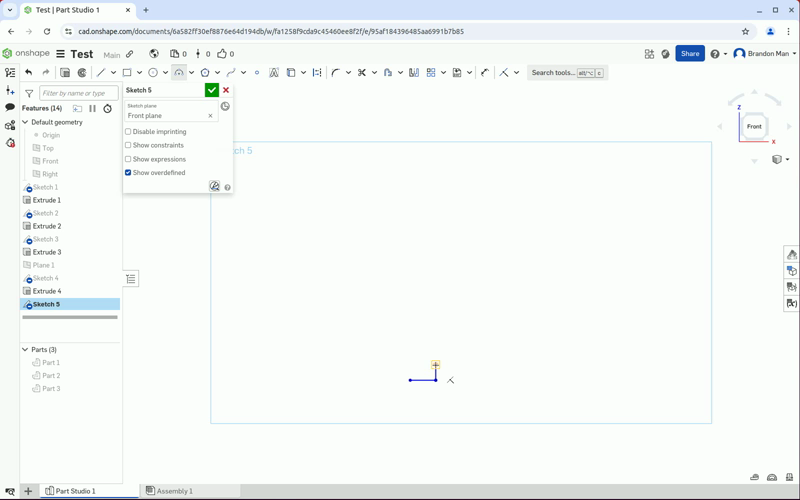
key_down(shift)
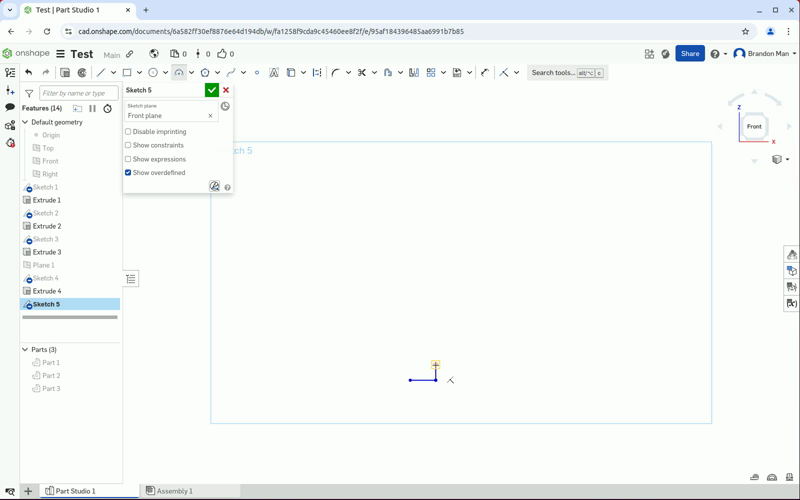
mouse_move(435, 319)
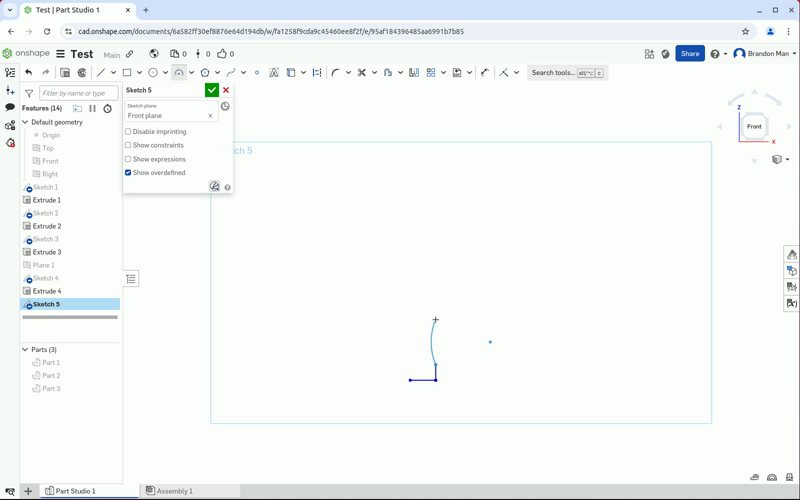
click(435, 319)
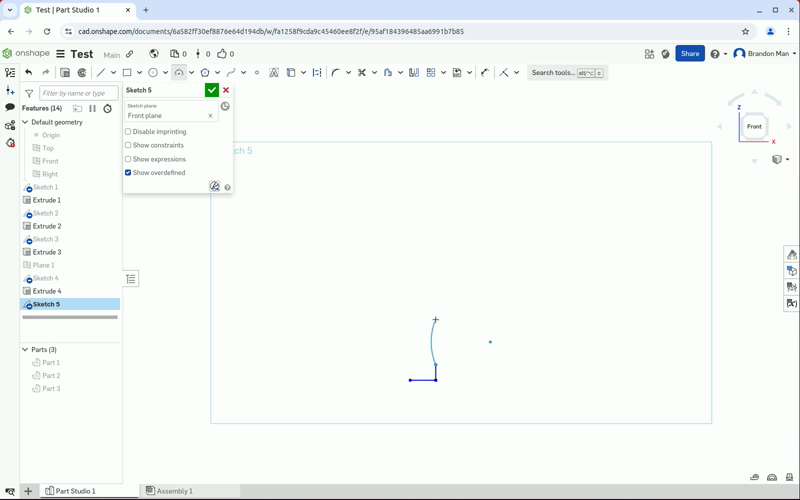
mouse_move(455, 342)
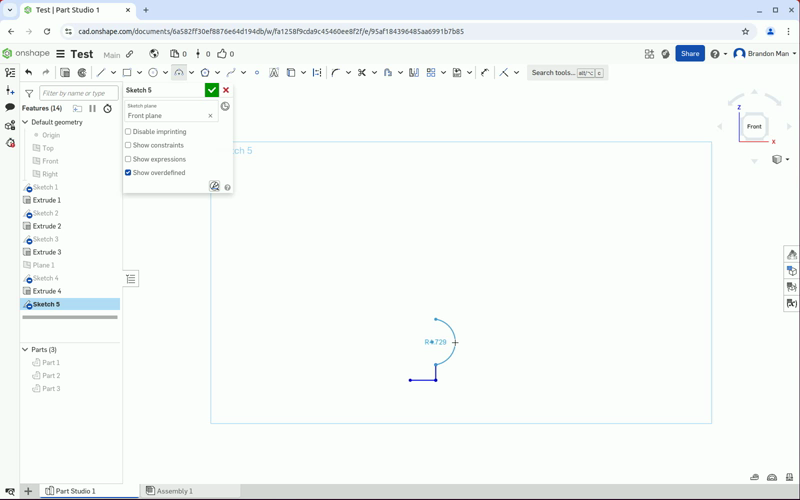
click(455, 342)
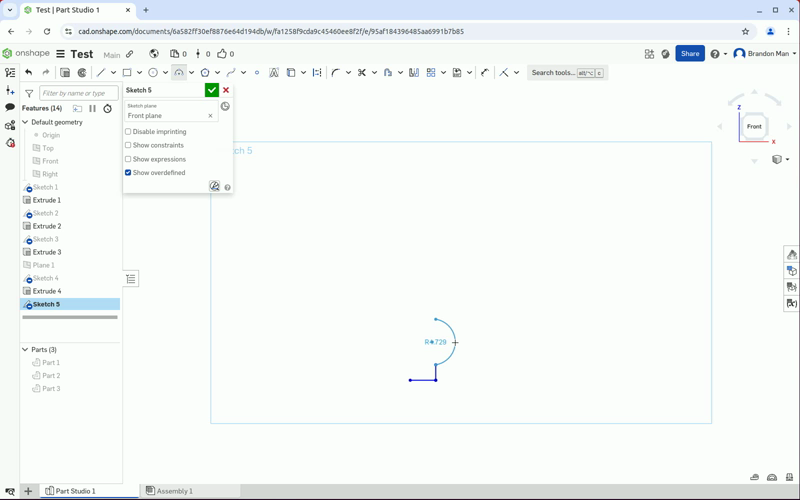
key_up(shift)
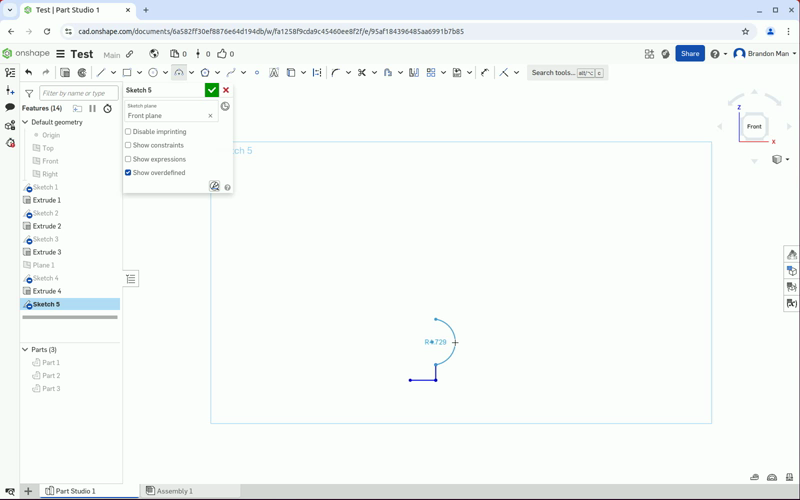
key(esc)
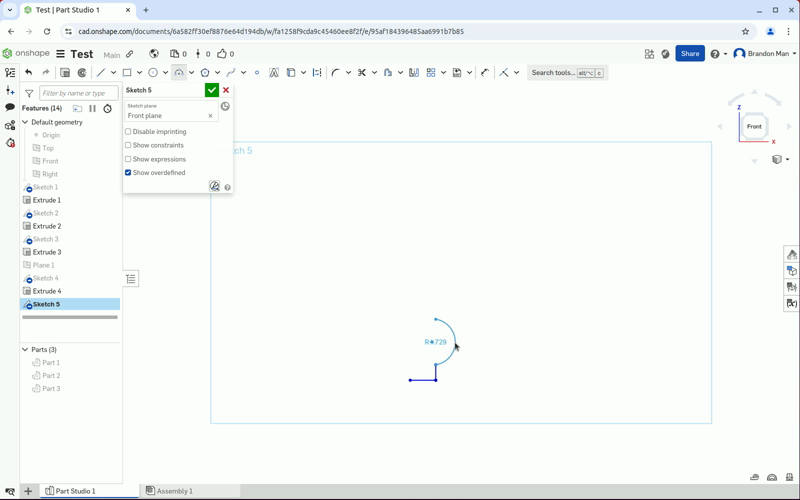
key(l)
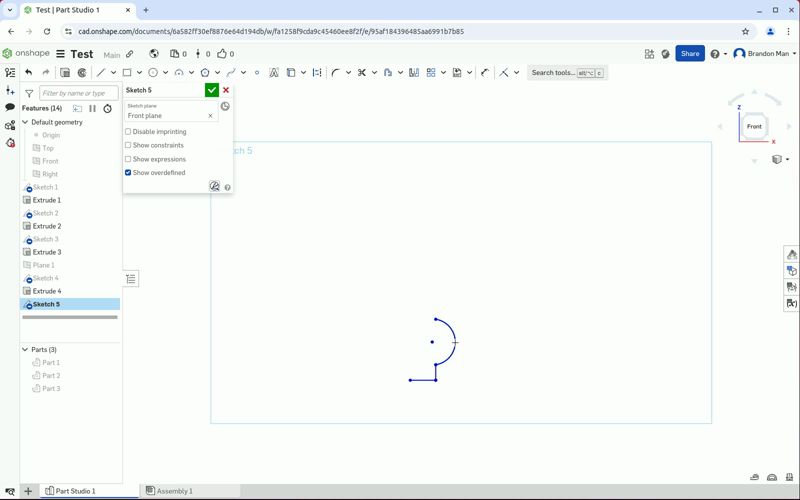
mouse_move(435, 319)
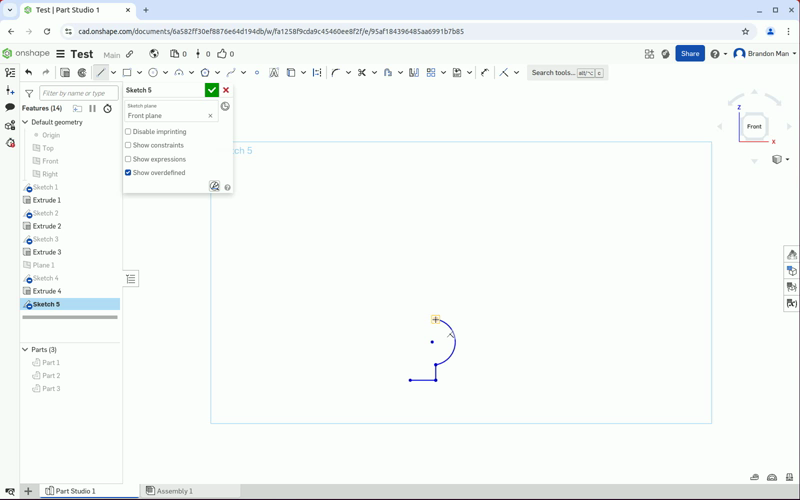
click(435, 319)
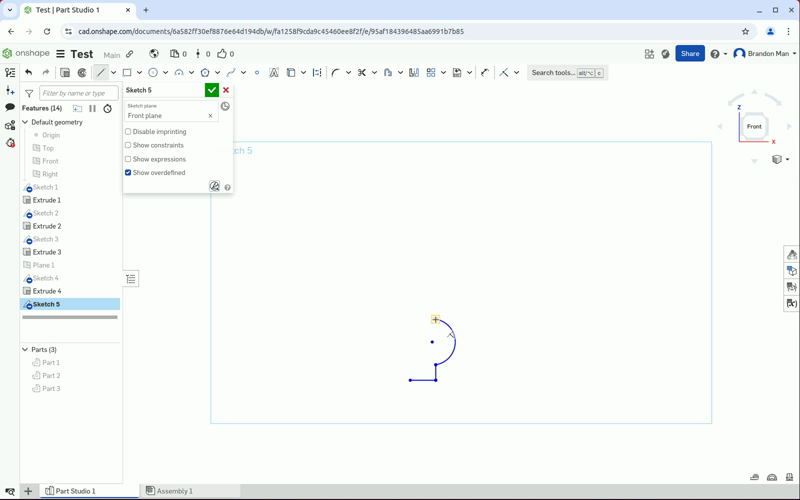
key_down(shift)
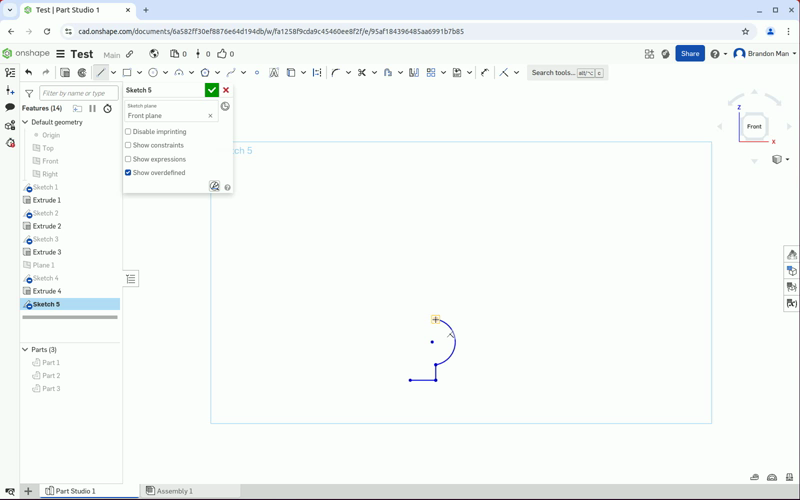
mouse_move(465, 319)
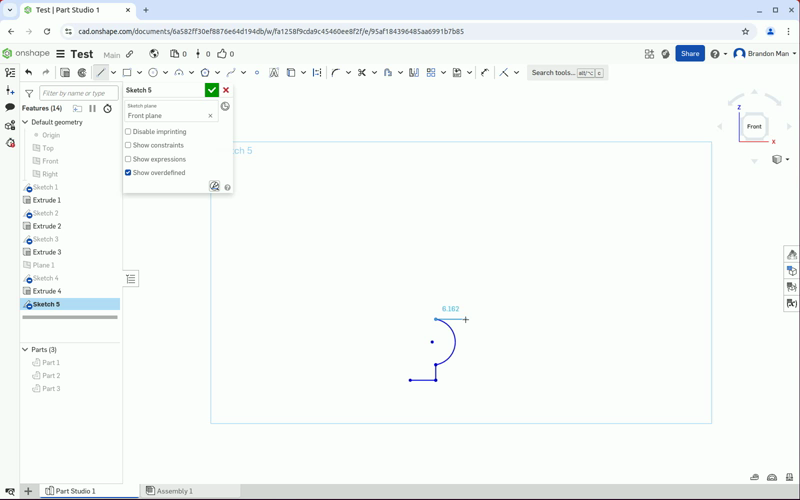
mouse_move(435, 288)
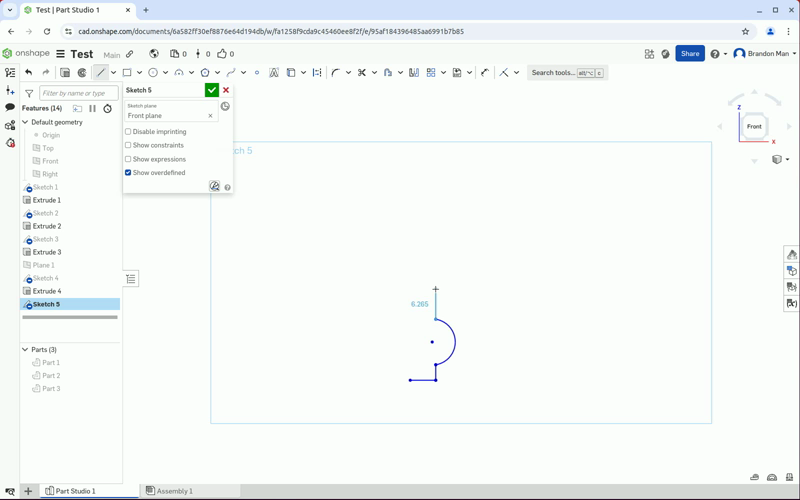
click(435, 288)
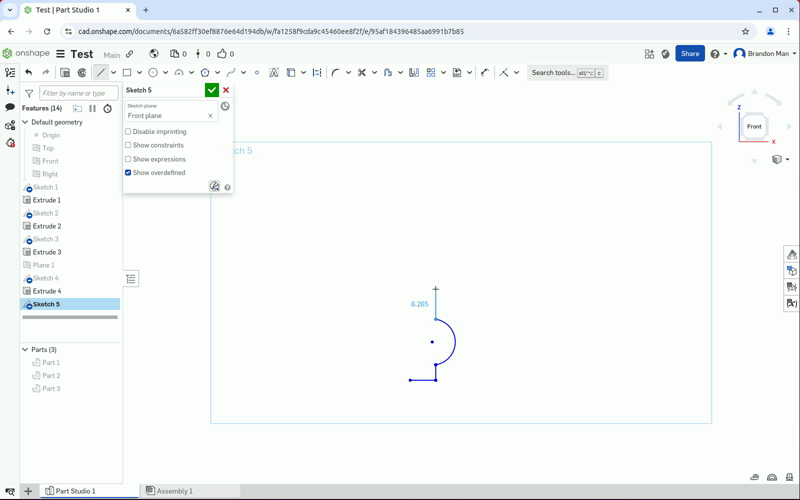
key_up(shift)
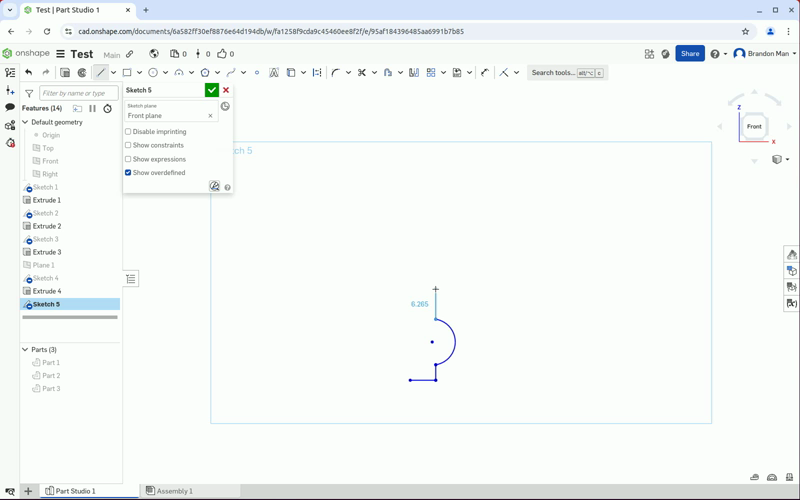
key(esc)
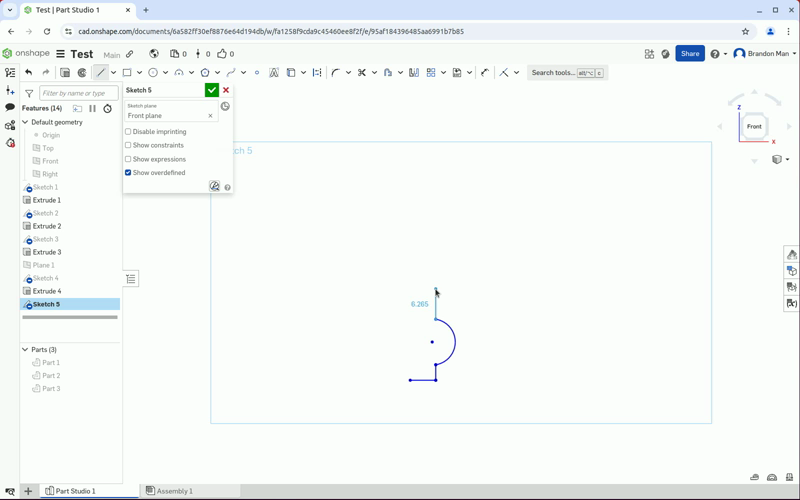
key(a)
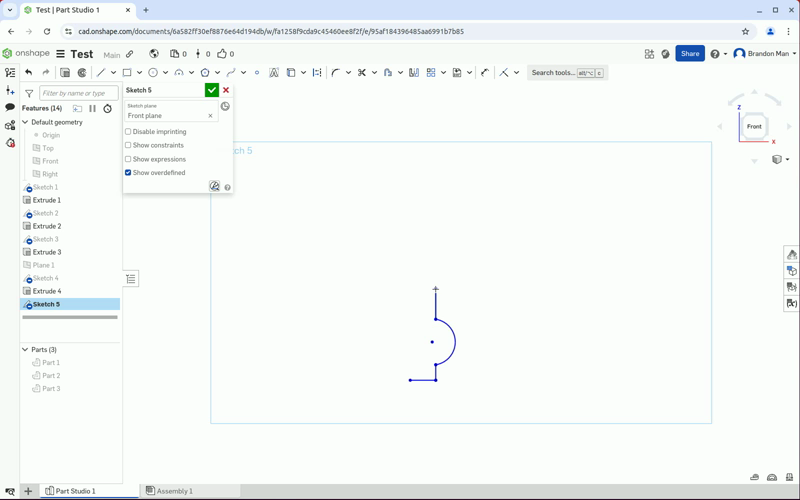
mouse_move(435, 288)
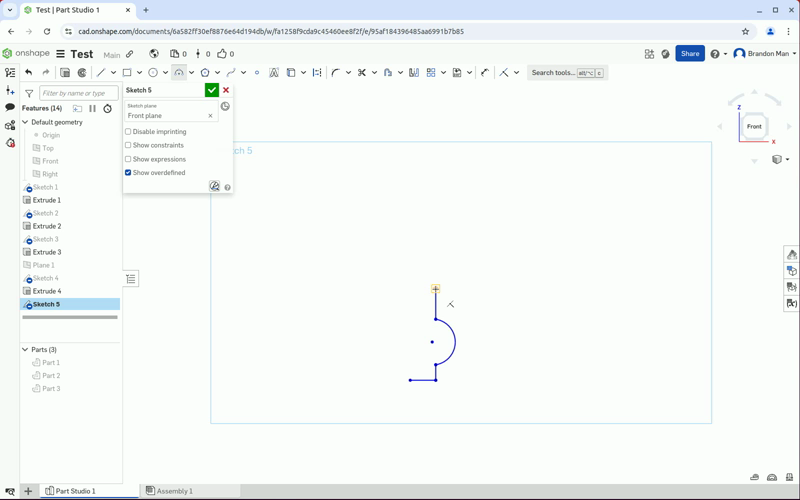
click(435, 288)
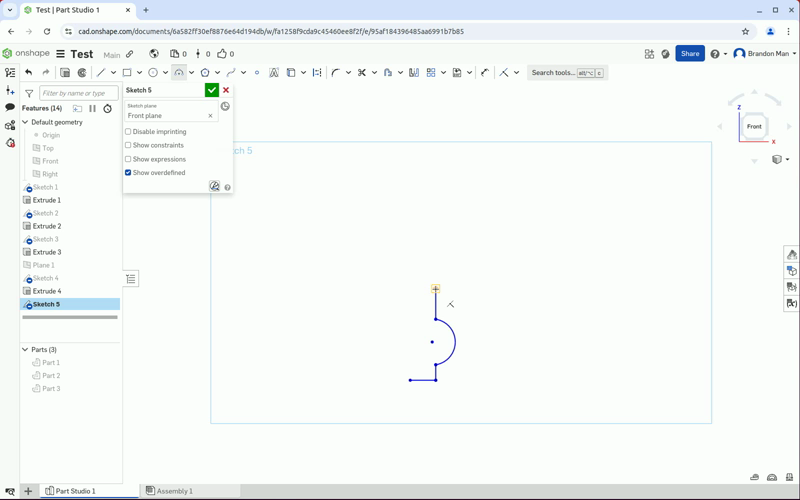
key_down(shift)
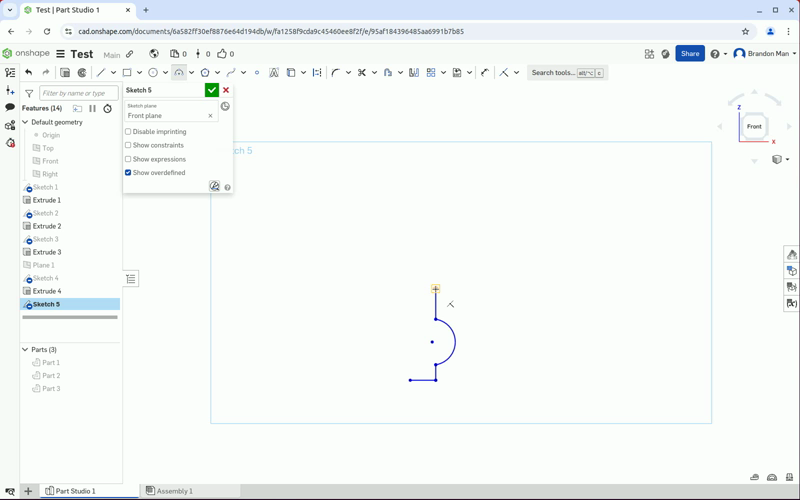
mouse_move(410, 293)
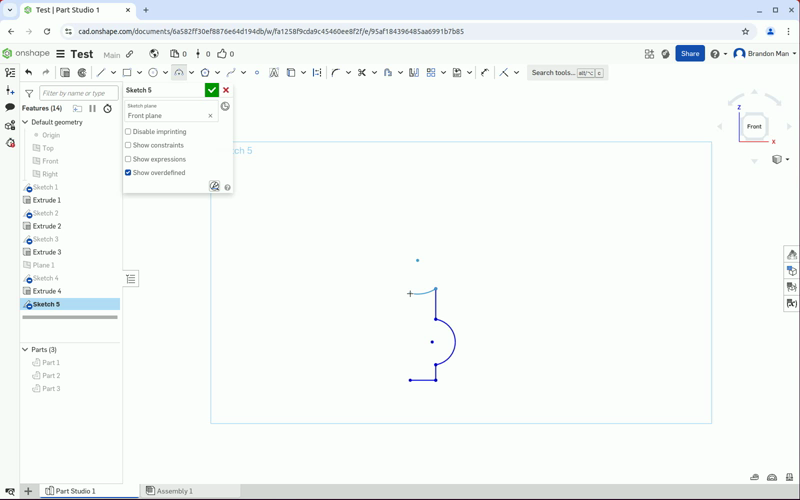
click(410, 293)
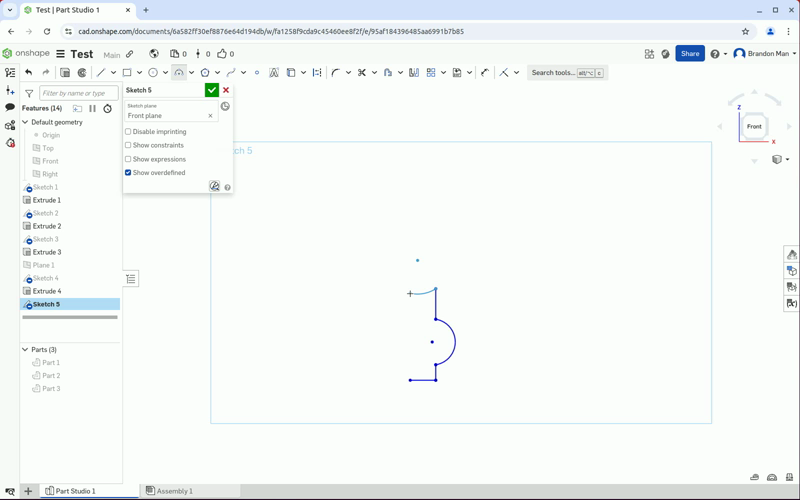
mouse_move(442, 392)
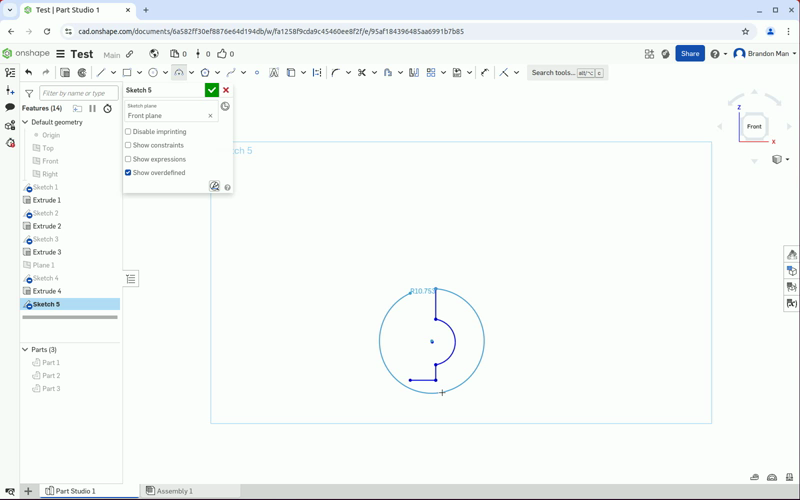
click(442, 392)
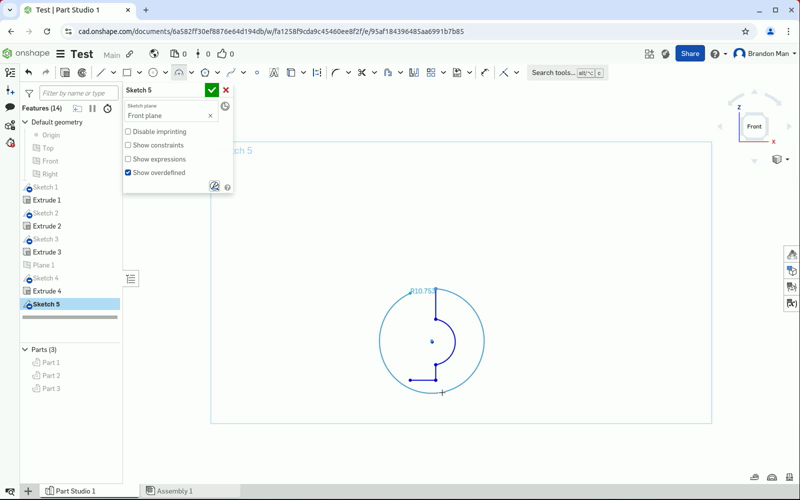
key_up(shift)
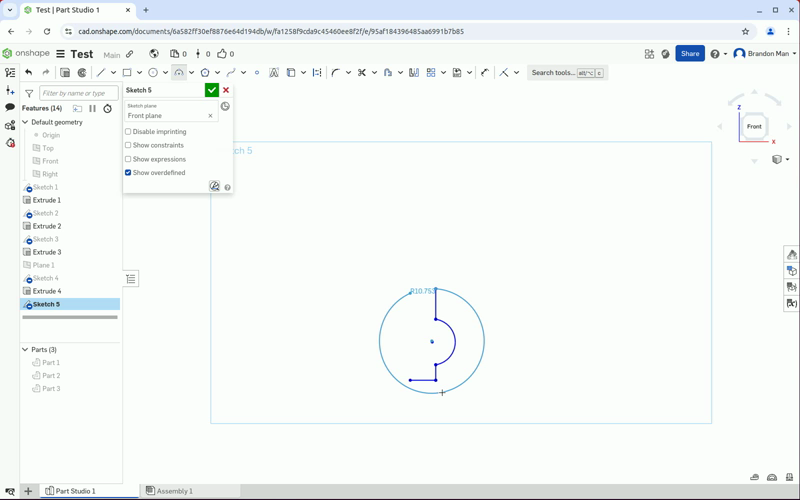
key(esc)
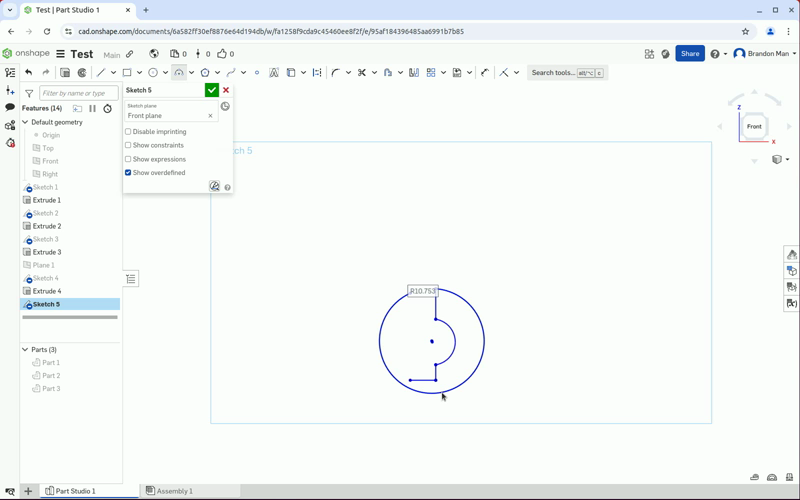
key(l)
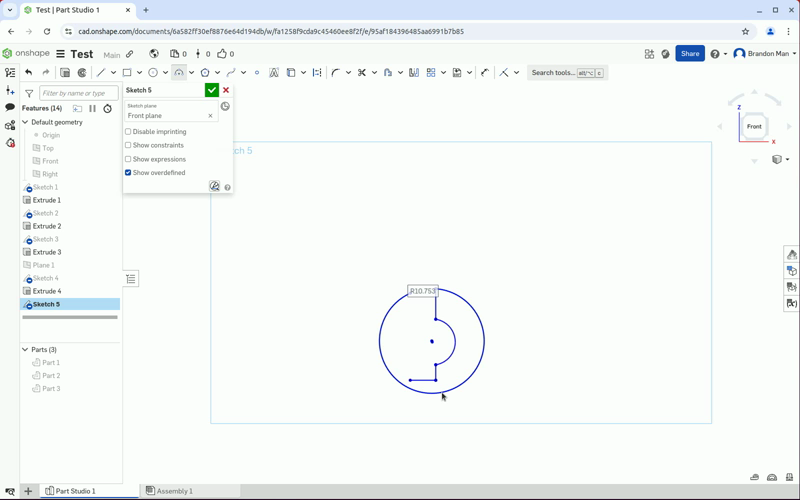
mouse_move(410, 293)
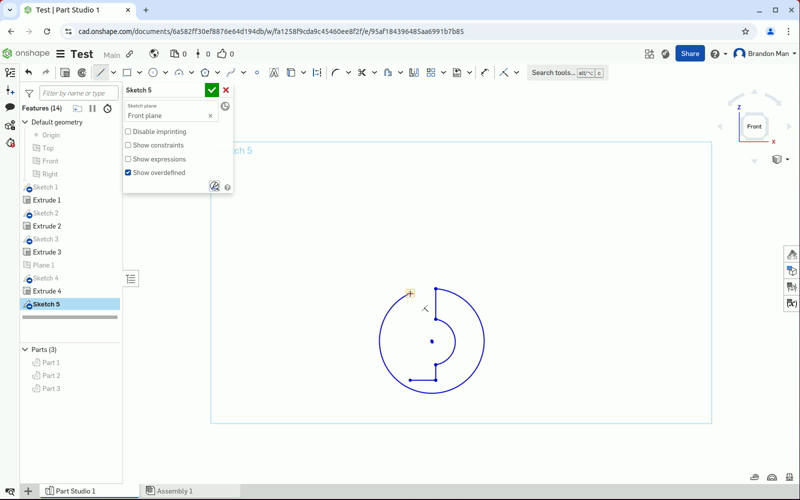
click(410, 293)
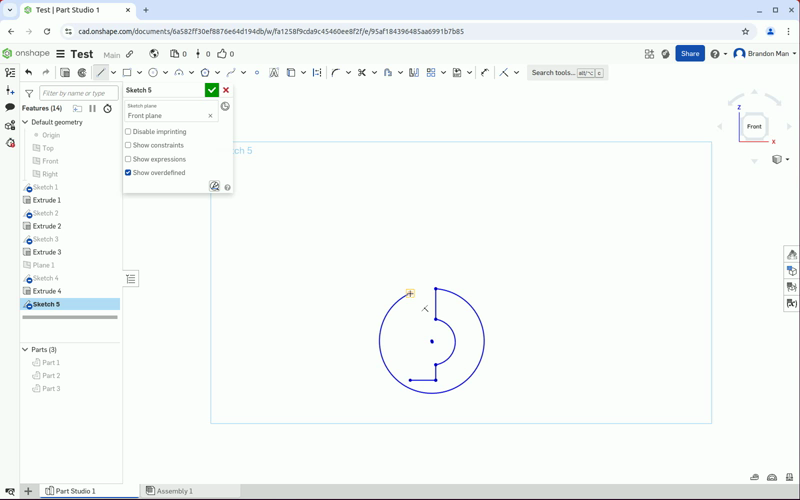
key_down(shift)
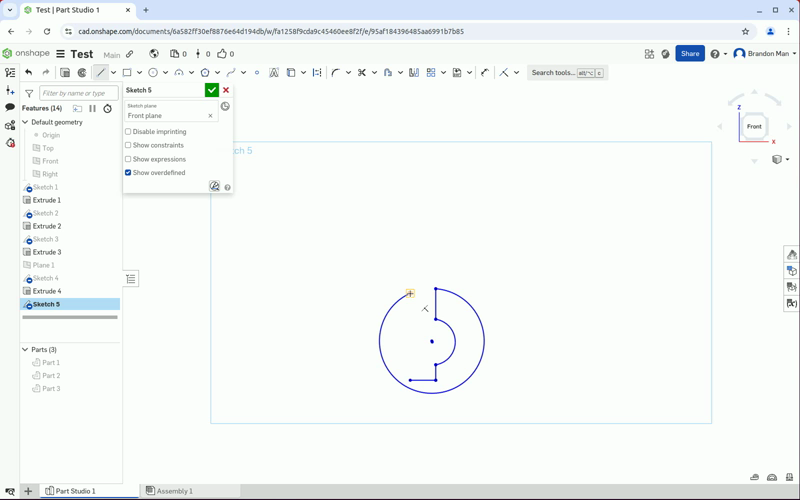
mouse_move(440, 293)
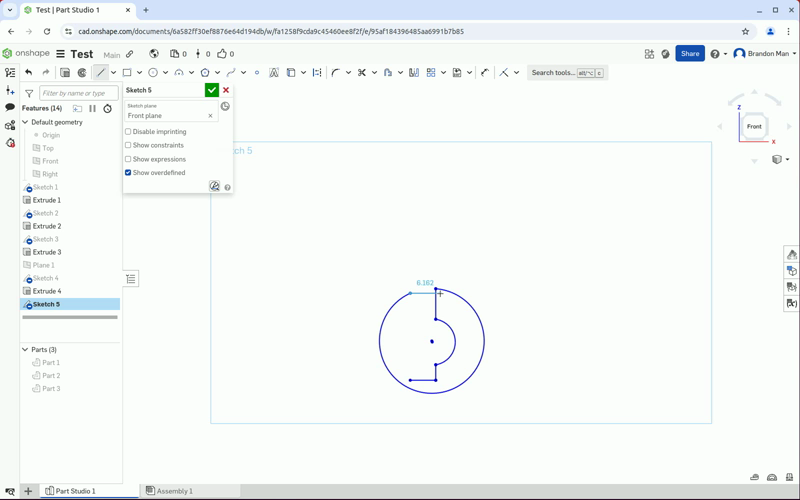
mouse_move(410, 336)
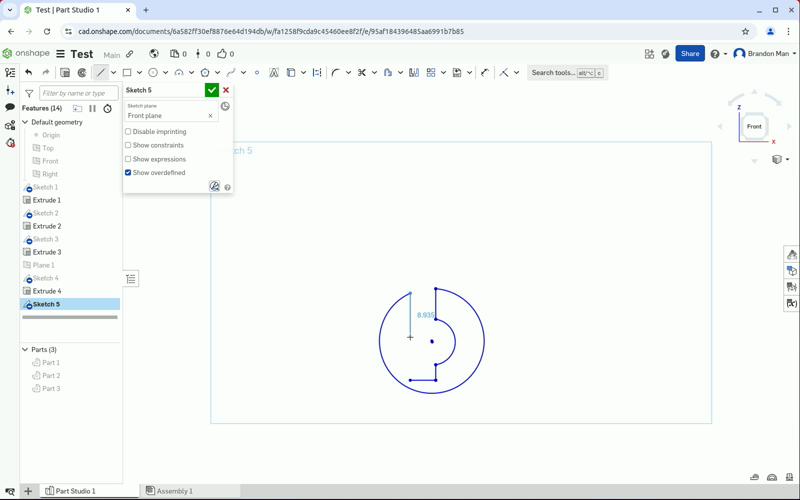
click(410, 336)
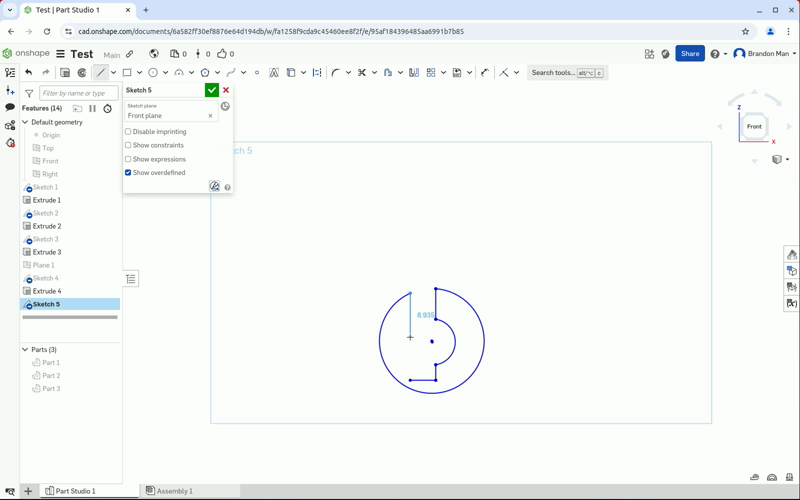
key_up(shift)
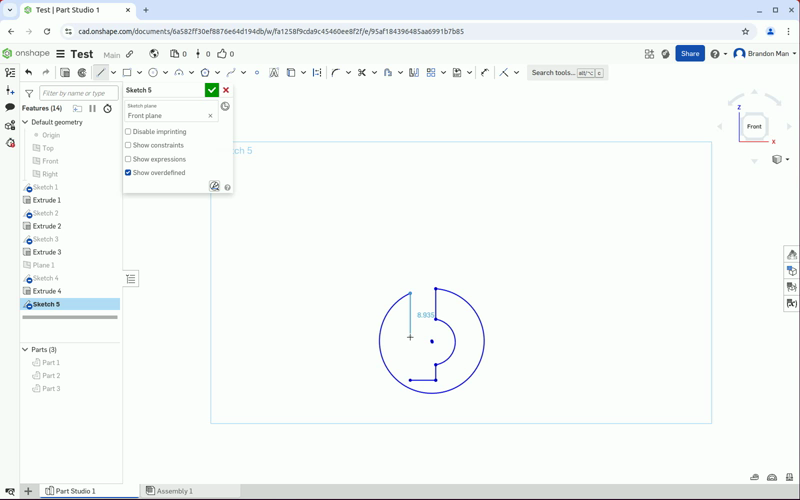
key(esc)
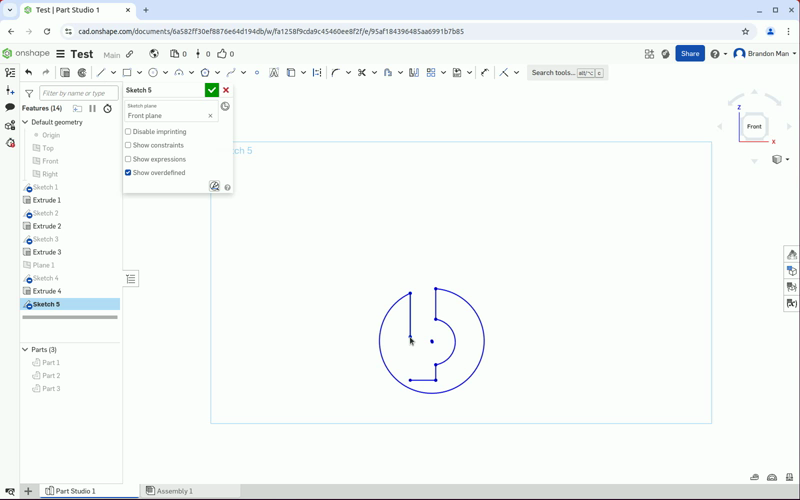
key(a)
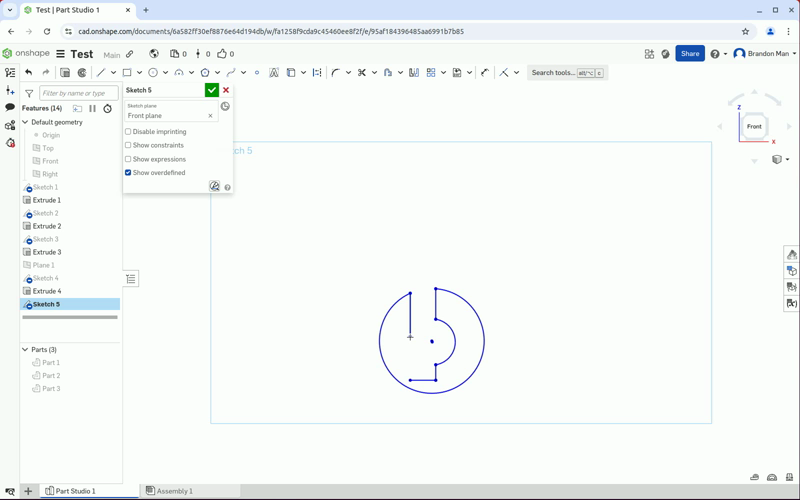
mouse_move(410, 336)
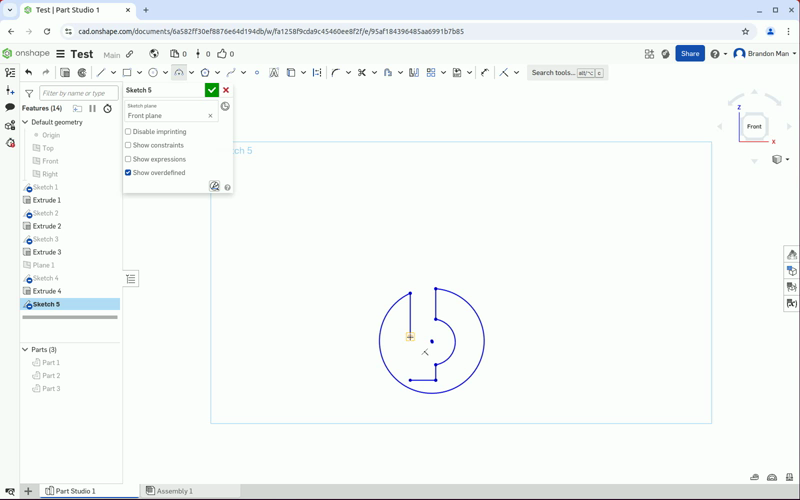
click(410, 336)
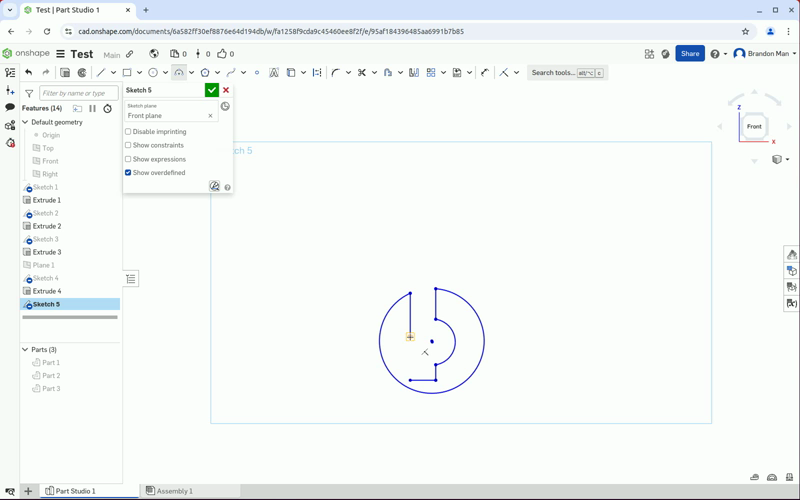
key_down(shift)
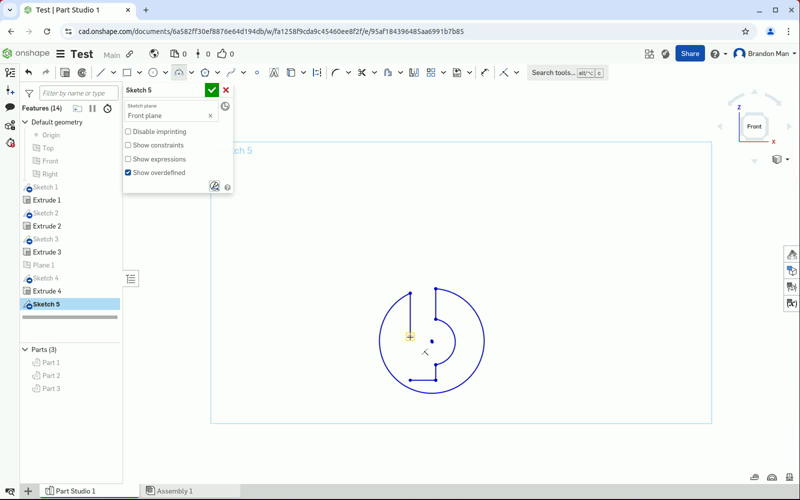
mouse_move(410, 347)
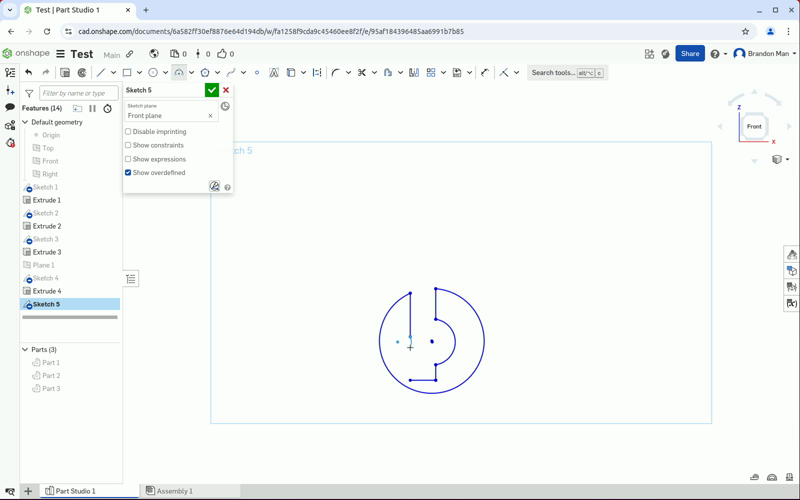
click(410, 347)
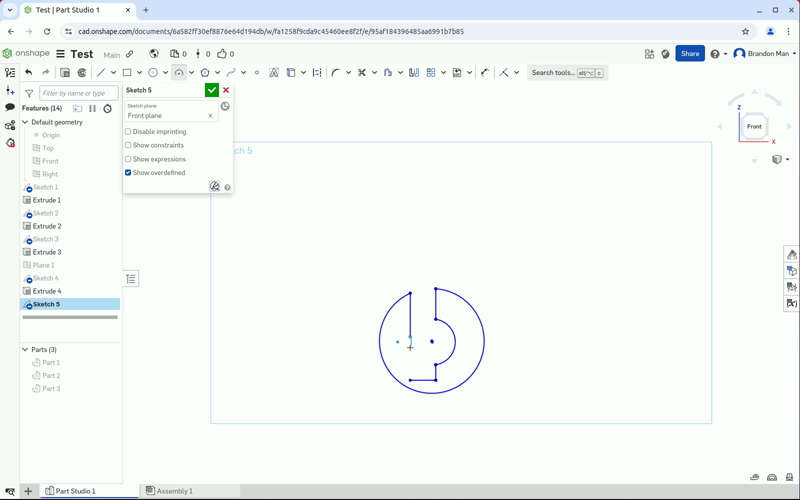
mouse_move(409, 342)
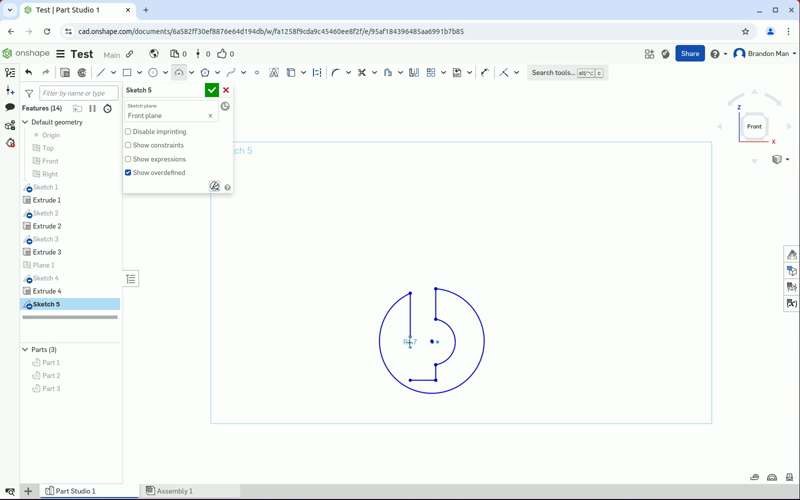
click(409, 342)
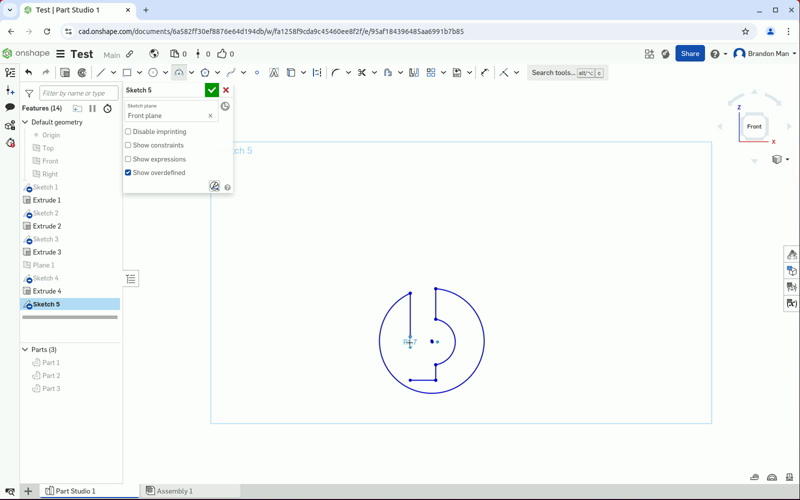
key_up(shift)
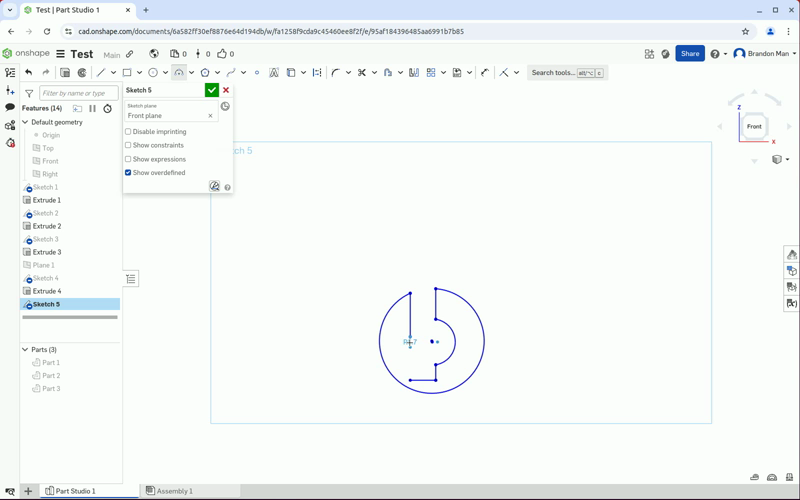
key(esc)
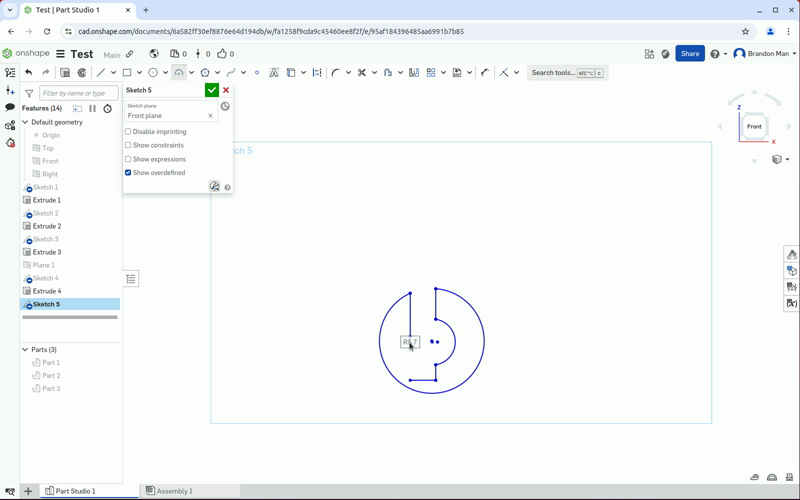
key(l)
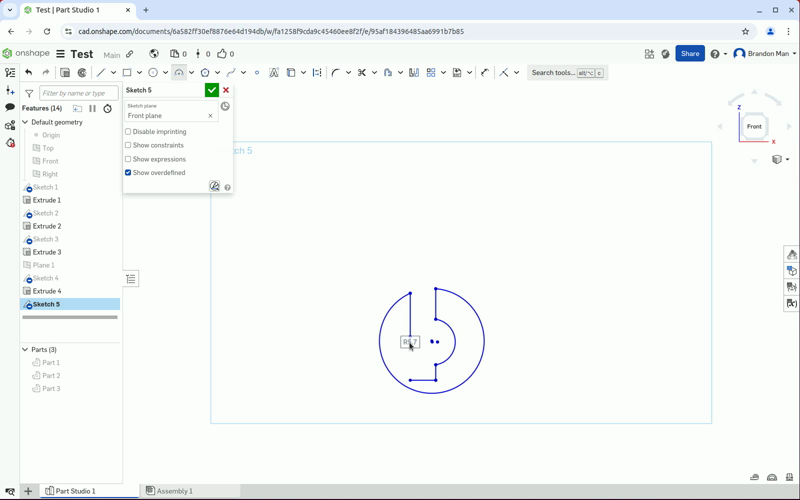
mouse_move(410, 347)
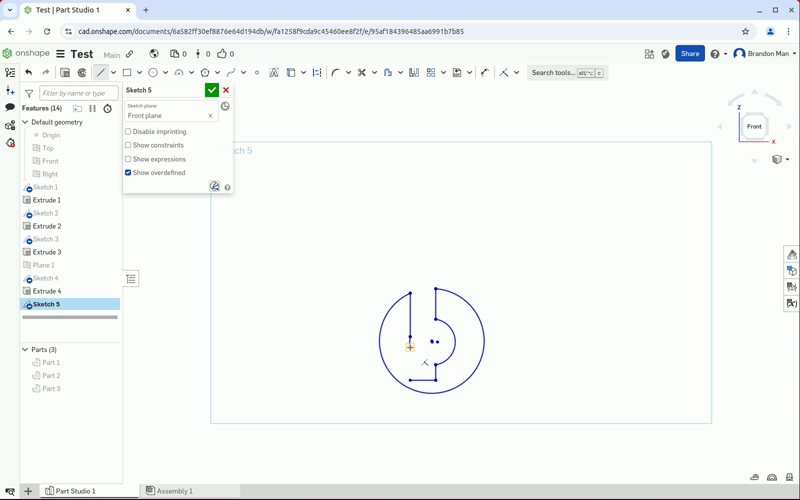
click(410, 347)
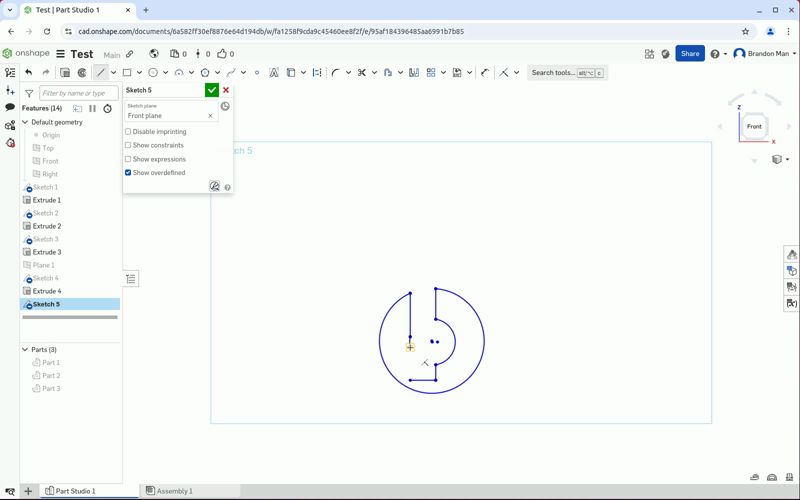
mouse_move(440, 347)
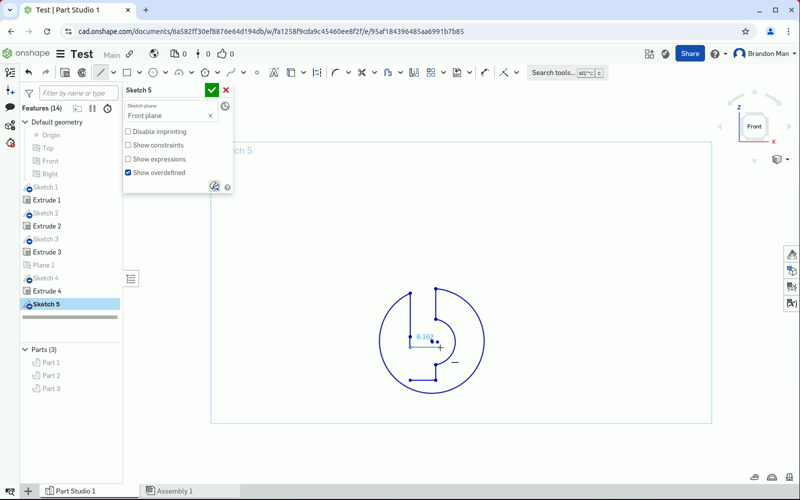
key_down(shift)
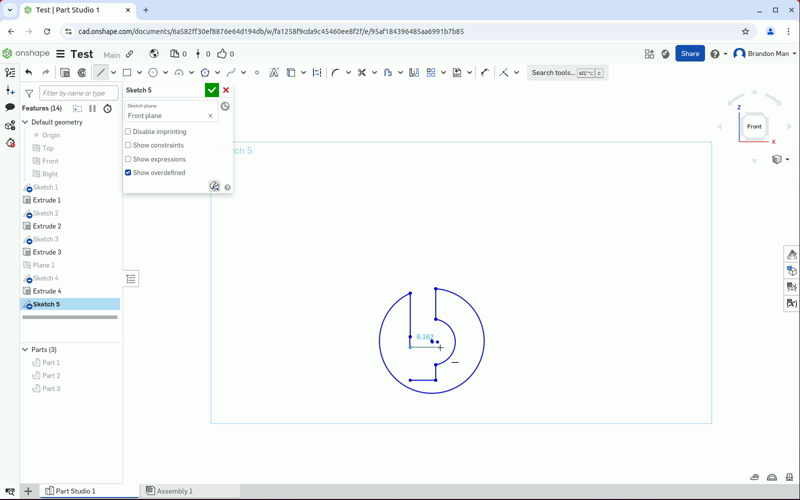
mouse_move(410, 380)
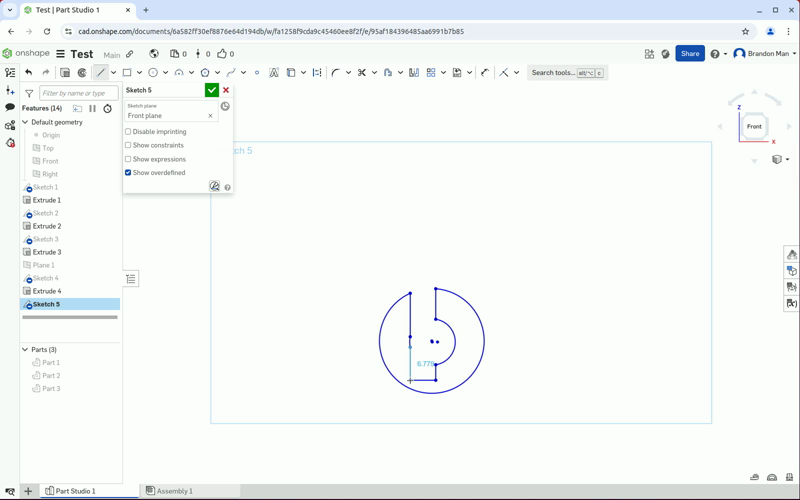
key_up(shift)
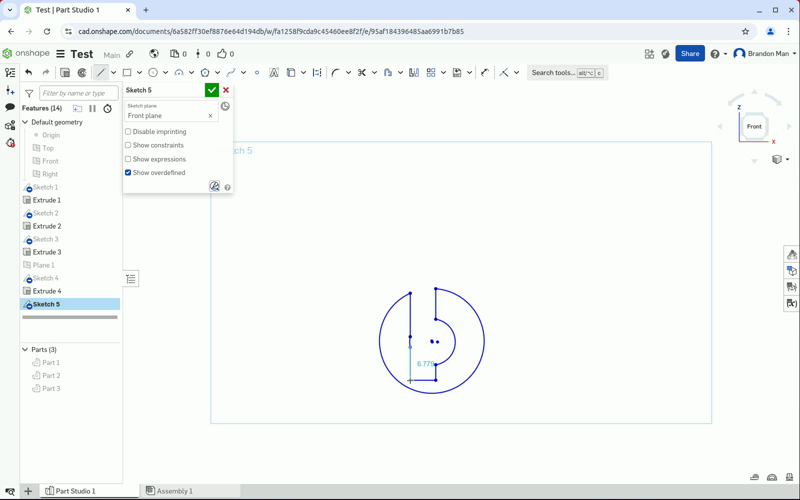
click(410, 380)
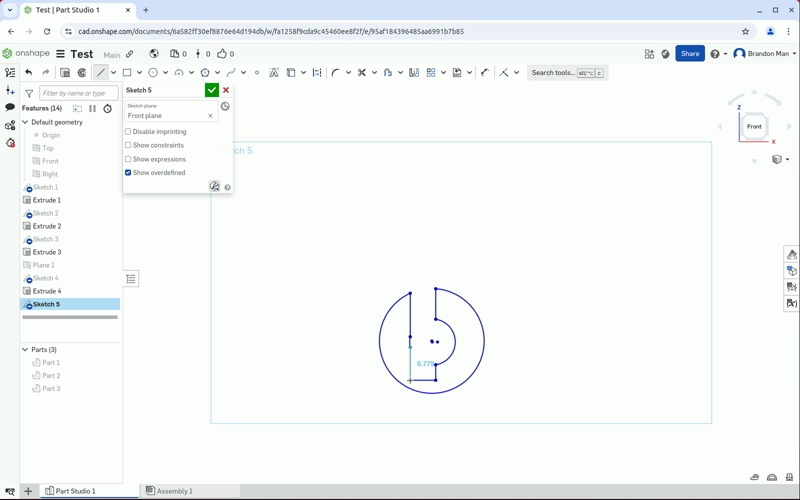
key(esc)
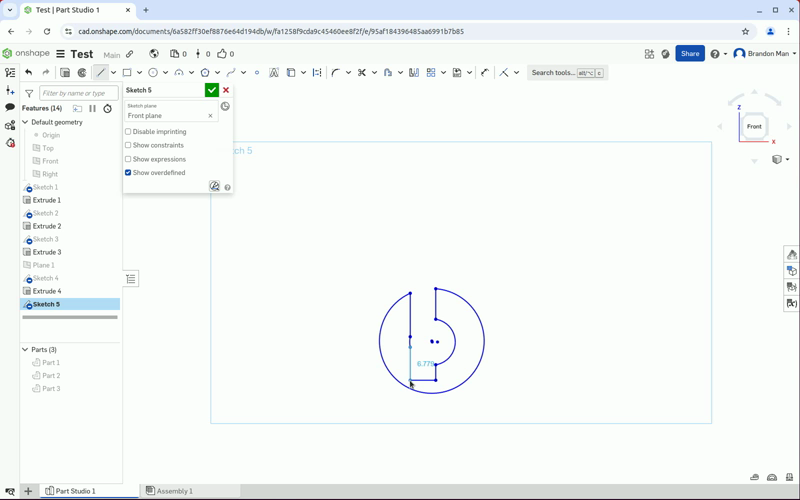
mouse_move(452, 366)
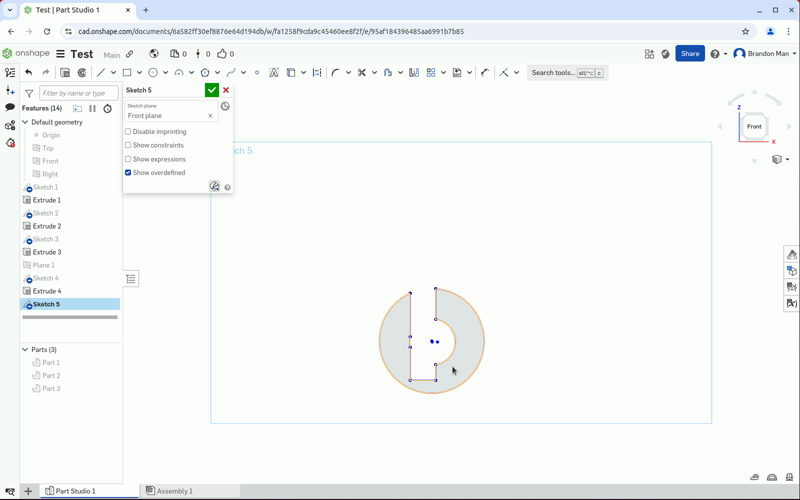
click(452, 366)
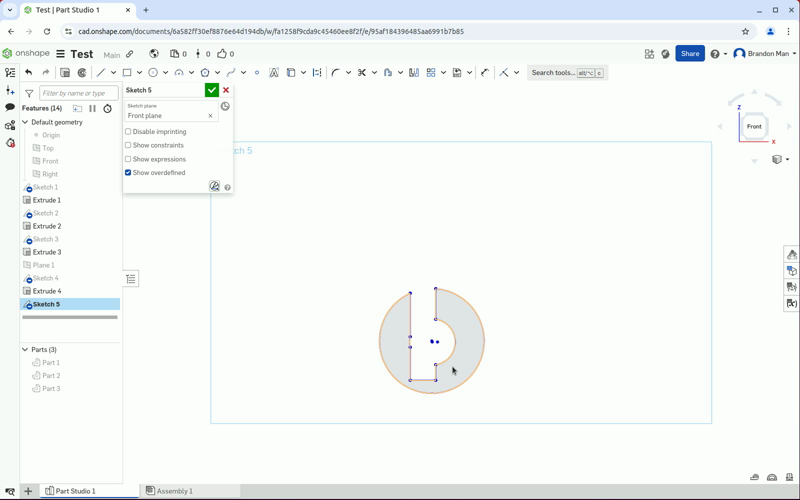
mouse_move(73, 352)
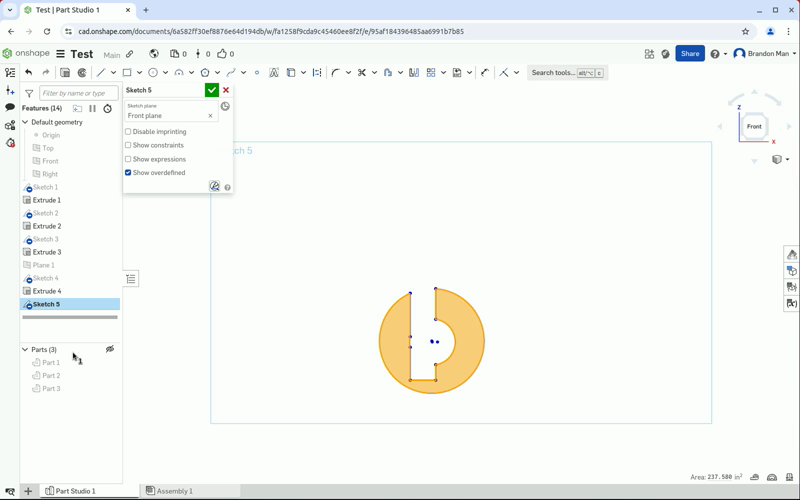
key(shift+y)
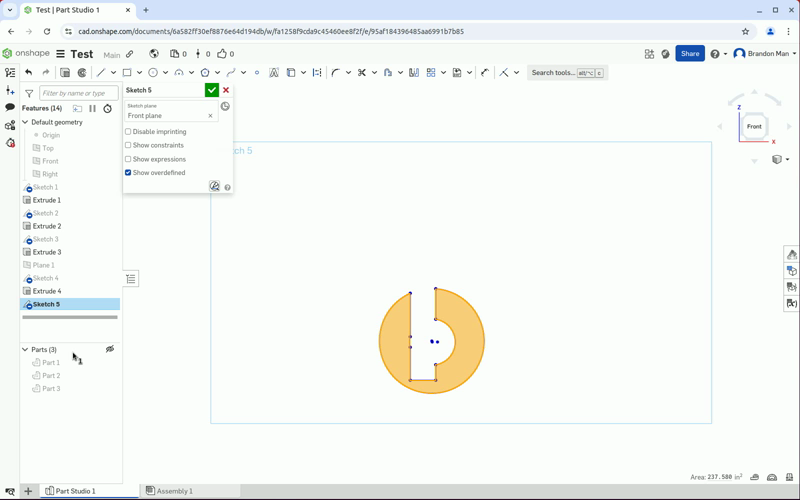
key(shift+e)
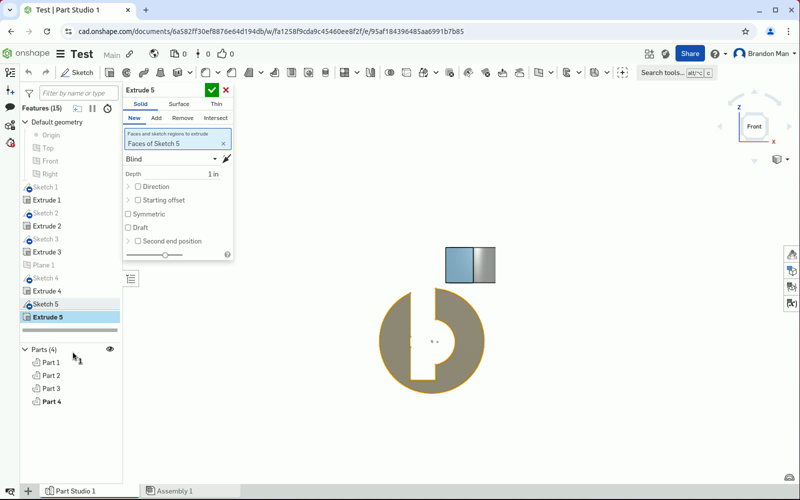
mouse_move(143, 106)
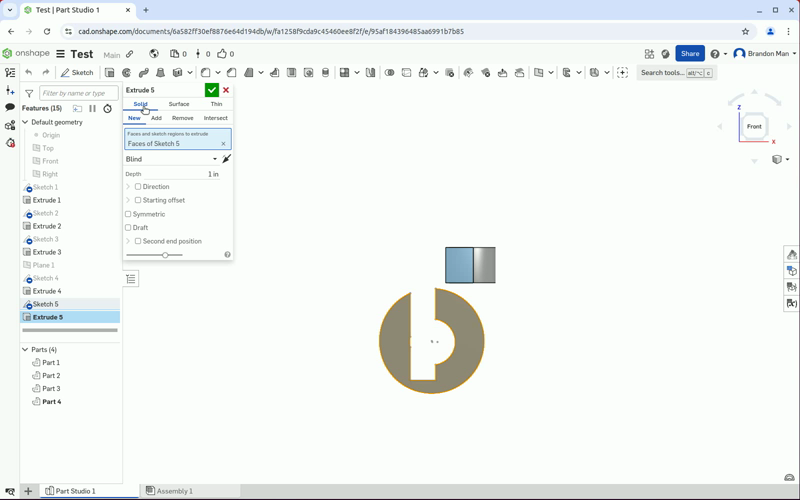
click(143, 106)
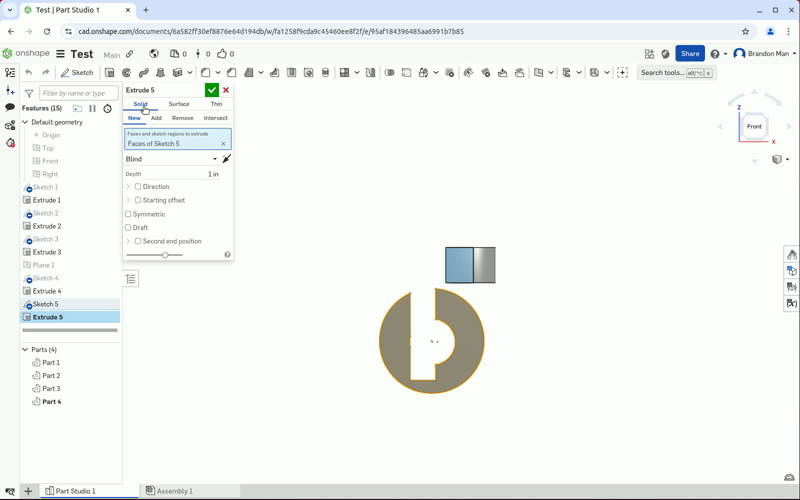
mouse_move(137, 120)
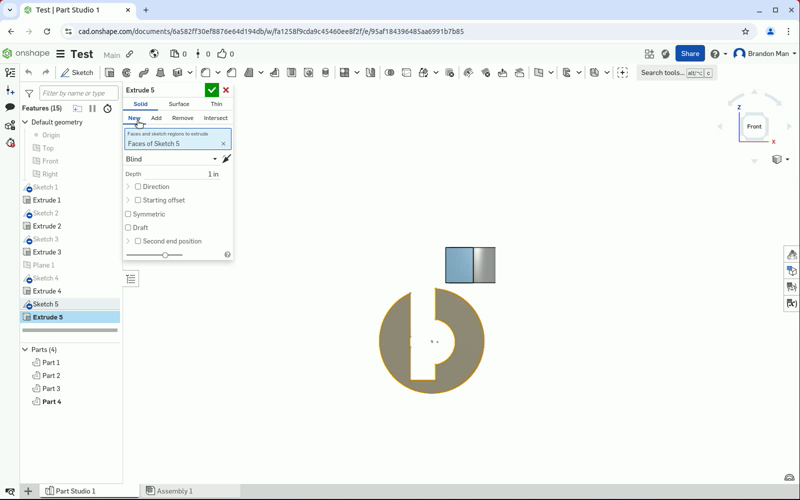
click(137, 120)
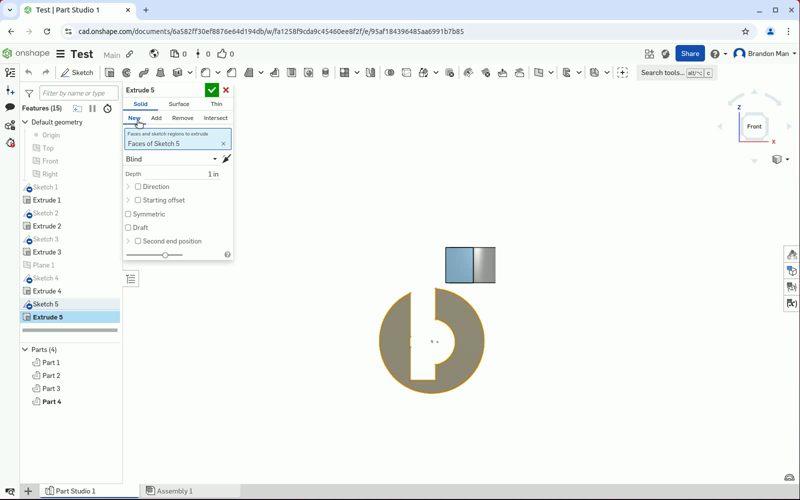
key(tab, 4)
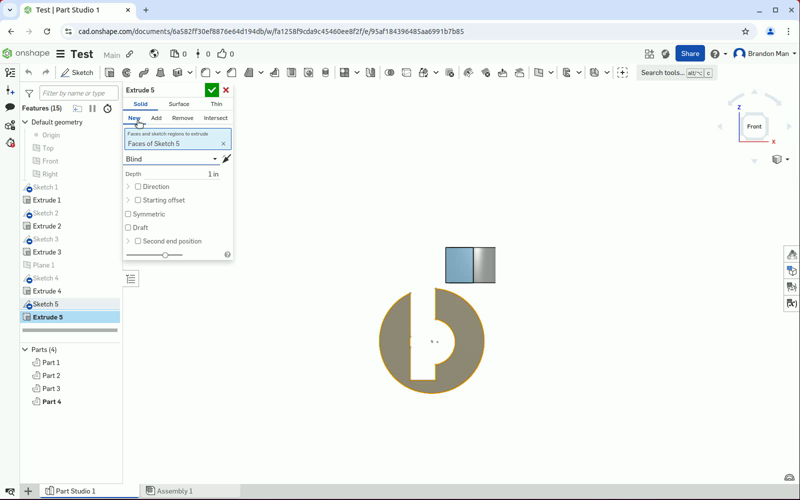
text(20.22)
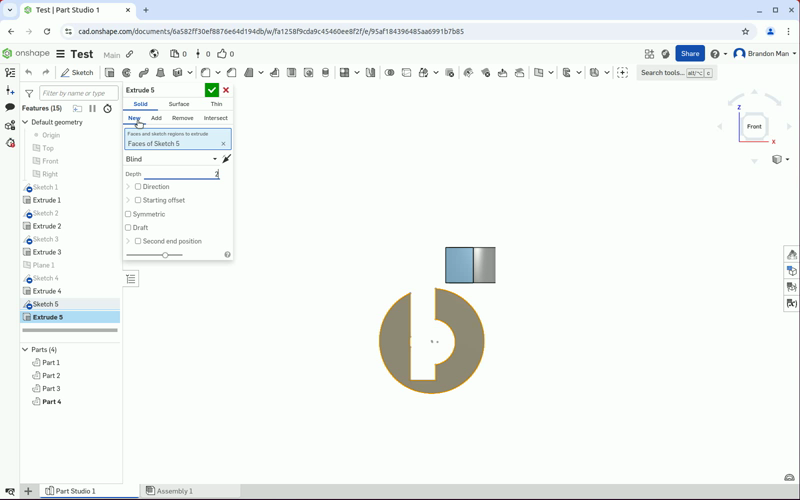
key(enter)
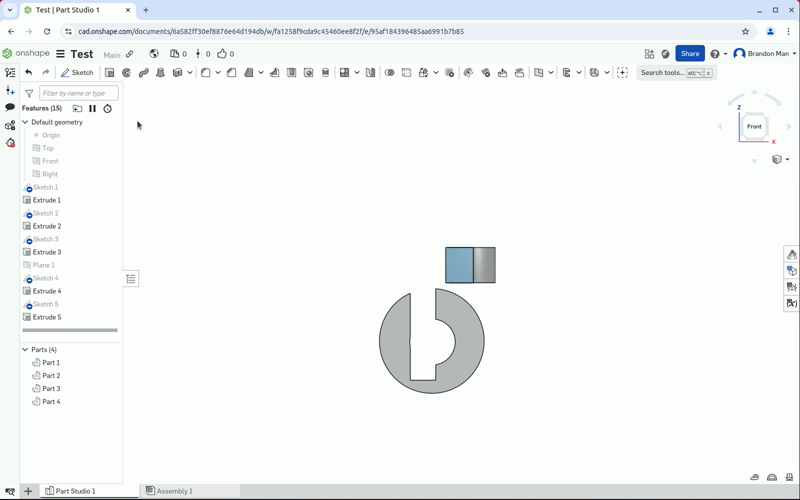
key(shift+h)
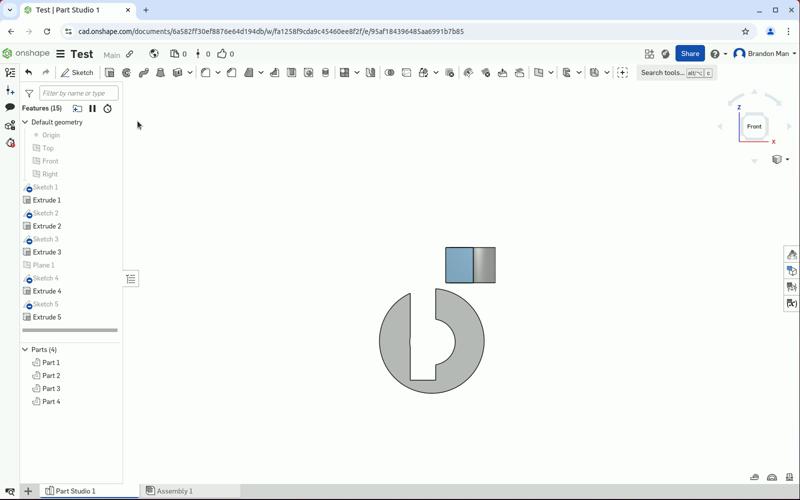
key(shift+h)
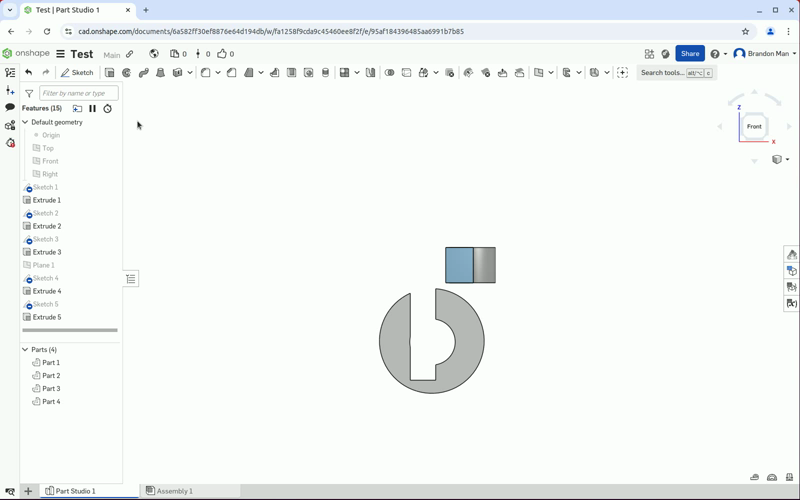
key(shift+7)
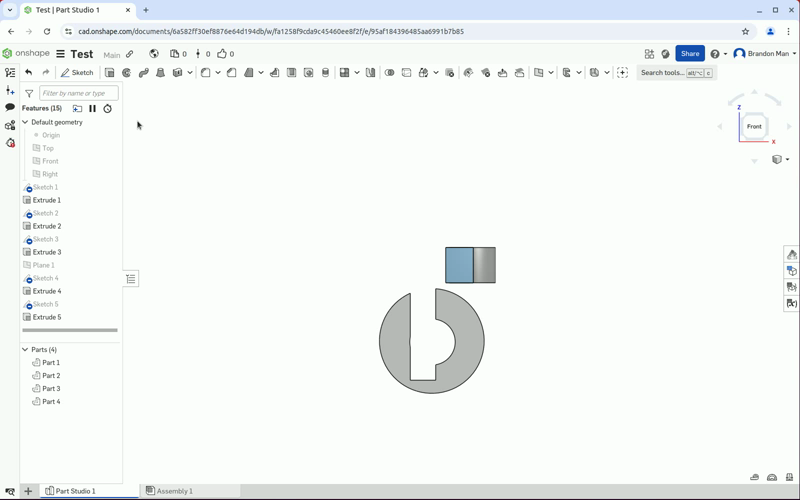
key(left, 2)
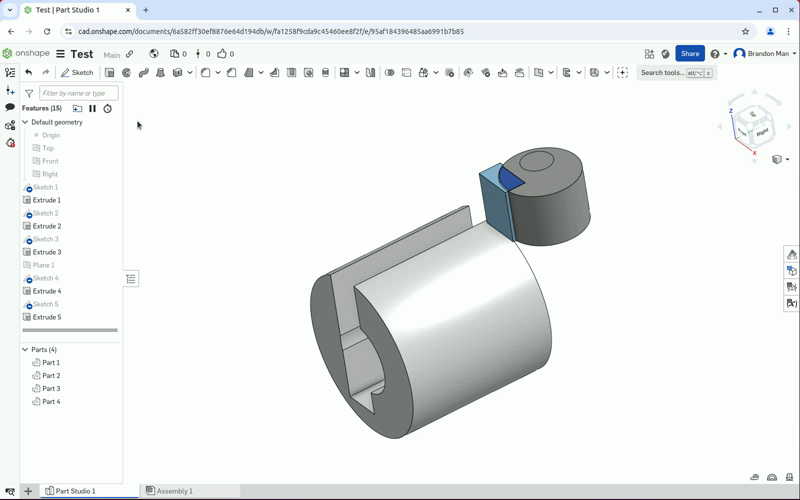
key(down, 2)
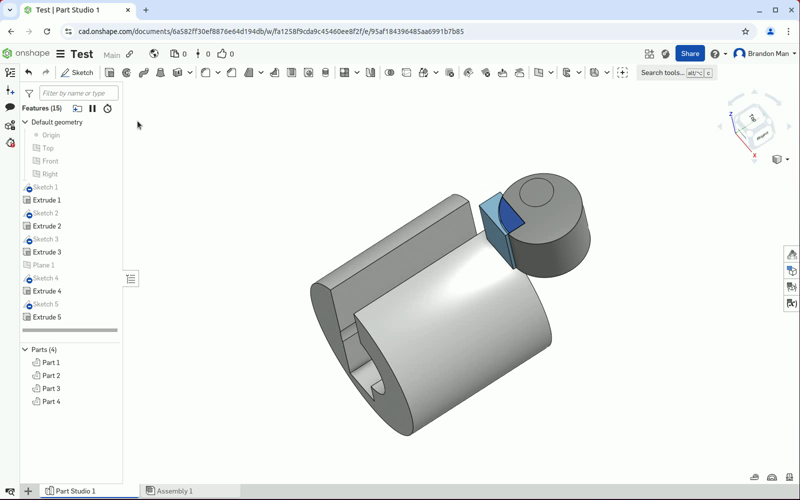
key(up, 2)
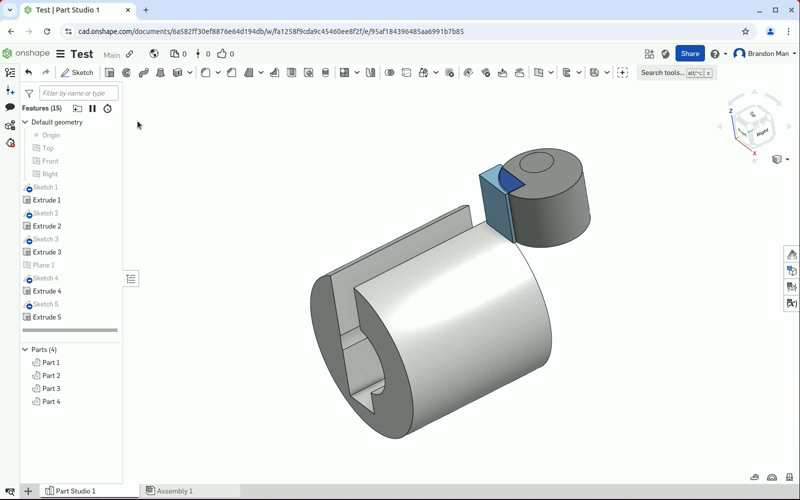
key(right, 2)
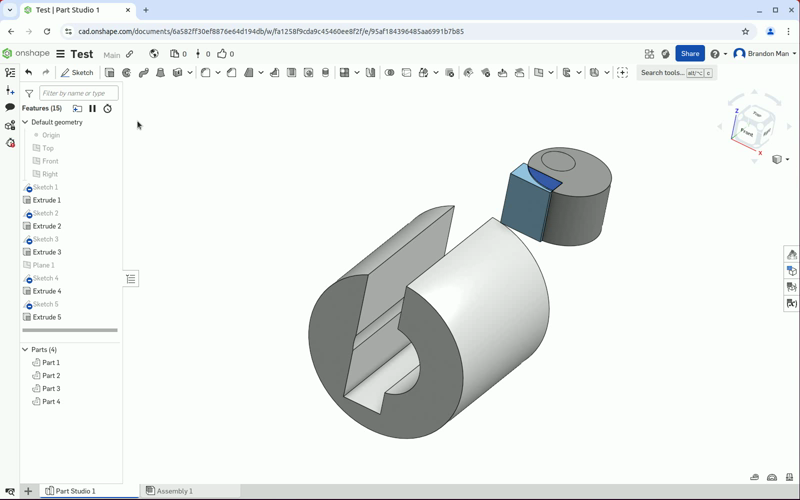
mouse_move(73, 189)
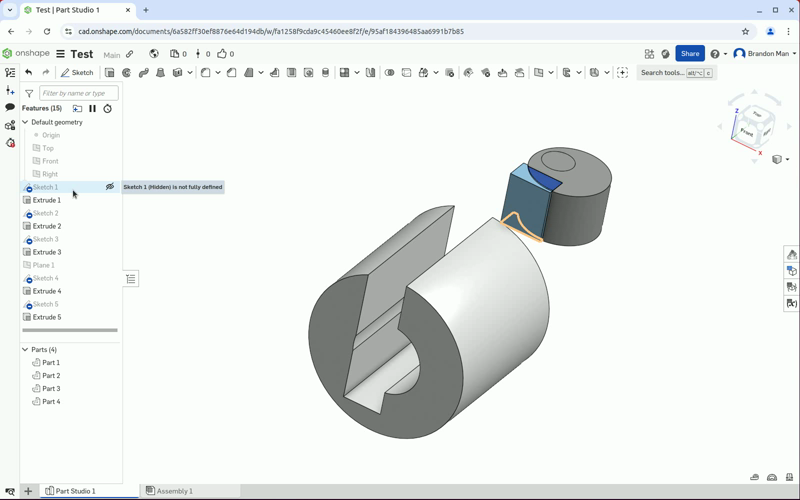
click(73, 189)